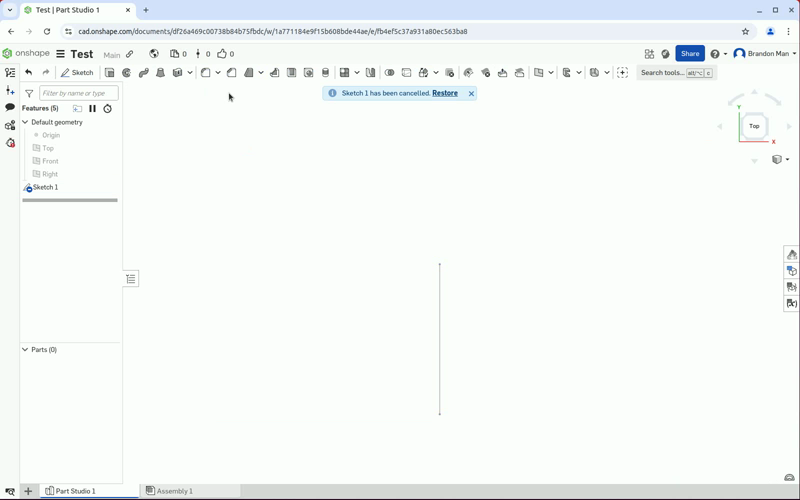
key(shift+h)
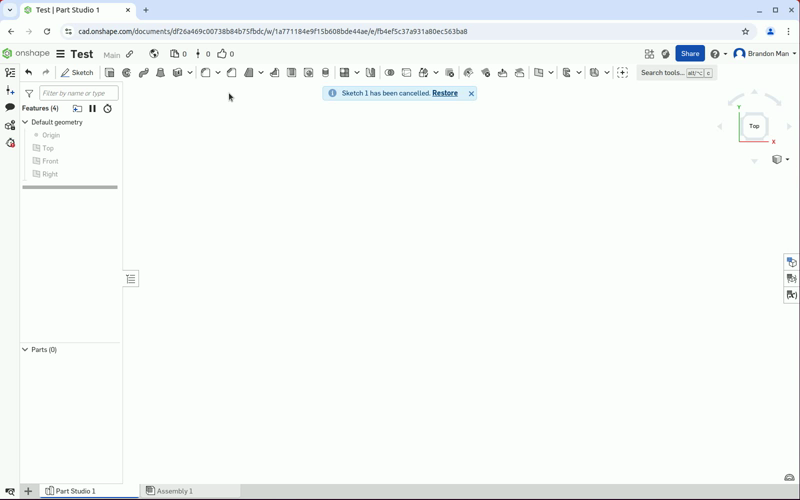
mouse_move(73, 352)
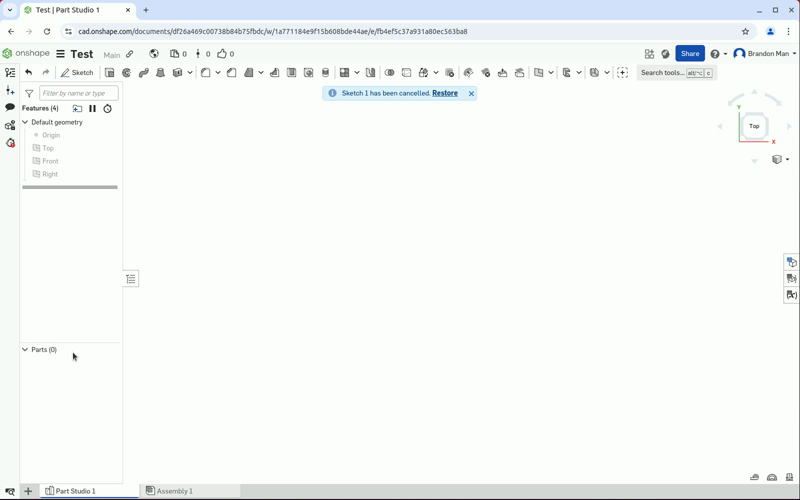
key(y)
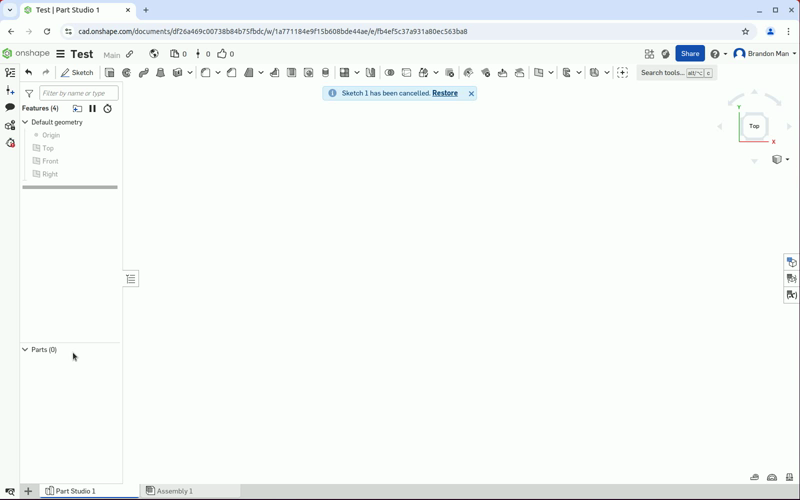
key(shift+p)
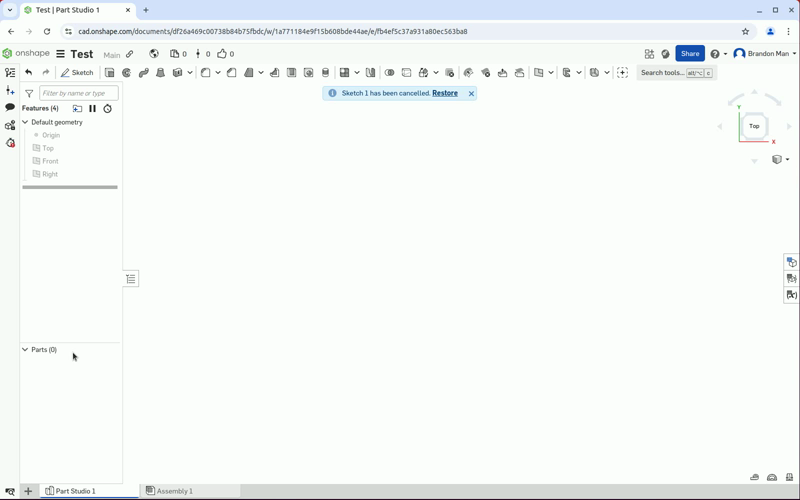
key(space)
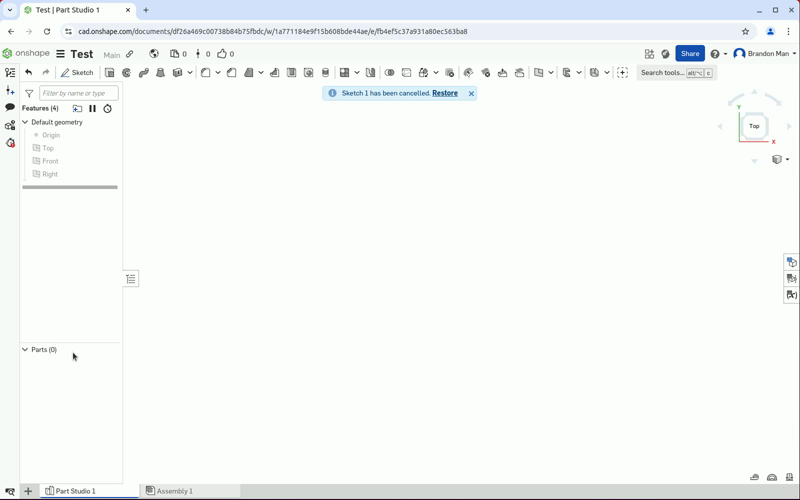
key_down(shift)
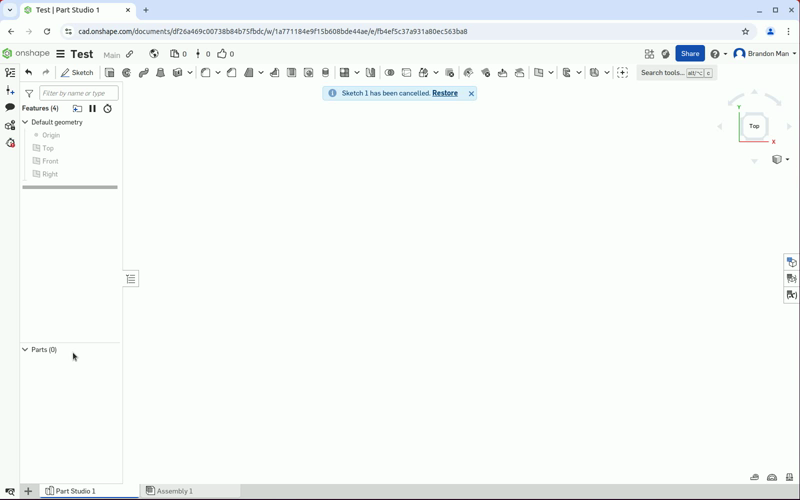
key(up)
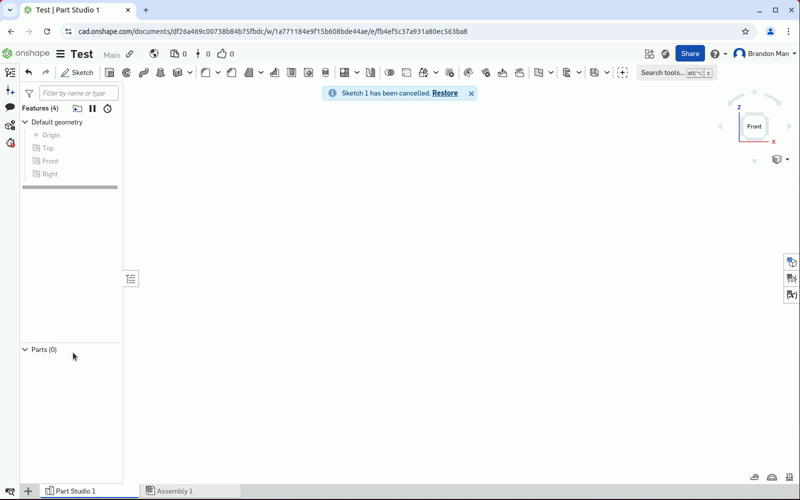
key_up(shift)
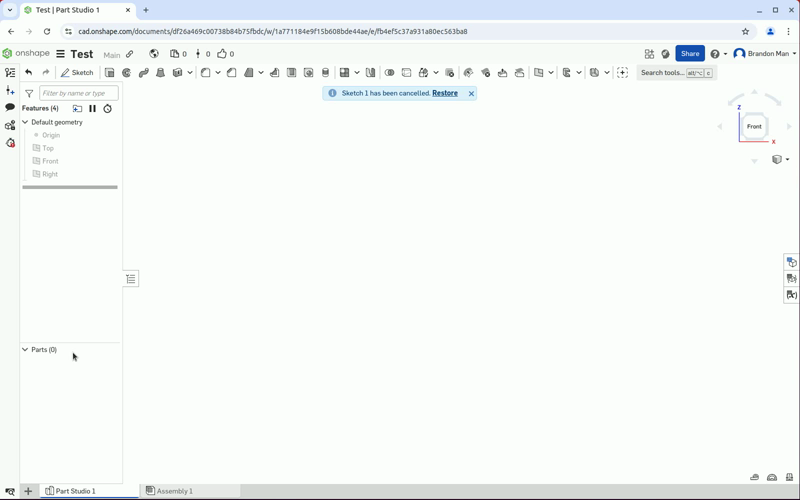
mouse_move(73, 352)
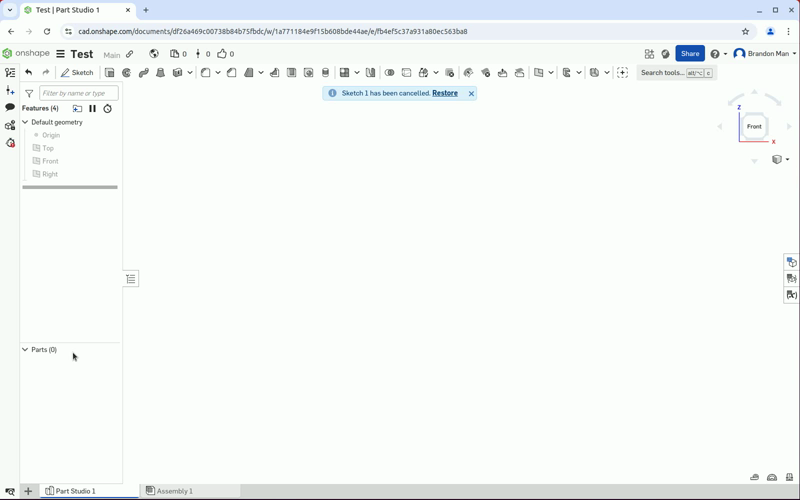
key(shift+y)
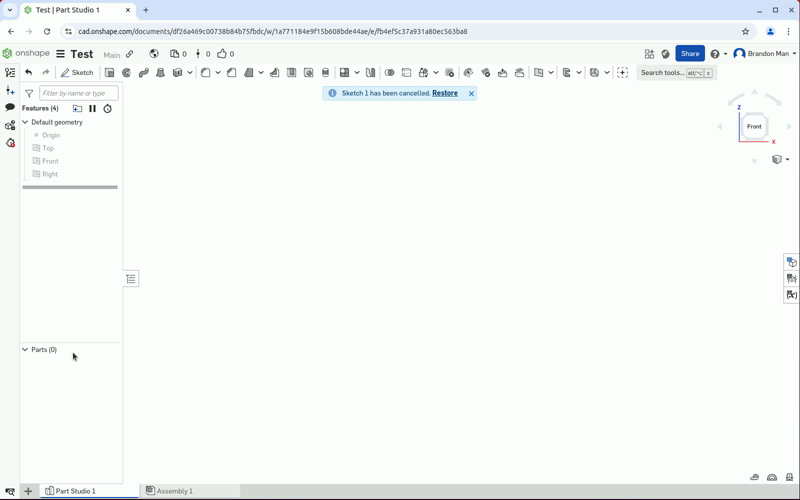
key(shift+s)
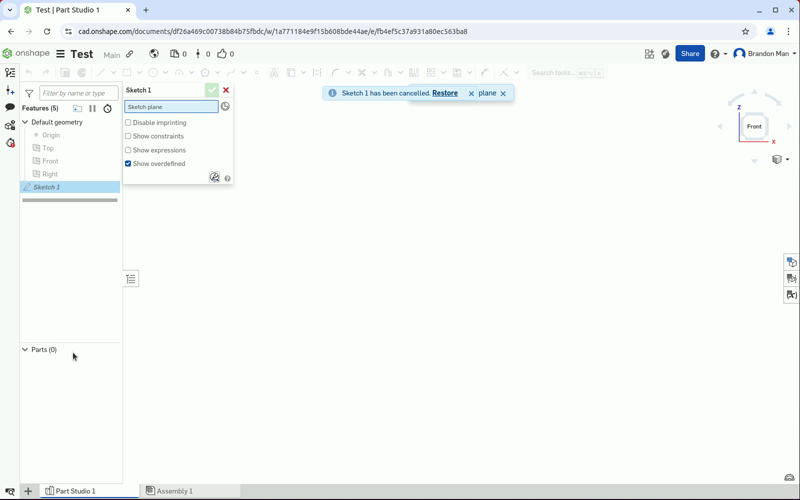
mouse_move(73, 163)
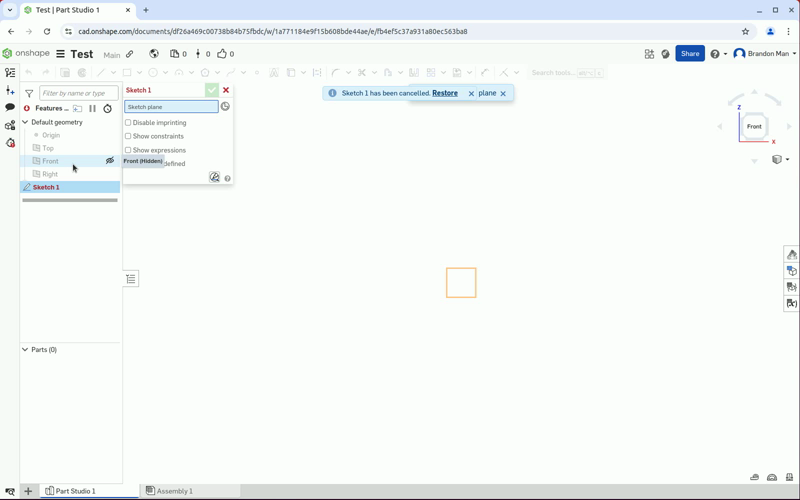
click(73, 163)
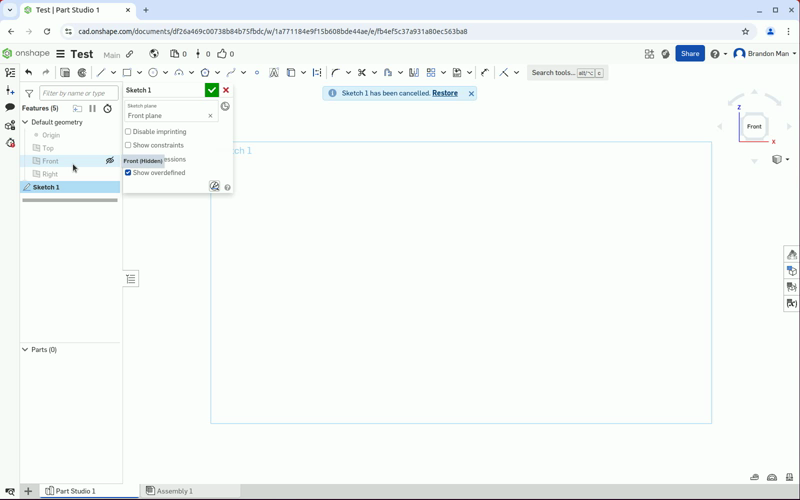
mouse_move(73, 352)
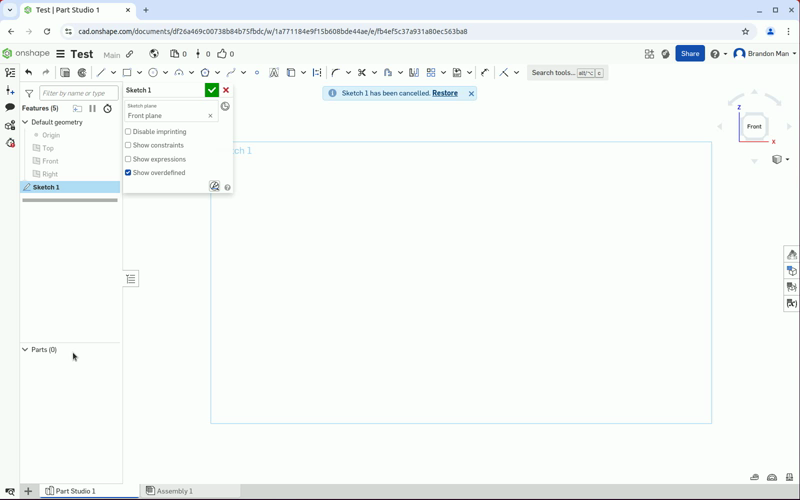
key(y)
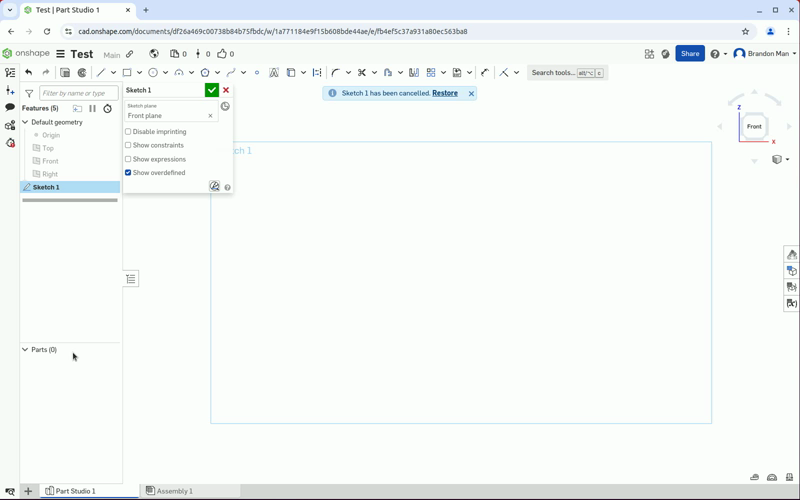
key(c)
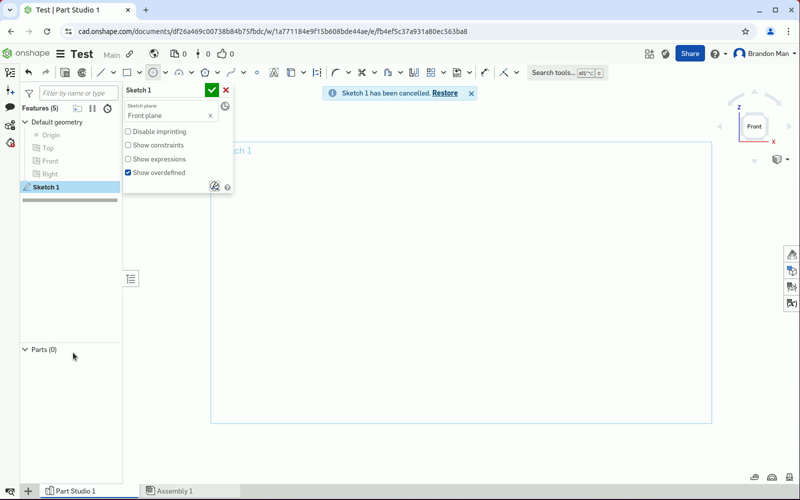
key_down(shift)
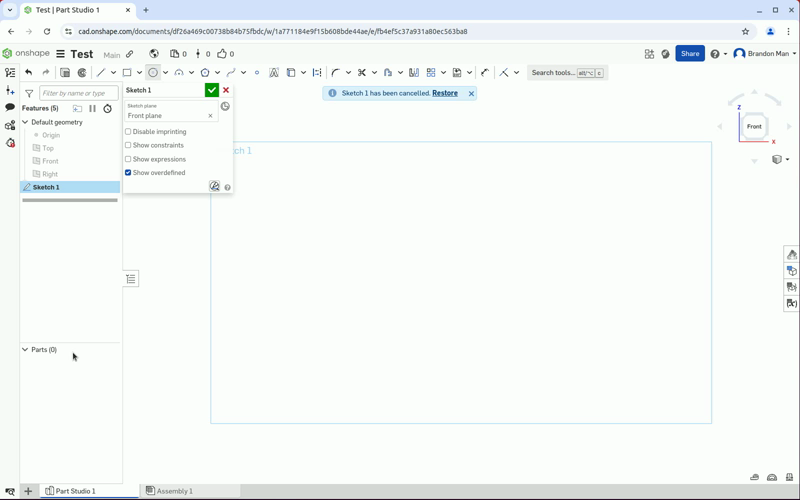
mouse_move(461, 282)
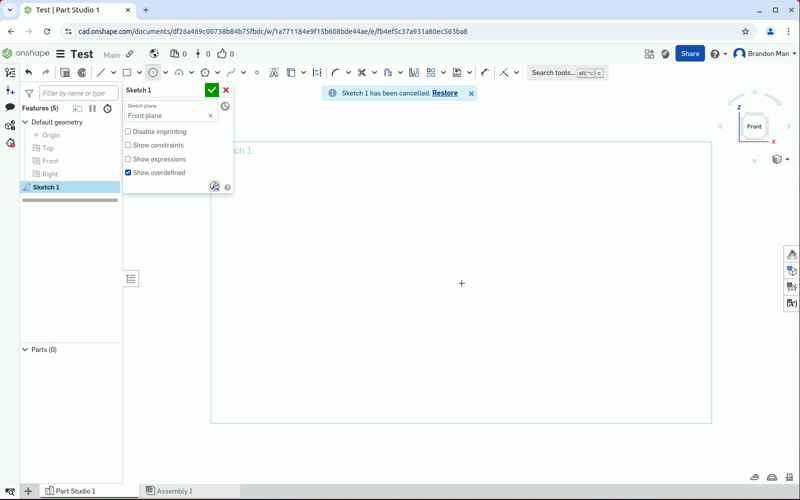
click(461, 282)
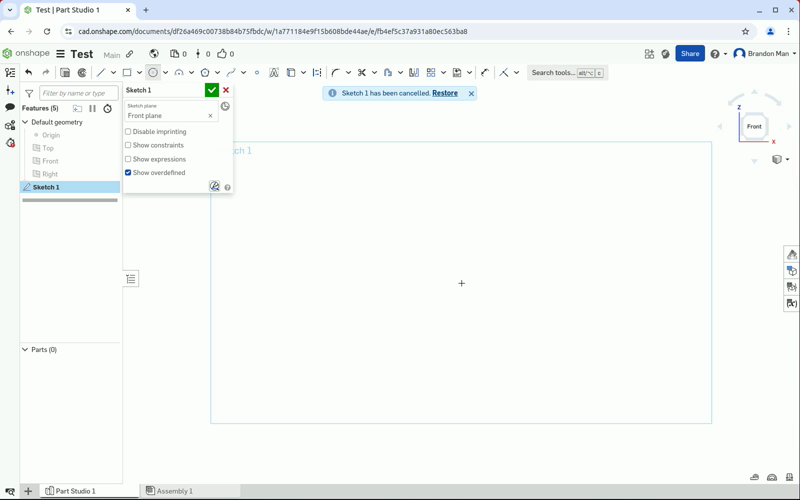
key_up(shift)
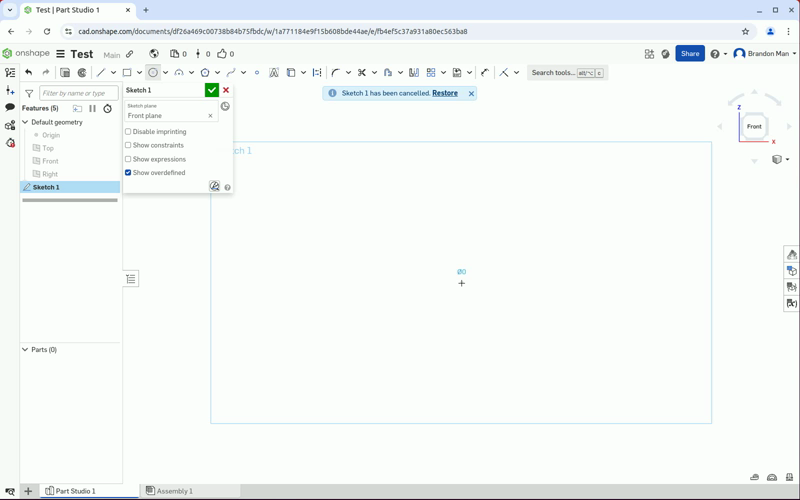
mouse_move(471, 282)
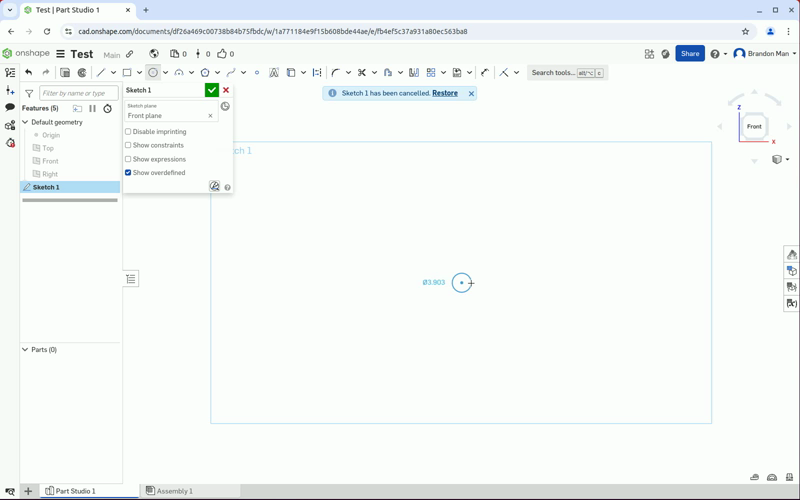
click(471, 282)
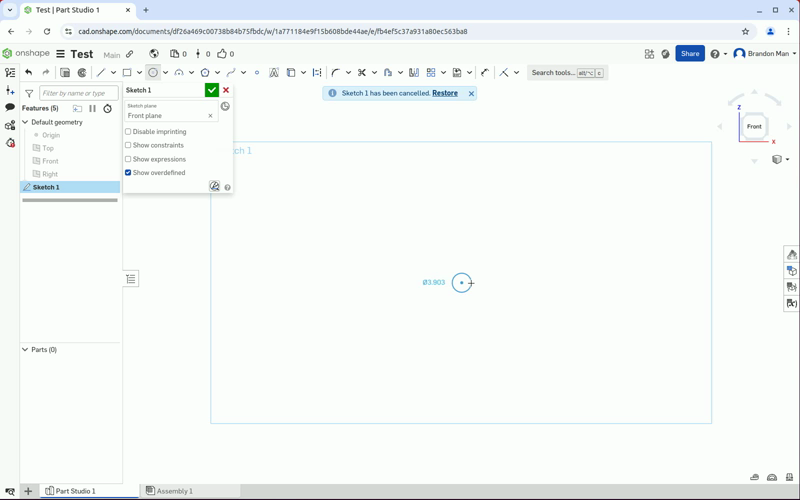
key(esc)
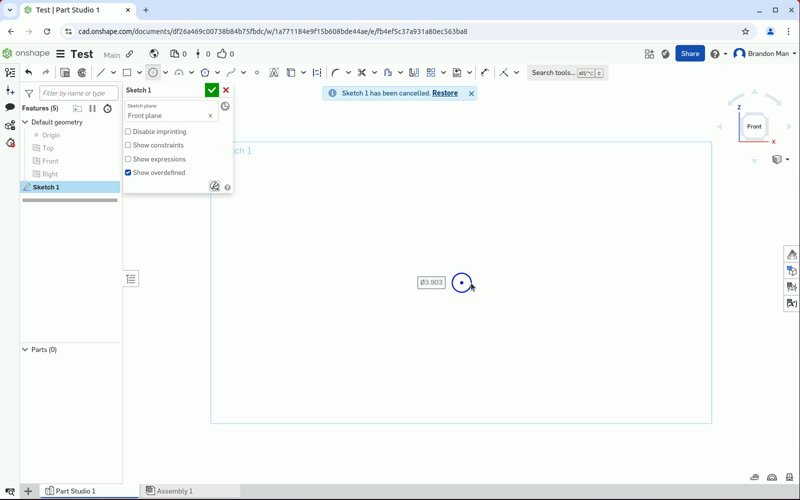
key(c)
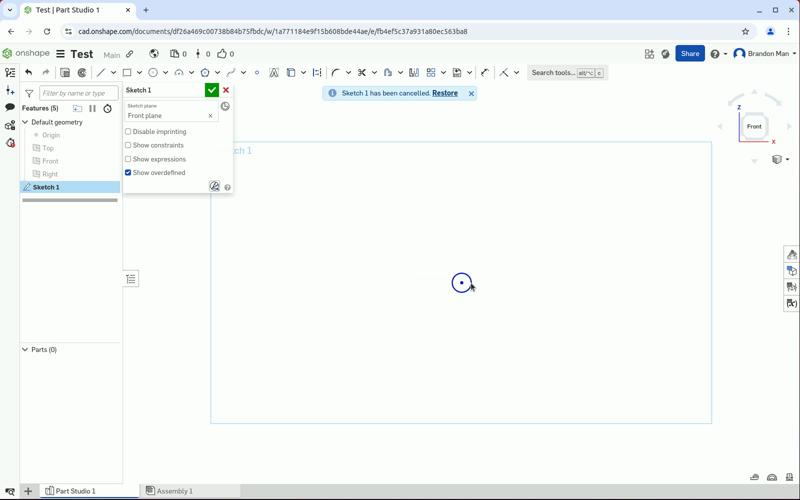
key_down(shift)
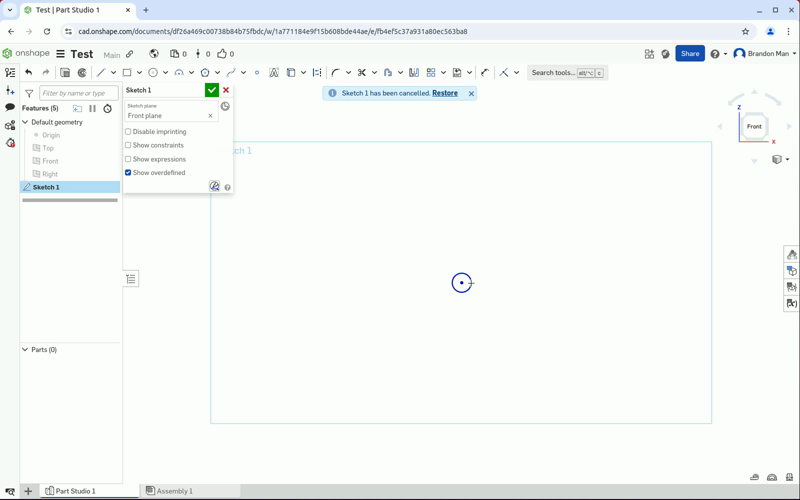
mouse_move(461, 282)
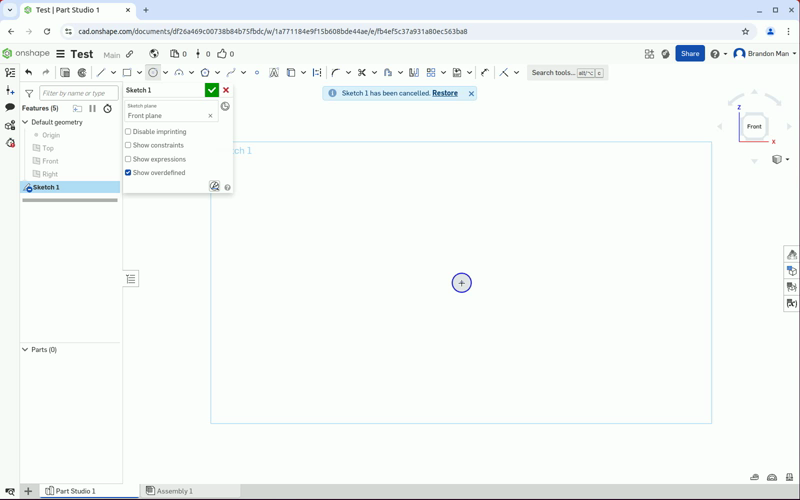
click(461, 282)
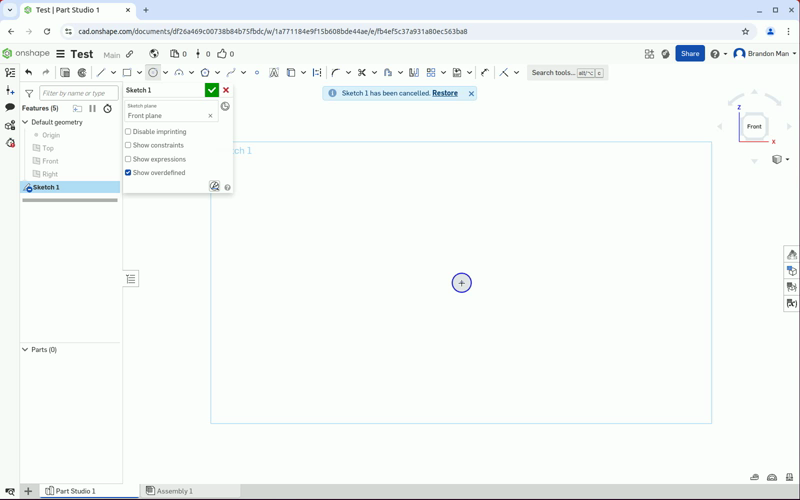
key_up(shift)
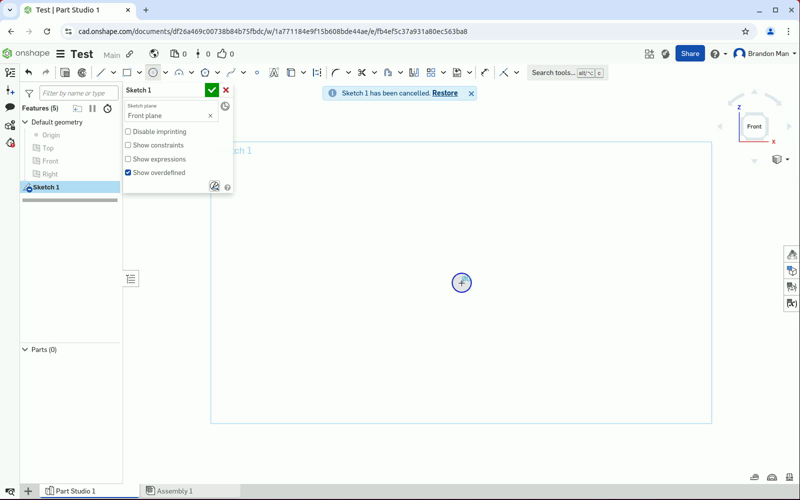
mouse_move(464, 282)
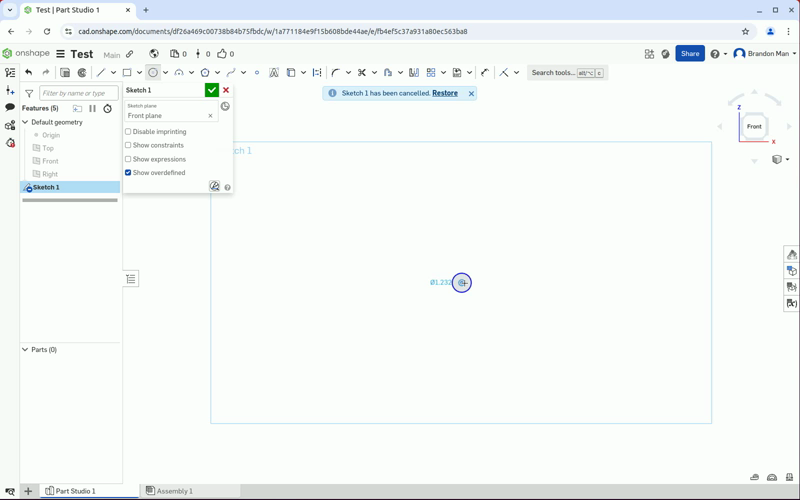
scroll(6)
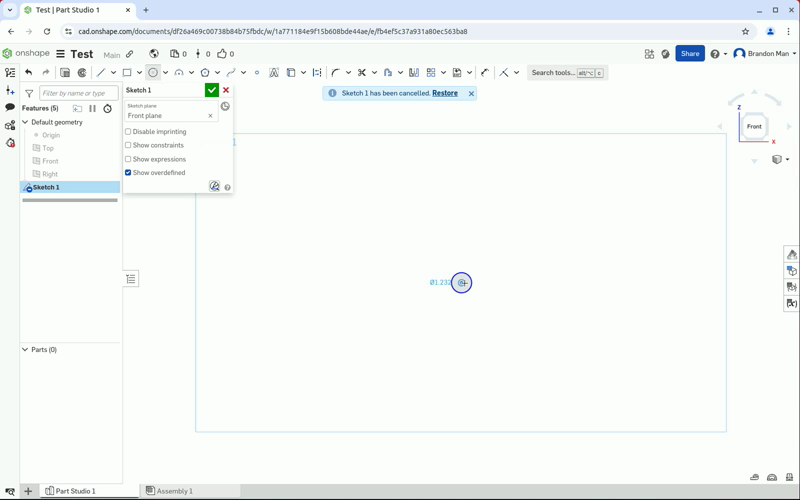
scroll(6)
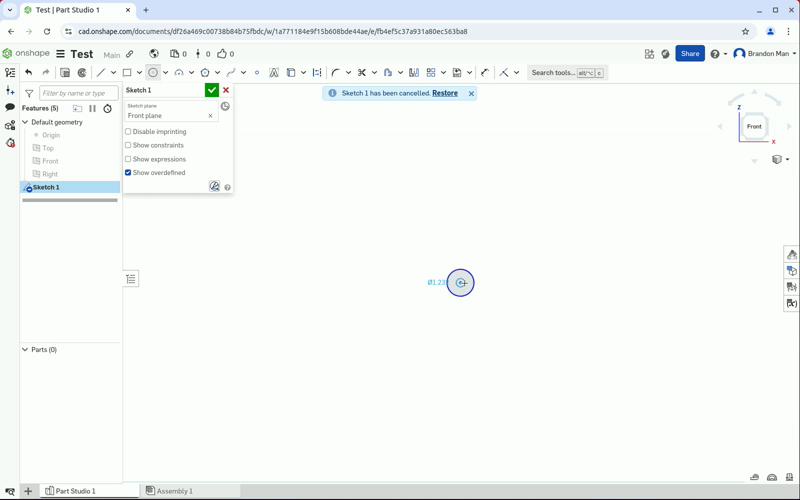
scroll(6)
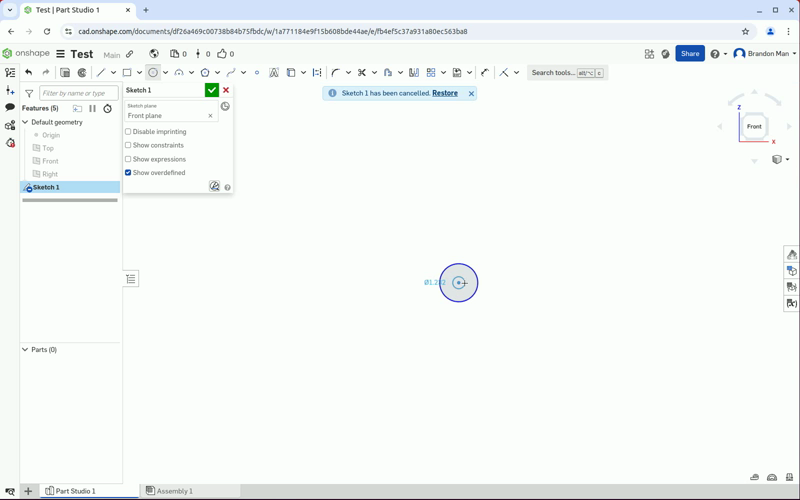
scroll(6)
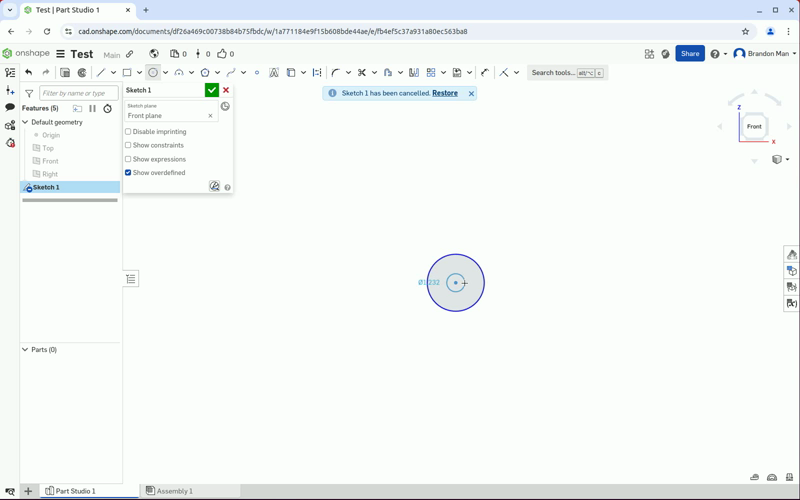
scroll(6)
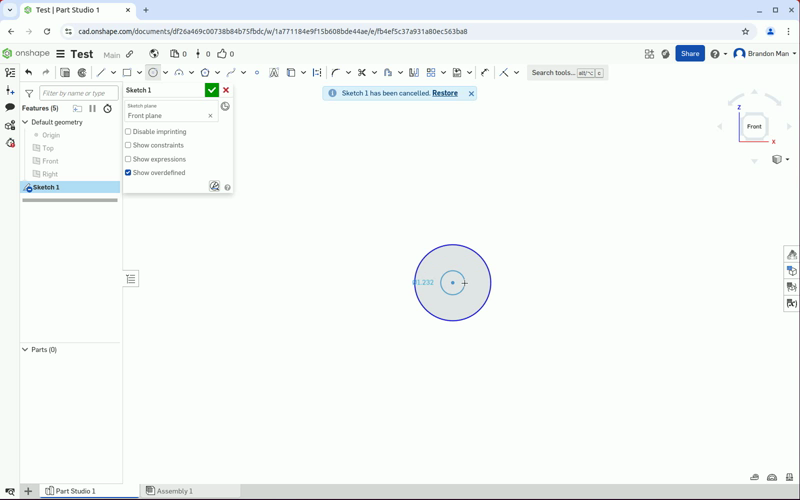
scroll(6)
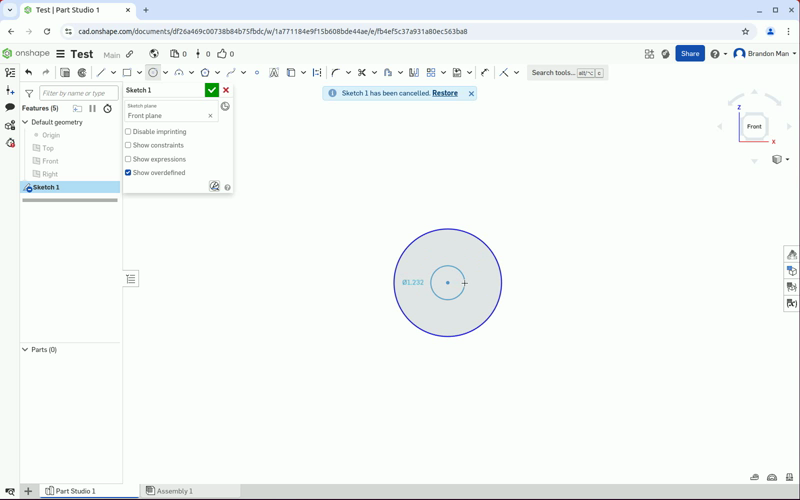
scroll(6)
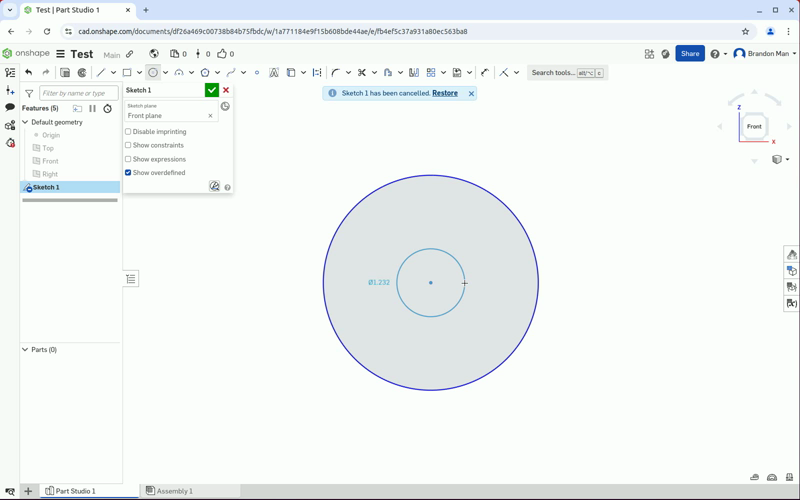
click(464, 282)
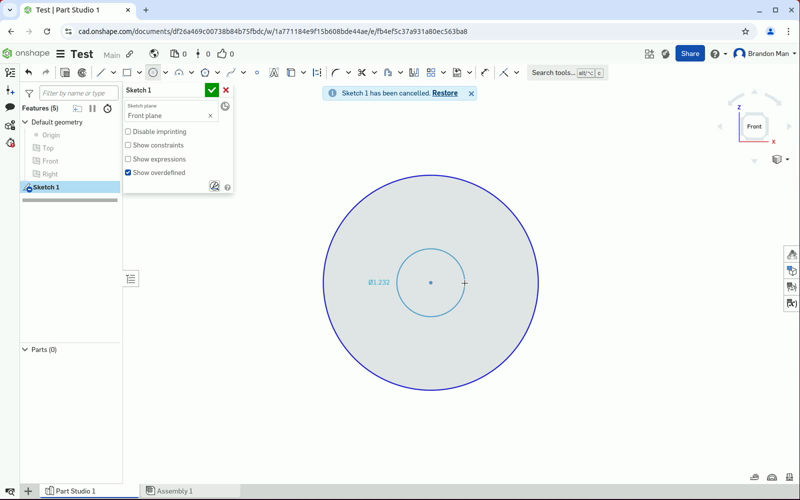
scroll(-6)
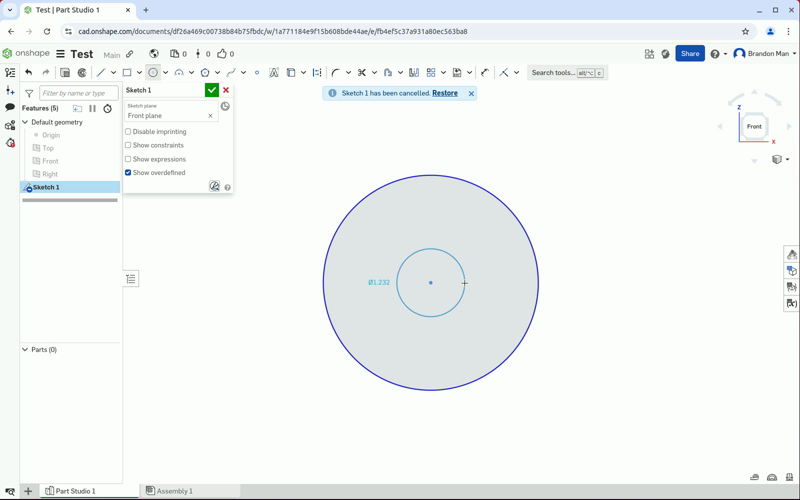
scroll(-6)
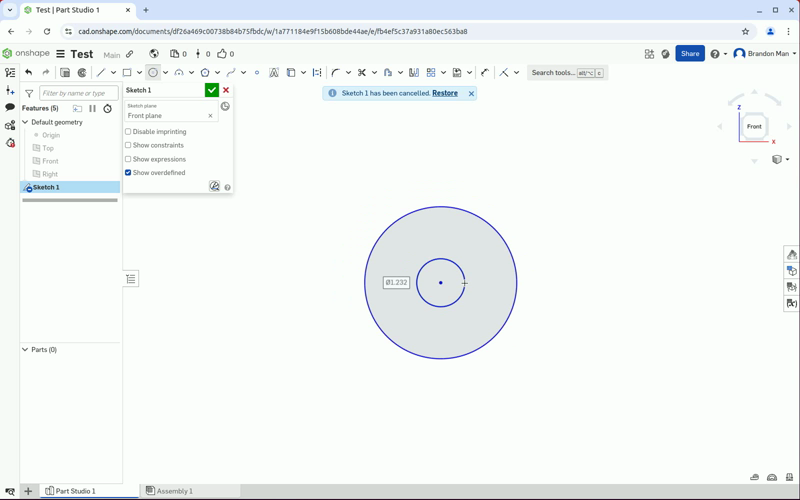
scroll(-6)
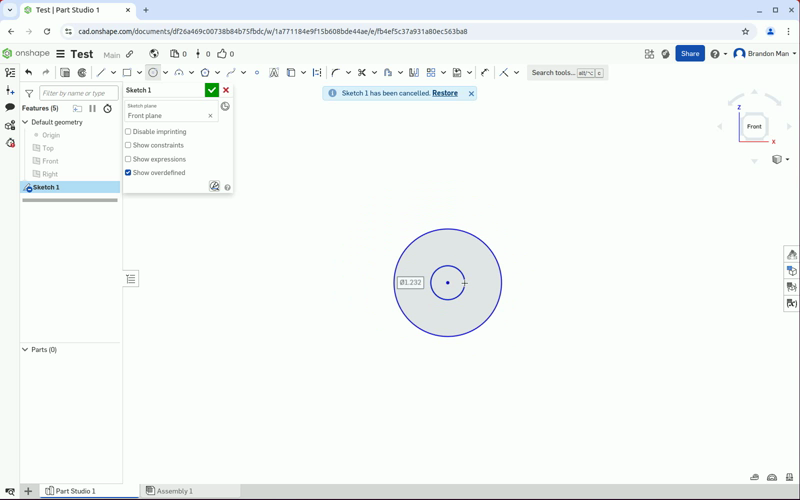
scroll(-6)
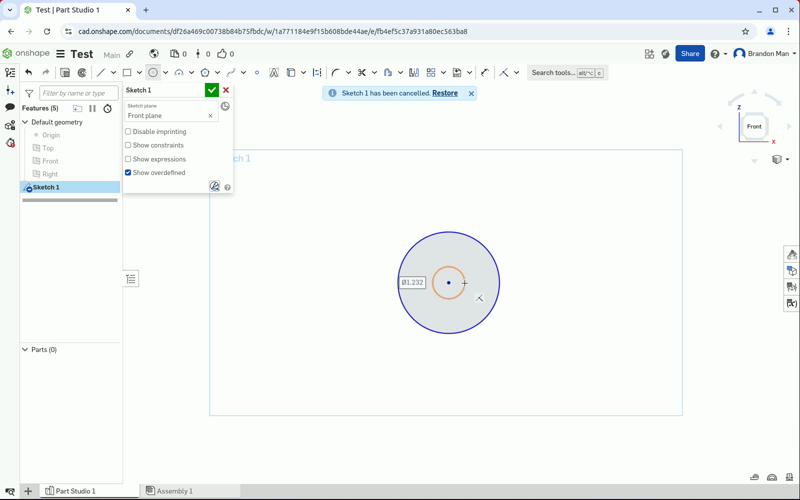
scroll(-6)
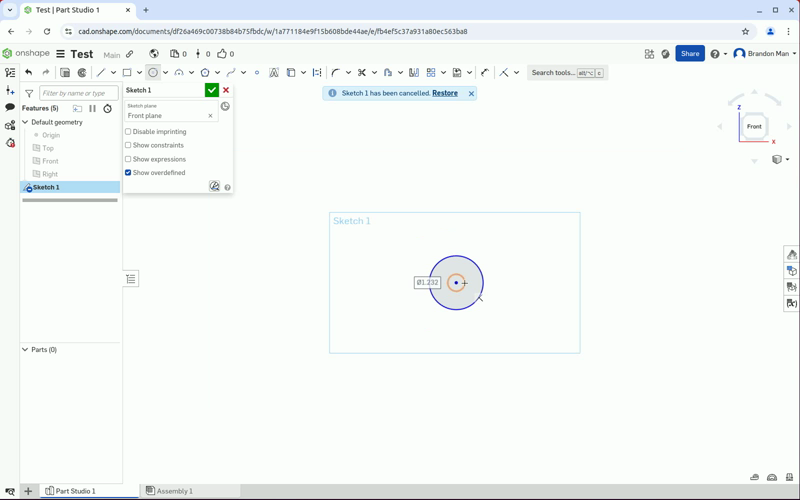
scroll(-6)
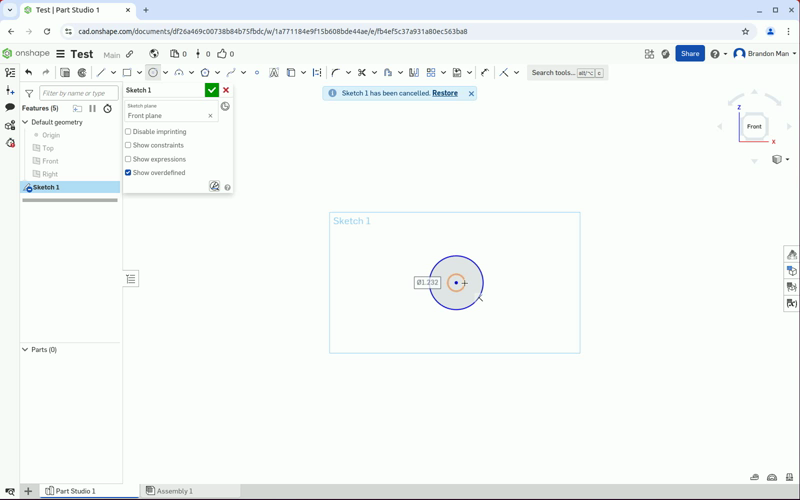
scroll(-6)
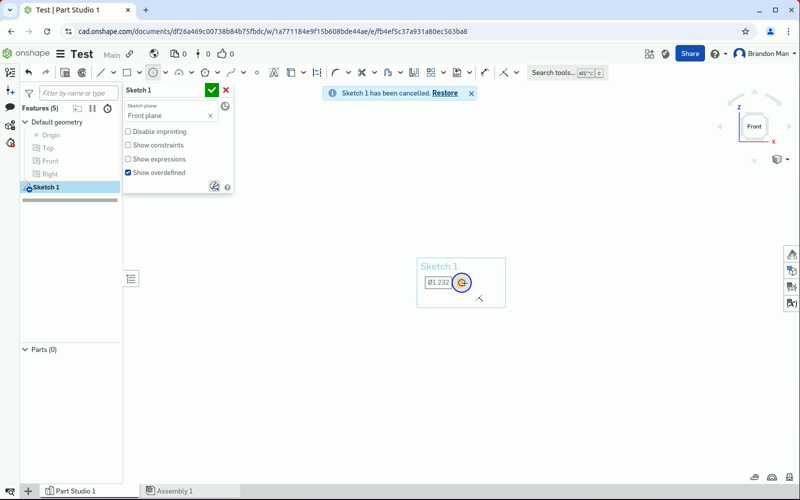
key(esc)
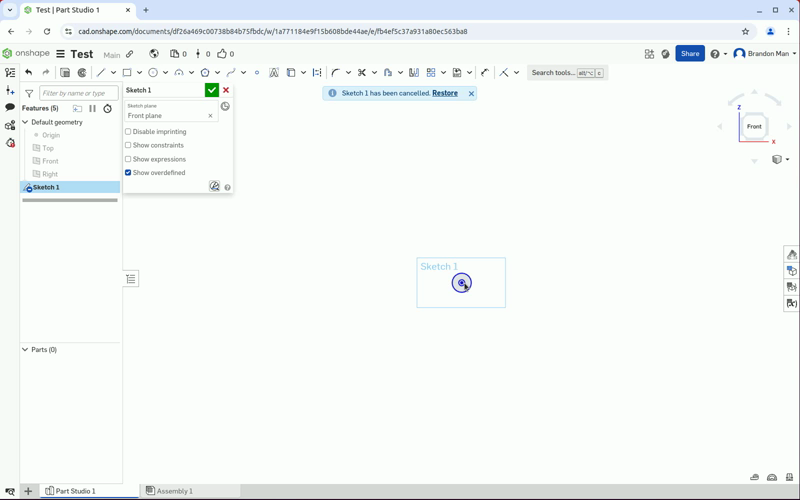
mouse_move(466, 287)
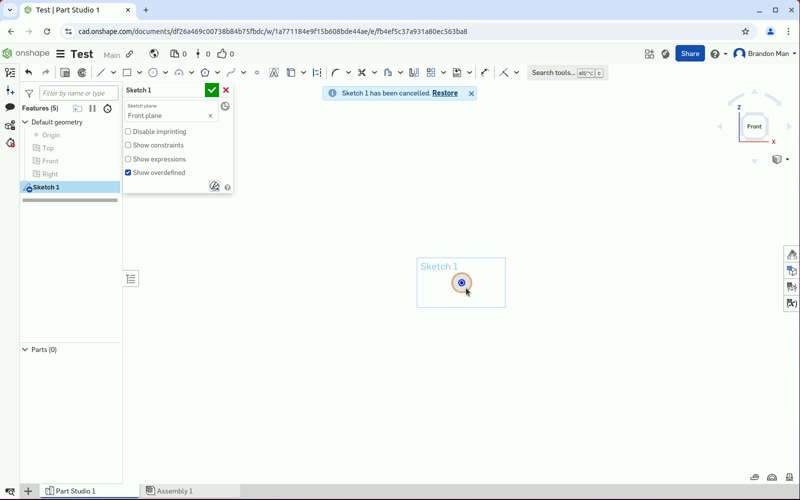
scroll(6)
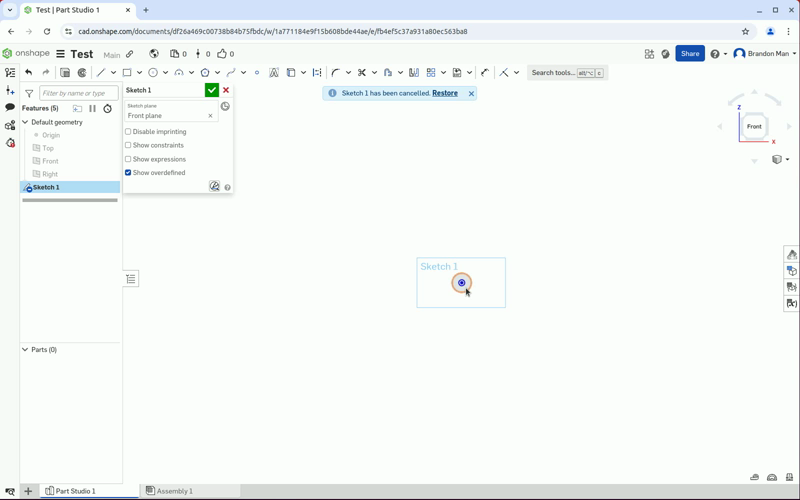
scroll(6)
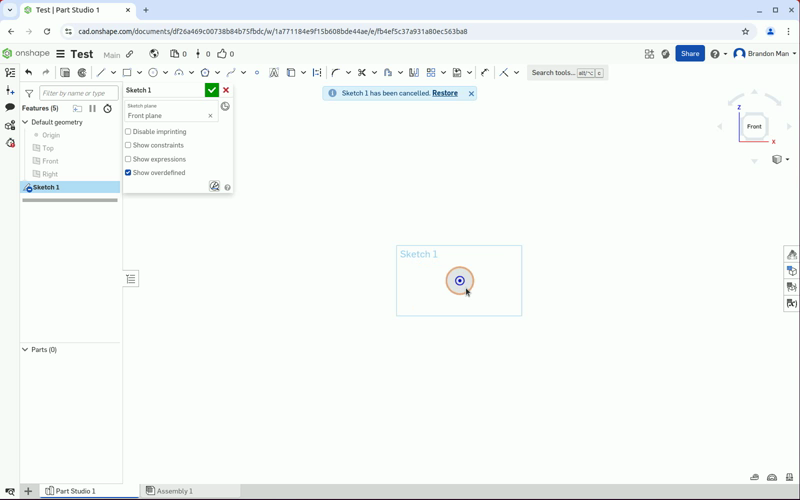
scroll(6)
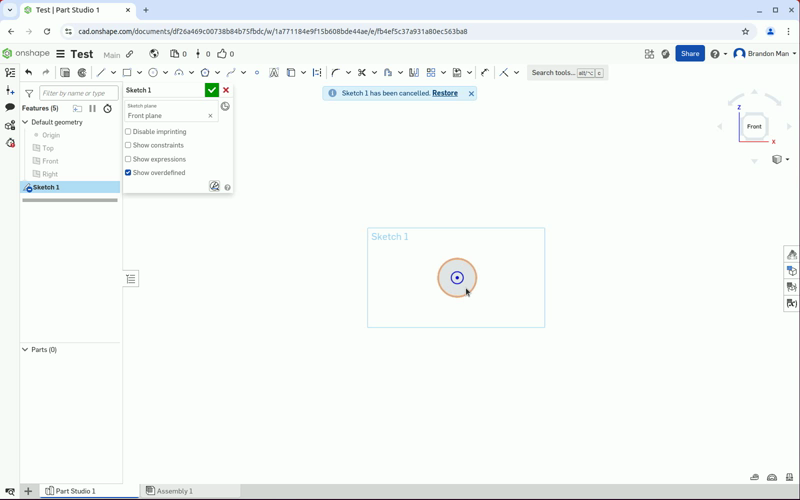
scroll(6)
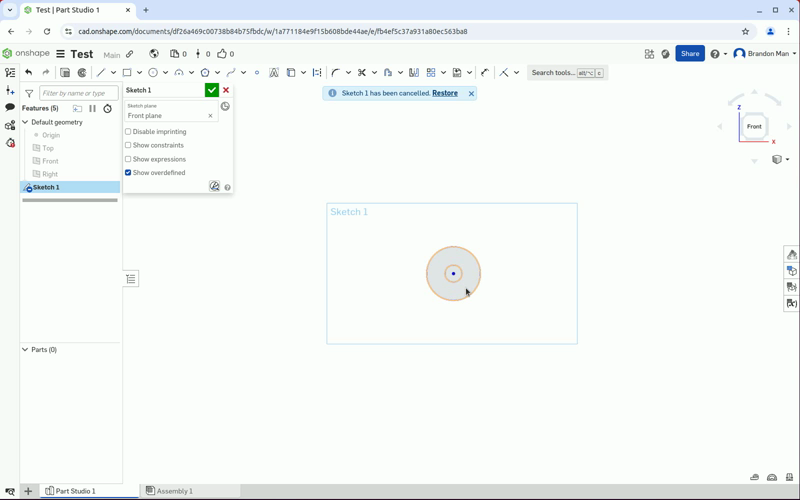
scroll(6)
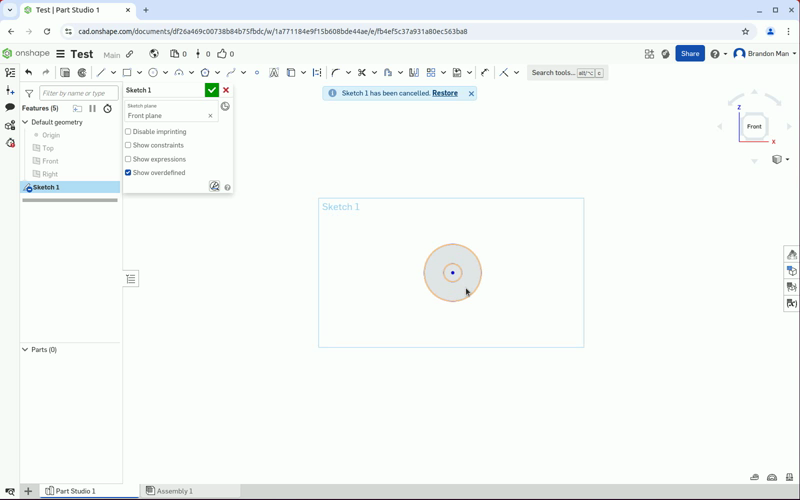
scroll(6)
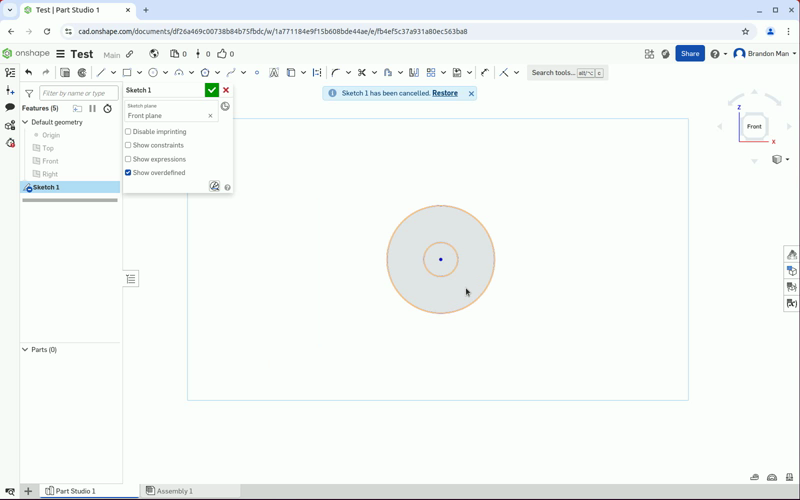
scroll(6)
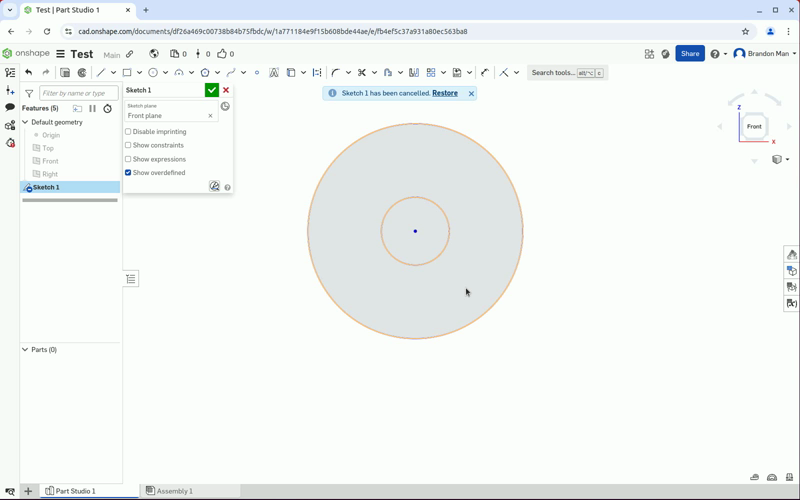
click(466, 287)
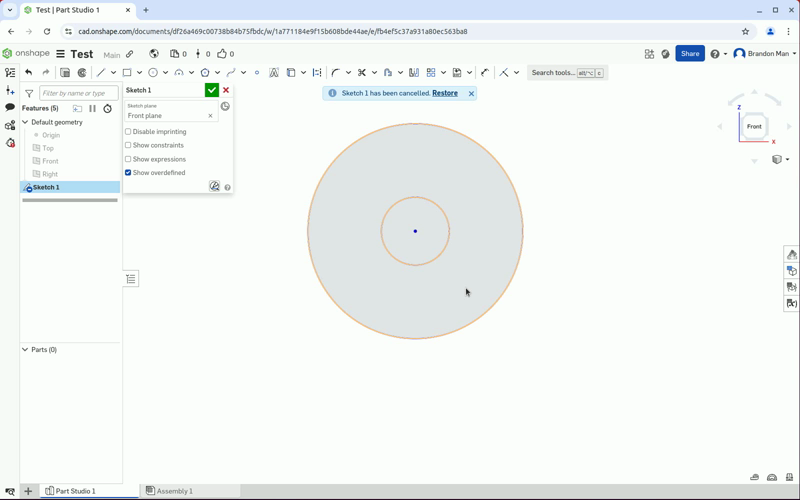
scroll(-6)
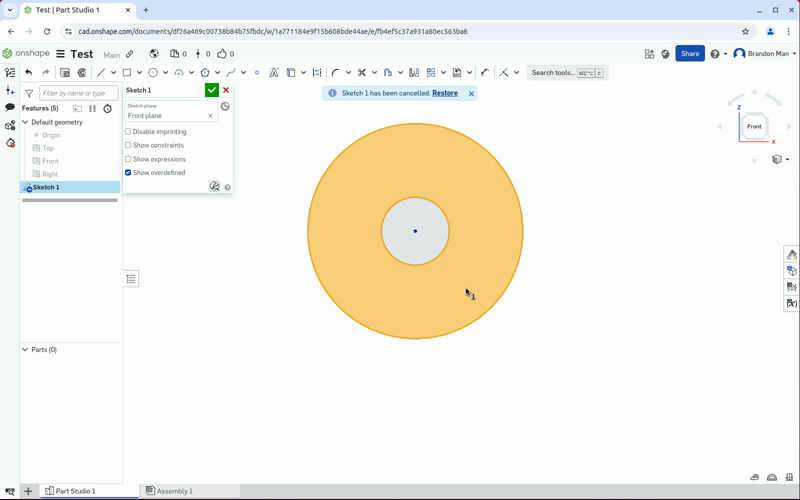
scroll(-6)
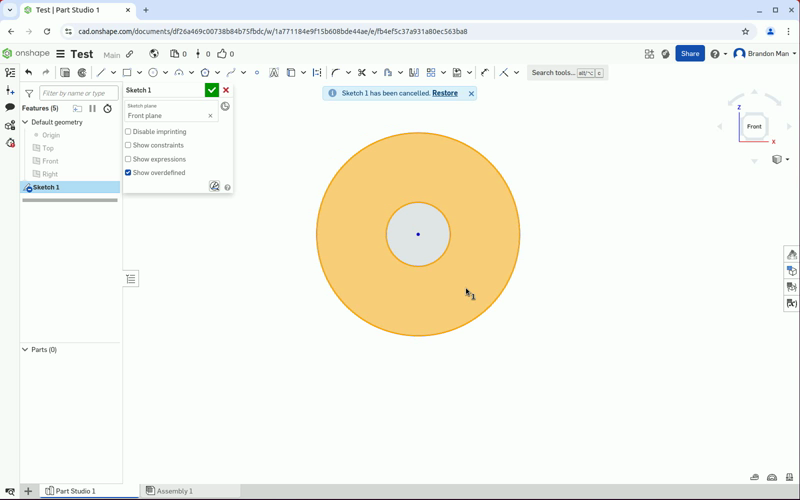
scroll(-6)
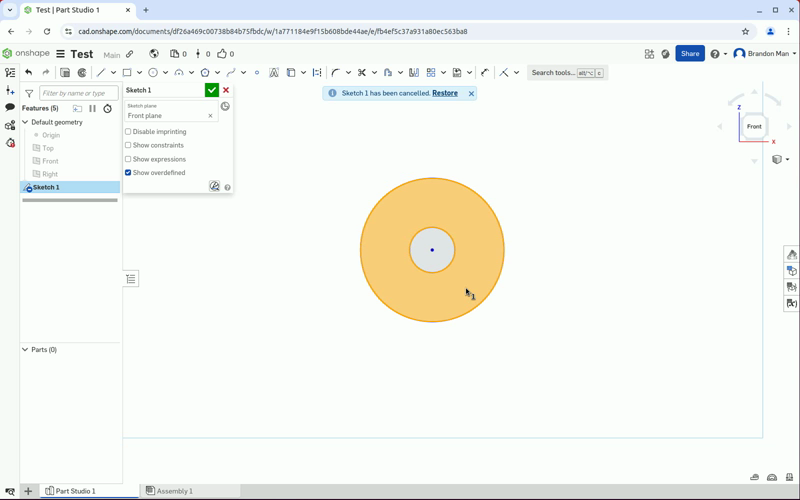
scroll(-6)
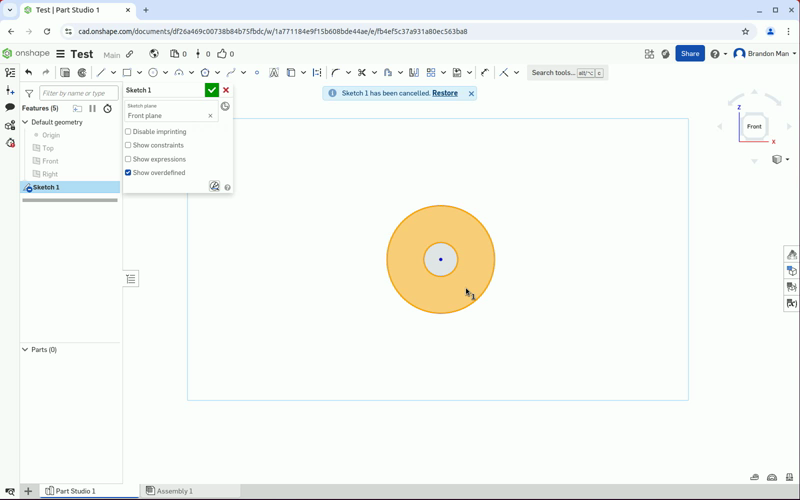
scroll(-6)
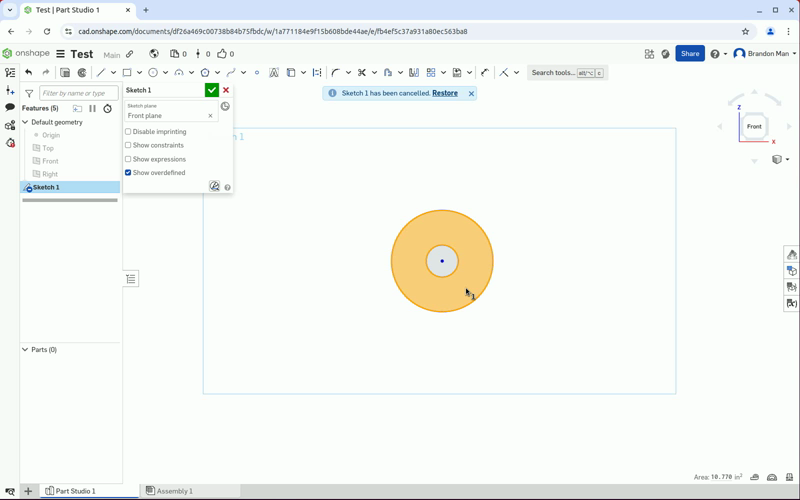
scroll(-6)
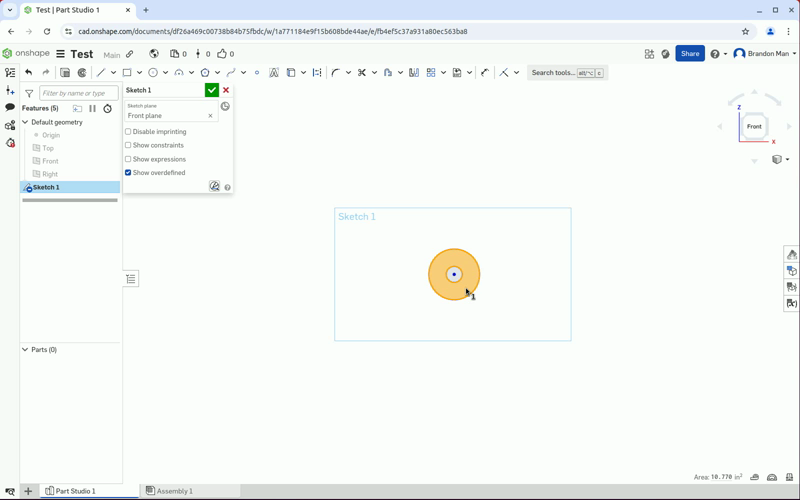
scroll(-6)
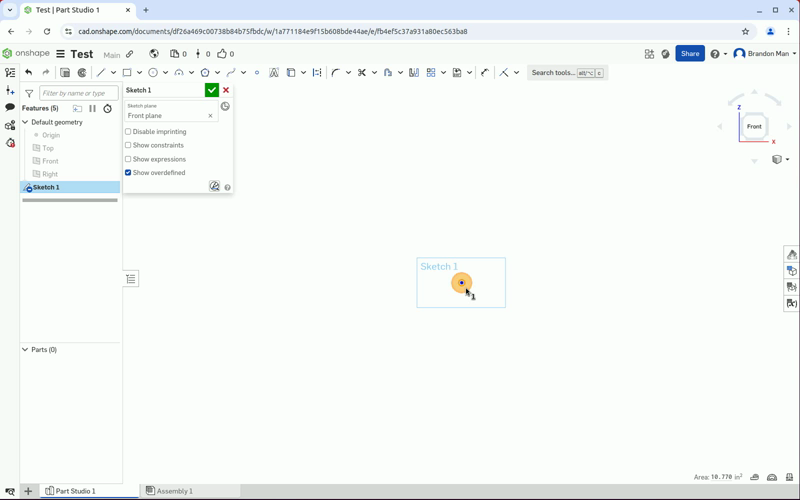
mouse_move(73, 352)
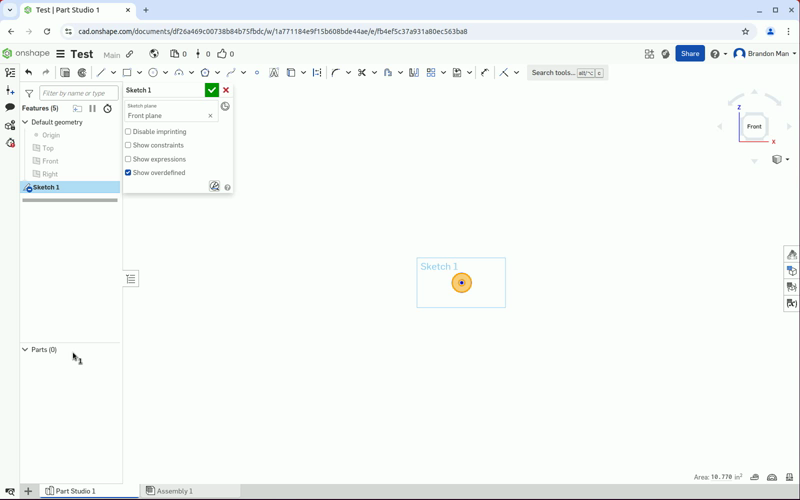
key(shift+y)
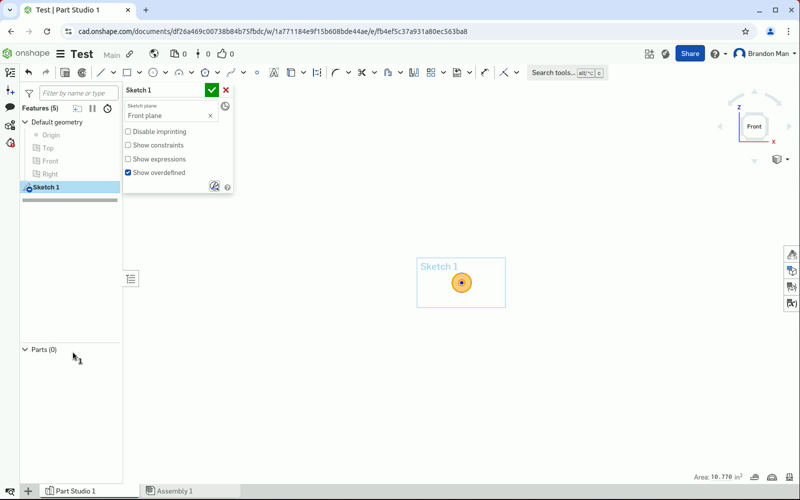
key(shift+e)
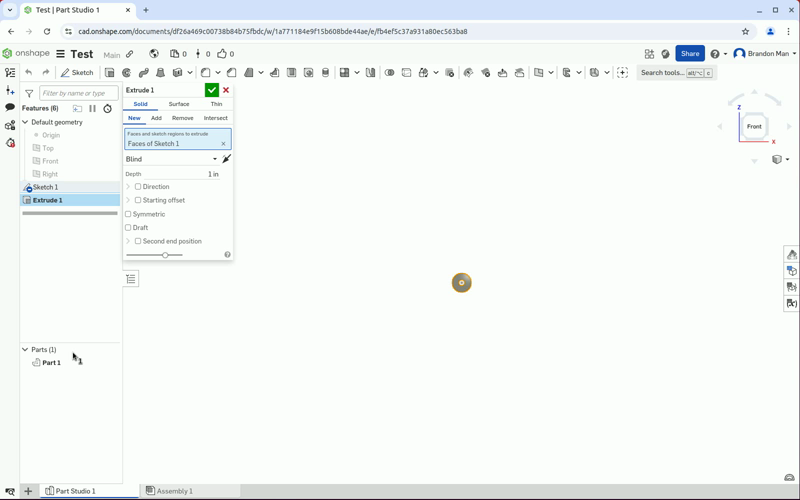
mouse_move(143, 106)
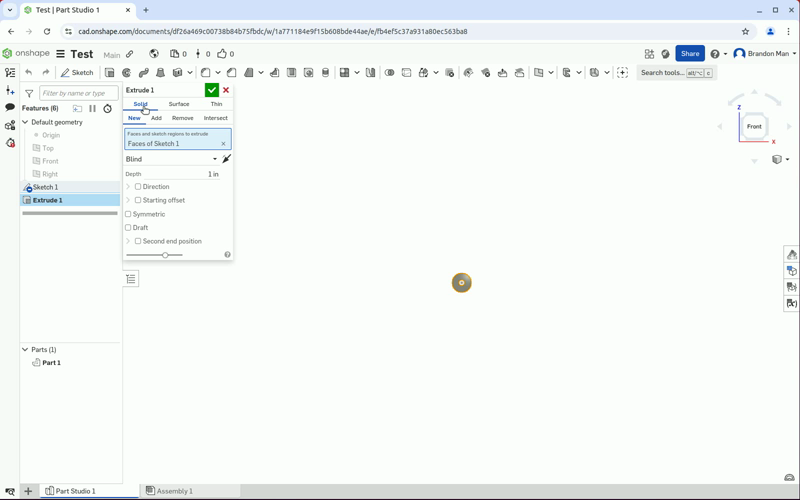
click(143, 106)
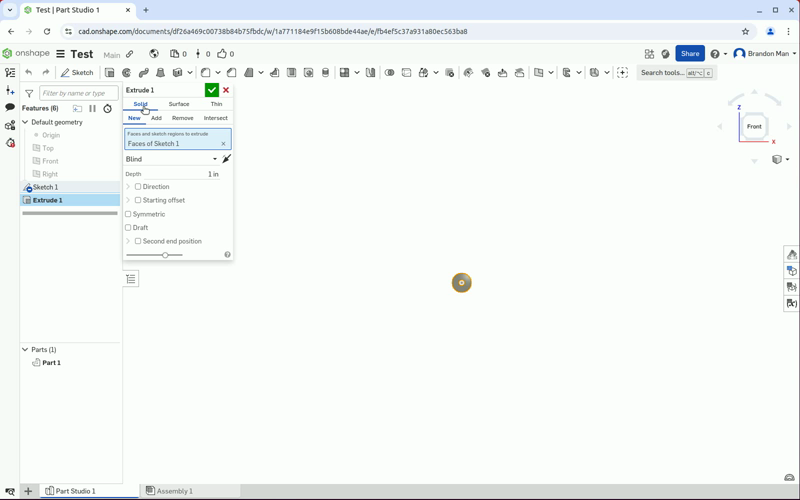
mouse_move(137, 120)
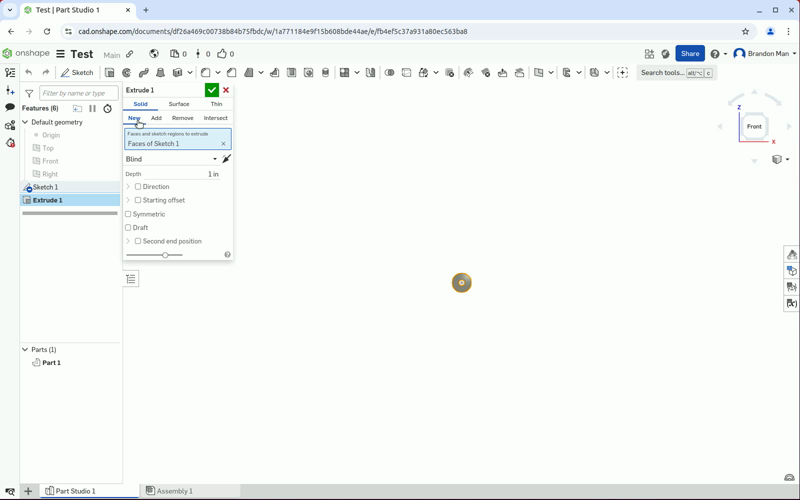
click(137, 120)
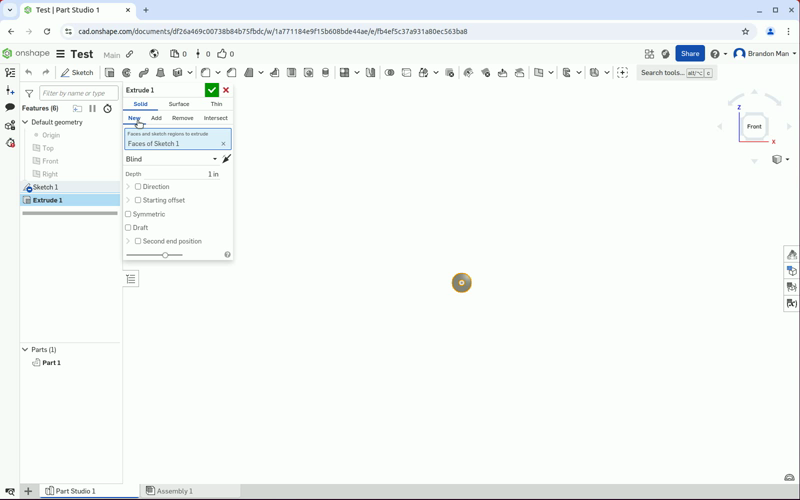
key(tab, 4)
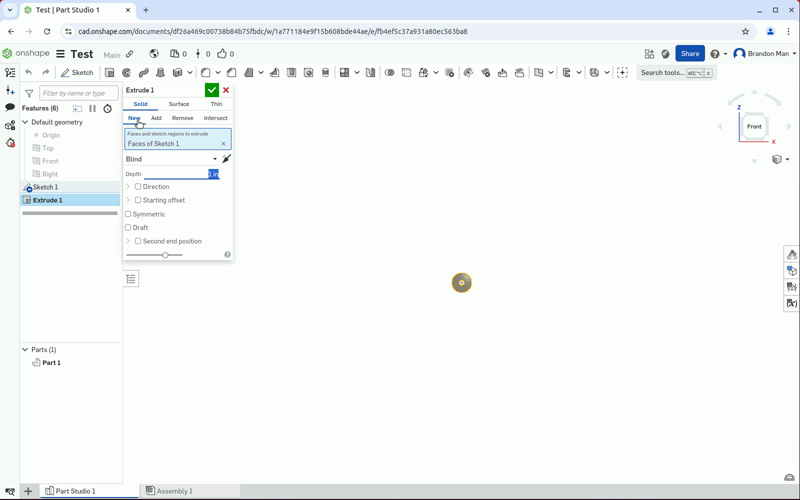
text(0.481)
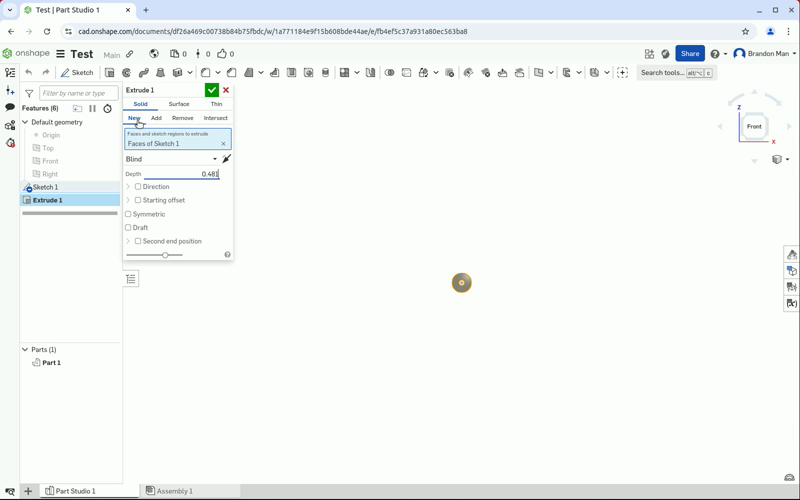
key(enter)
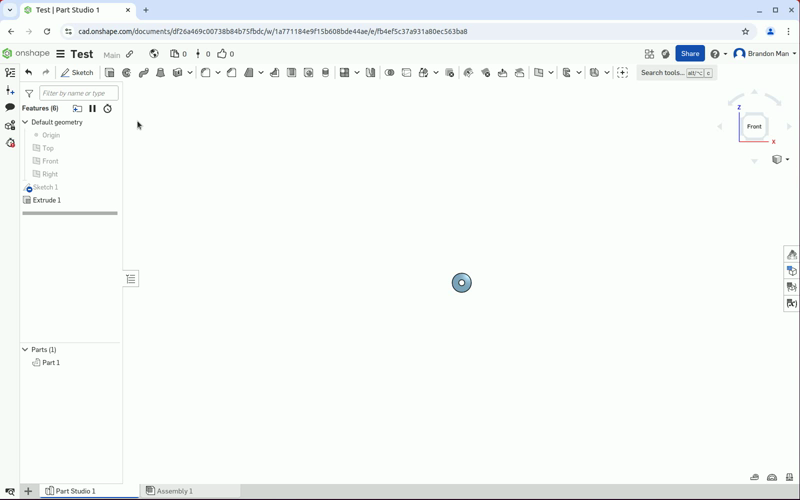
key(shift+h)
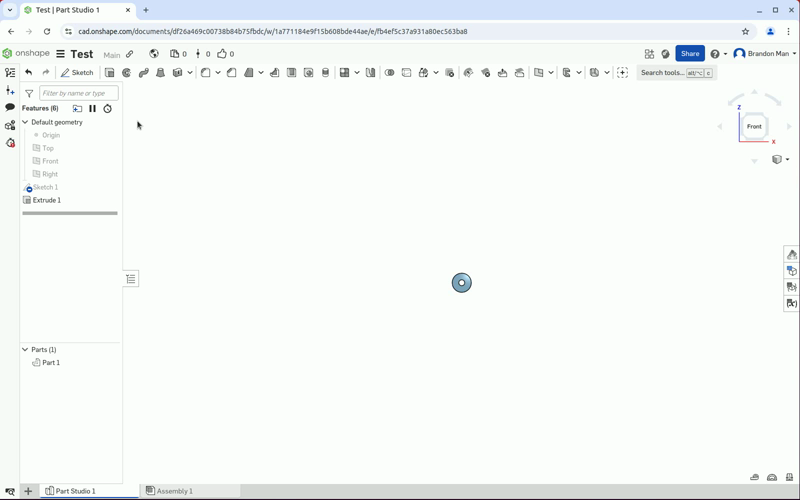
key(shift+h)
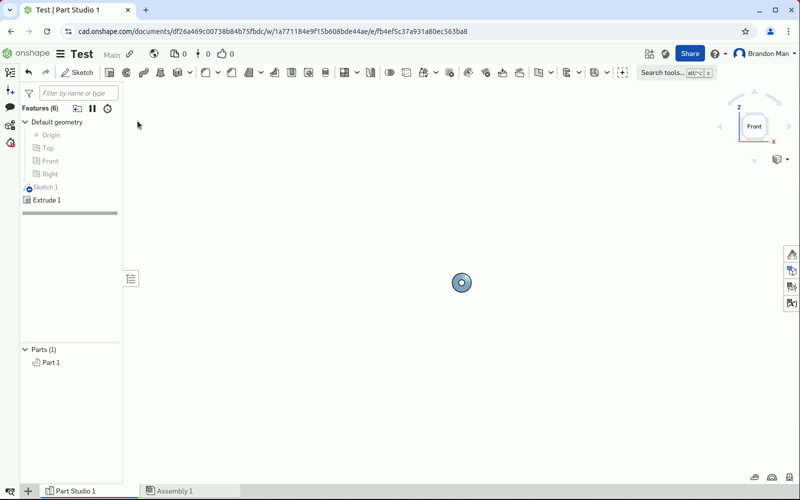
mouse_move(73, 189)
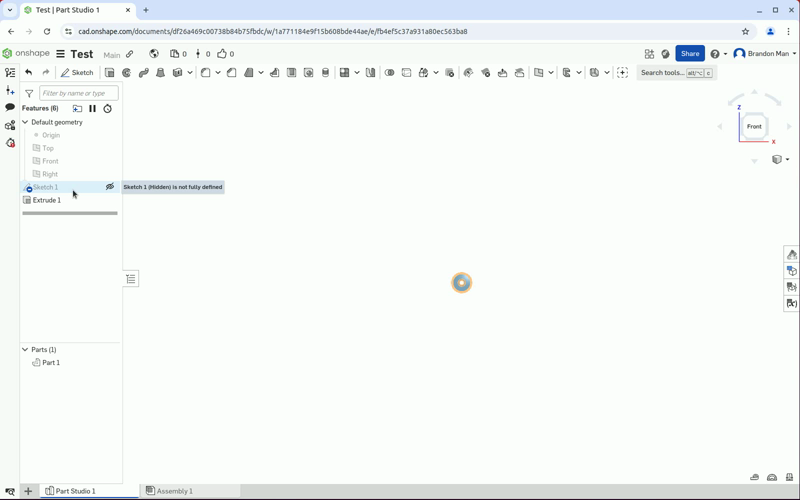
click(73, 189)
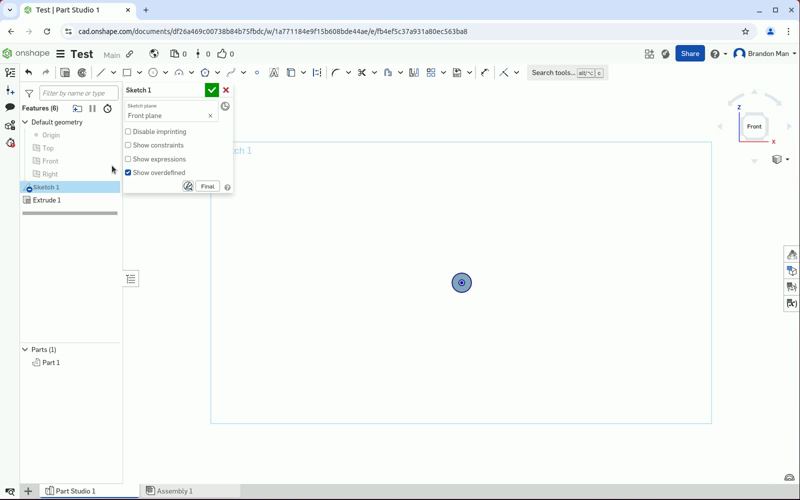
mouse_move(229, 92)
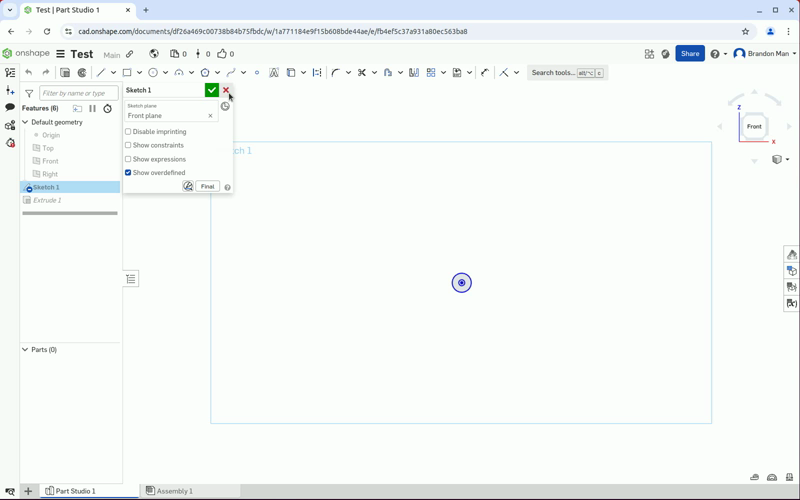
click(229, 92)
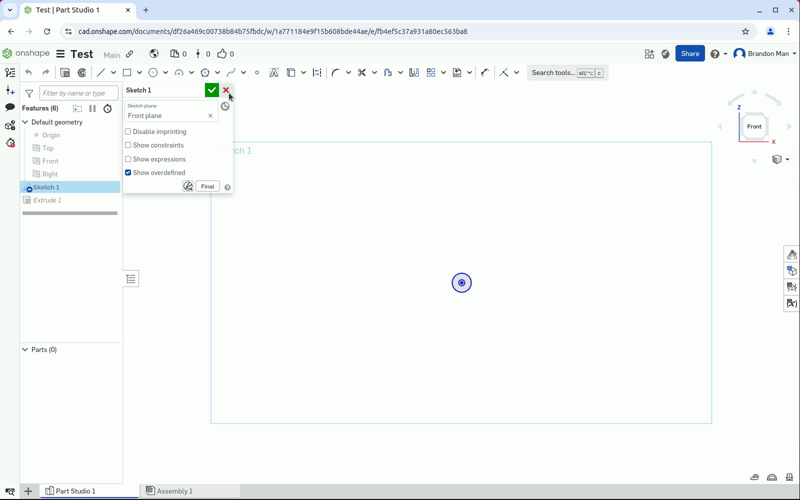
key(shift+s)
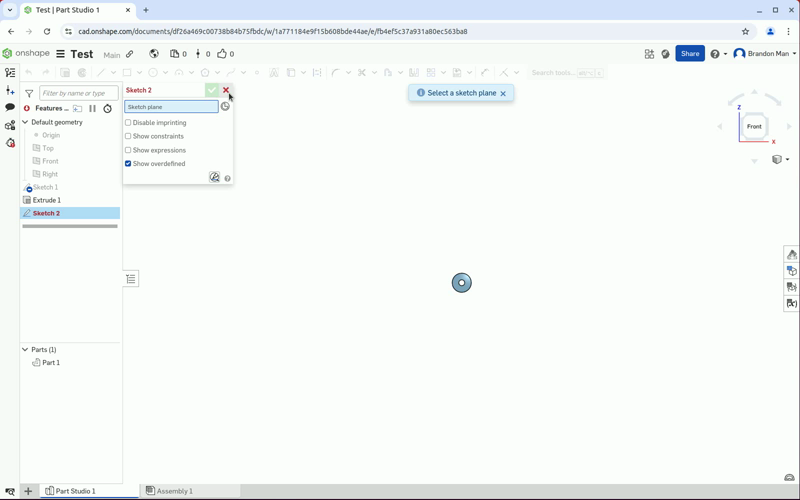
mouse_move(73, 163)
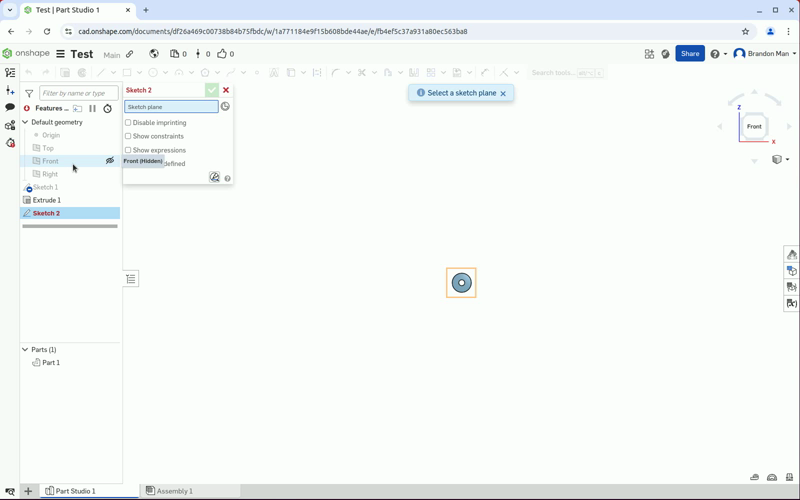
click(73, 163)
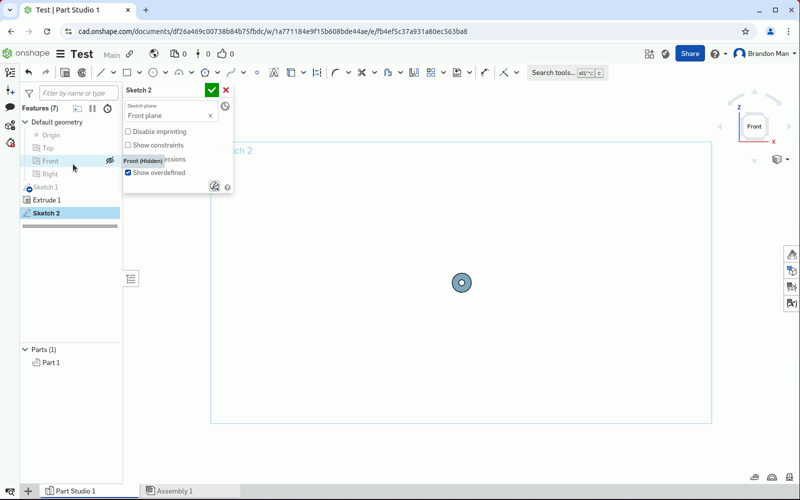
mouse_move(73, 352)
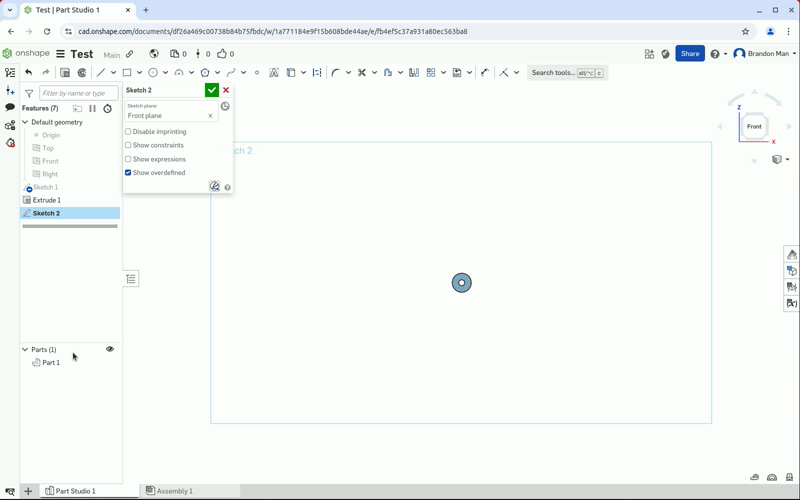
key(y)
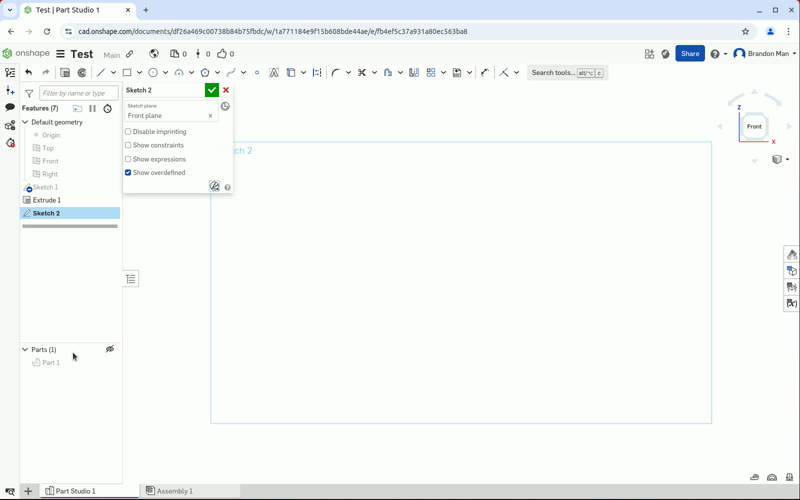
key(c)
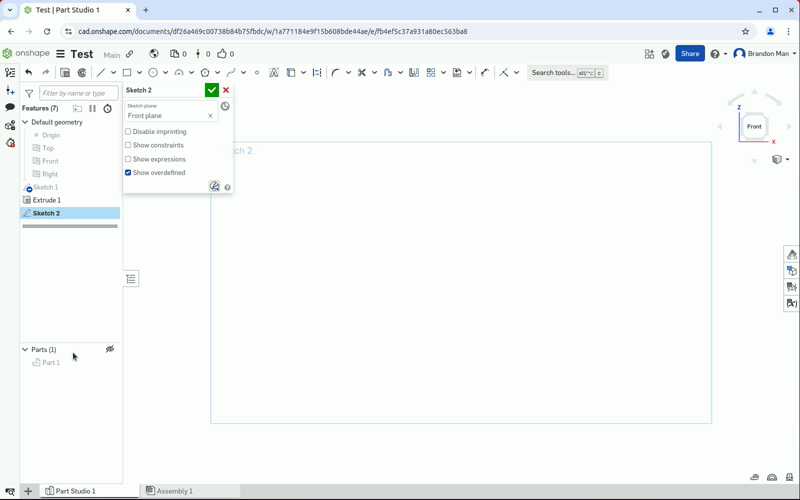
key_down(shift)
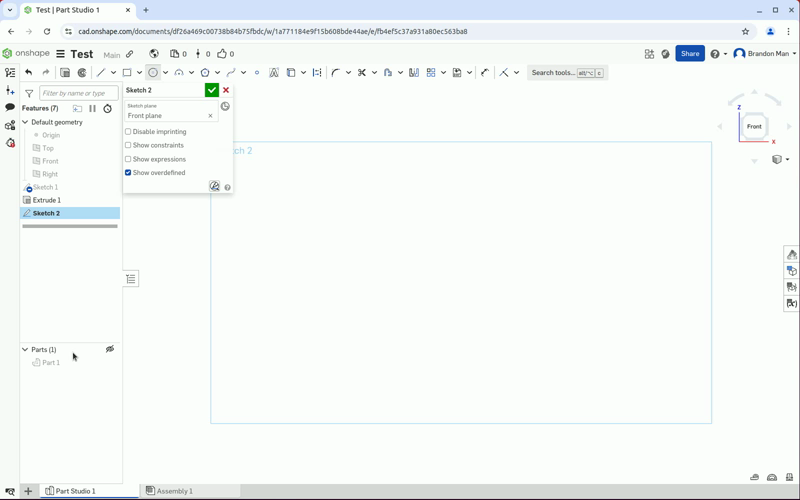
mouse_move(501, 282)
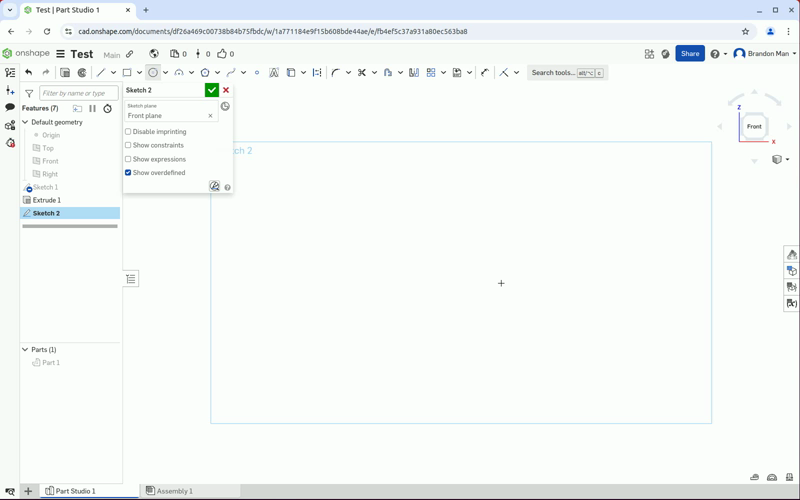
click(501, 282)
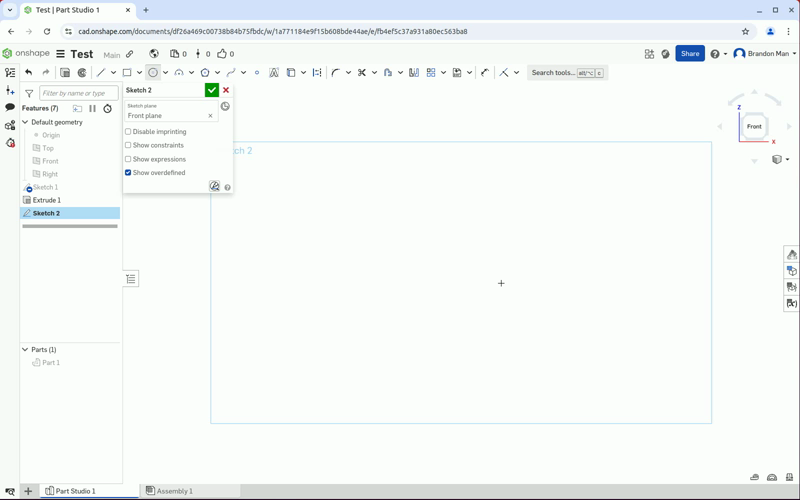
key_up(shift)
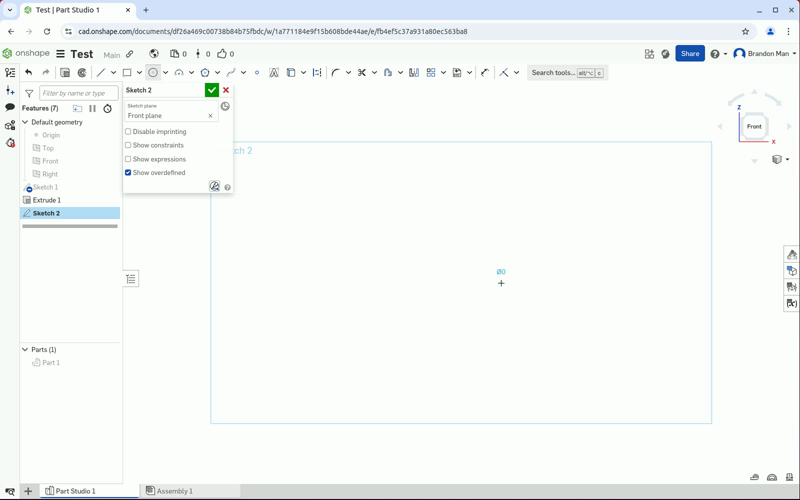
mouse_move(508, 282)
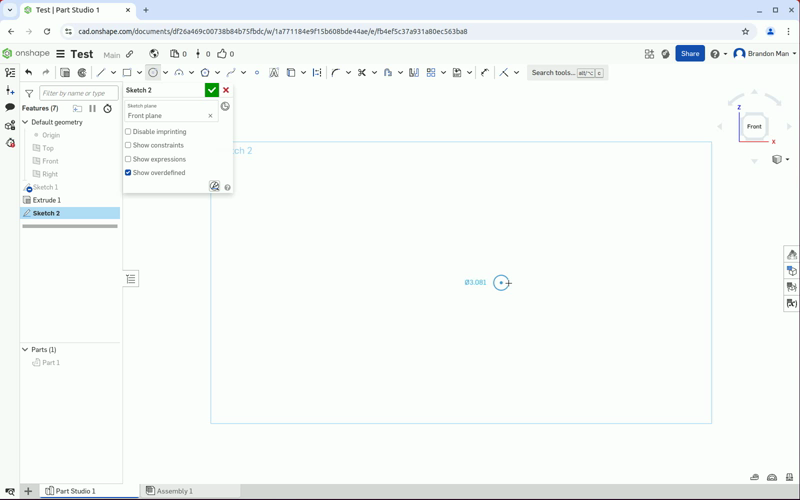
click(508, 282)
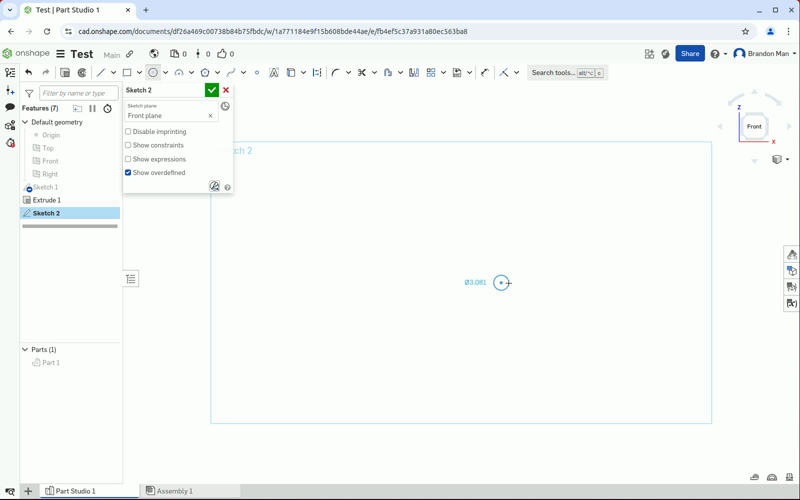
key(esc)
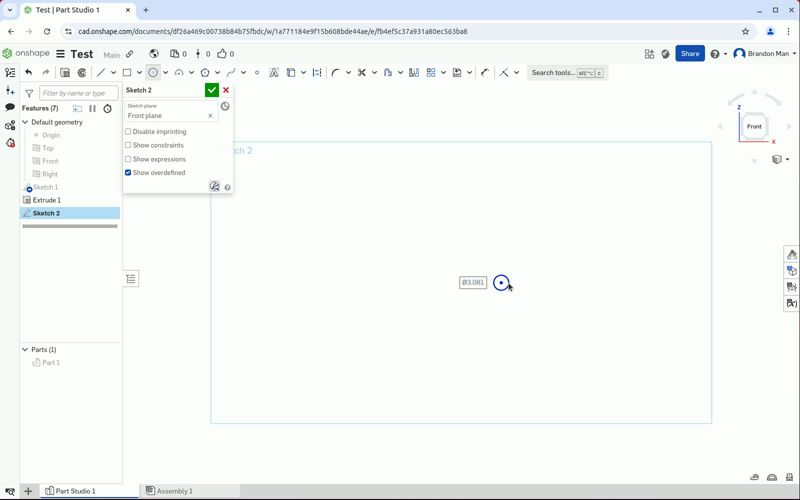
key(c)
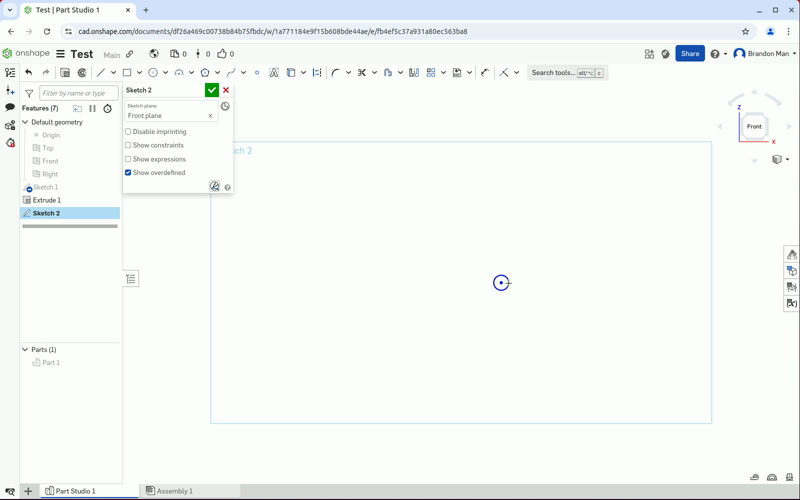
key_down(shift)
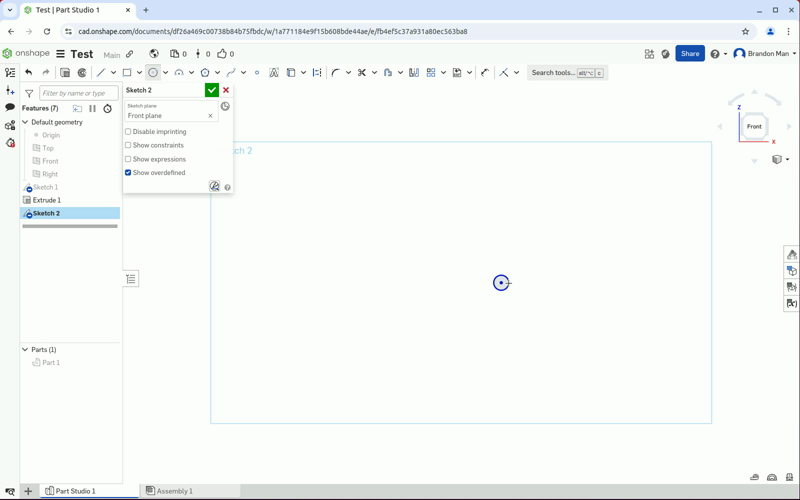
mouse_move(501, 282)
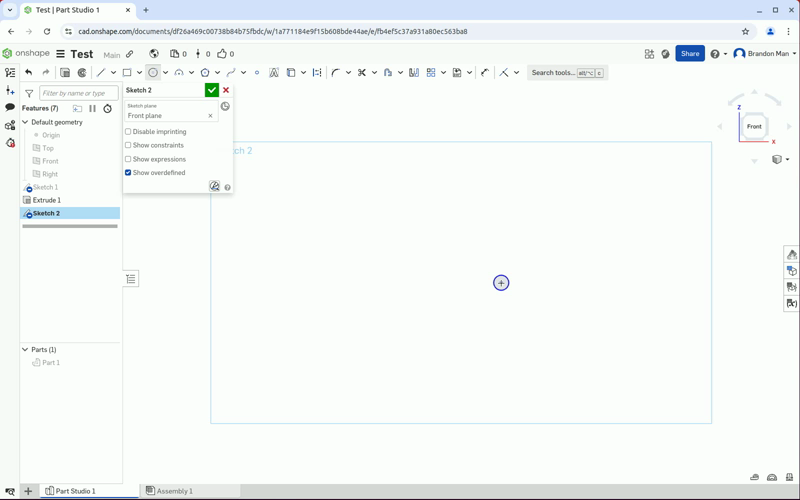
click(501, 282)
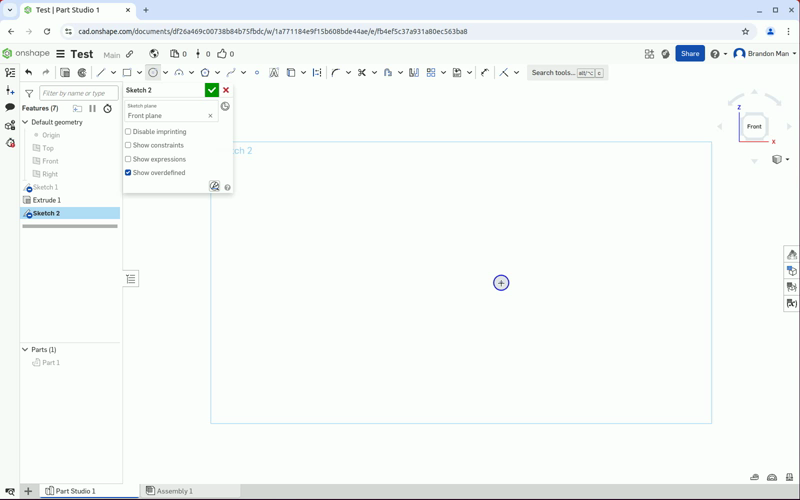
key_up(shift)
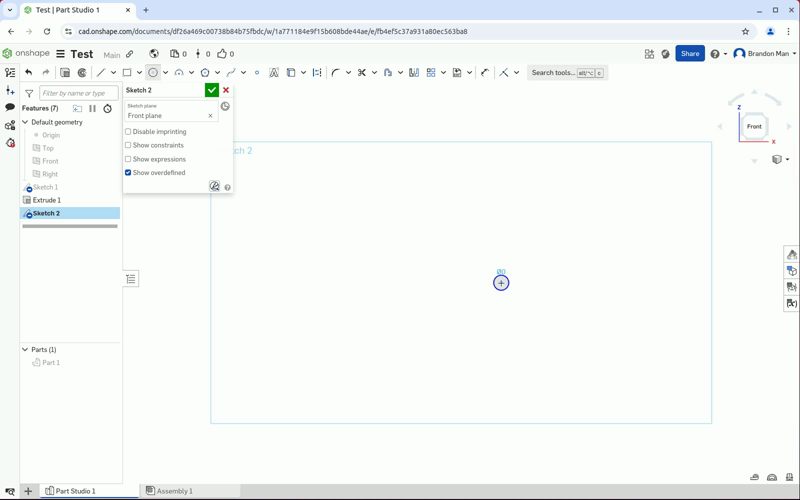
mouse_move(504, 282)
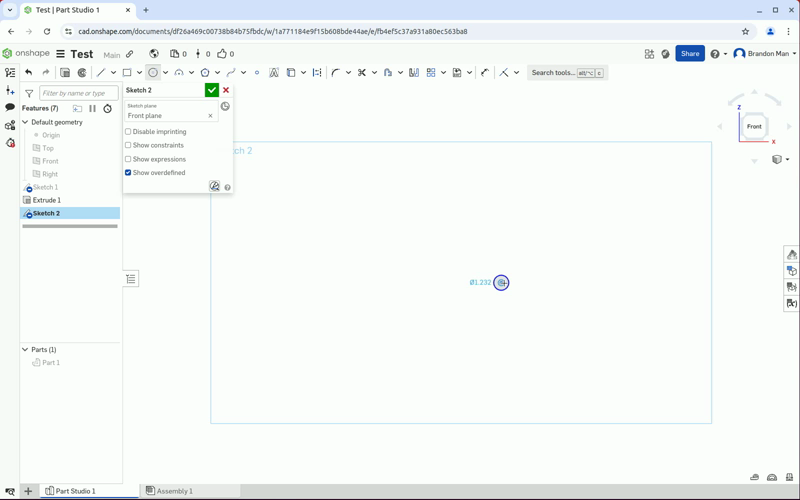
scroll(6)
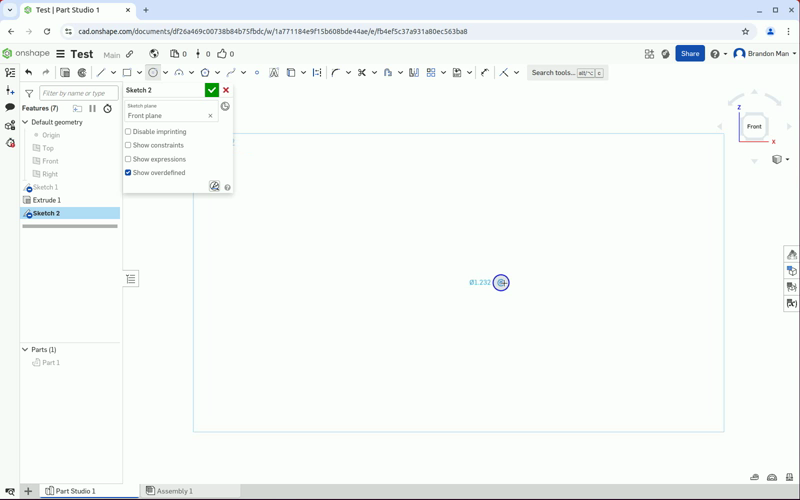
scroll(6)
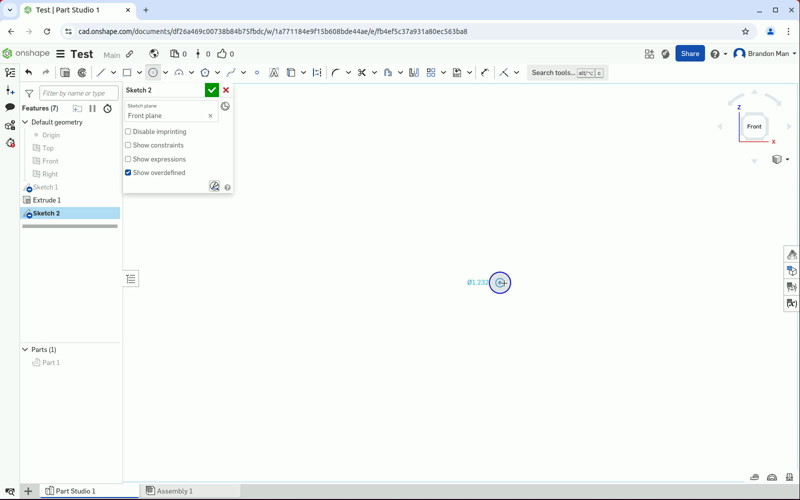
scroll(6)
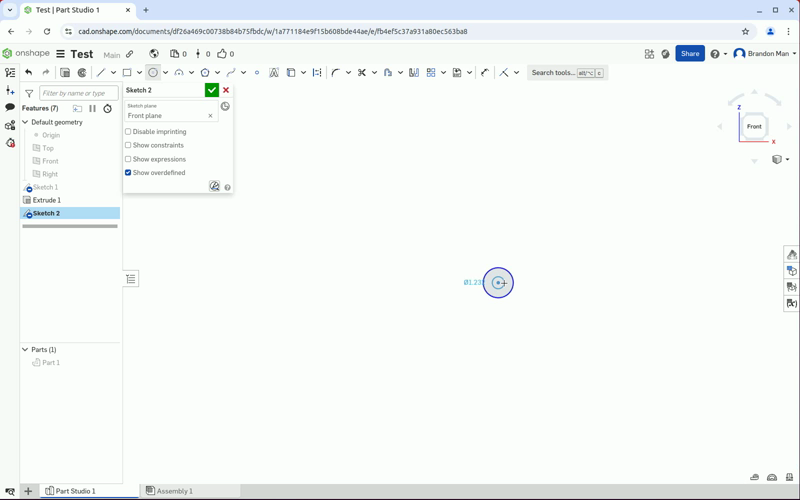
scroll(6)
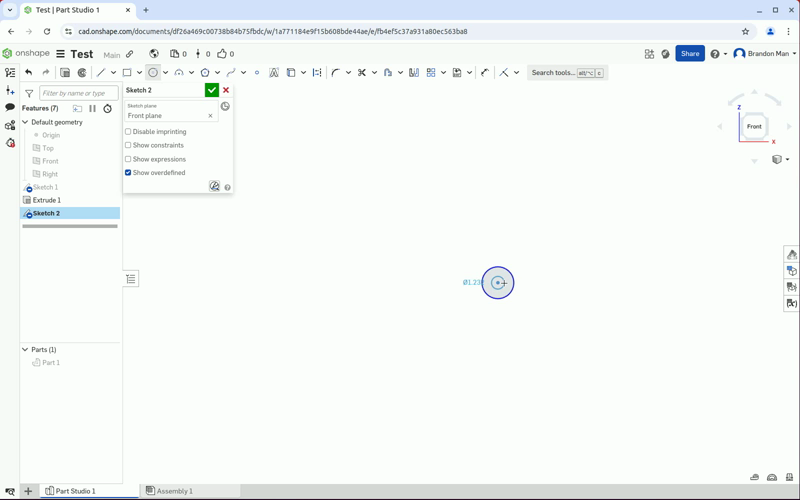
scroll(6)
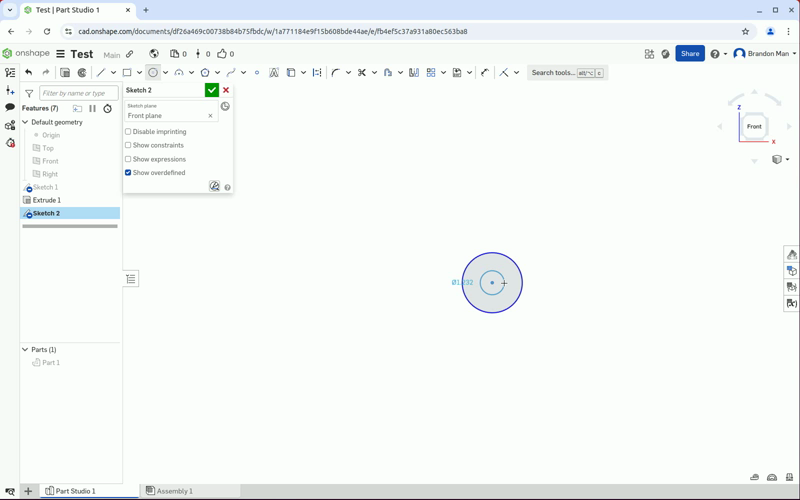
scroll(6)
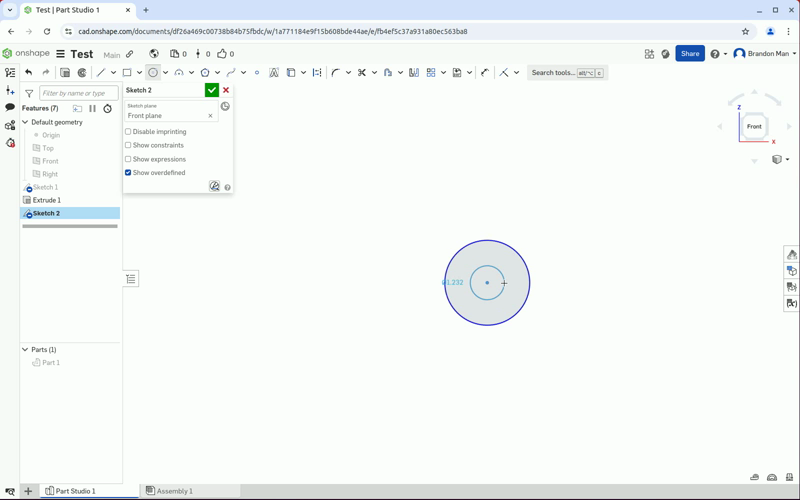
scroll(6)
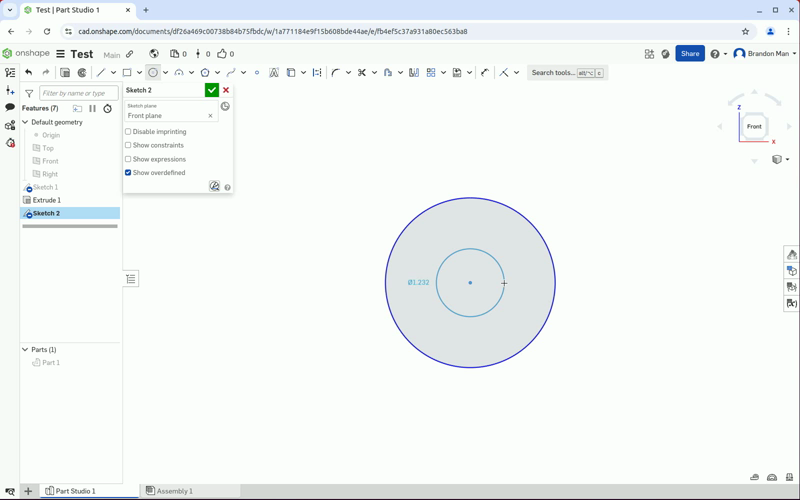
click(504, 282)
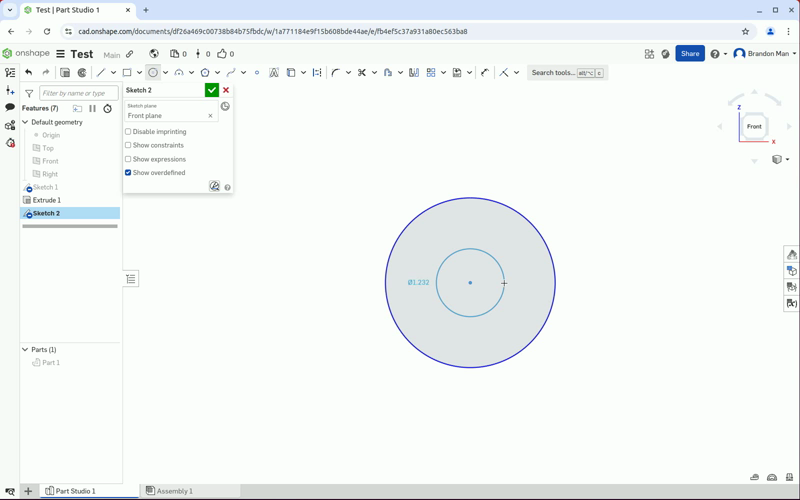
scroll(-6)
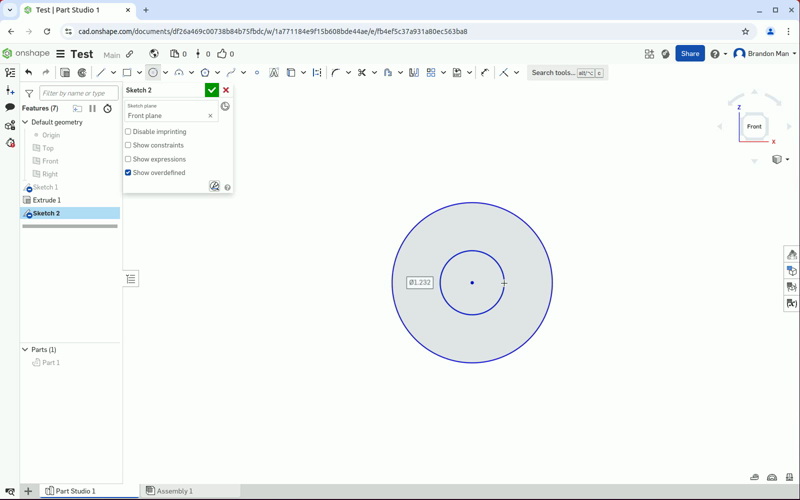
scroll(-6)
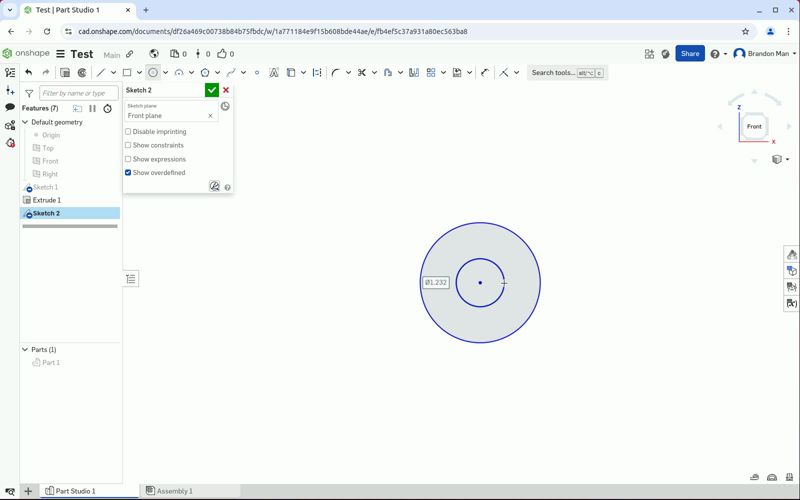
scroll(-6)
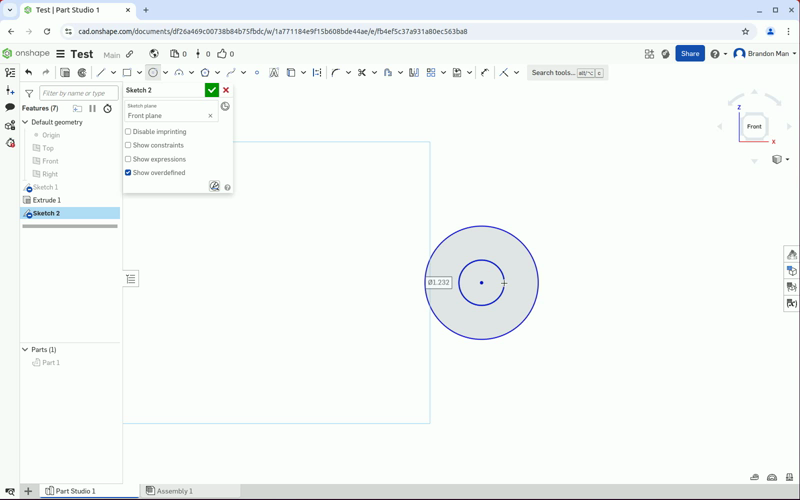
scroll(-6)
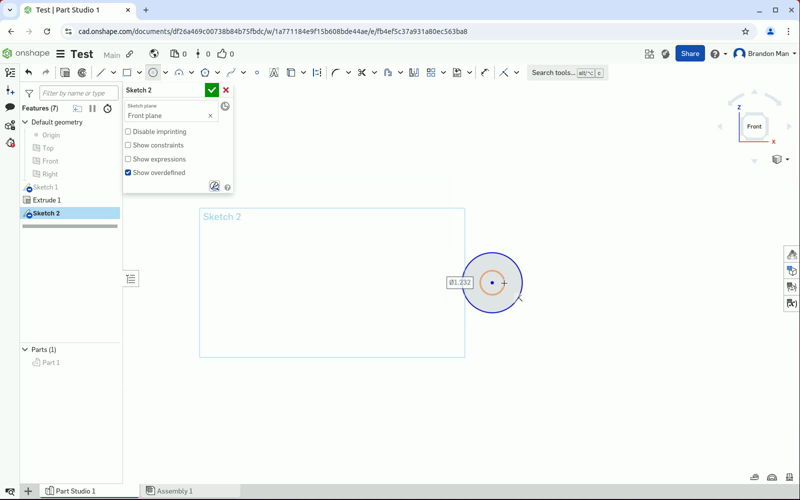
scroll(-6)
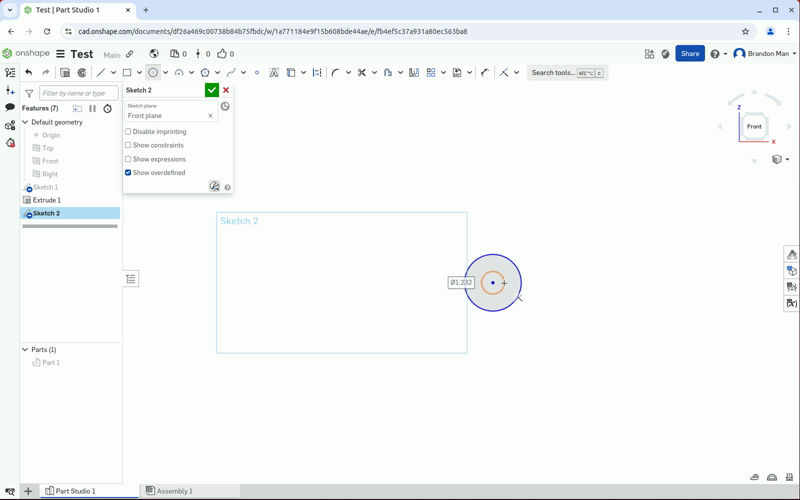
scroll(-6)
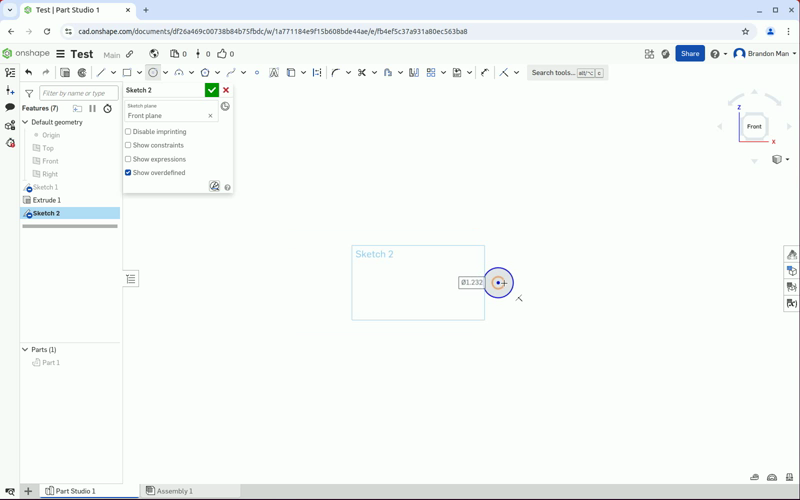
scroll(-6)
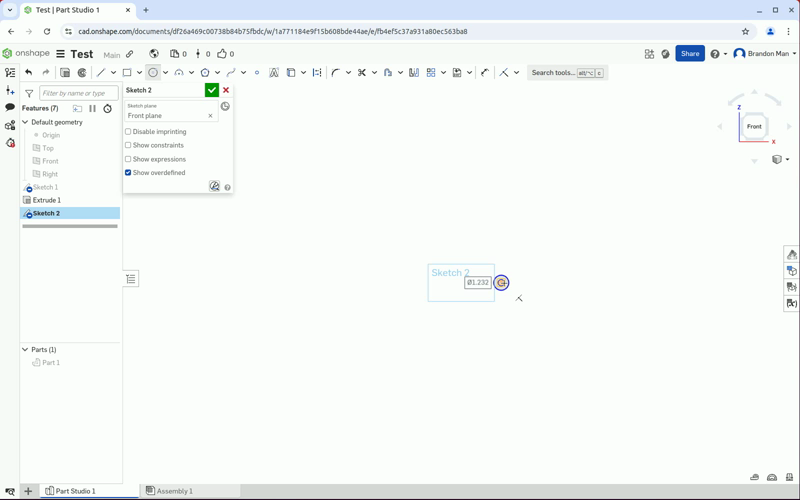
key(esc)
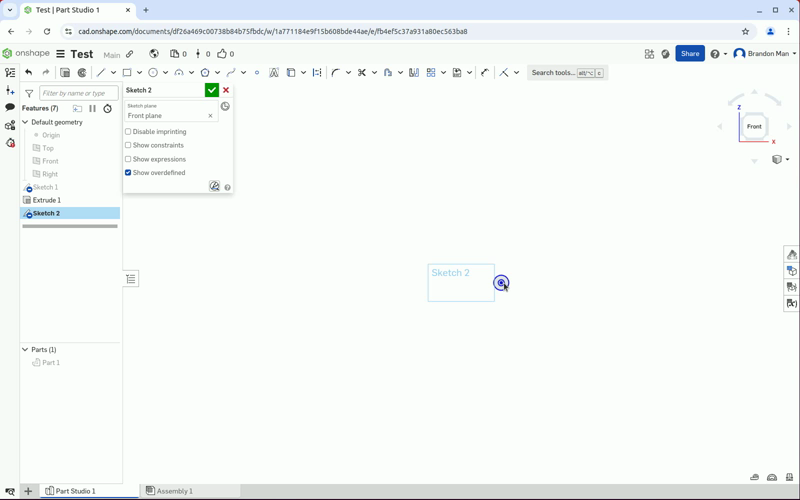
mouse_move(500, 278)
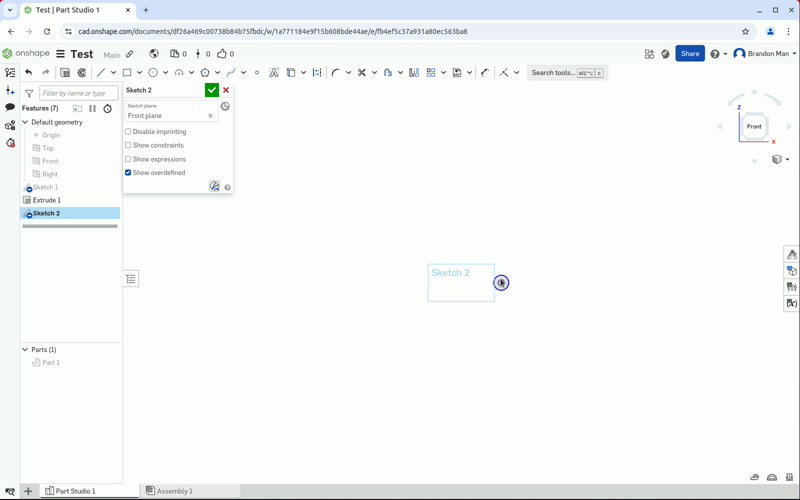
scroll(6)
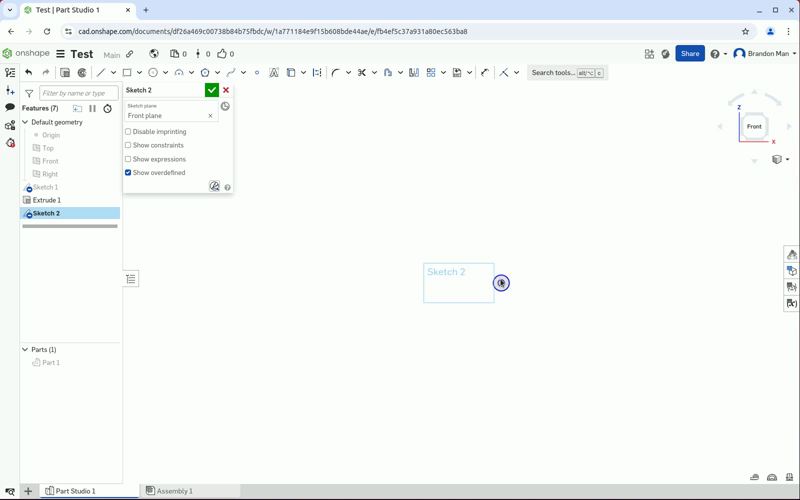
scroll(6)
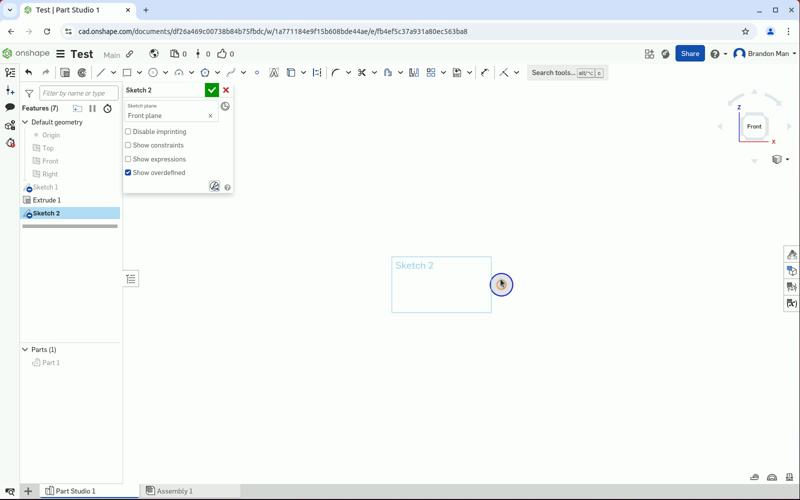
scroll(6)
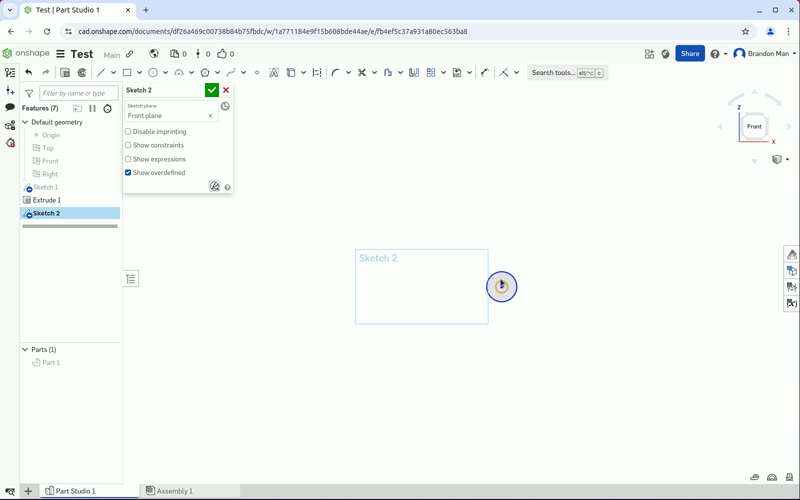
scroll(6)
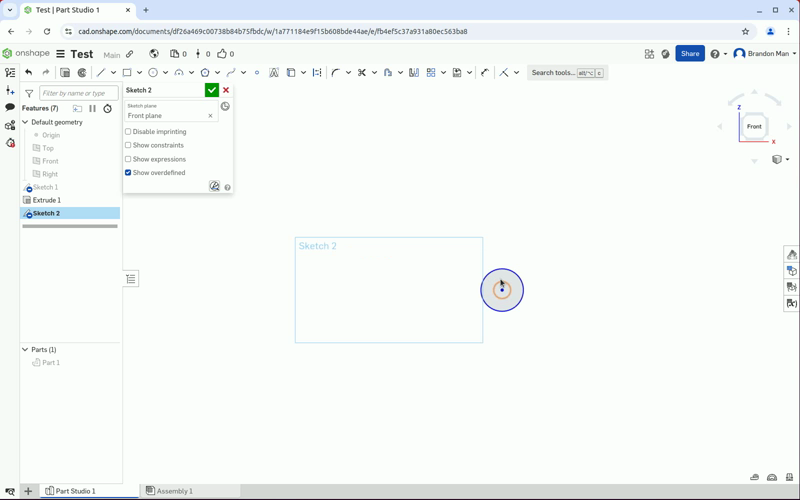
scroll(6)
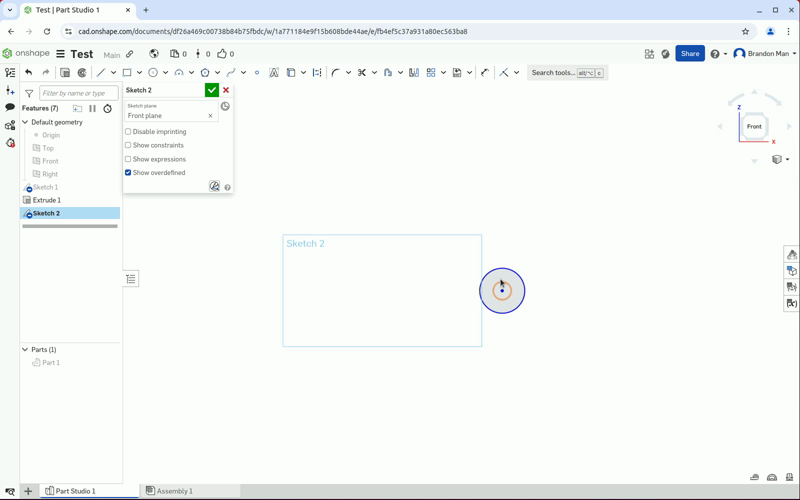
scroll(6)
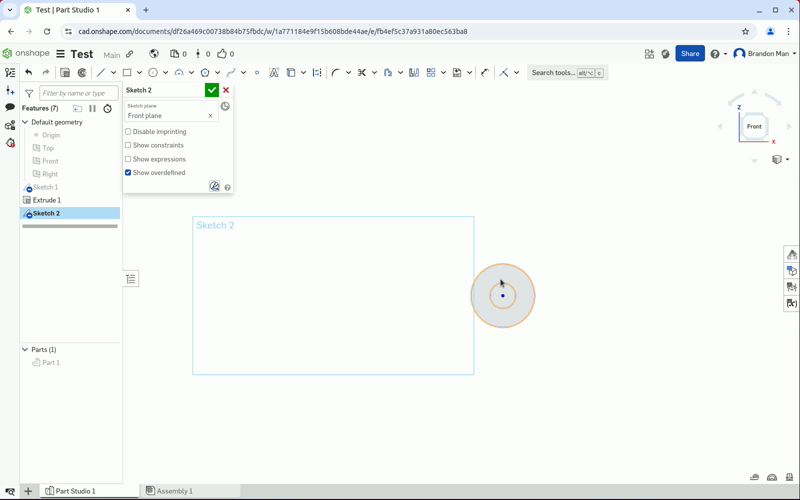
scroll(6)
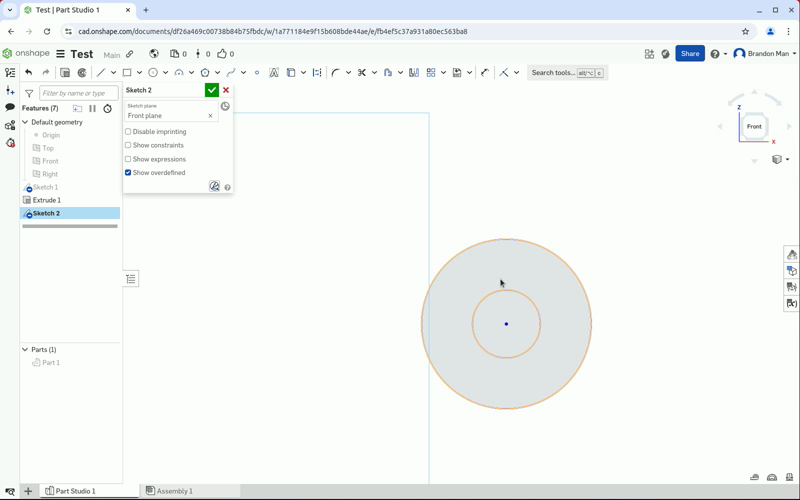
click(500, 278)
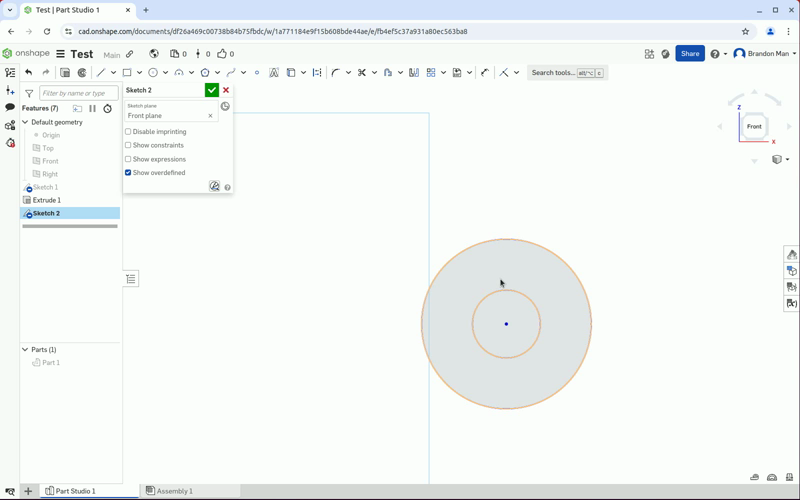
scroll(-6)
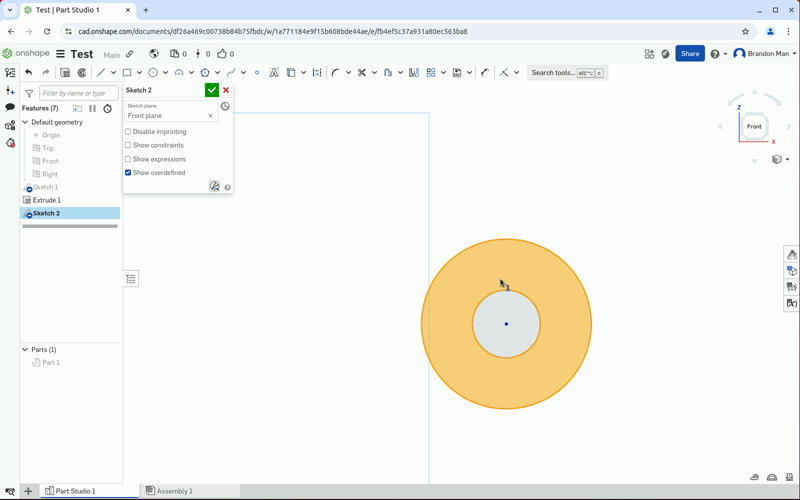
scroll(-6)
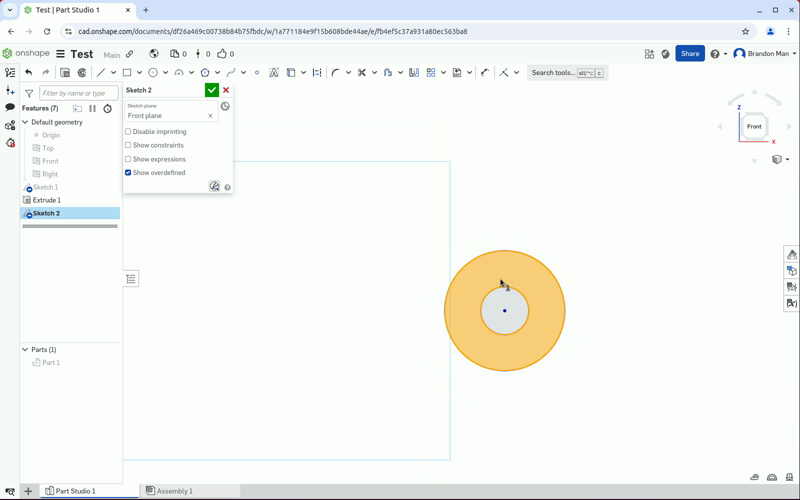
scroll(-6)
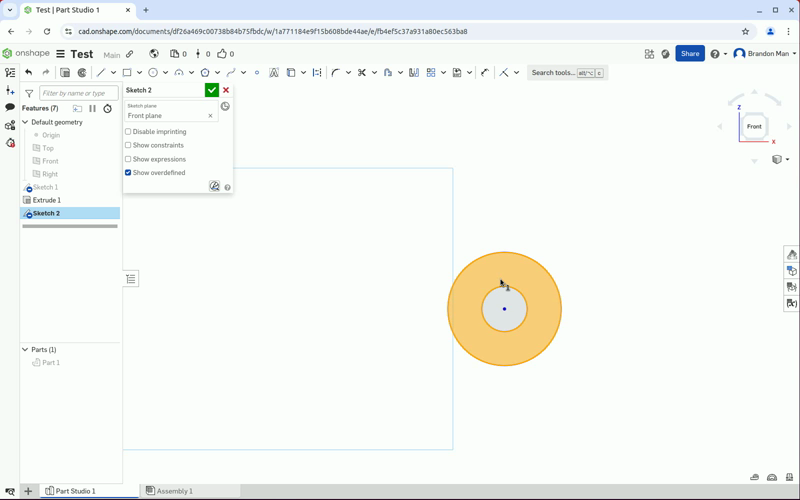
scroll(-6)
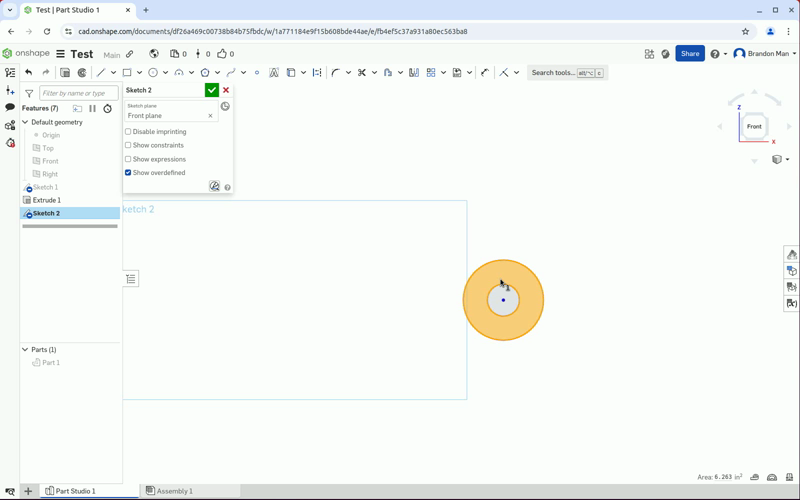
scroll(-6)
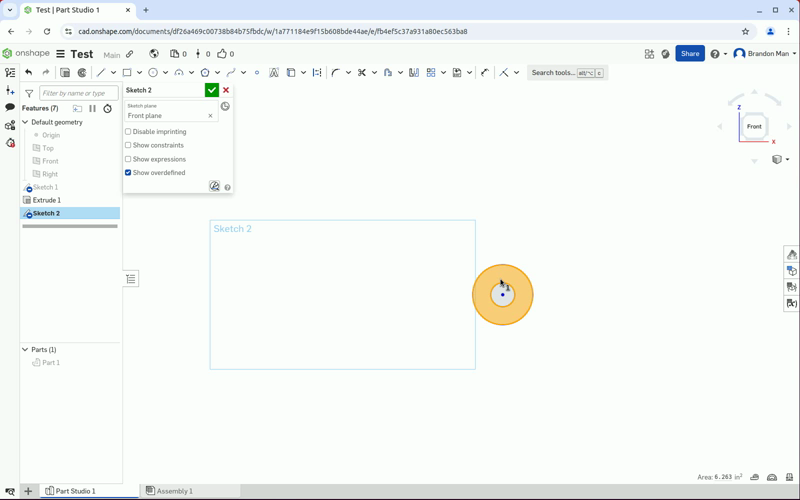
scroll(-6)
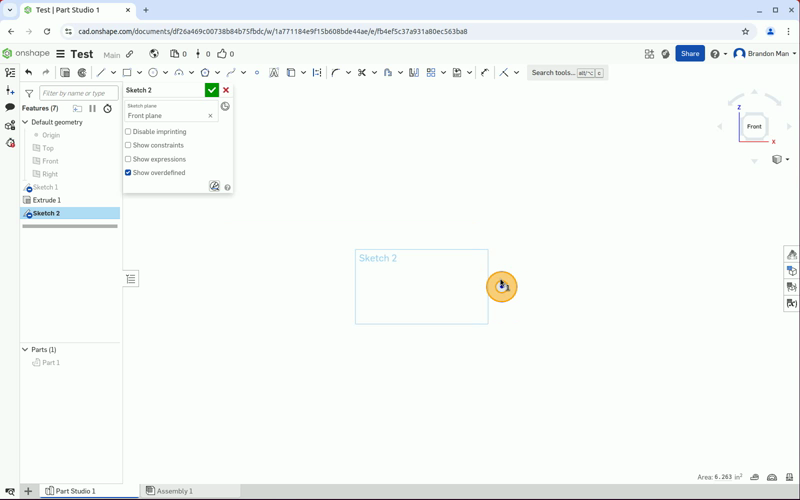
scroll(-6)
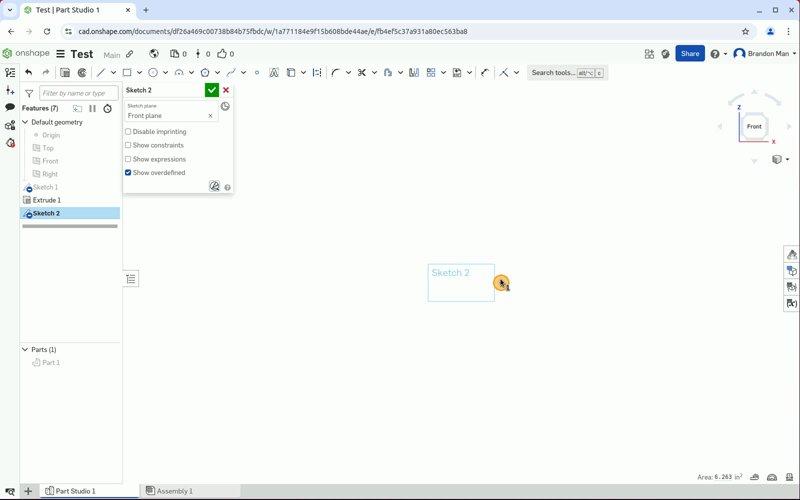
mouse_move(73, 352)
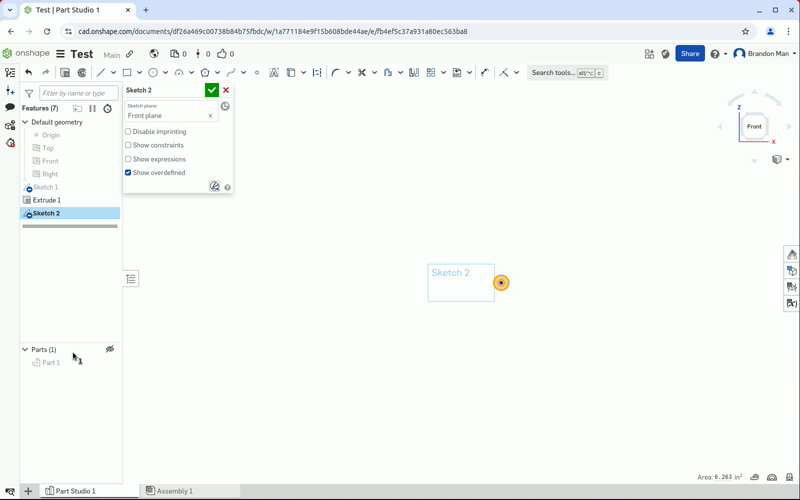
key(shift+y)
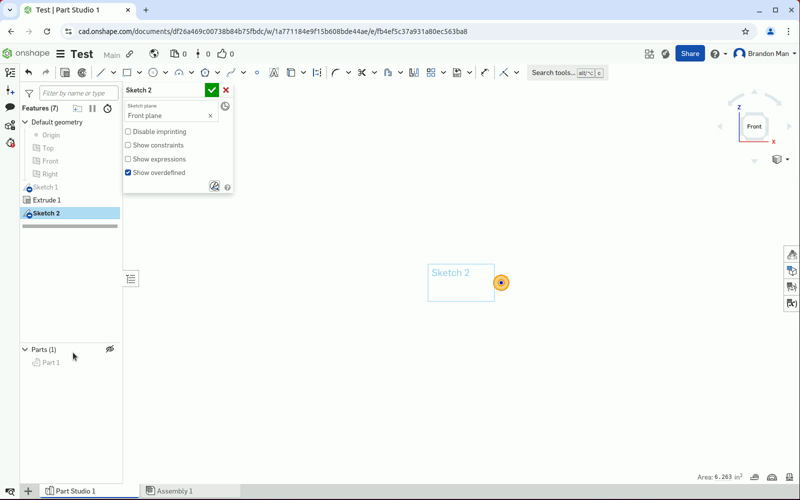
key(shift+e)
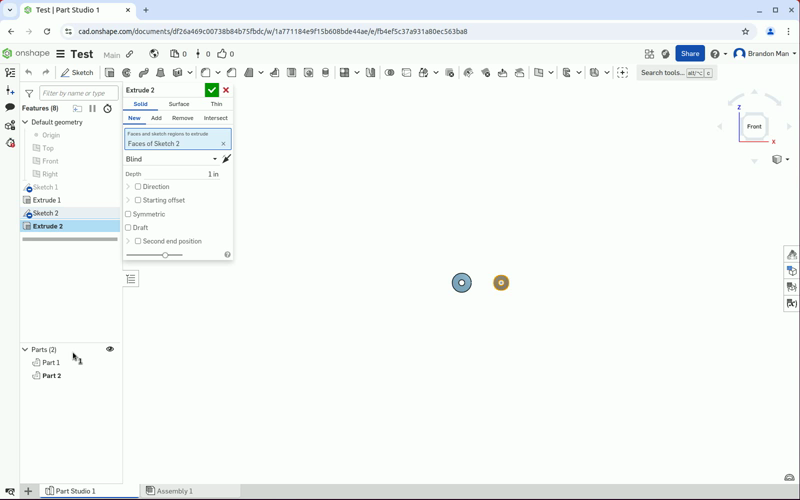
mouse_move(143, 106)
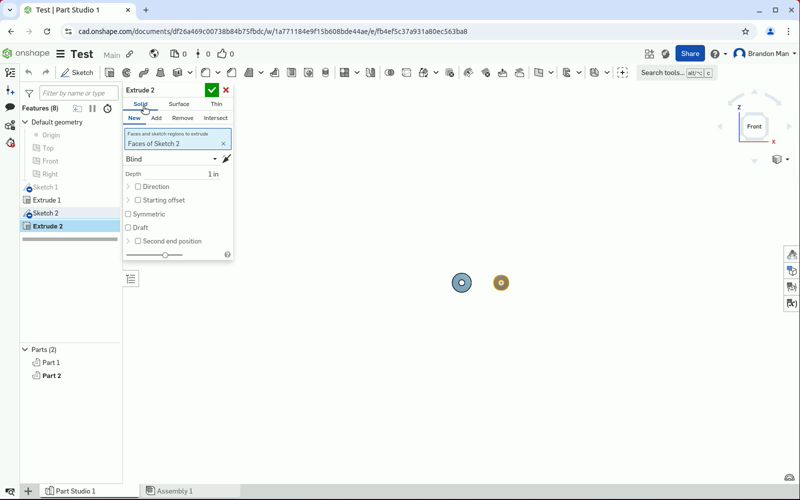
click(143, 106)
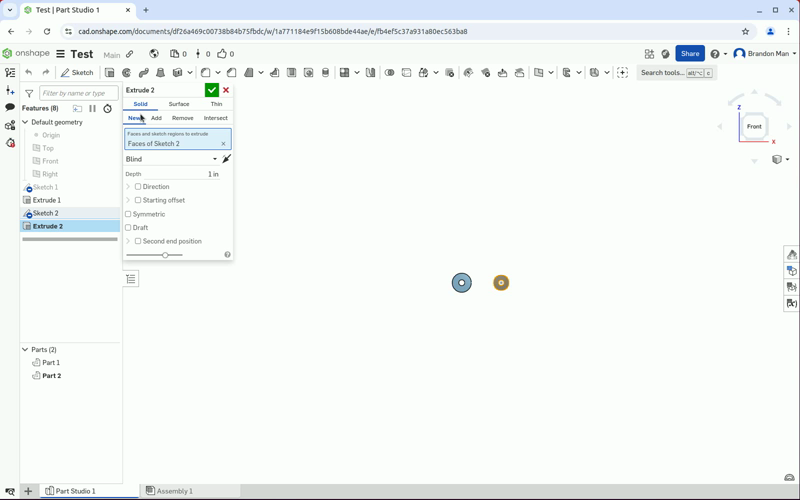
mouse_move(137, 120)
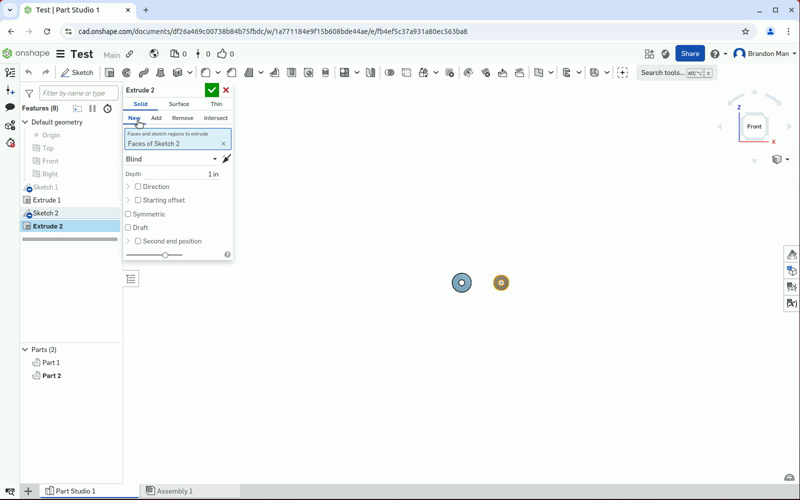
click(137, 120)
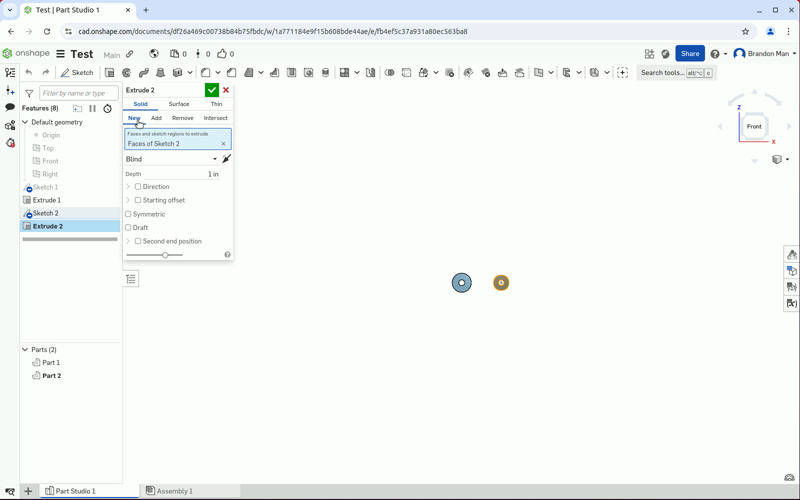
key(tab, 4)
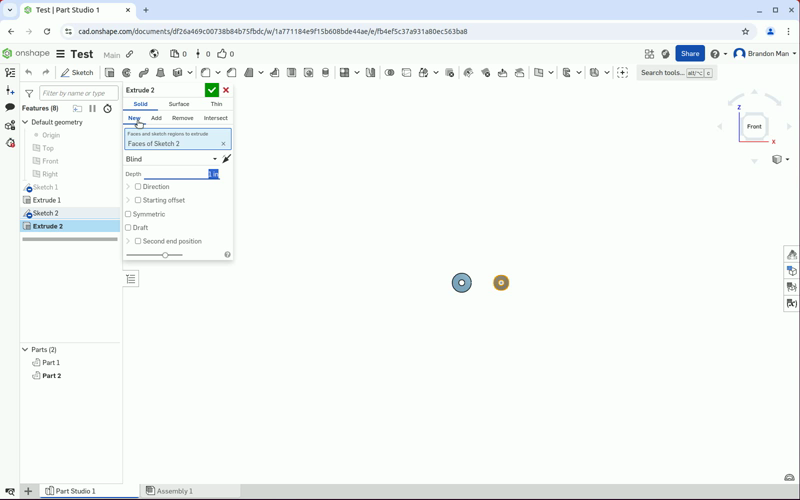
text(0.481)
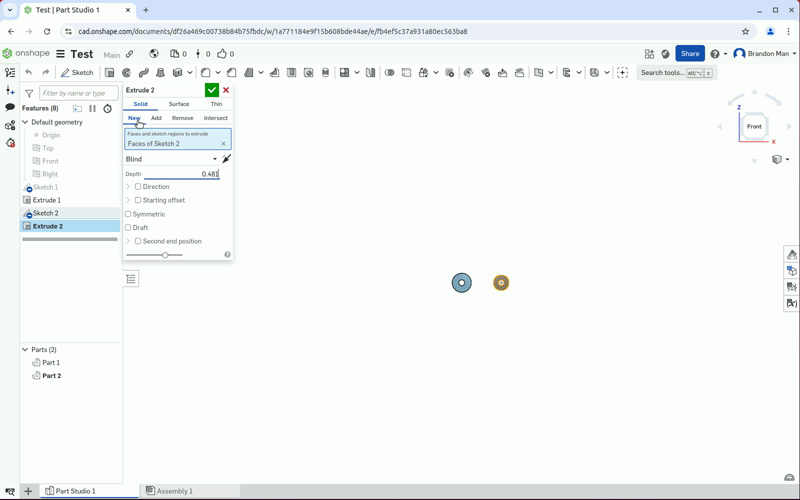
key(enter)
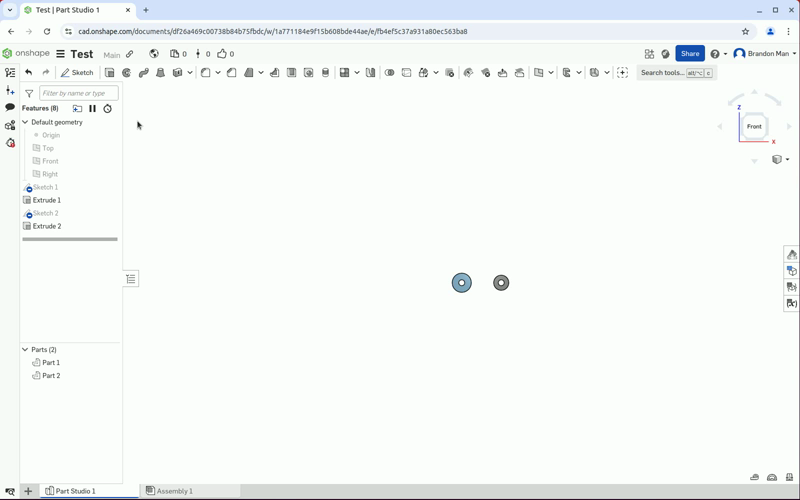
key(shift+h)
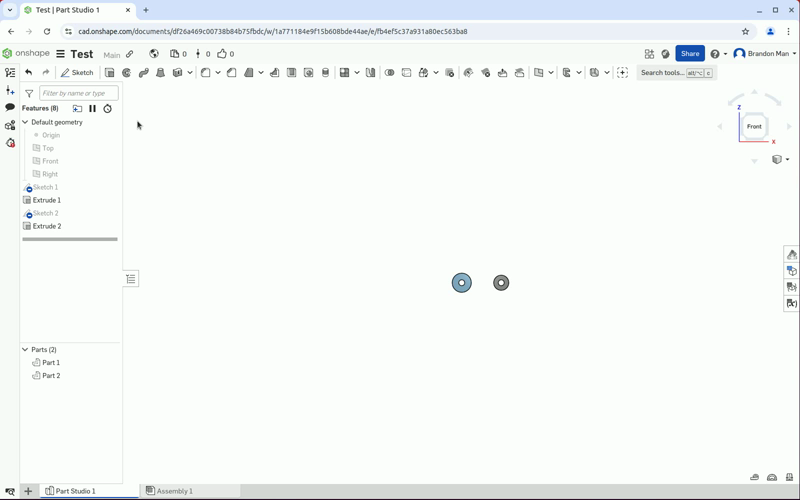
key(shift+h)
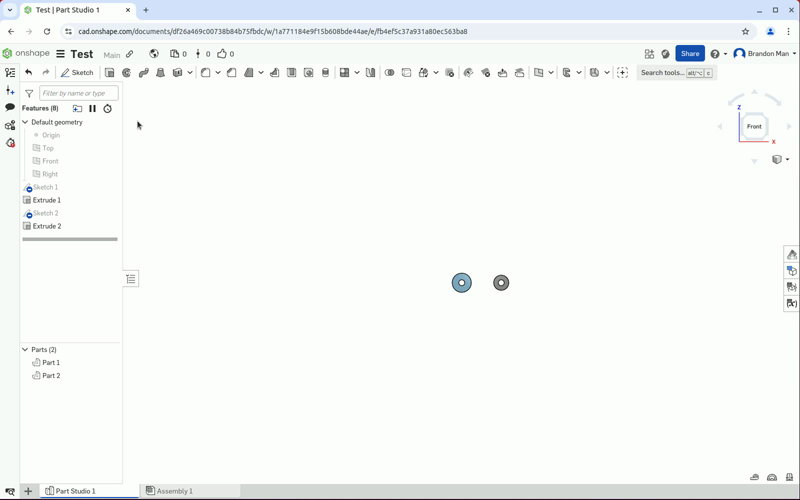
mouse_move(73, 189)
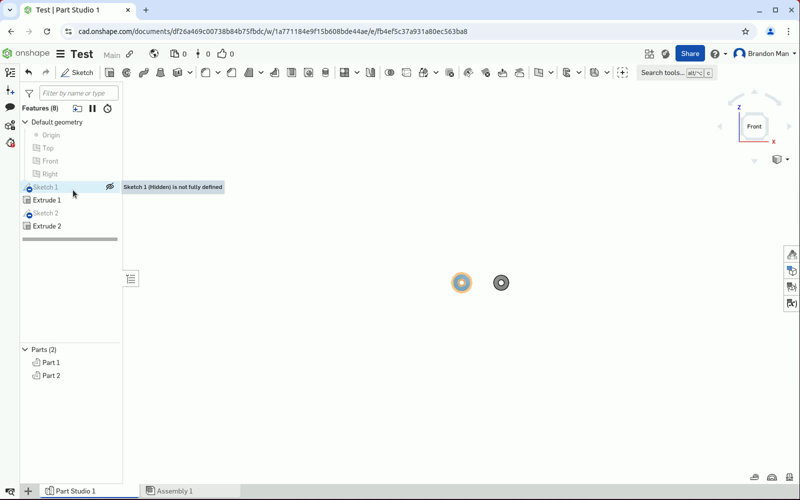
click(73, 189)
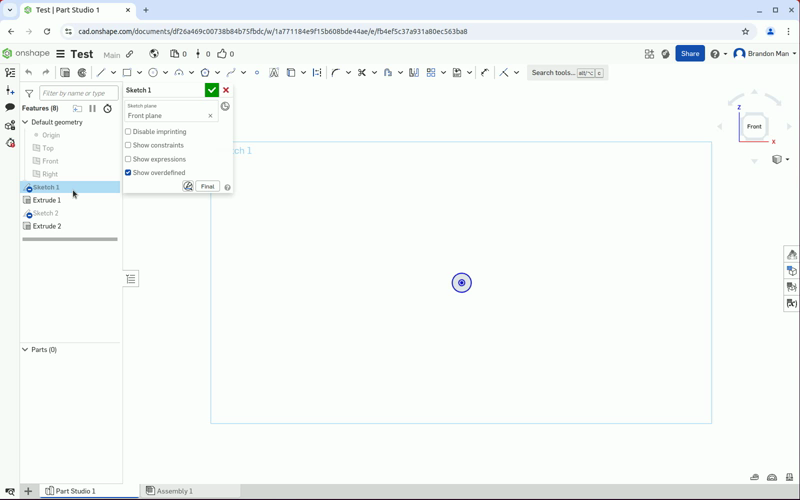
mouse_move(229, 92)
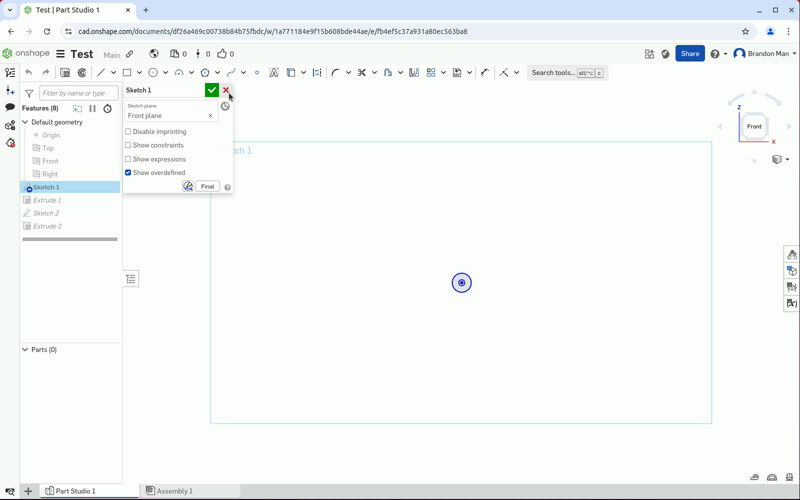
click(229, 92)
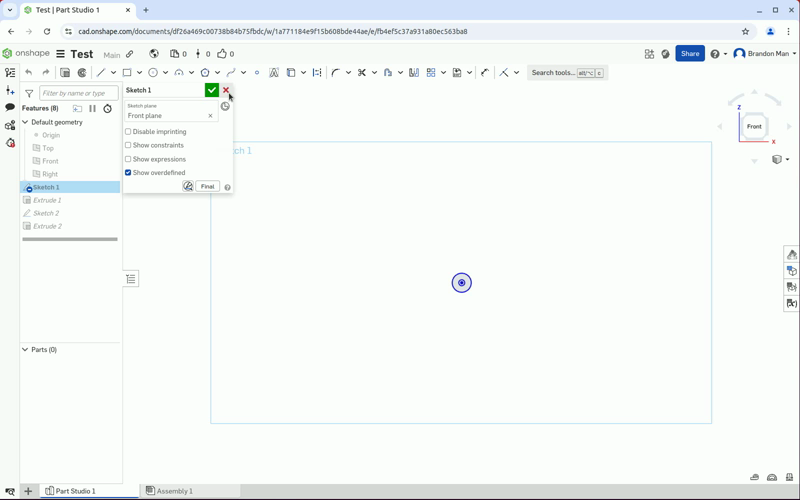
key(shift+s)
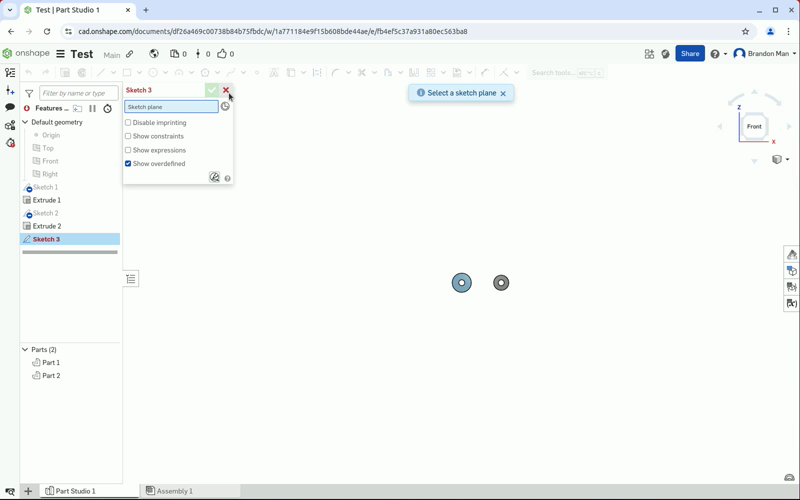
mouse_move(73, 163)
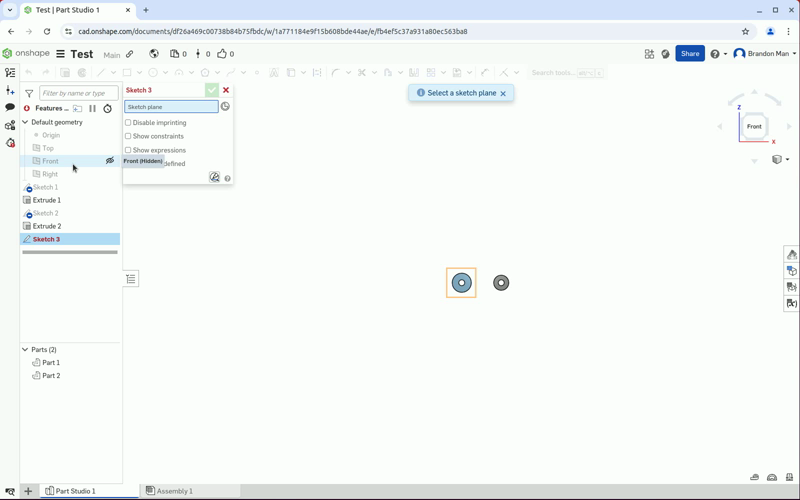
click(73, 163)
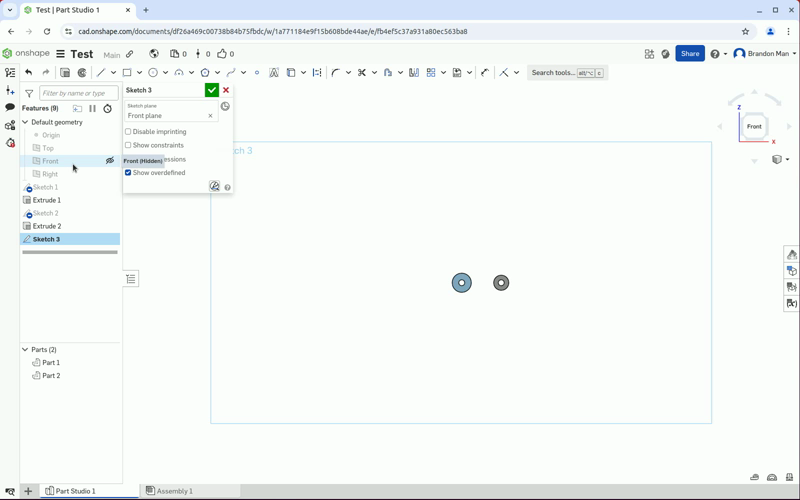
mouse_move(73, 352)
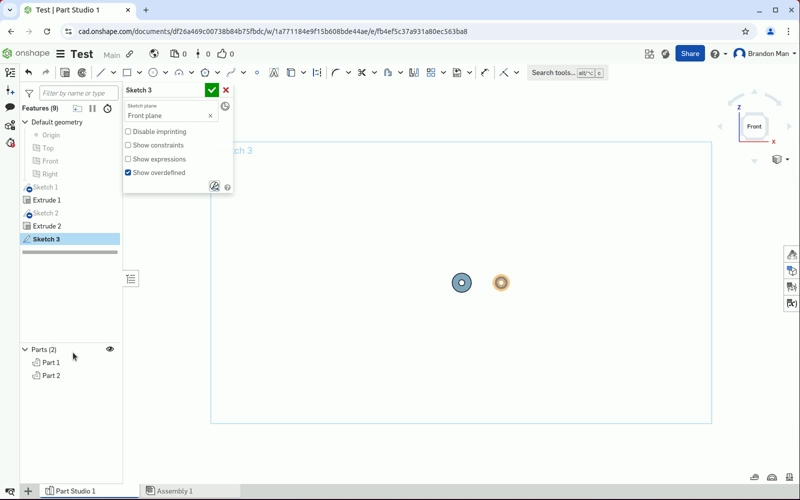
key(y)
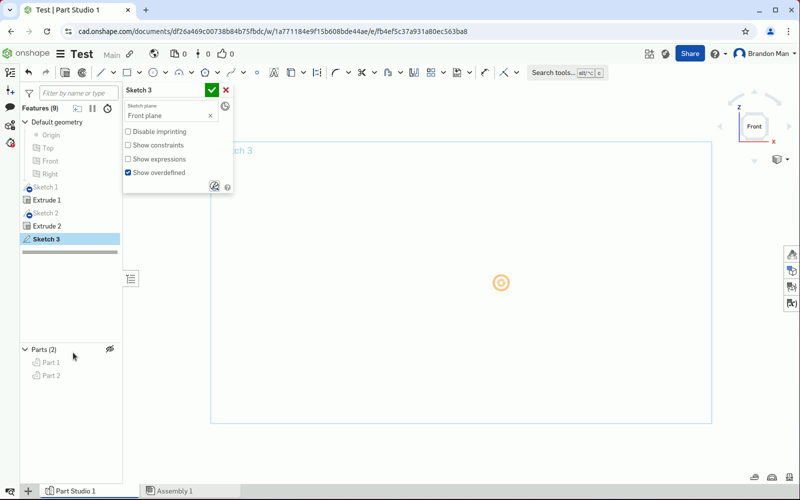
key(c)
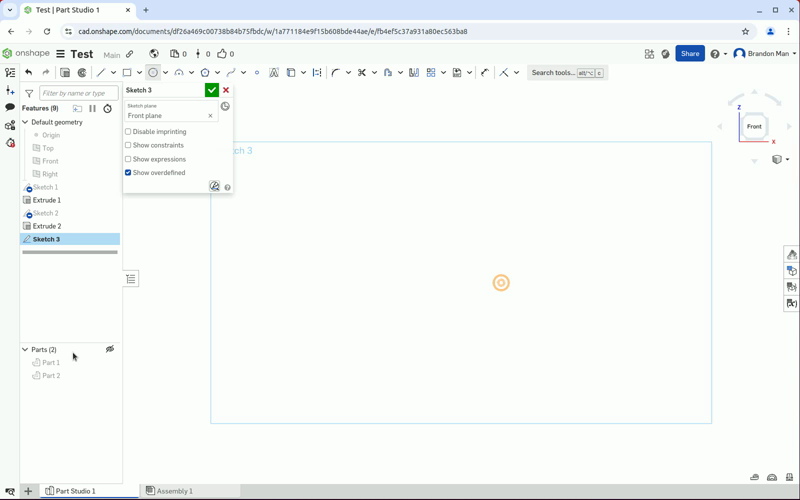
key_down(shift)
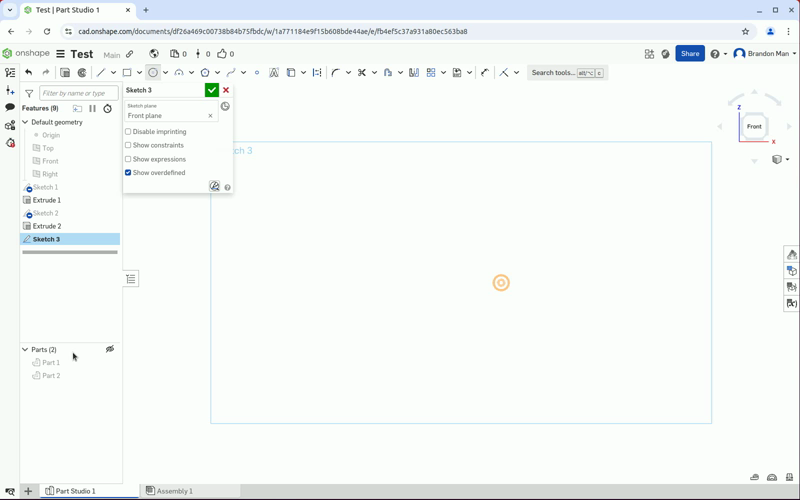
mouse_move(461, 178)
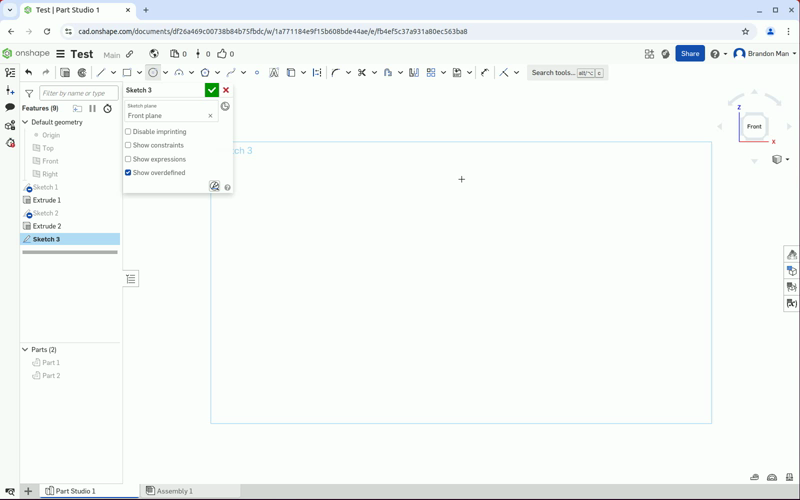
click(461, 178)
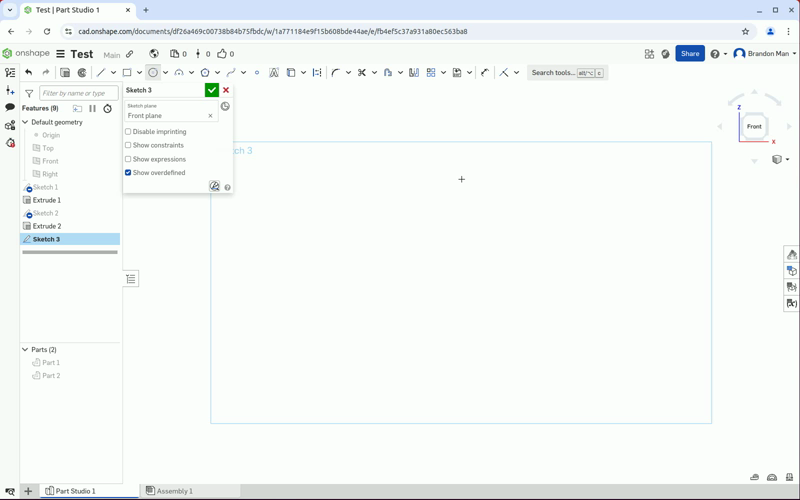
key_up(shift)
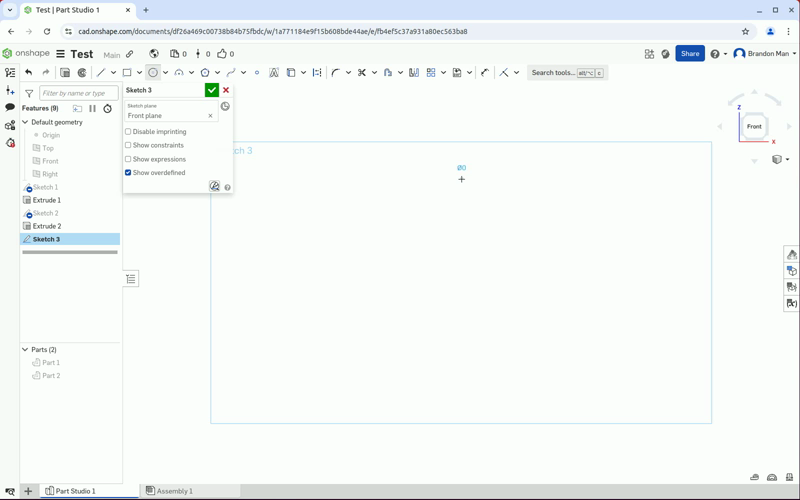
mouse_move(471, 178)
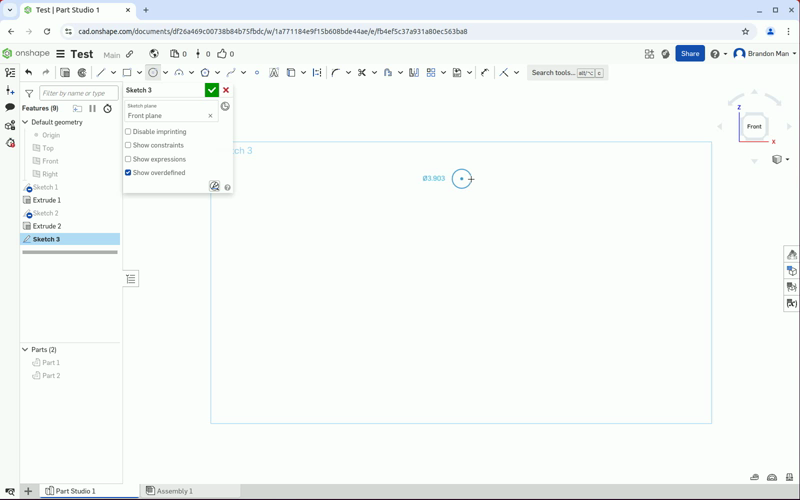
click(471, 178)
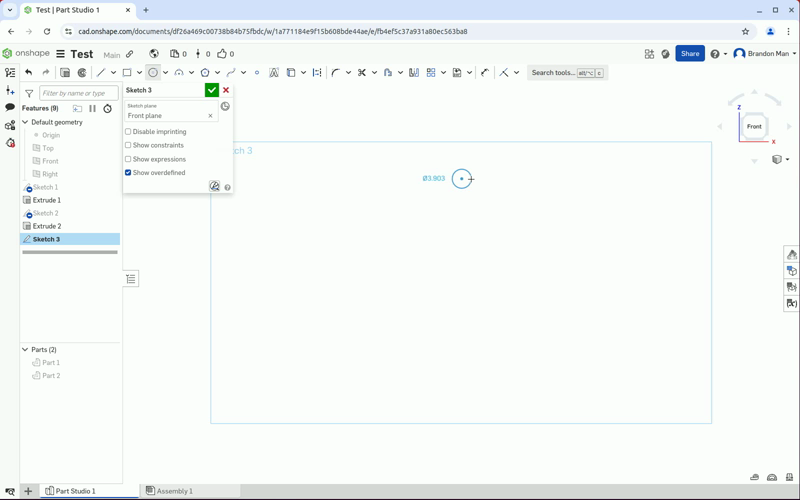
key(esc)
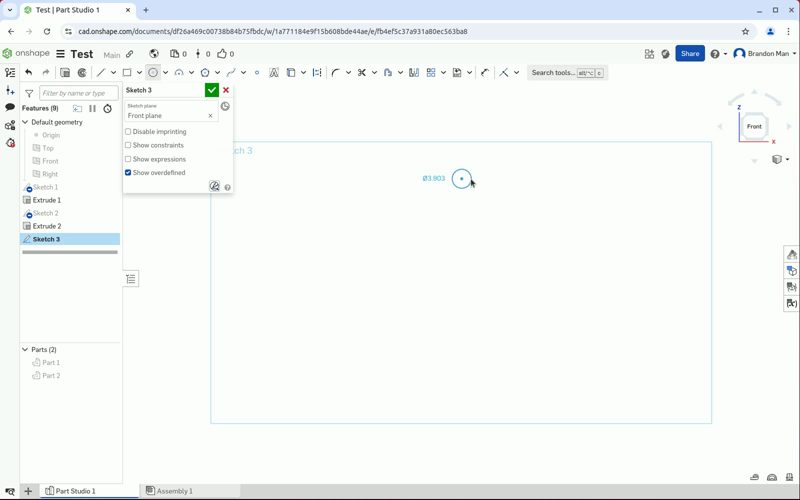
key(c)
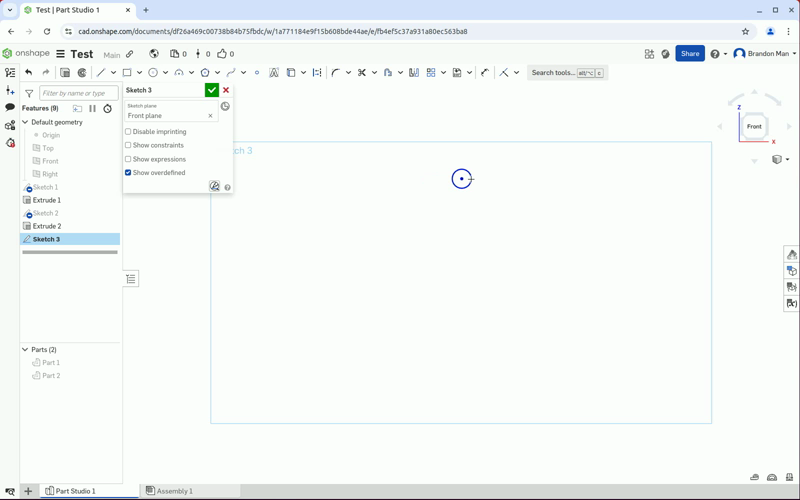
key_down(shift)
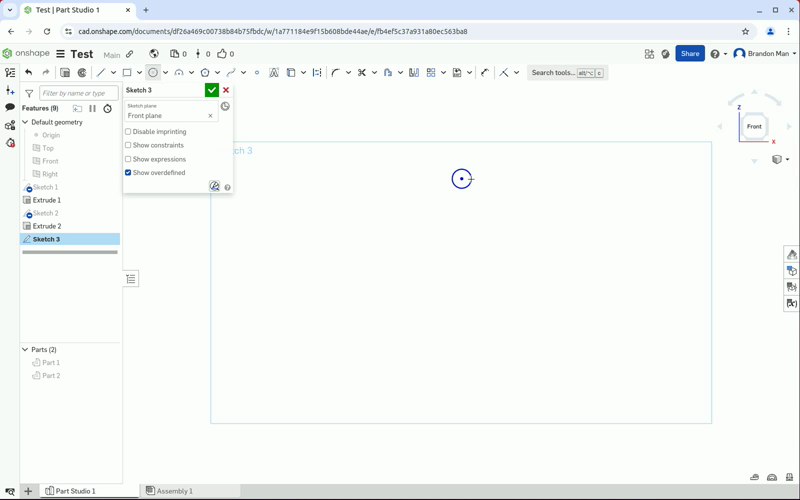
mouse_move(461, 178)
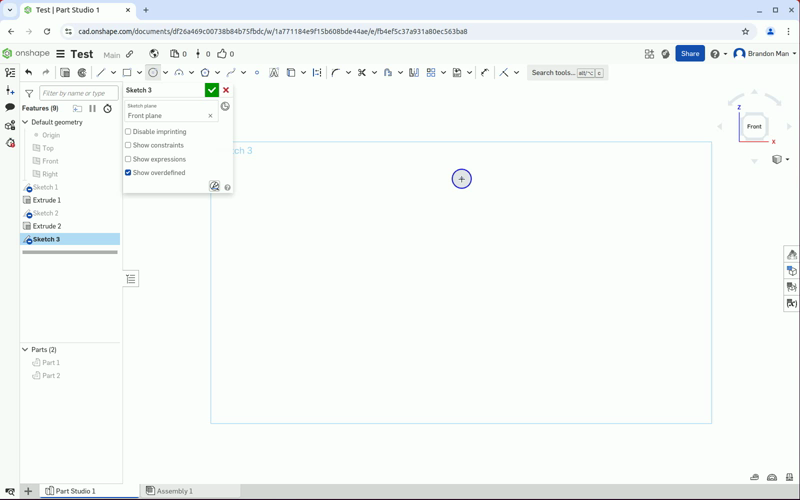
click(461, 178)
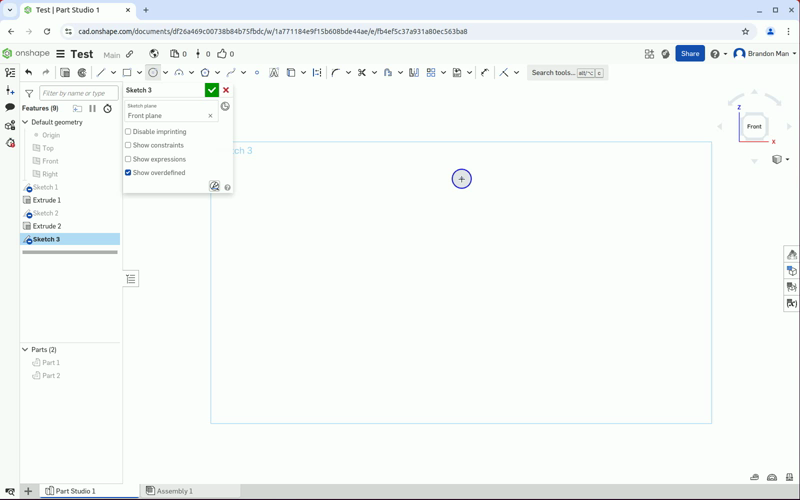
key_up(shift)
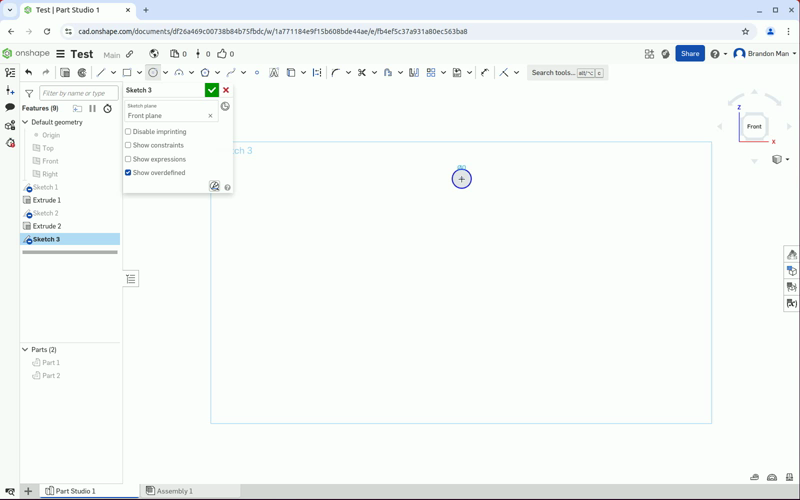
mouse_move(464, 178)
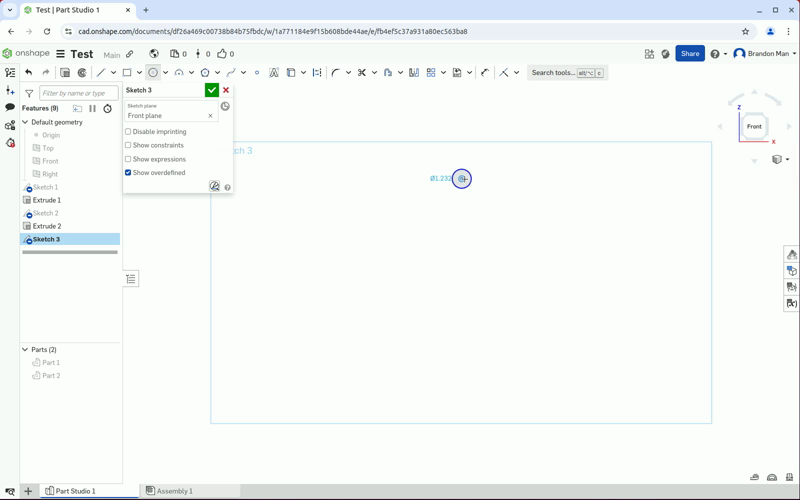
scroll(6)
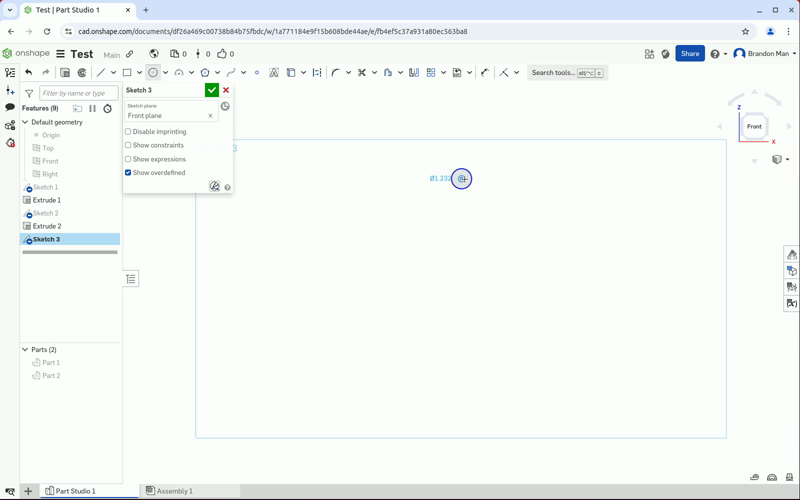
scroll(6)
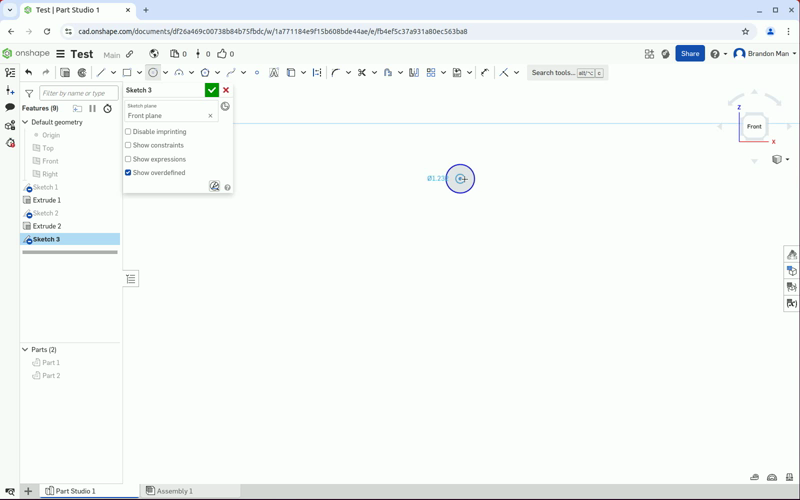
scroll(6)
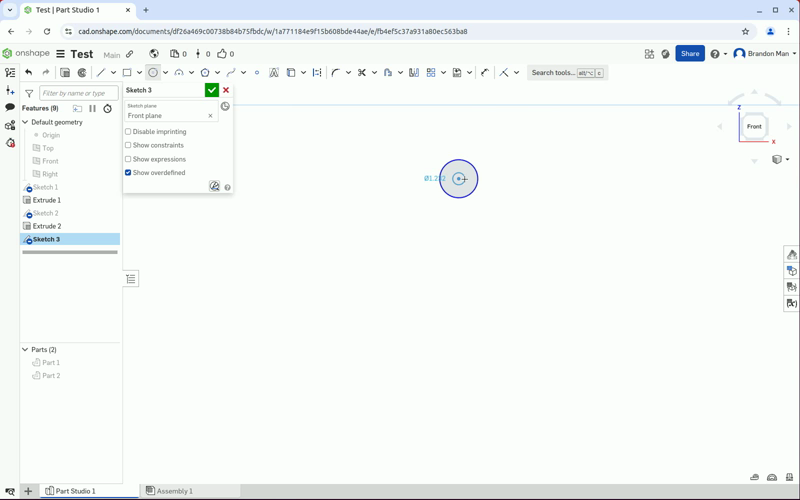
scroll(6)
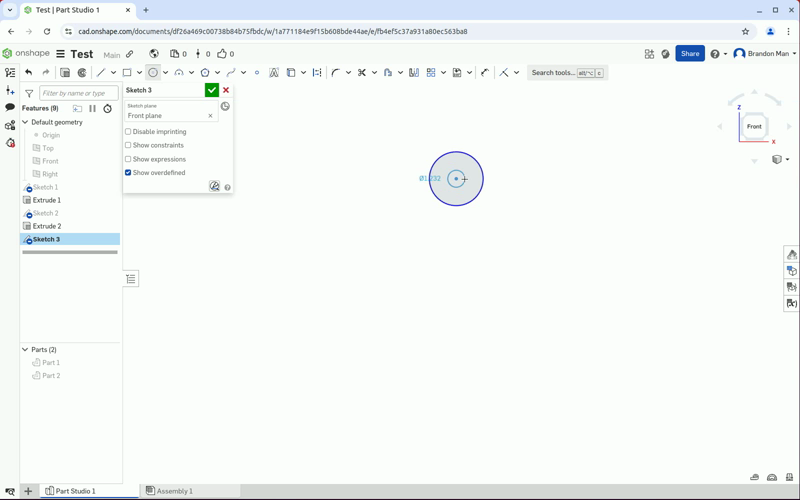
scroll(6)
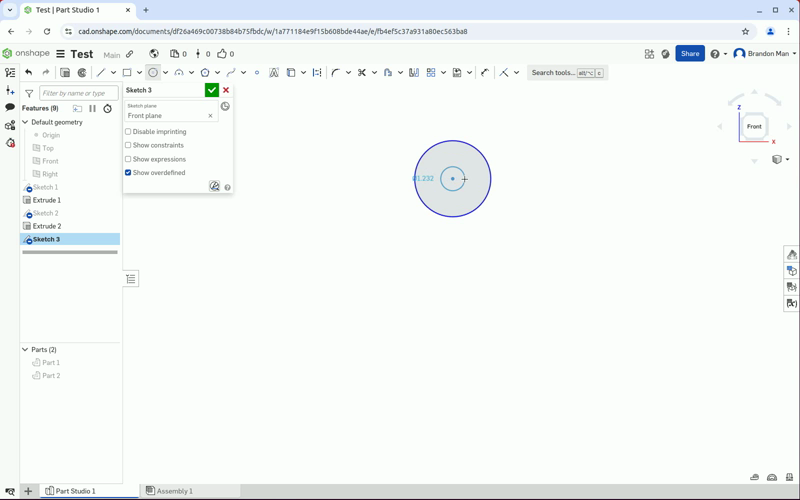
scroll(6)
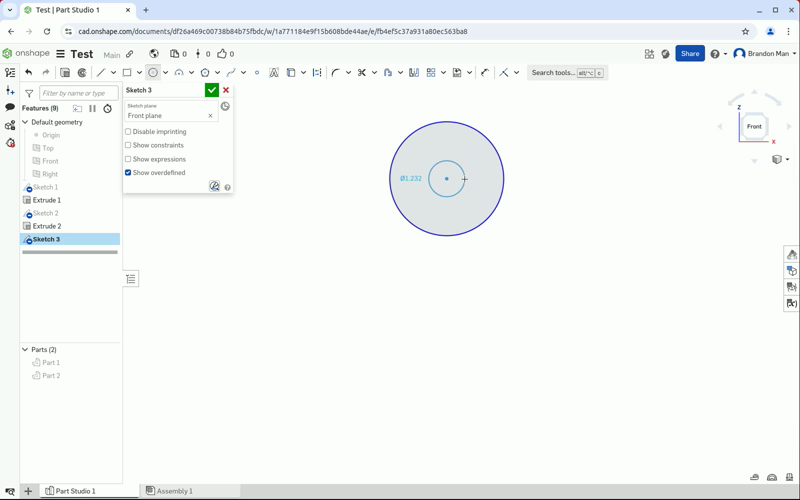
scroll(6)
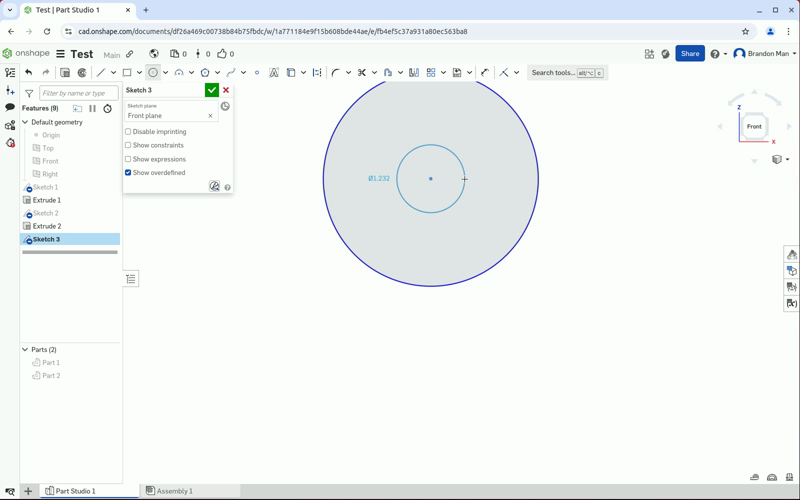
click(464, 178)
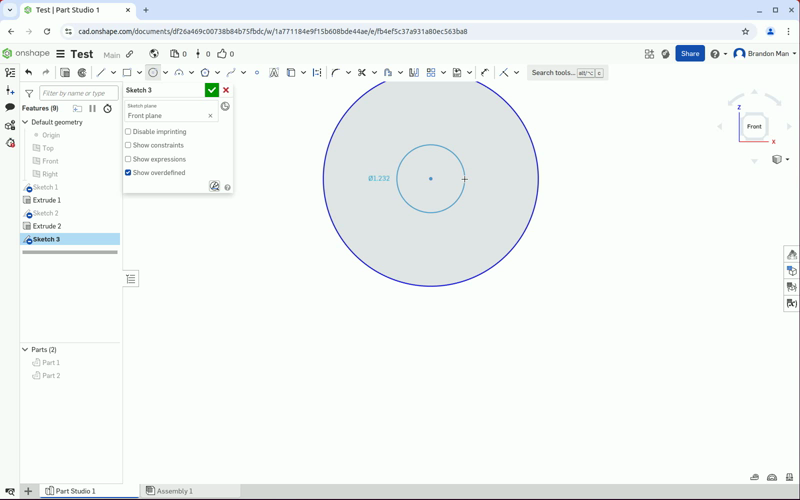
scroll(-6)
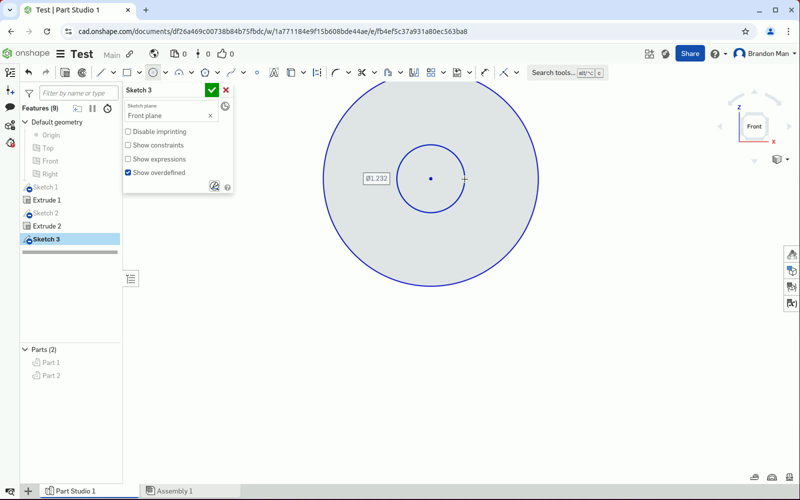
scroll(-6)
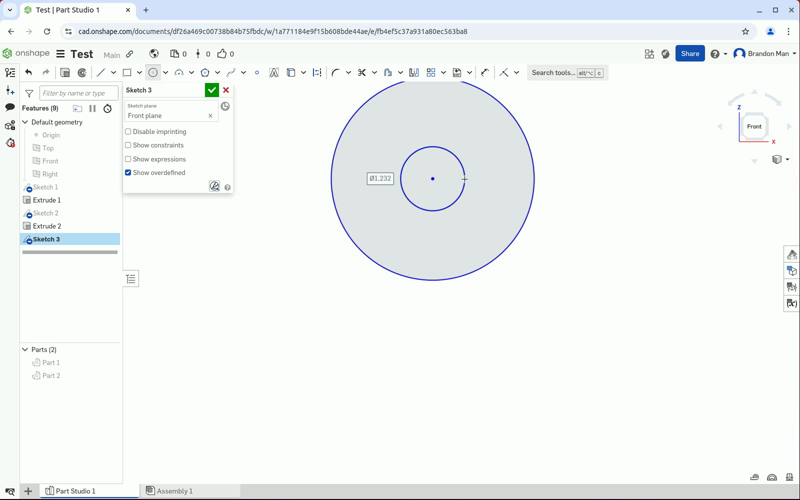
scroll(-6)
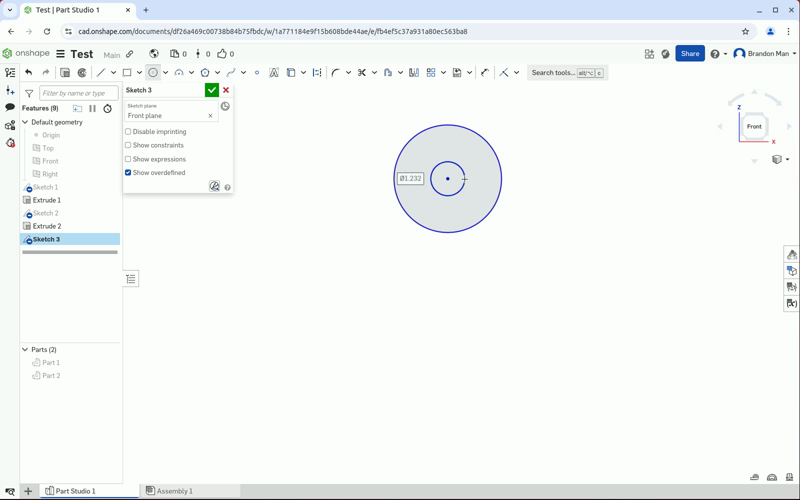
scroll(-6)
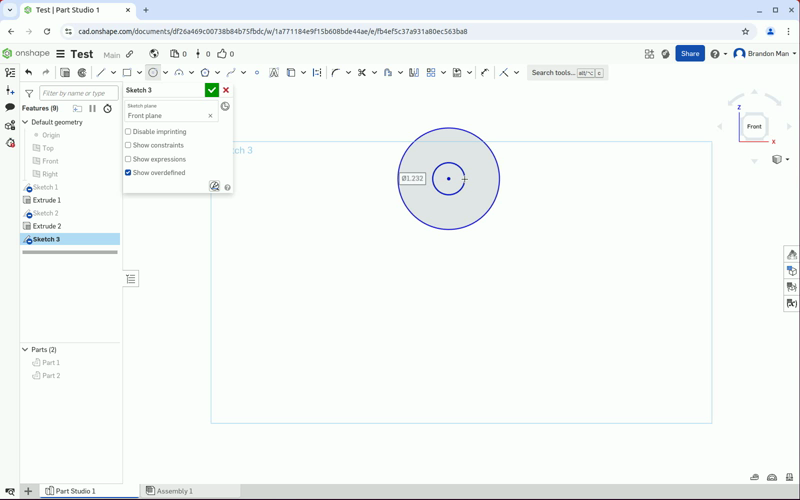
scroll(-6)
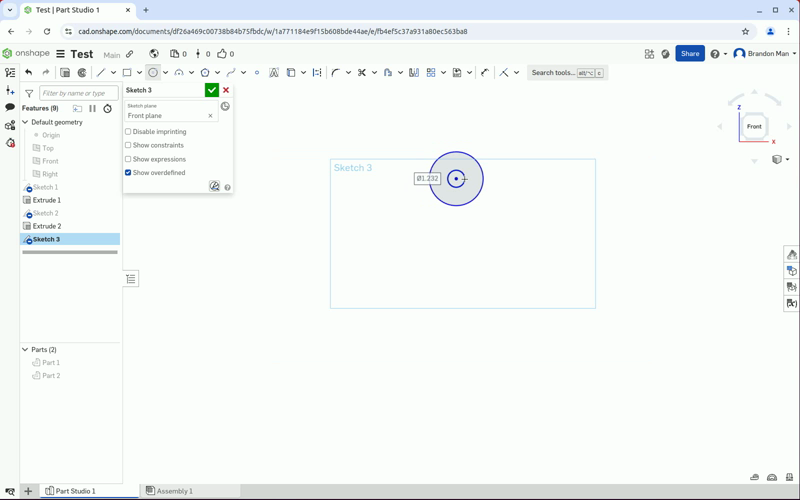
scroll(-6)
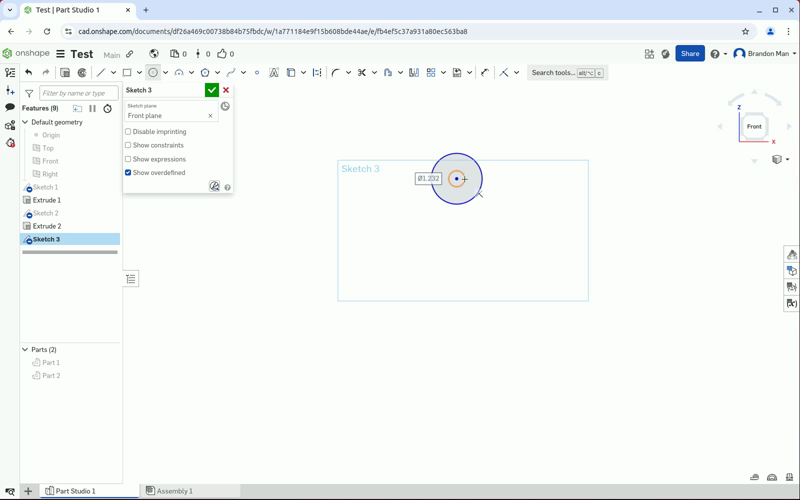
scroll(-6)
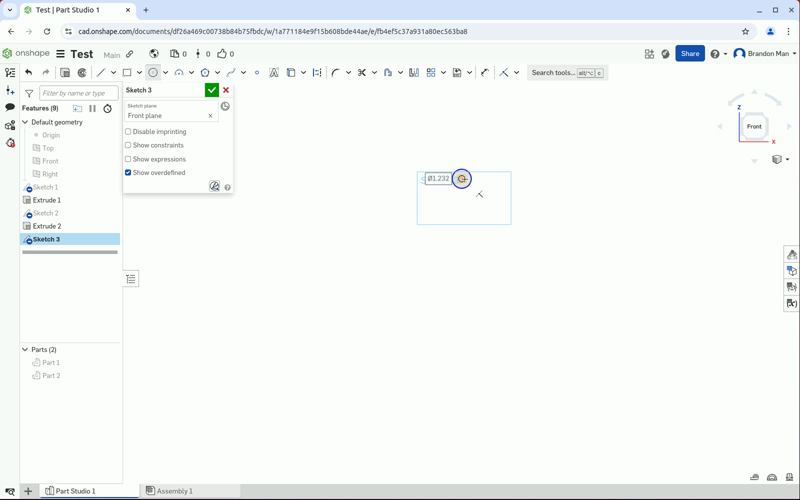
key(esc)
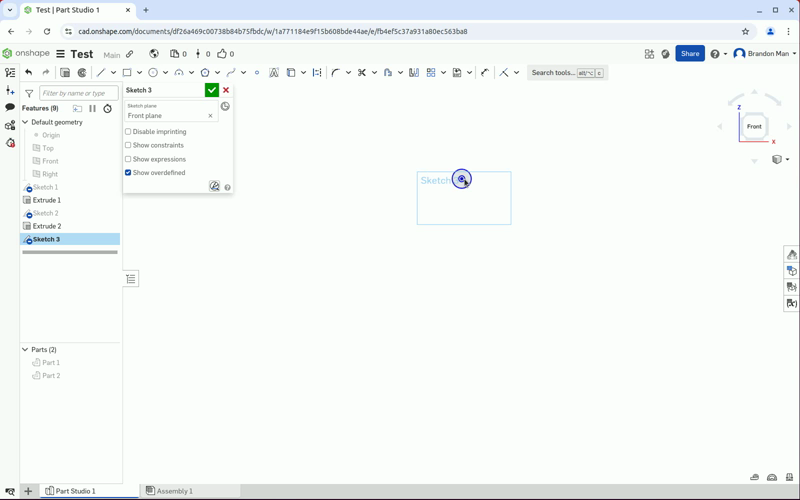
mouse_move(469, 178)
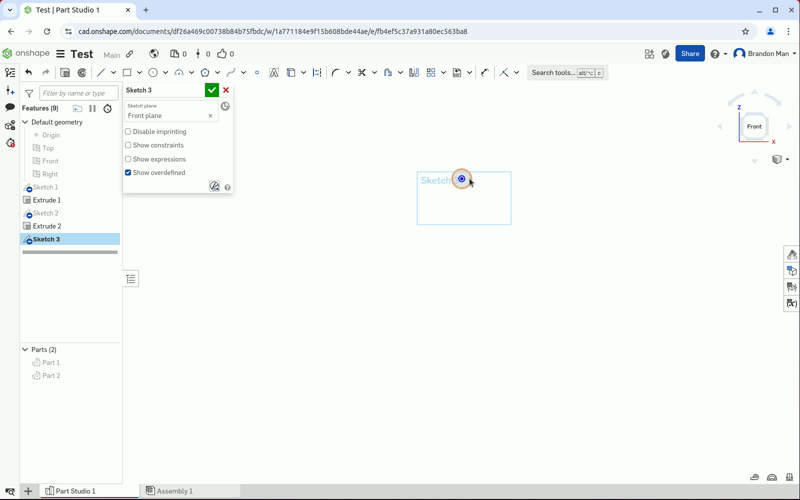
scroll(6)
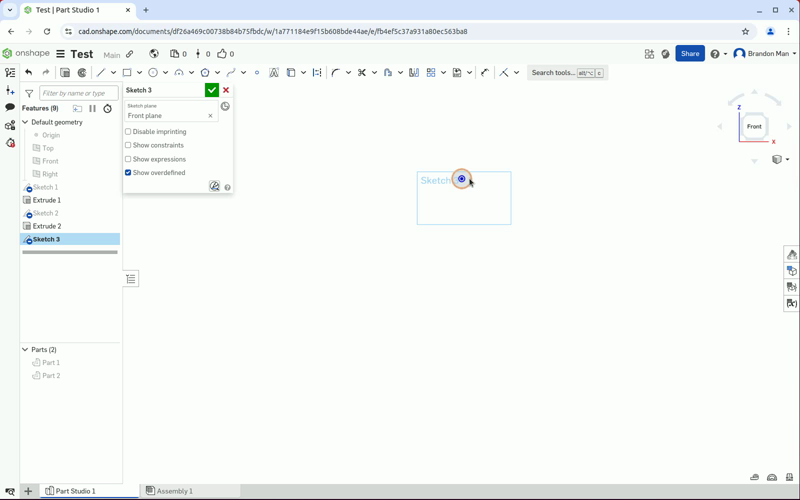
scroll(6)
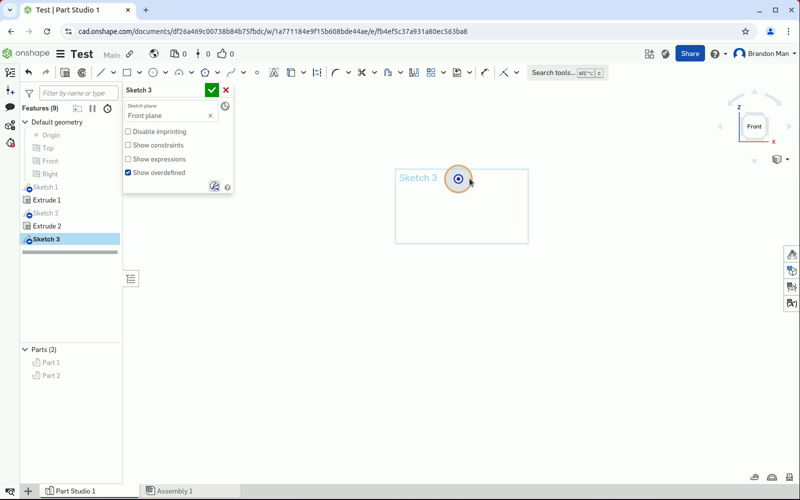
scroll(6)
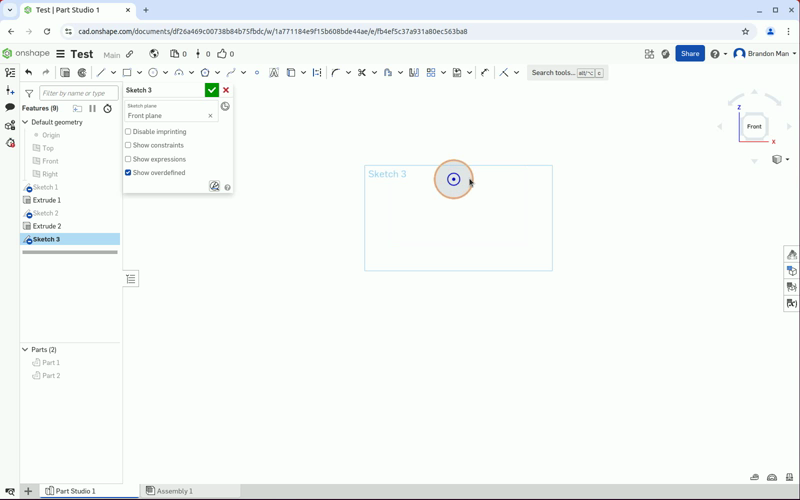
scroll(6)
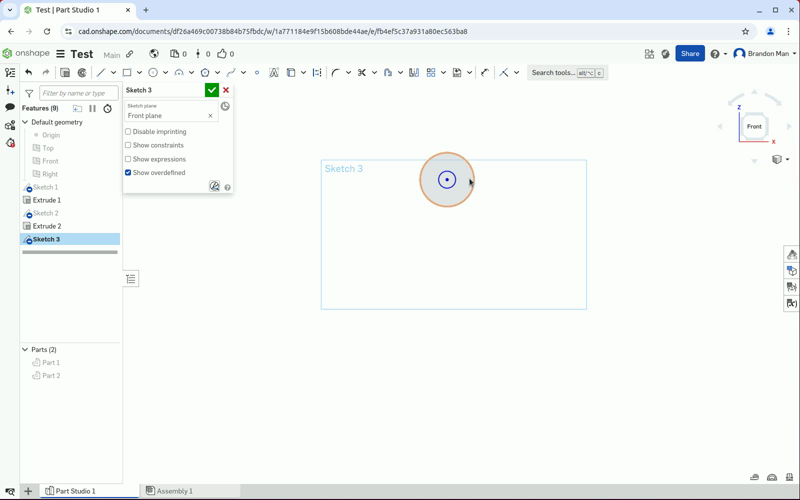
scroll(6)
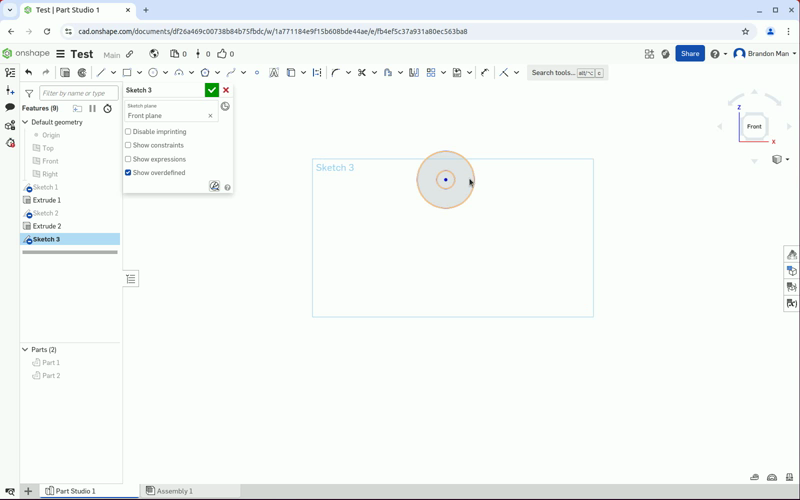
scroll(6)
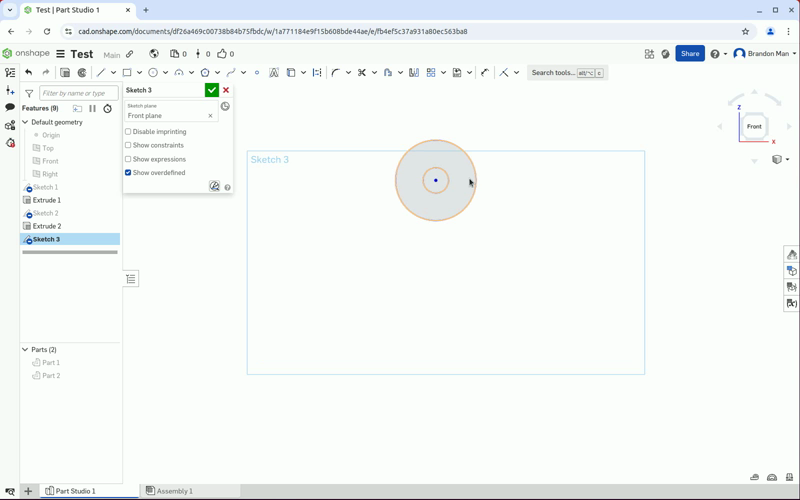
scroll(6)
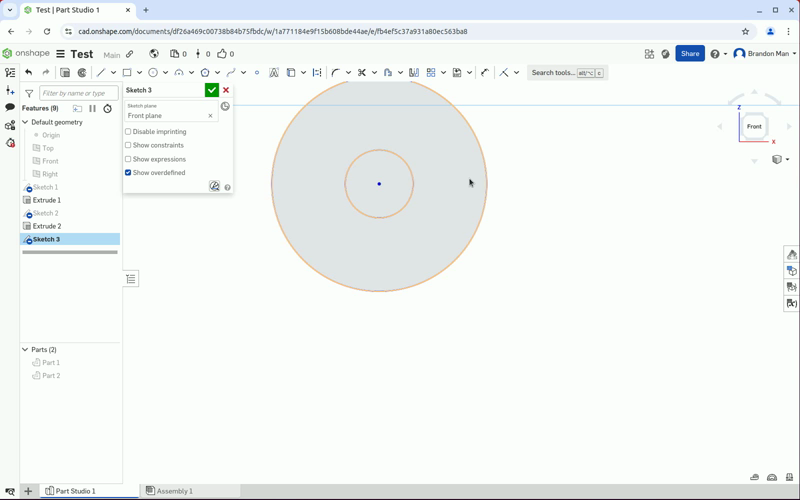
click(469, 178)
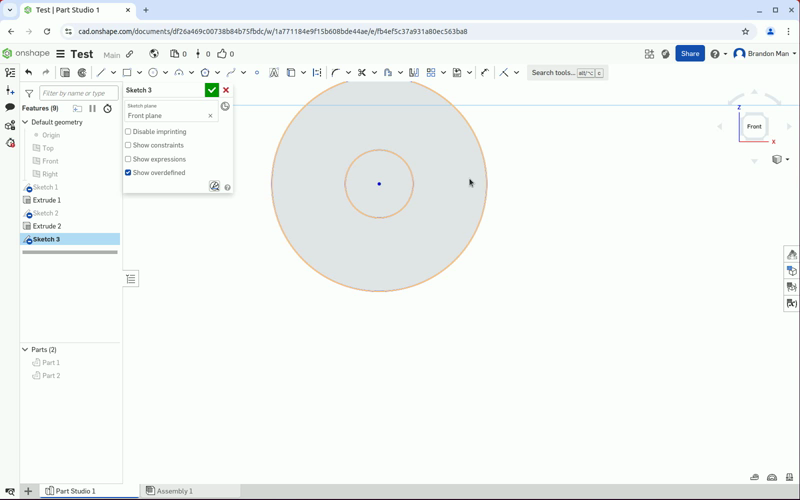
scroll(-6)
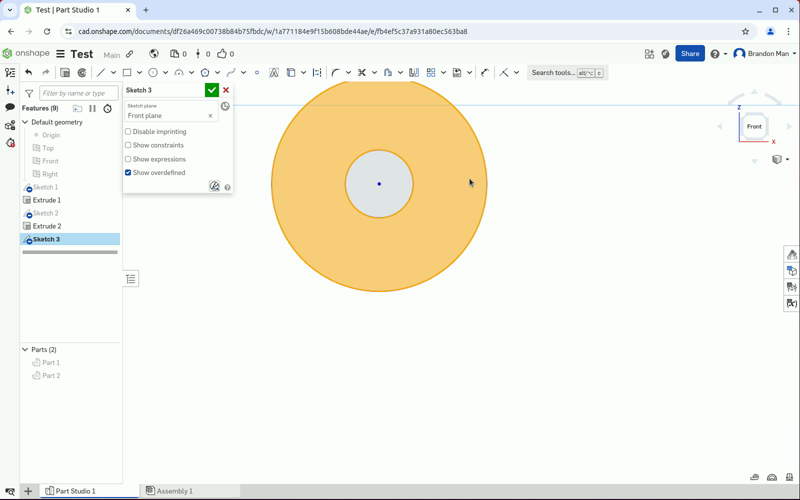
scroll(-6)
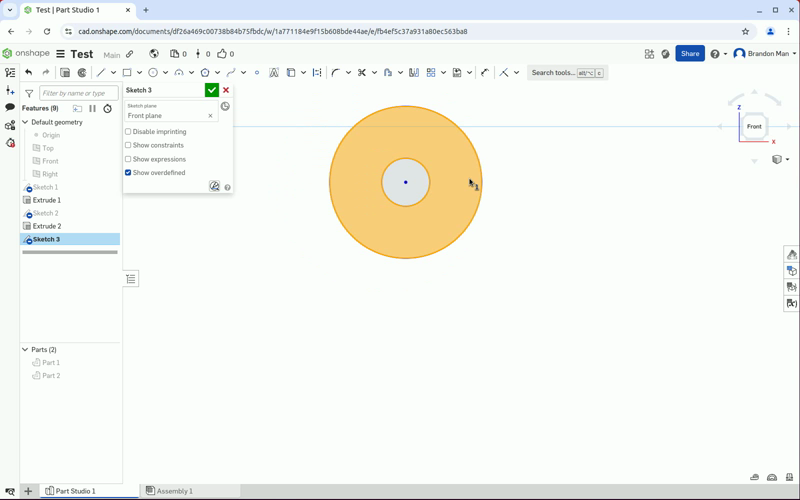
scroll(-6)
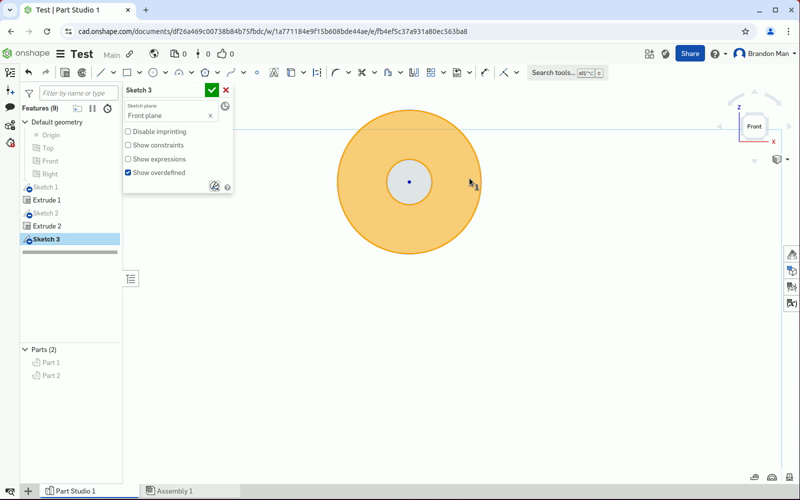
scroll(-6)
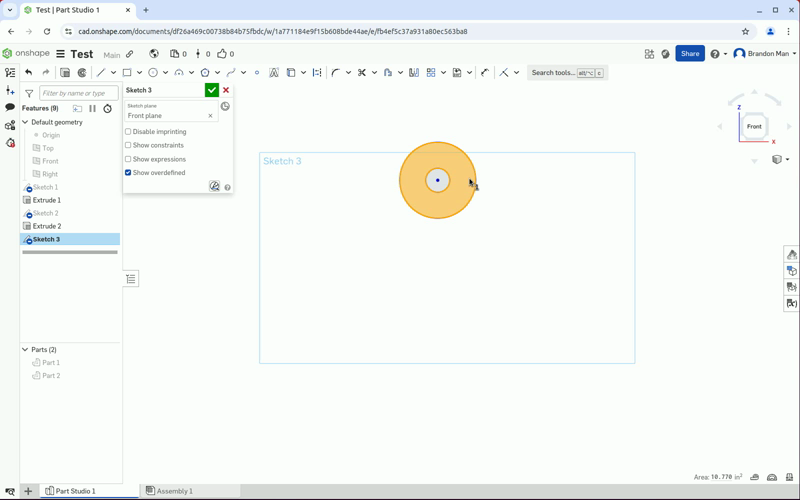
scroll(-6)
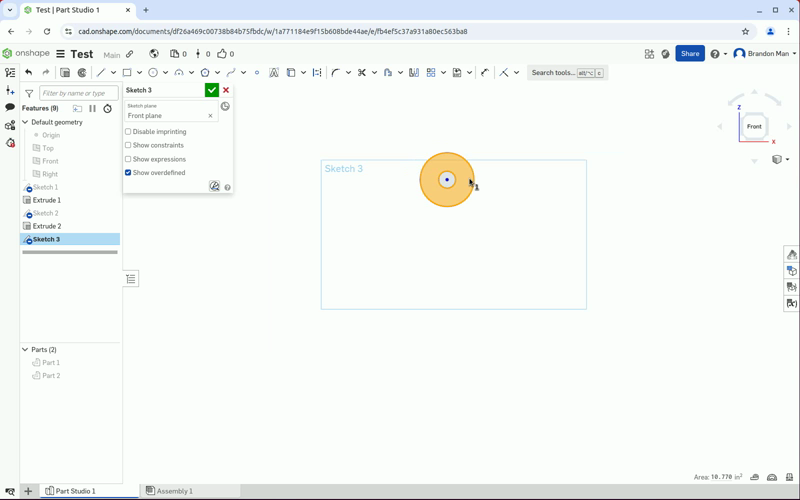
scroll(-6)
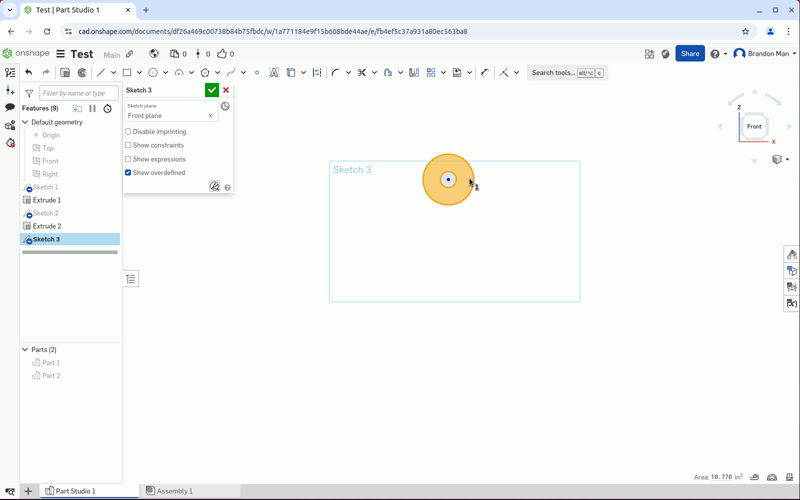
scroll(-6)
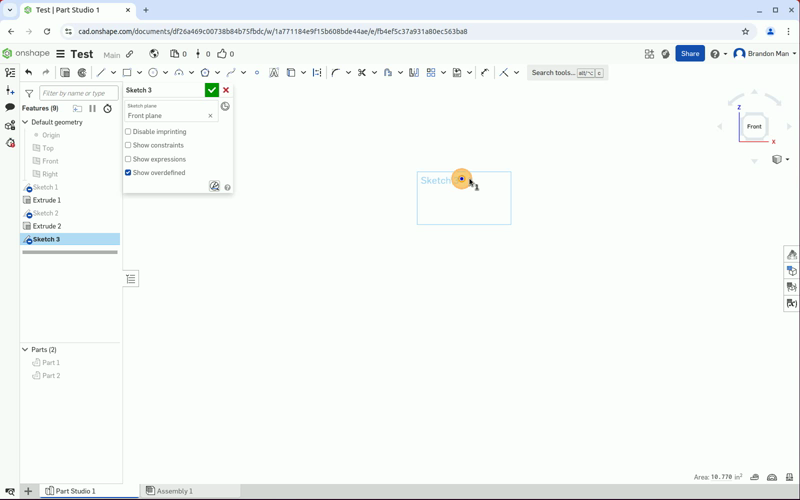
mouse_move(73, 352)
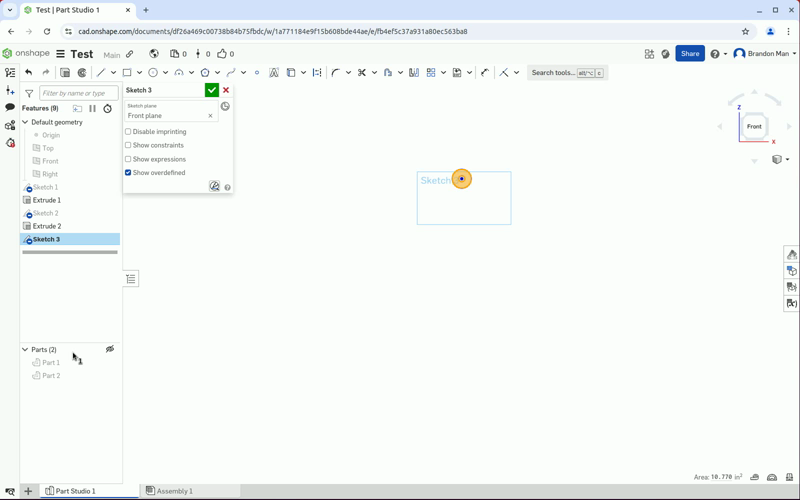
key(shift+y)
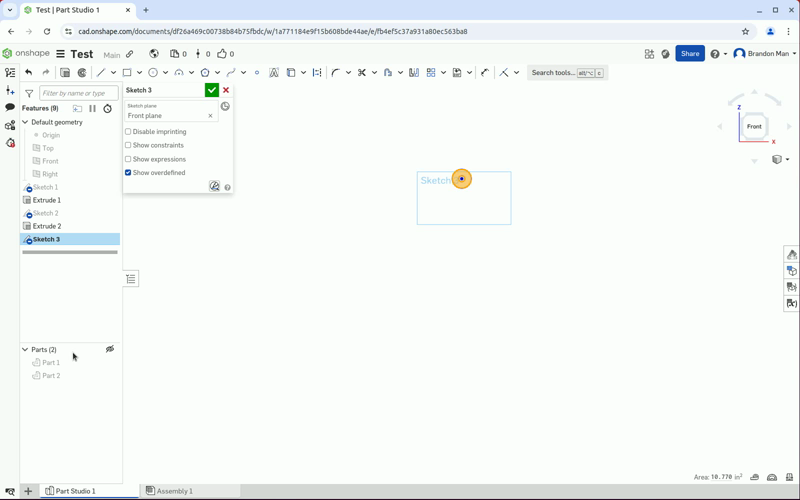
key(shift+e)
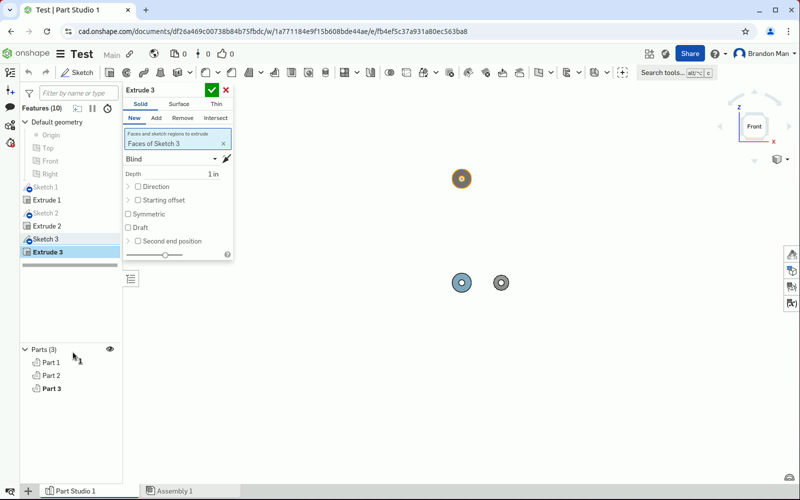
mouse_move(143, 106)
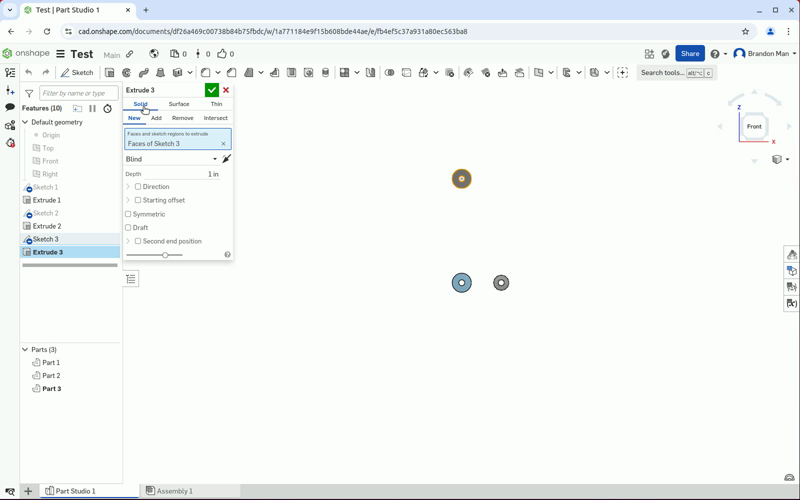
click(143, 106)
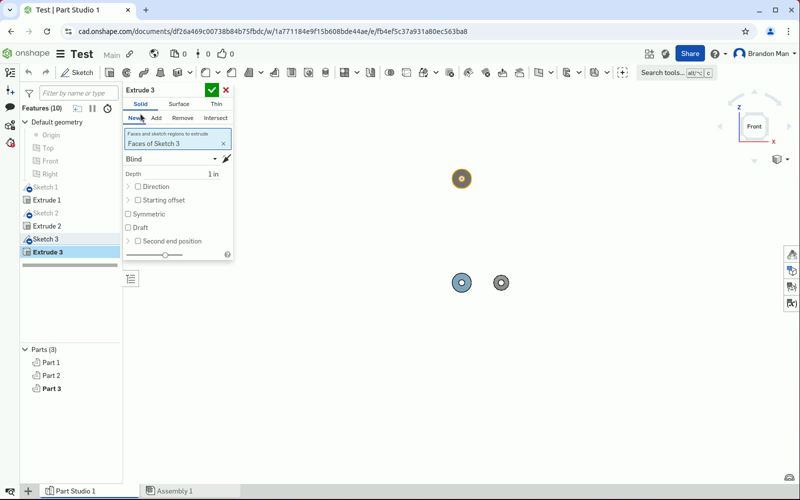
mouse_move(137, 120)
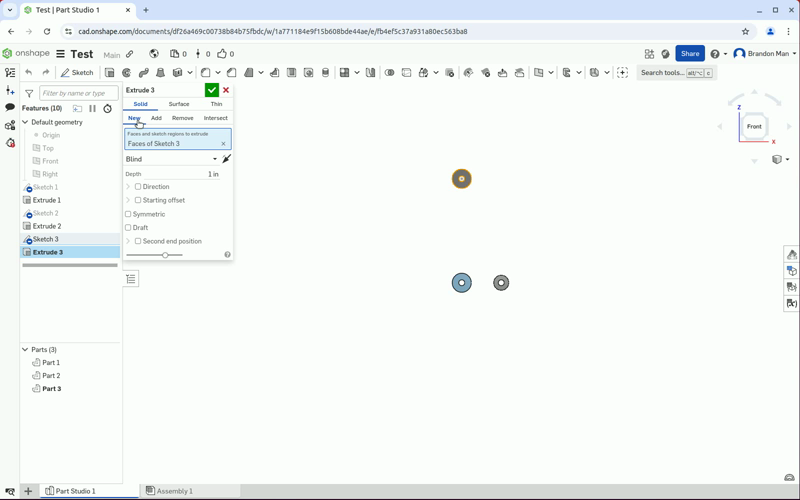
click(137, 120)
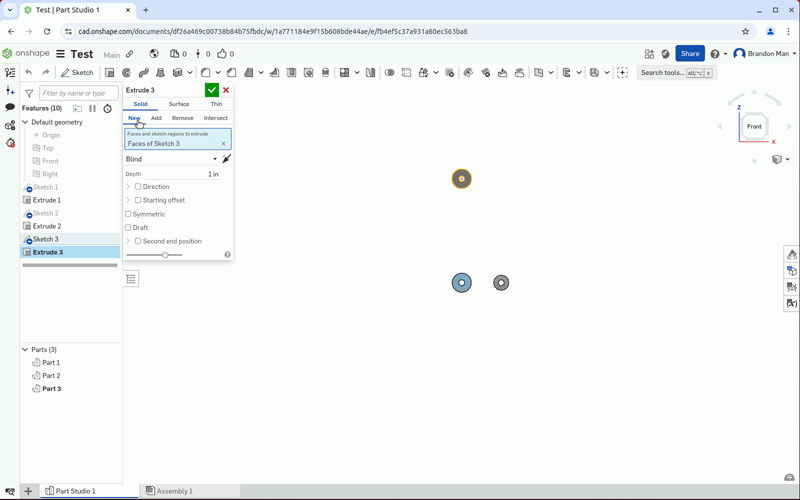
key(tab, 4)
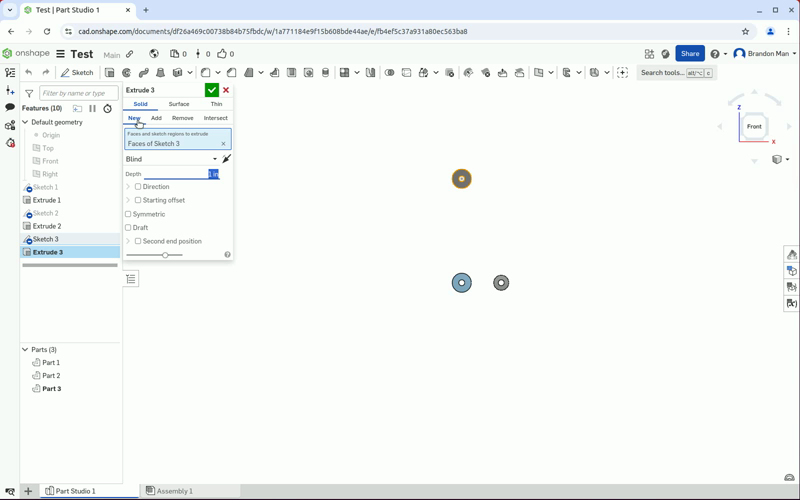
text(0.481)
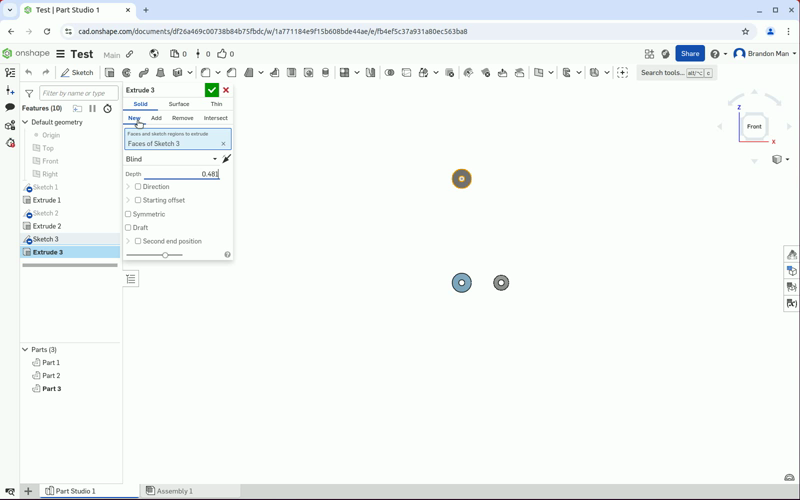
key(enter)
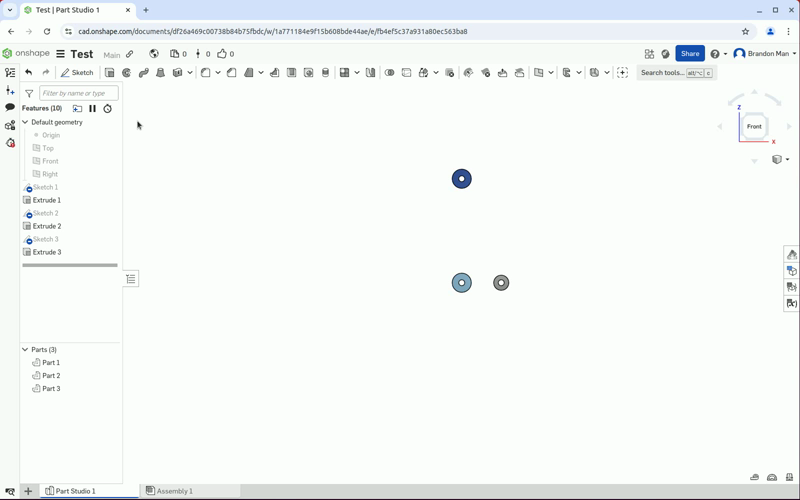
key(shift+h)
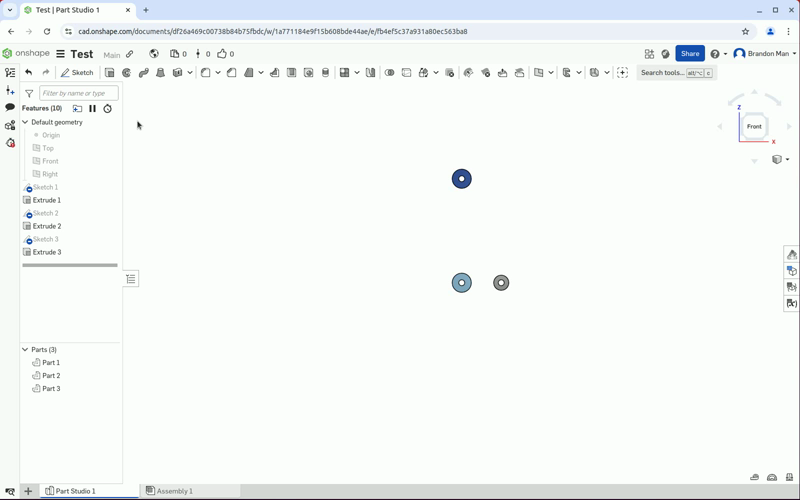
key(shift+h)
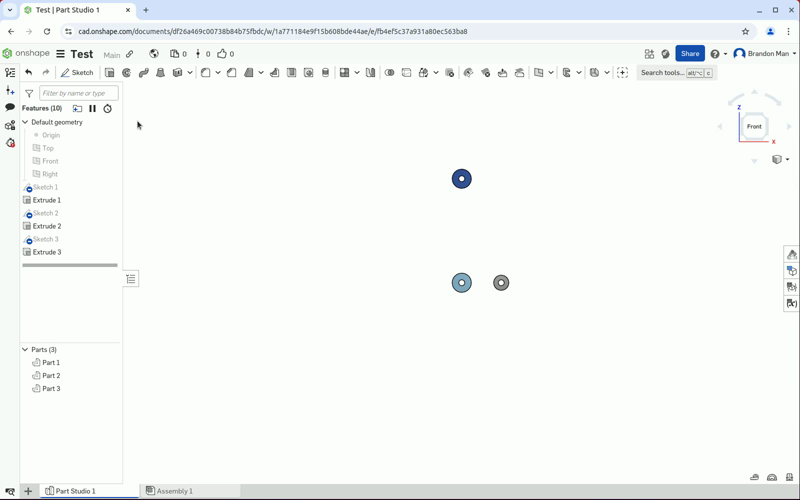
mouse_move(73, 189)
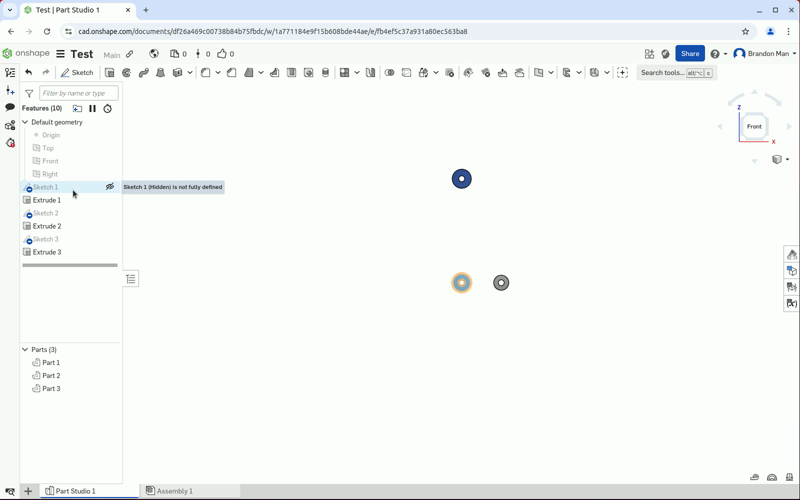
click(73, 189)
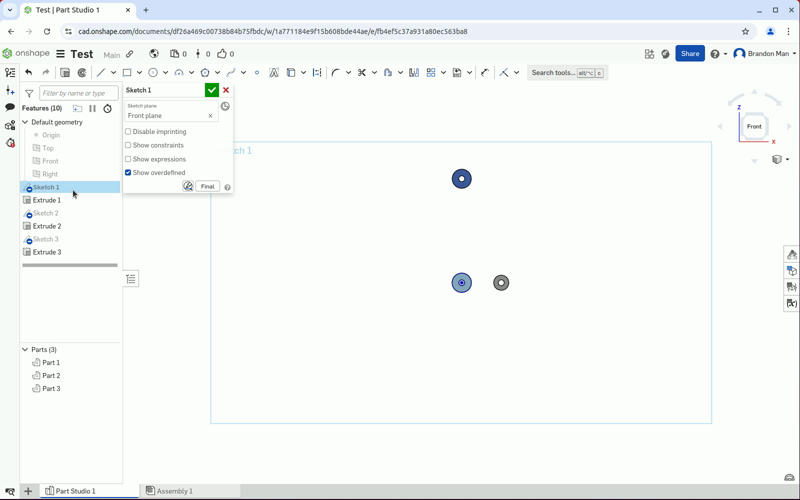
mouse_move(229, 92)
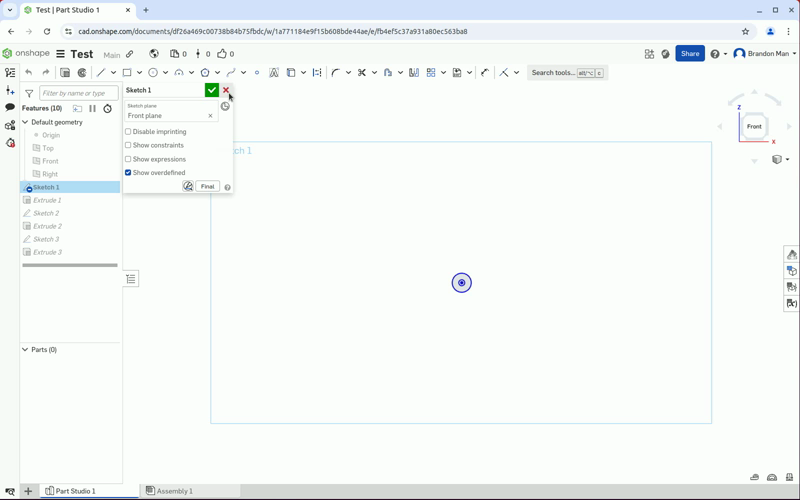
click(229, 92)
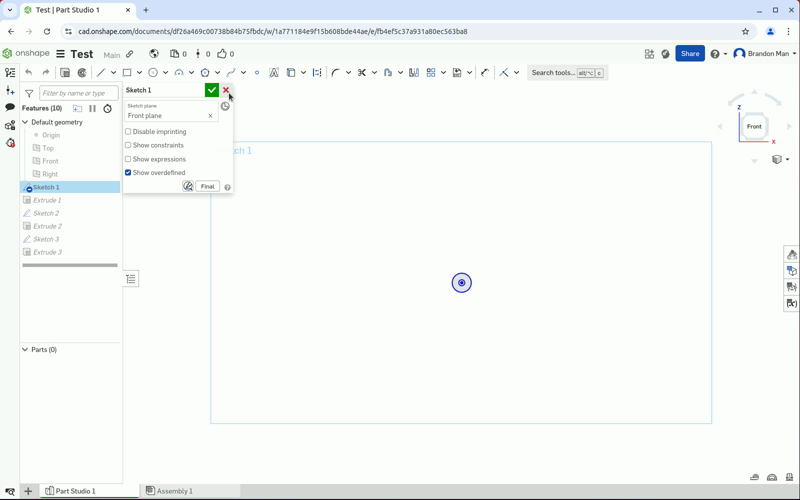
key(shift+s)
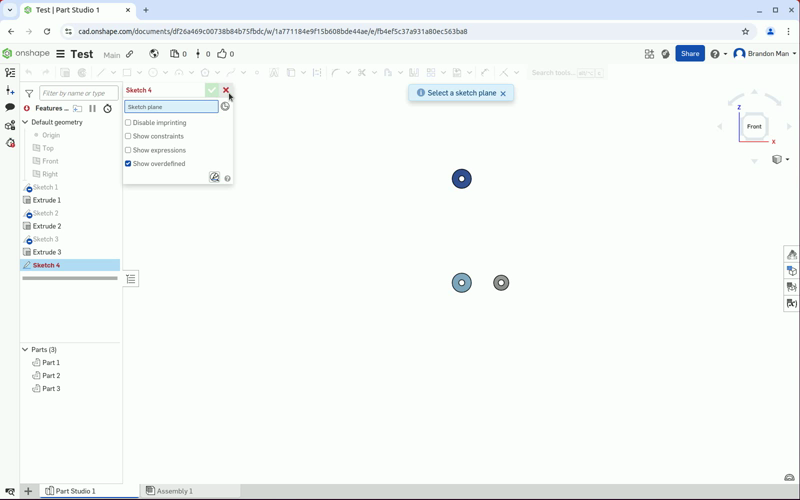
mouse_move(73, 163)
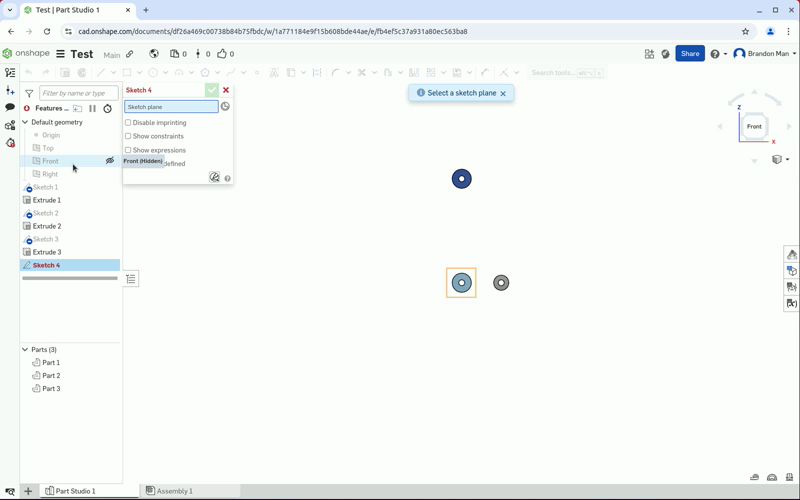
click(73, 163)
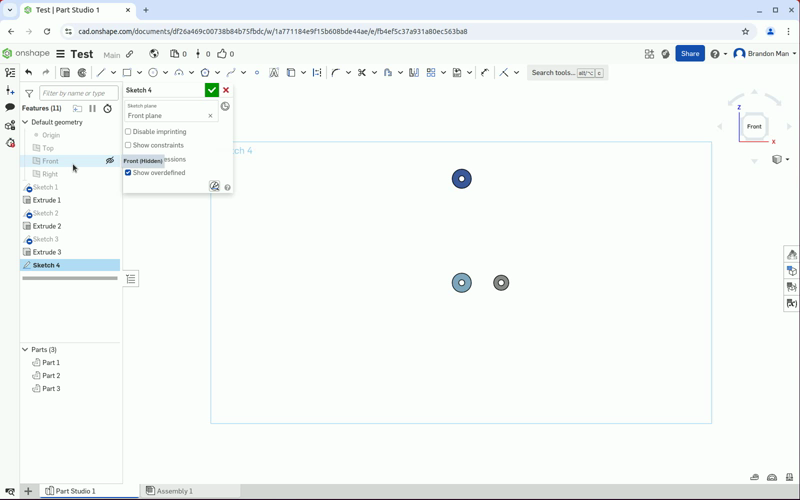
mouse_move(73, 352)
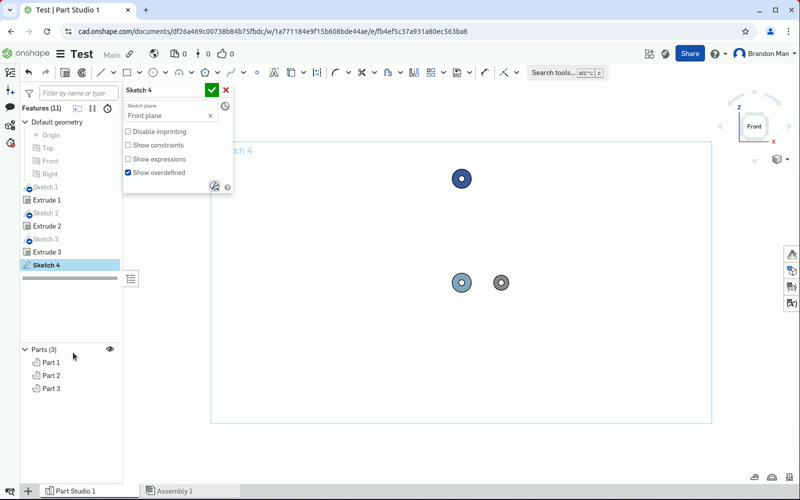
key(y)
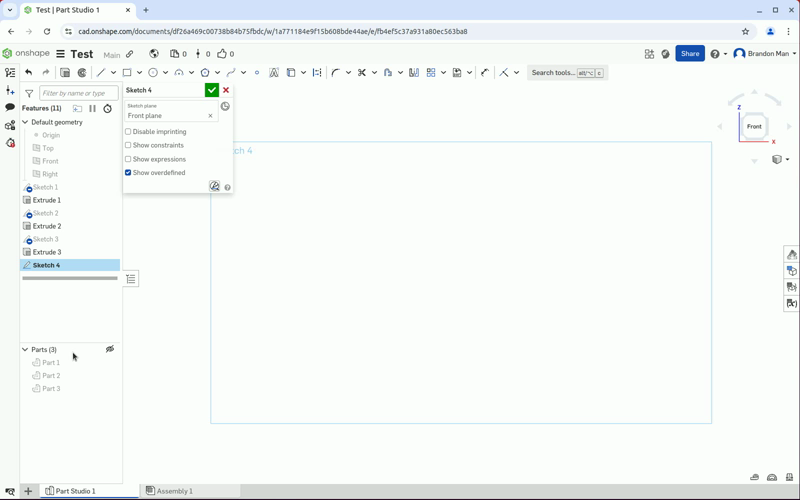
key(l)
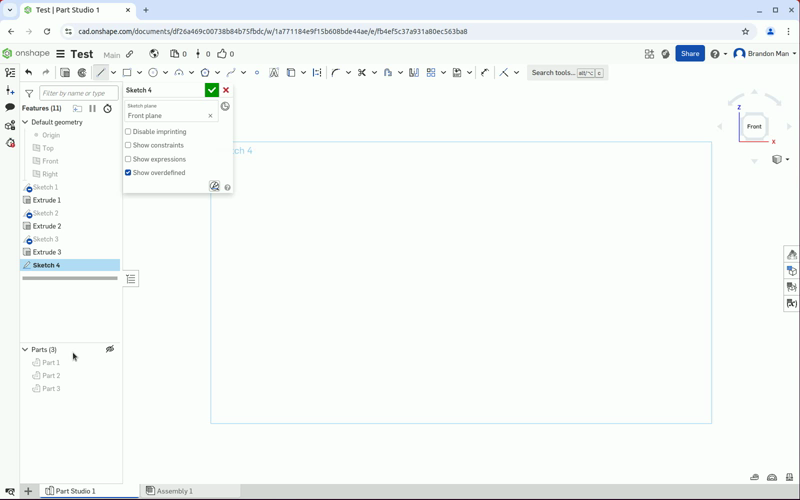
key_down(shift)
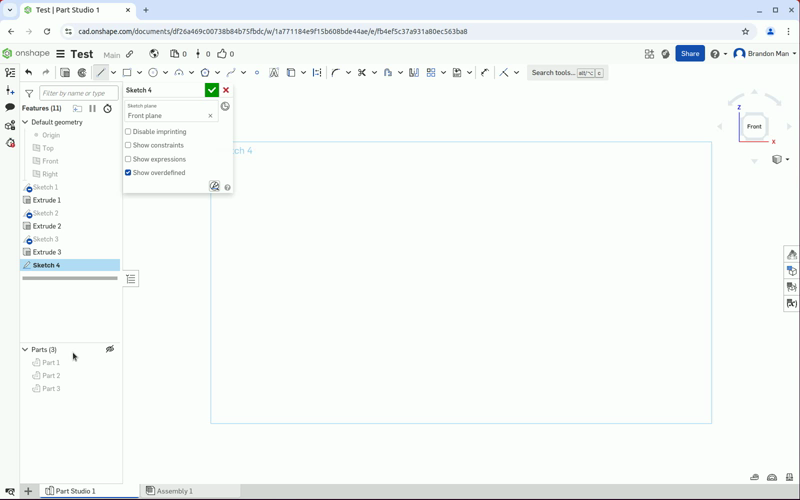
mouse_move(446, 226)
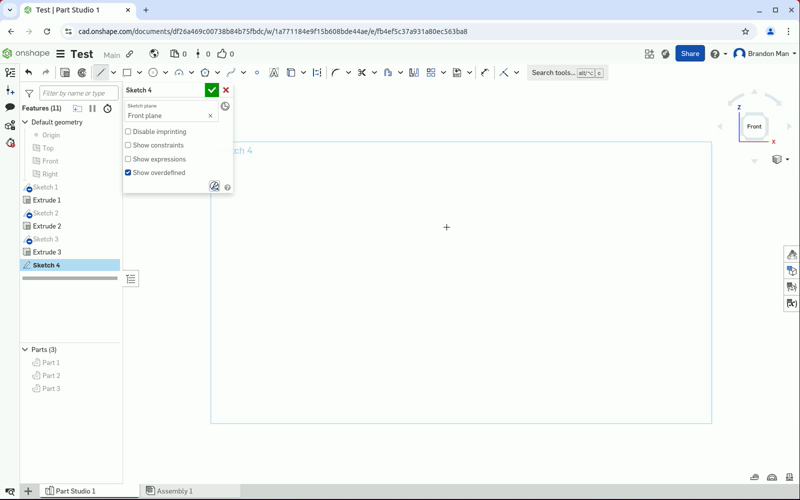
click(446, 226)
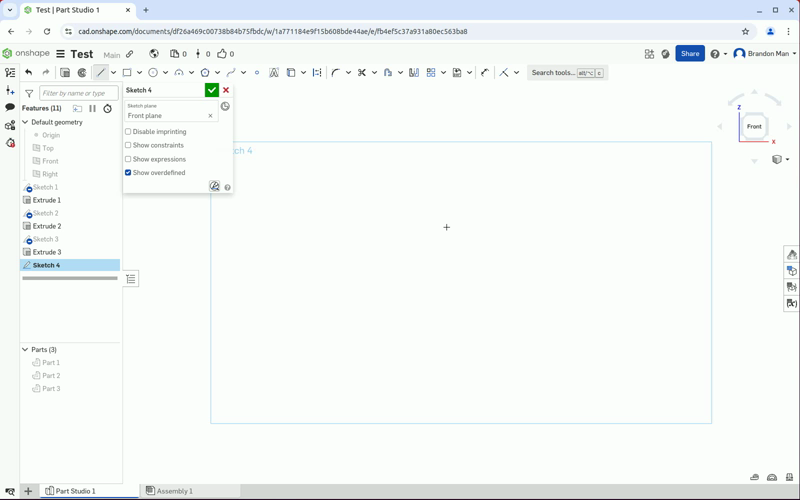
key_up(shift)
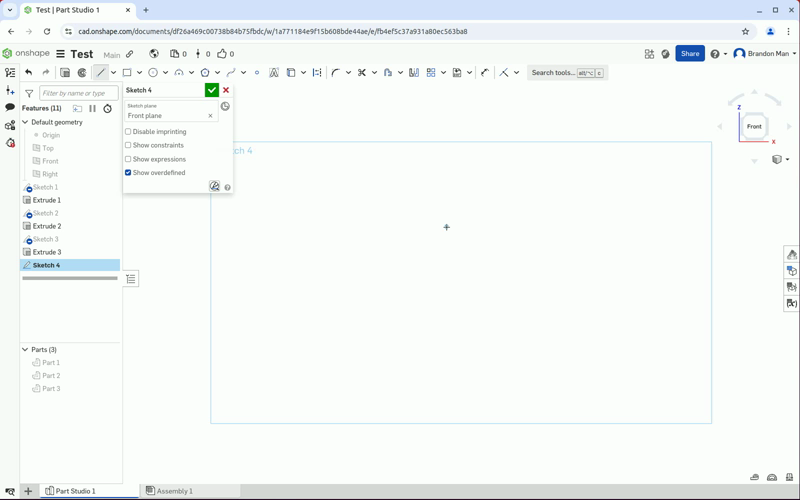
key_down(shift)
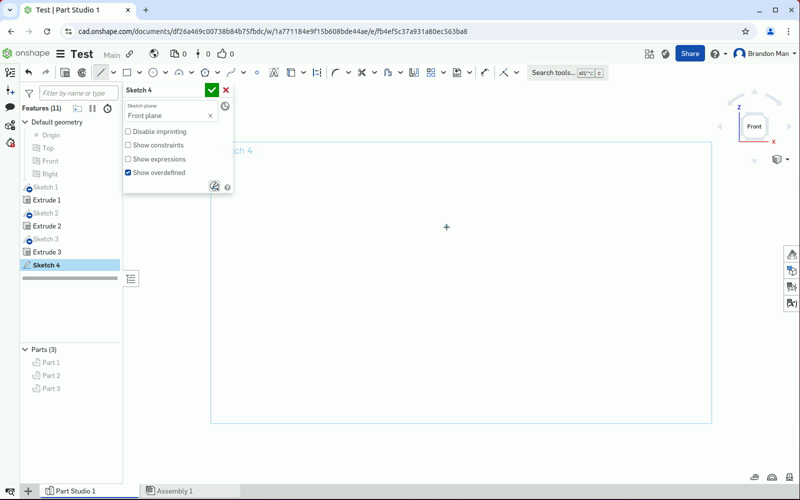
mouse_move(476, 226)
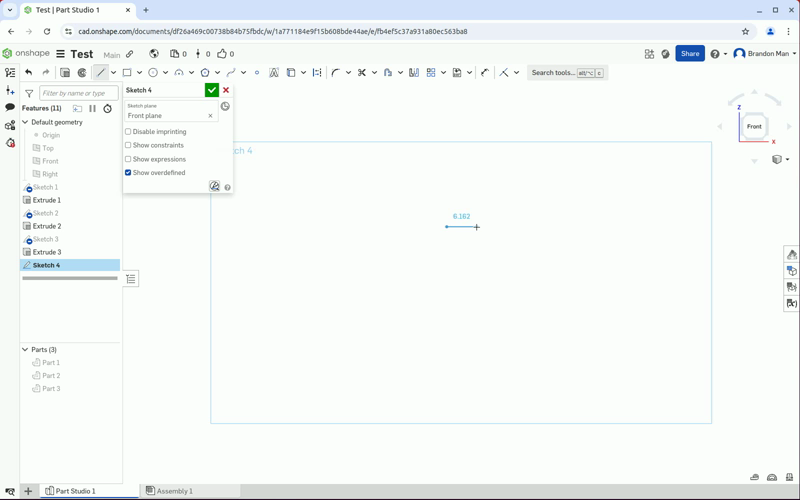
mouse_move(452, 284)
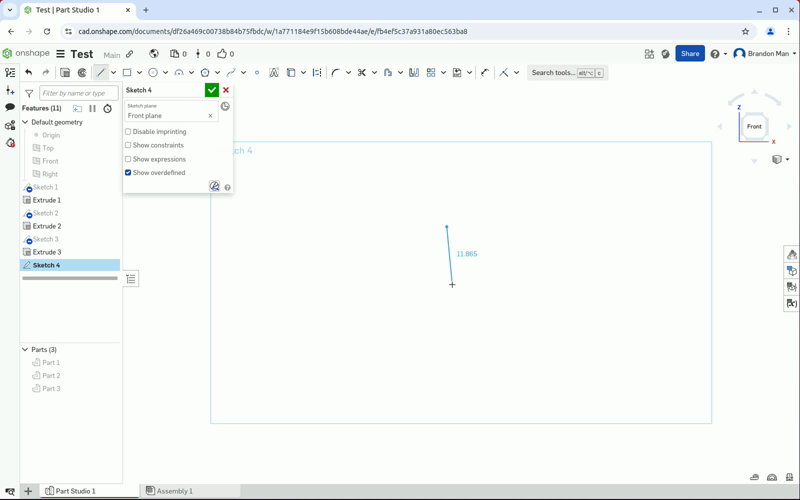
click(452, 284)
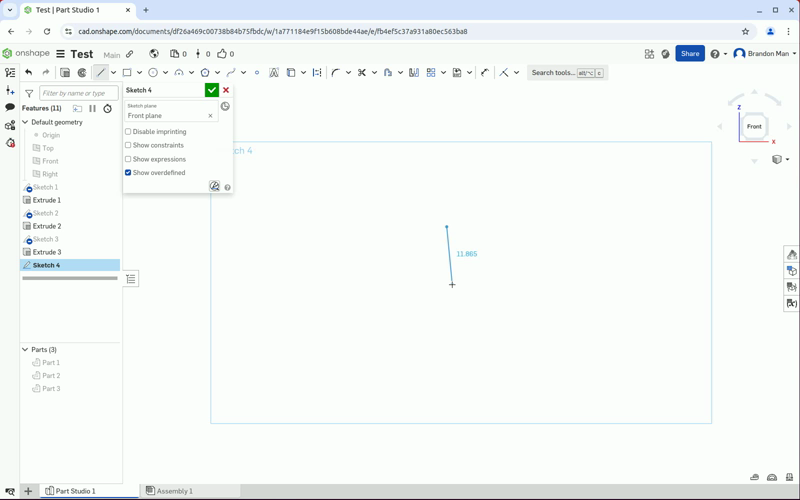
key_up(shift)
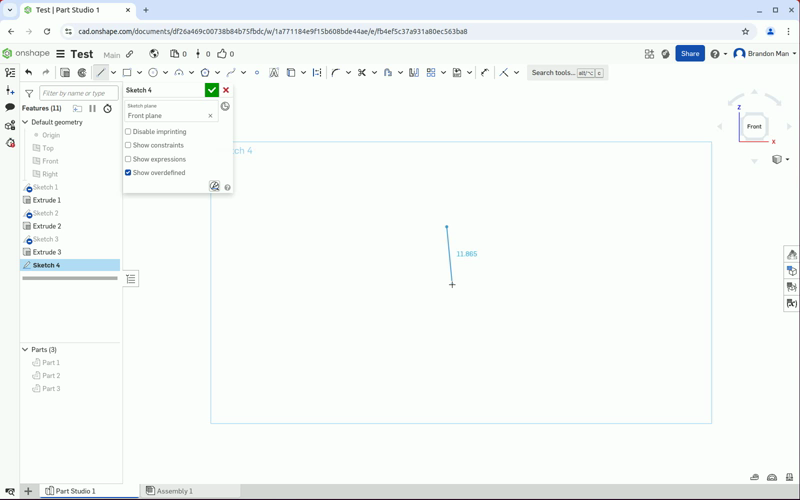
key(esc)
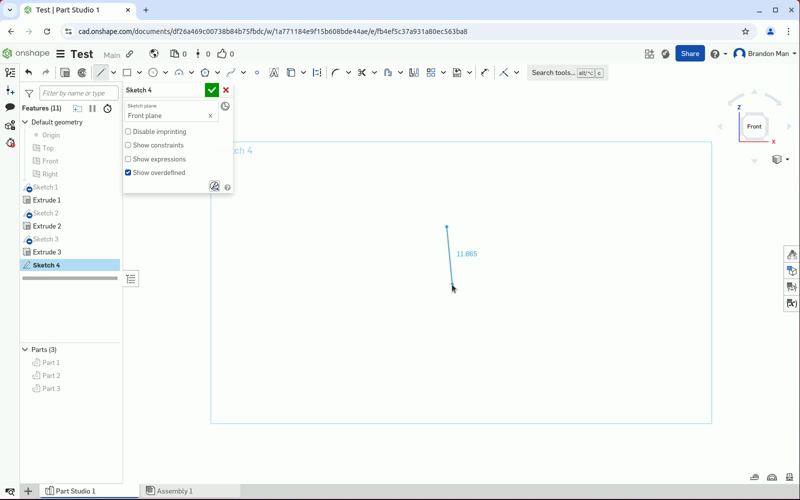
key(a)
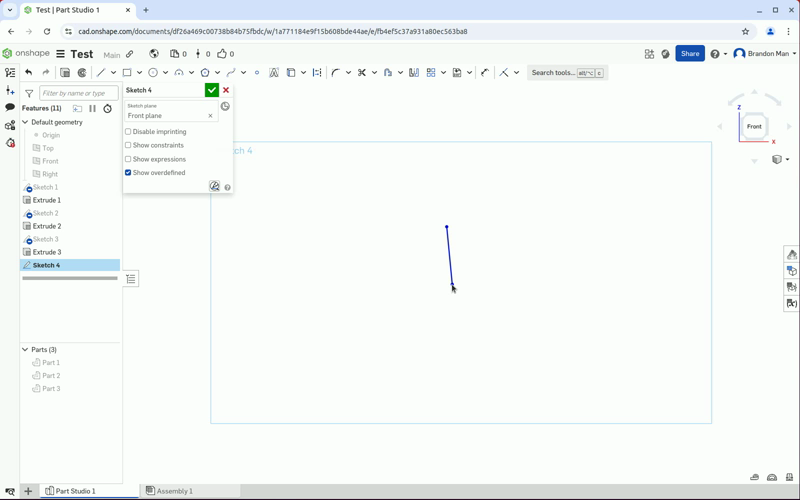
mouse_move(452, 284)
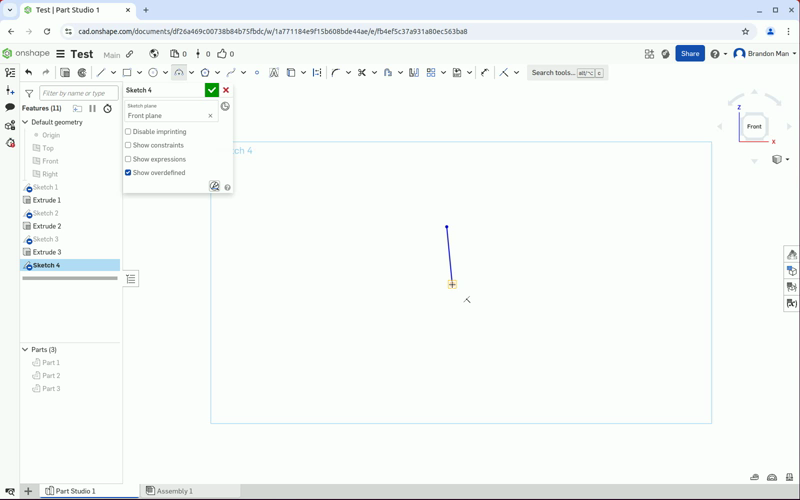
click(452, 284)
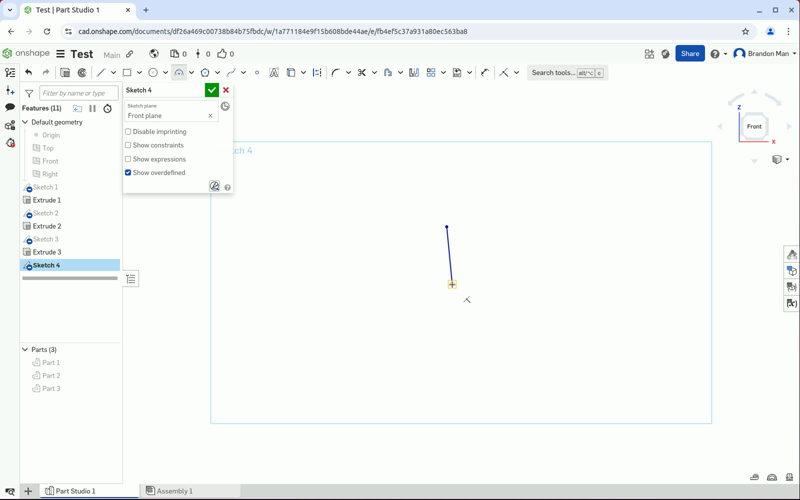
key_down(shift)
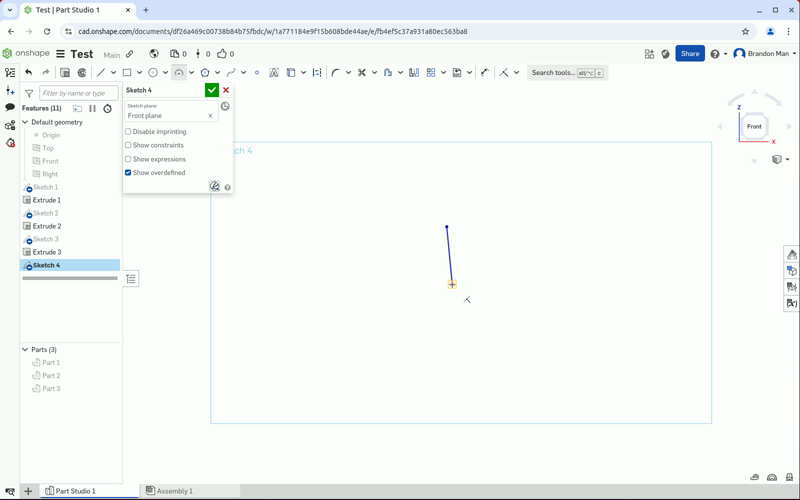
mouse_move(461, 291)
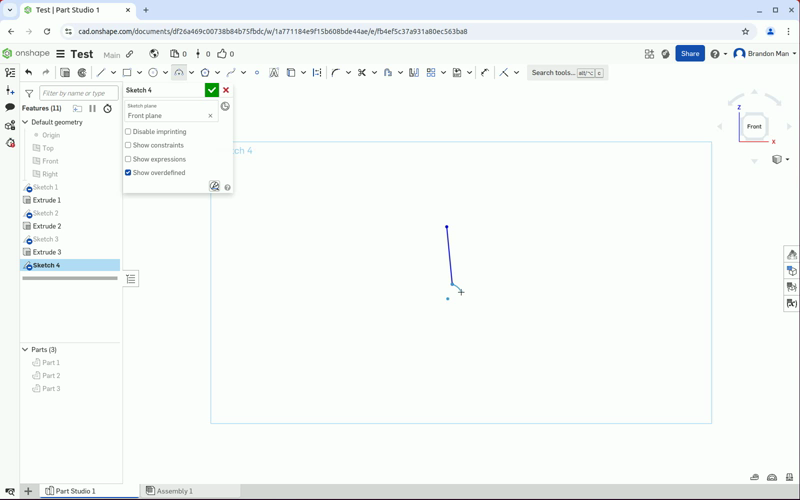
click(461, 291)
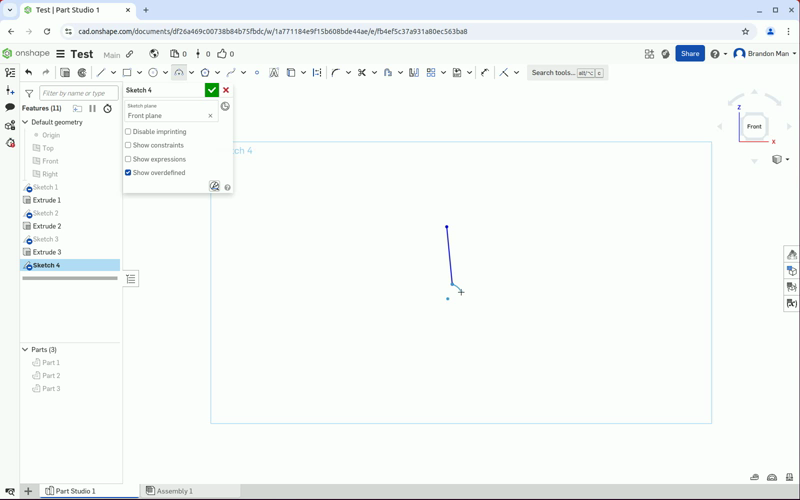
mouse_move(466, 276)
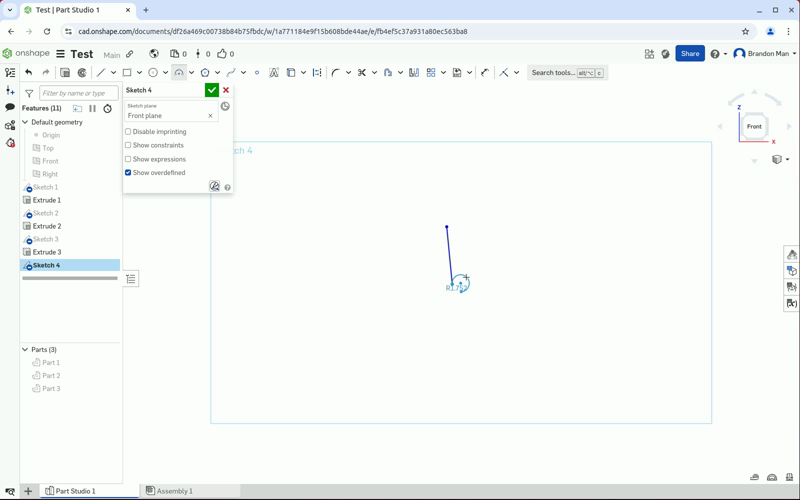
click(466, 276)
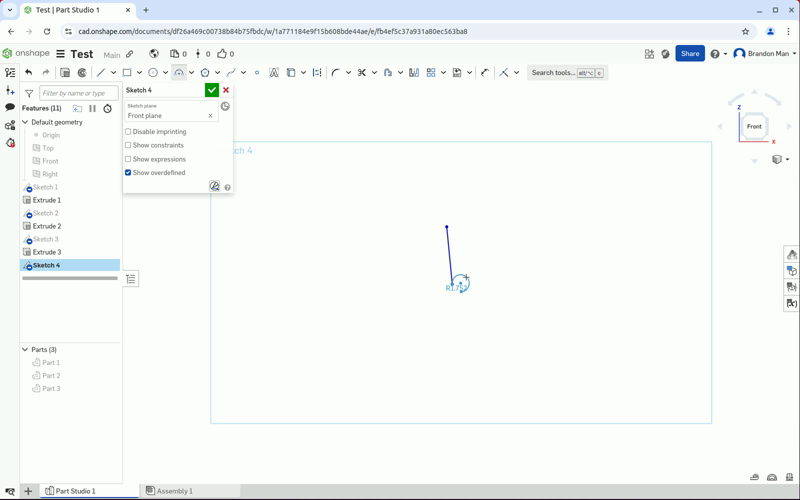
key_up(shift)
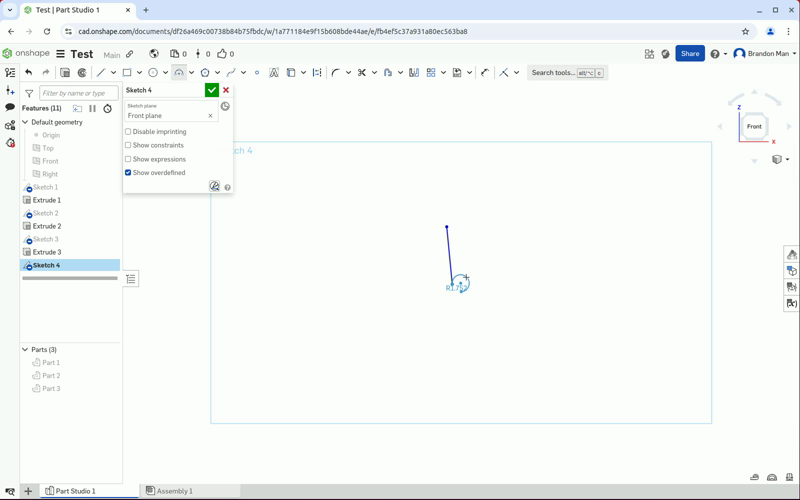
key(esc)
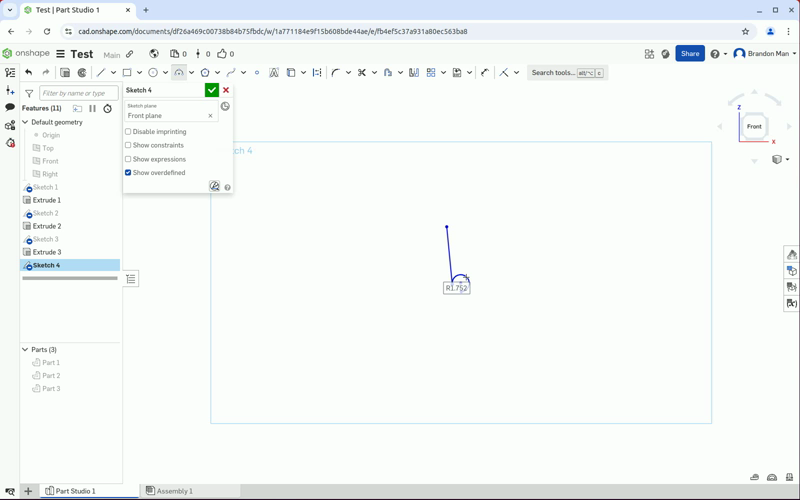
key(l)
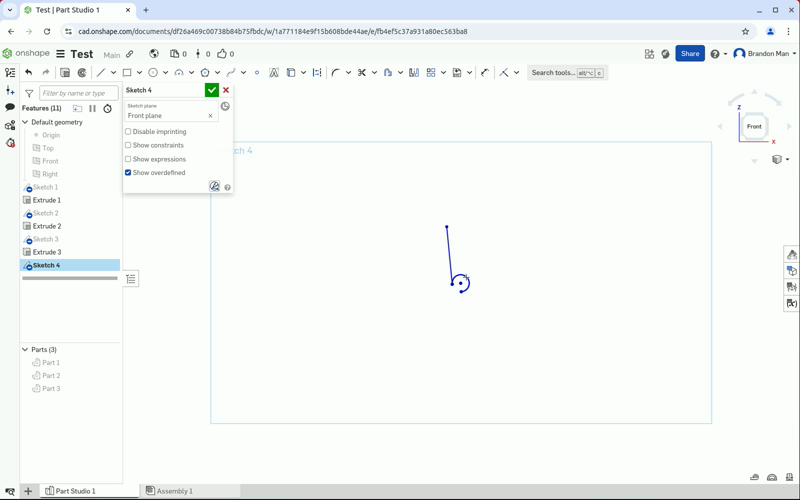
mouse_move(461, 291)
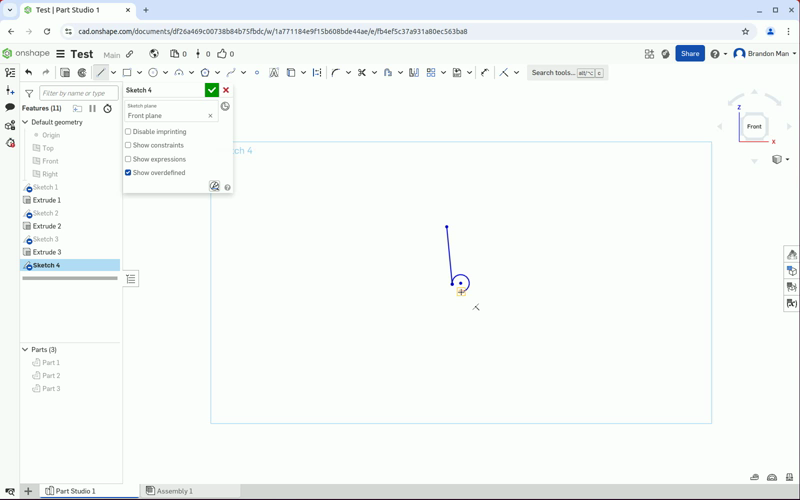
click(461, 291)
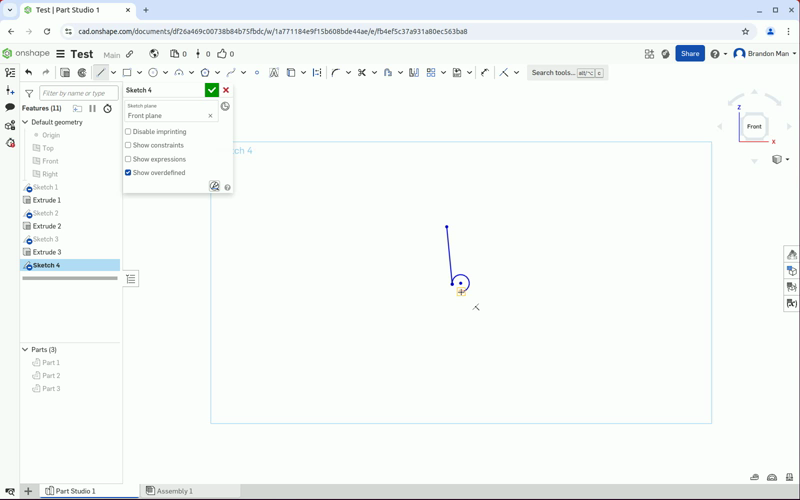
key_down(shift)
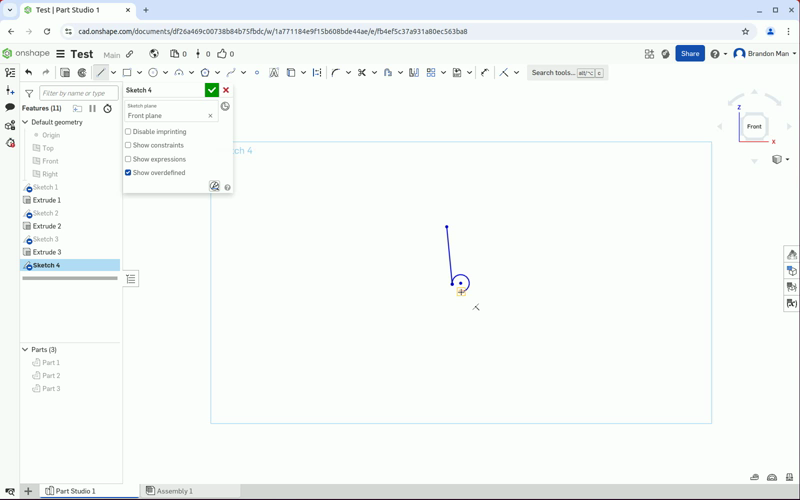
mouse_move(491, 291)
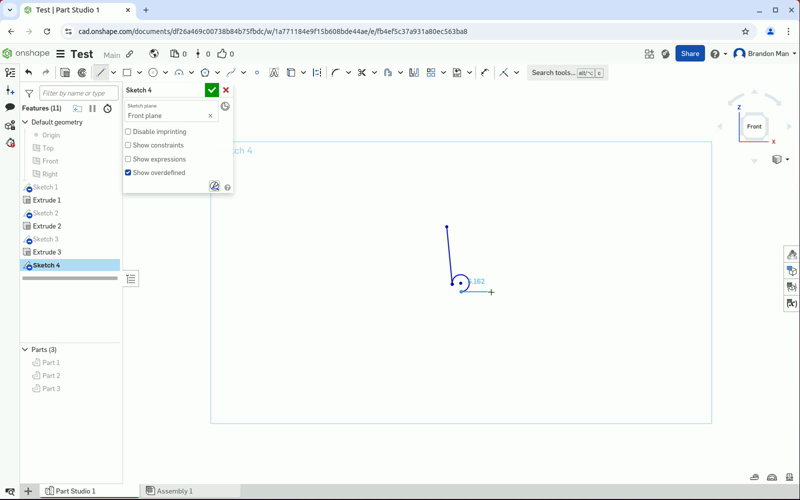
mouse_move(502, 290)
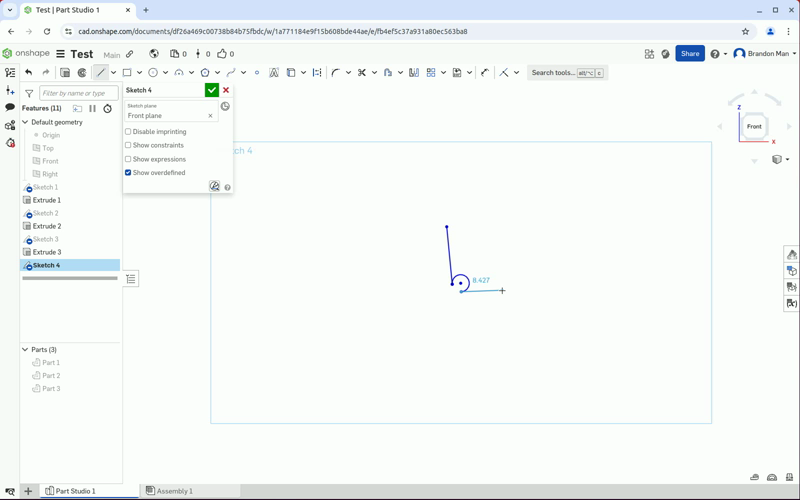
click(502, 290)
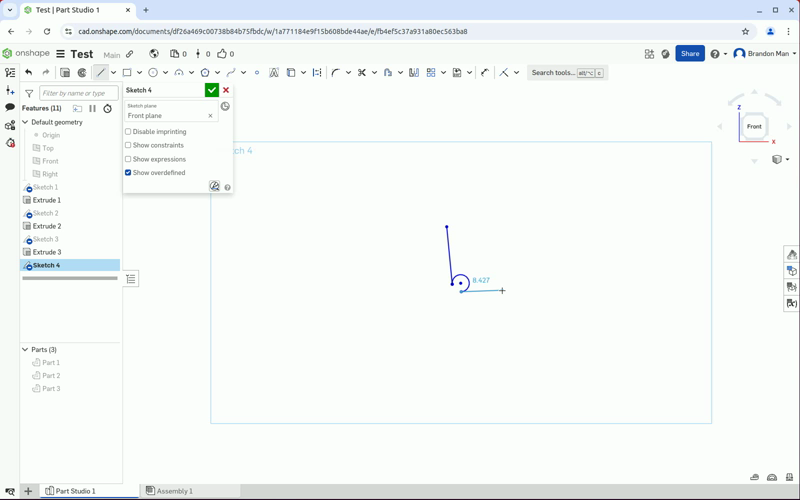
key_up(shift)
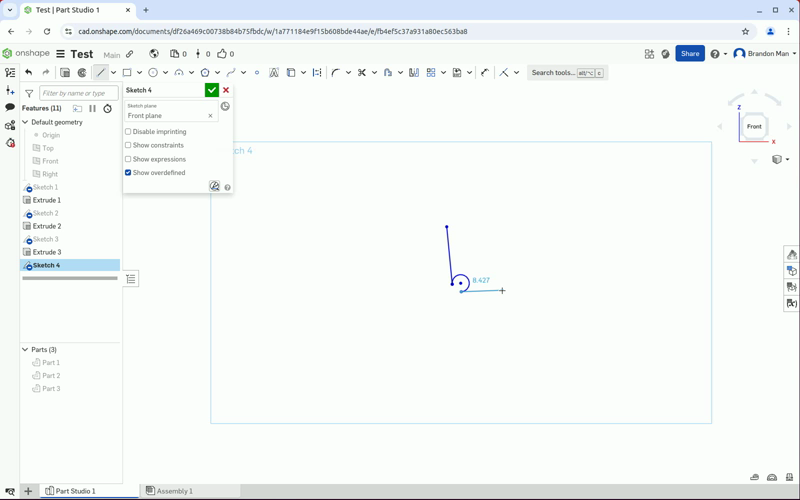
key(esc)
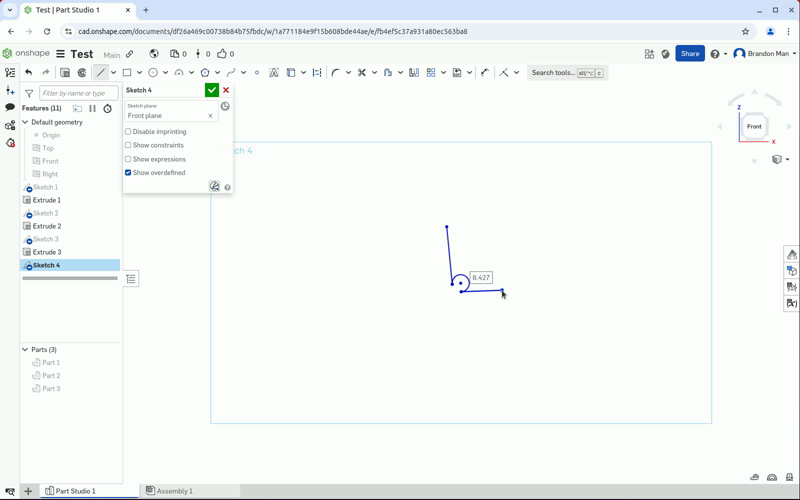
key(a)
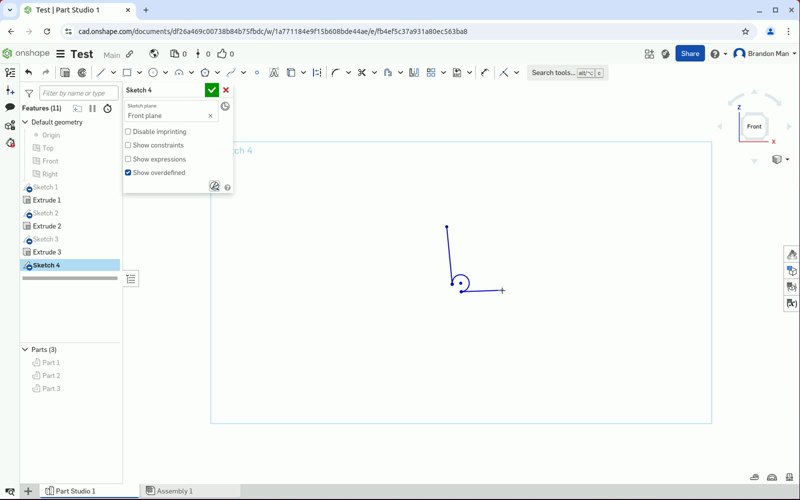
mouse_move(502, 290)
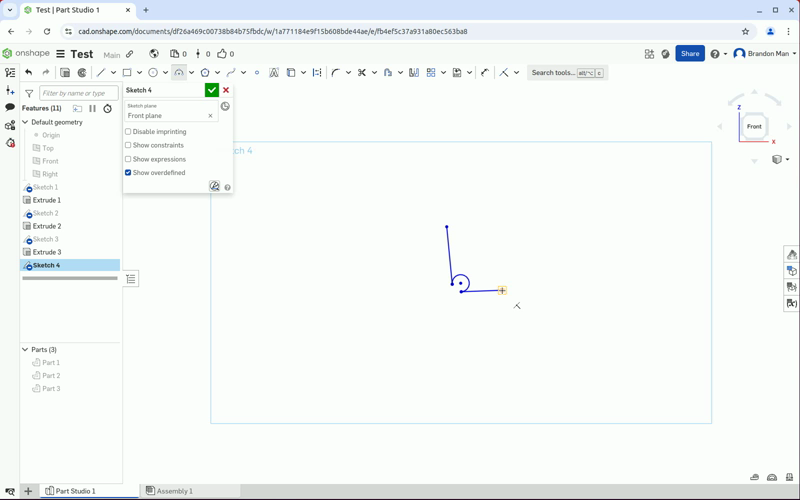
click(502, 290)
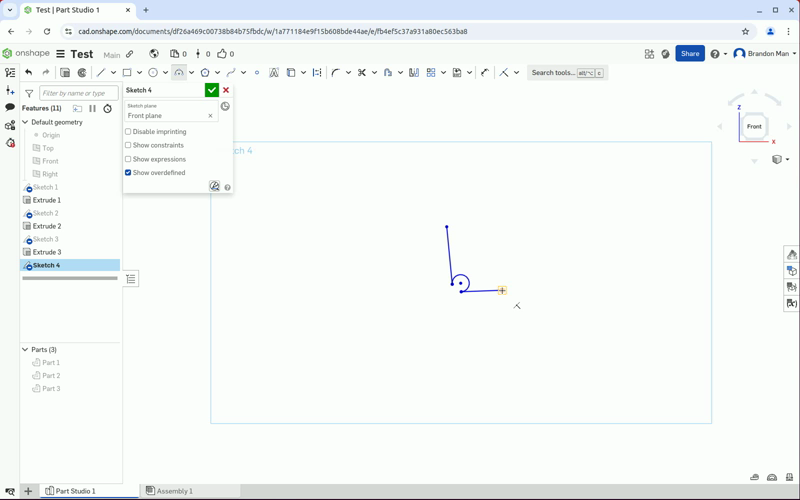
key_down(shift)
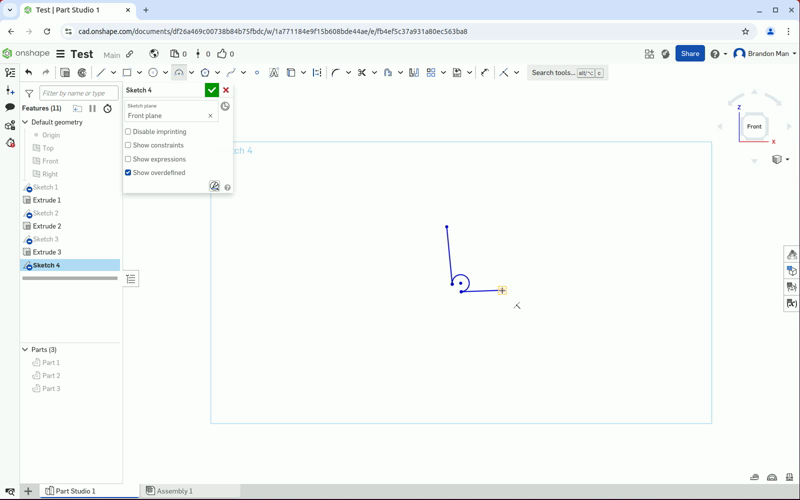
mouse_move(502, 276)
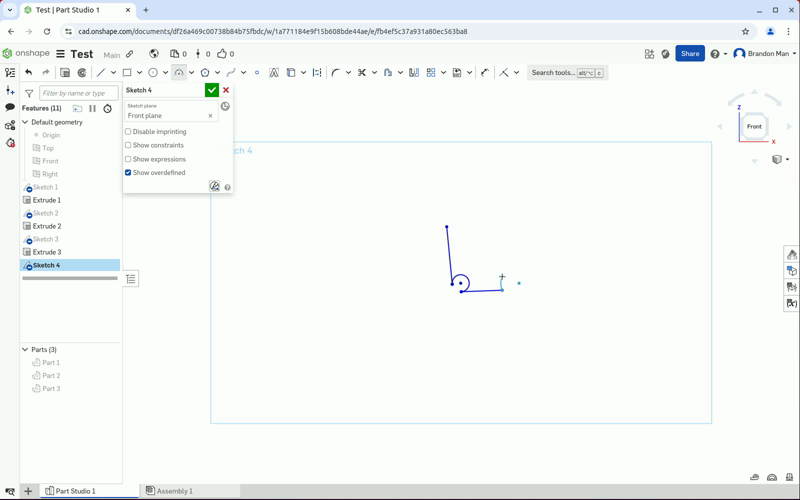
click(502, 276)
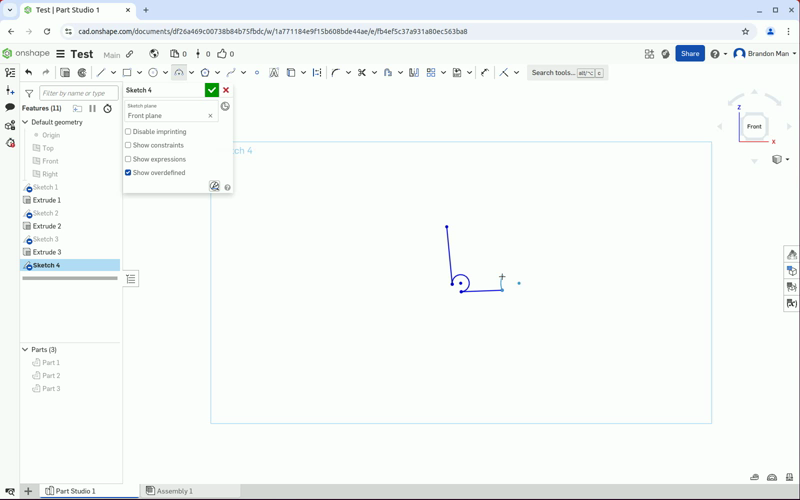
mouse_move(494, 282)
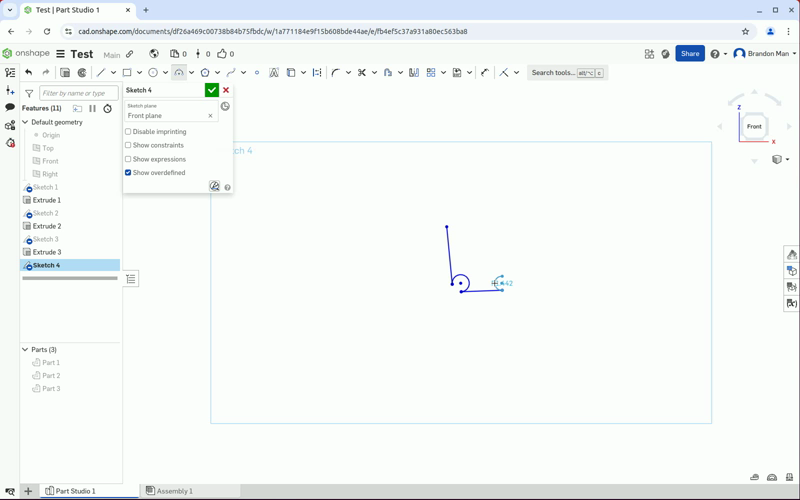
click(494, 282)
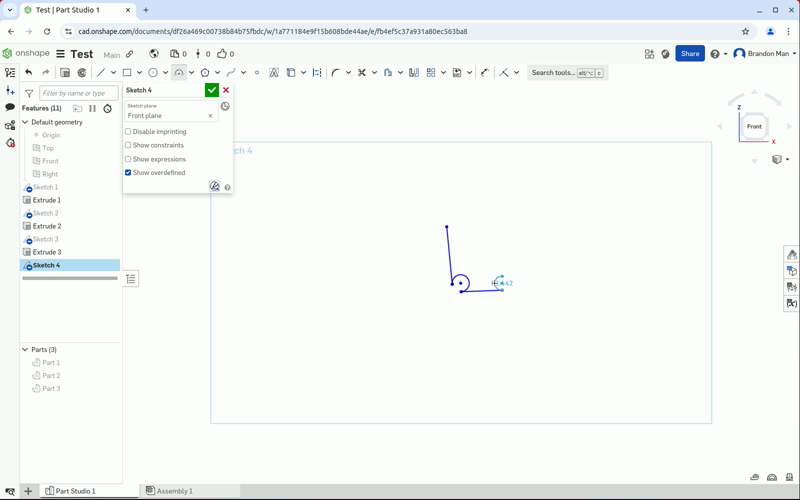
key_up(shift)
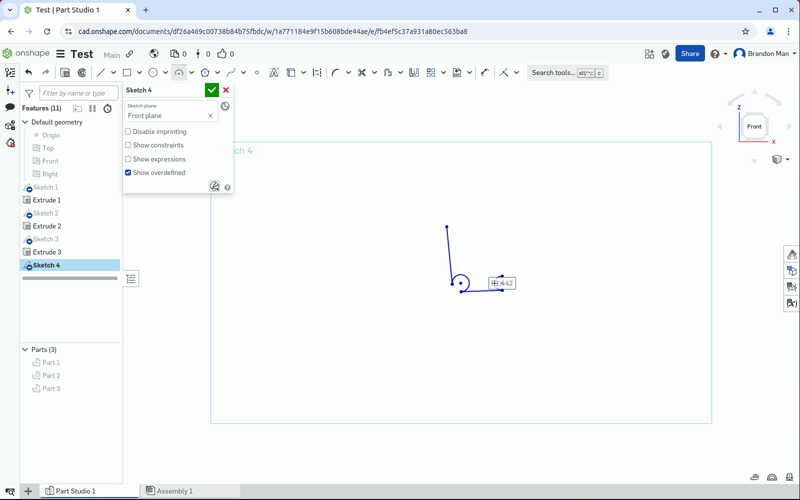
key(esc)
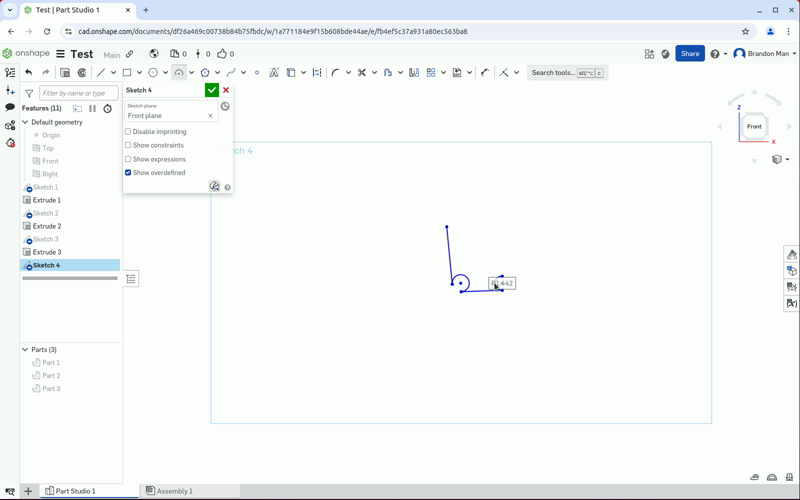
key(l)
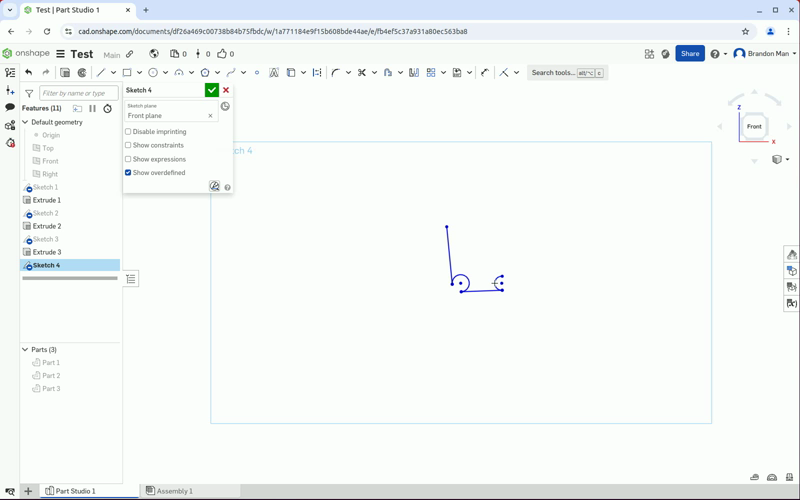
mouse_move(502, 276)
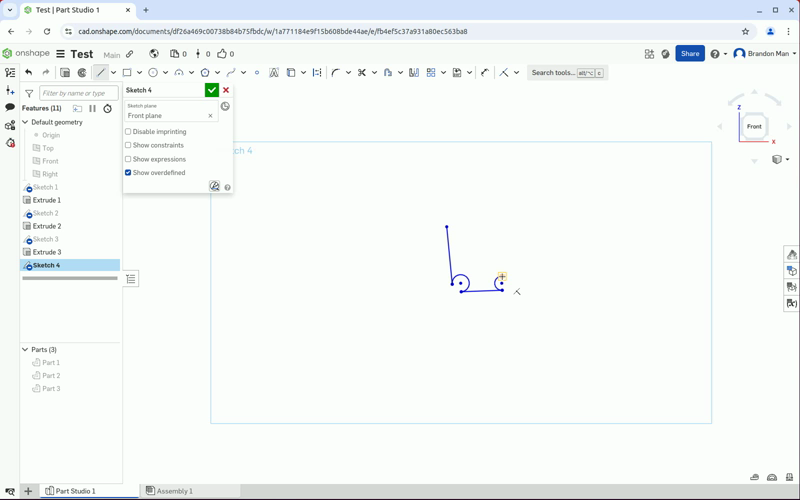
click(502, 276)
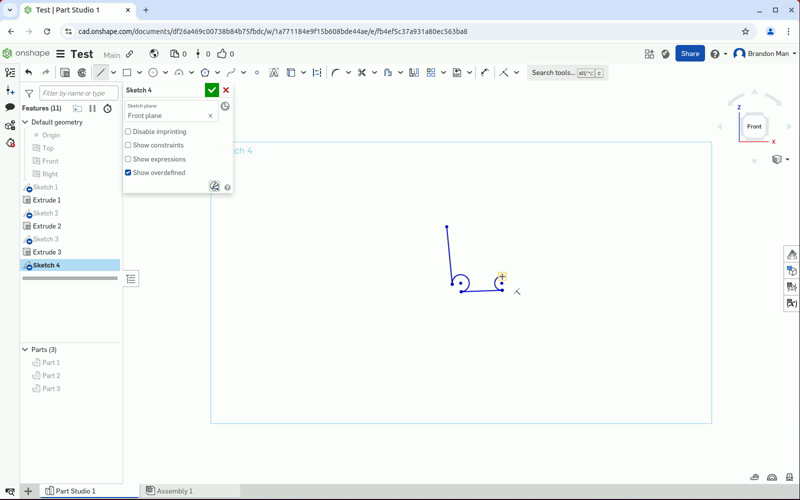
key_down(shift)
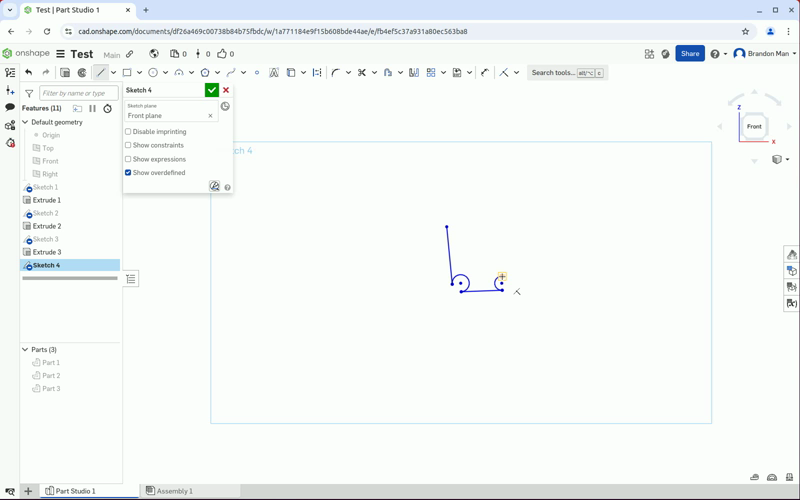
mouse_move(532, 276)
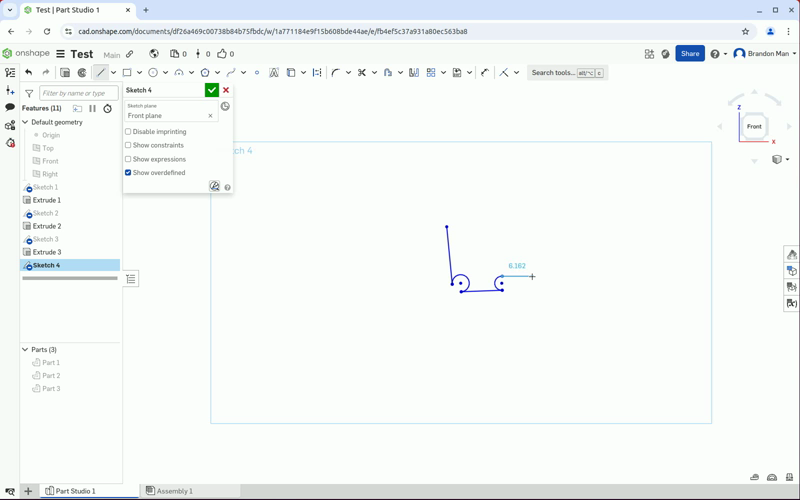
mouse_move(478, 275)
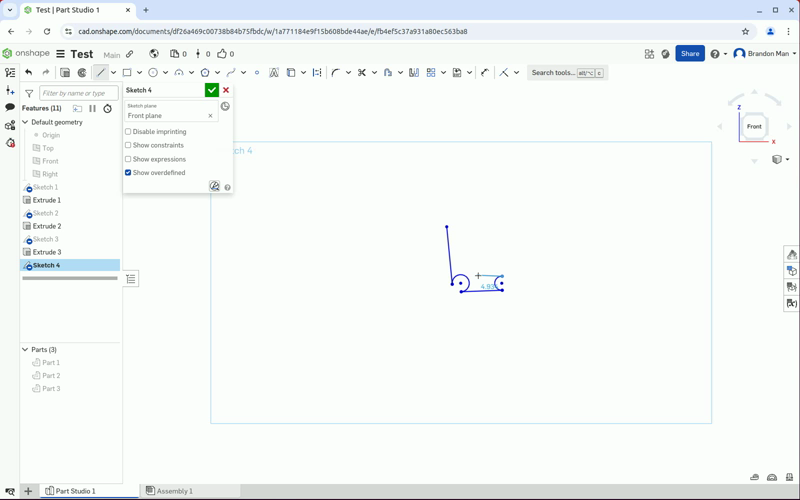
click(478, 275)
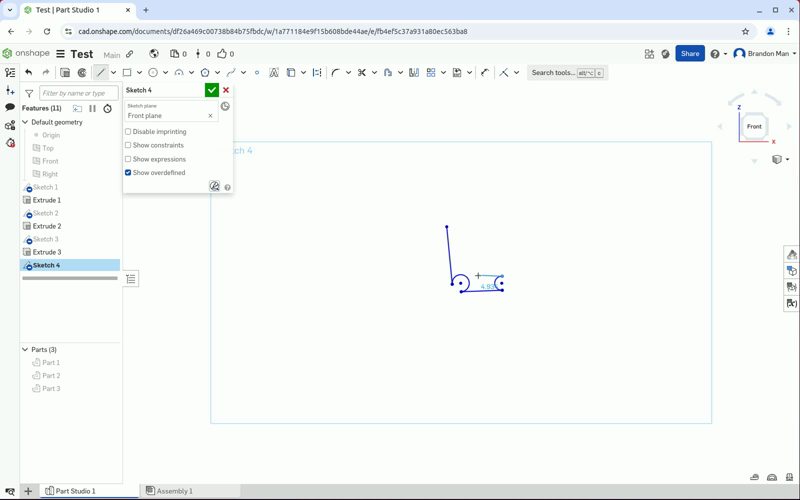
key_up(shift)
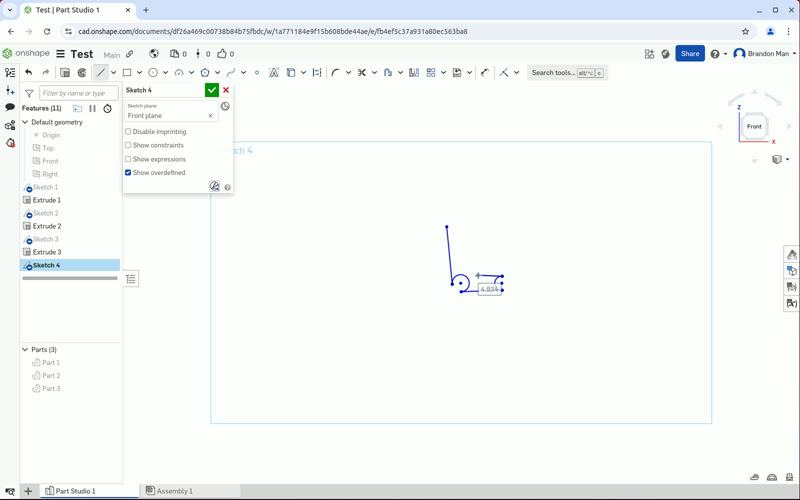
key(esc)
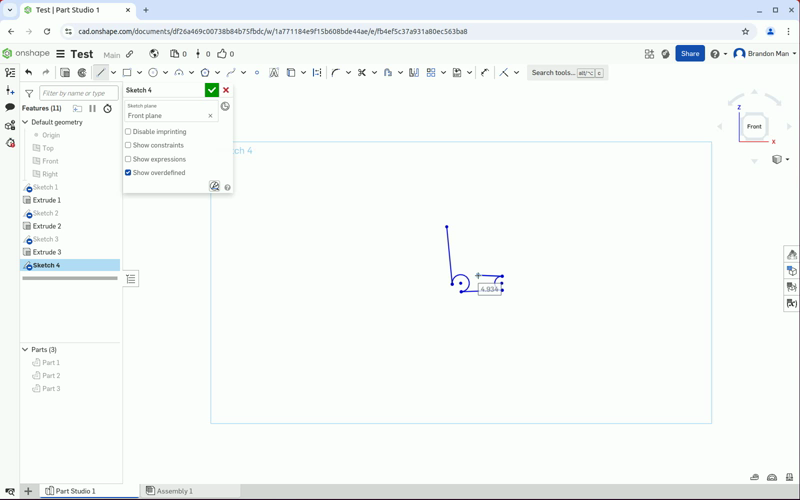
key(a)
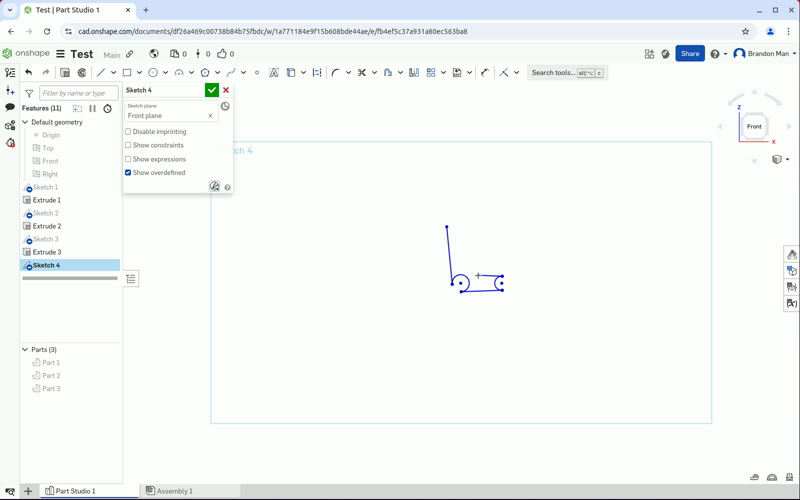
mouse_move(478, 275)
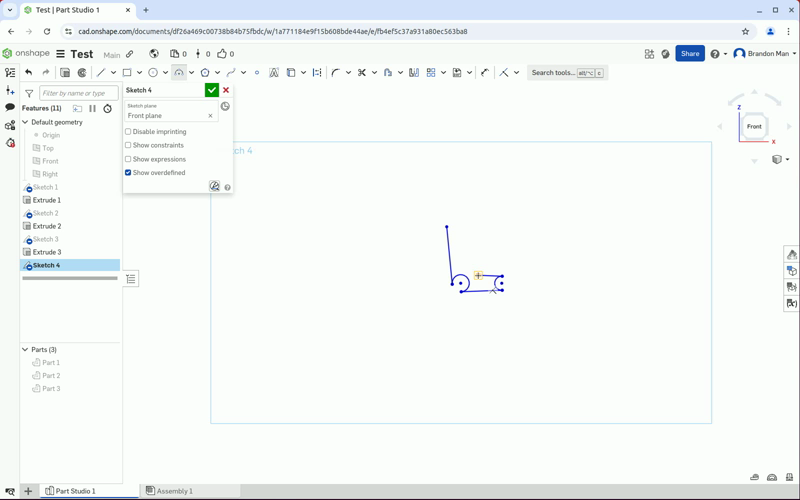
click(478, 275)
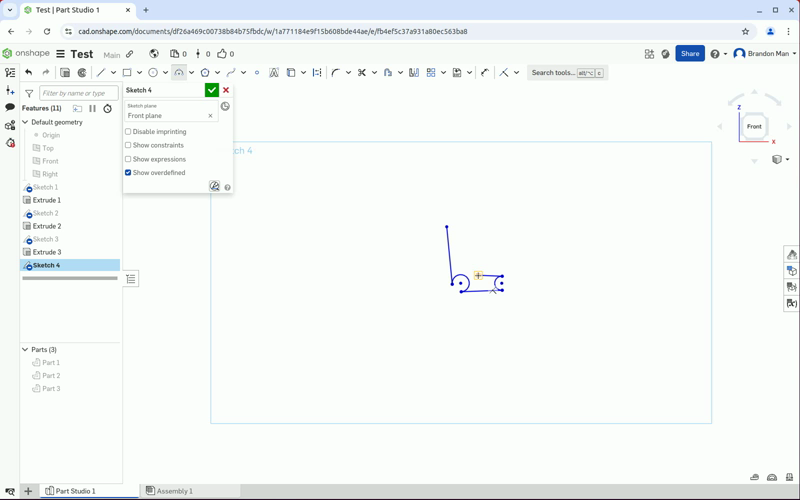
key_down(shift)
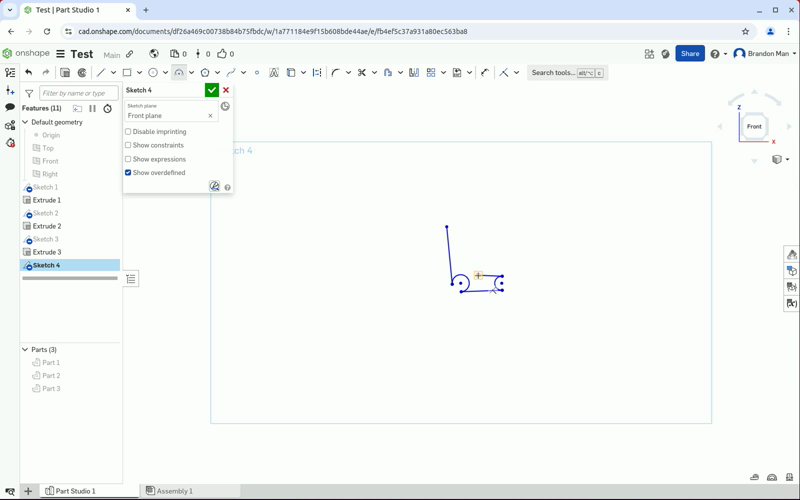
mouse_move(471, 267)
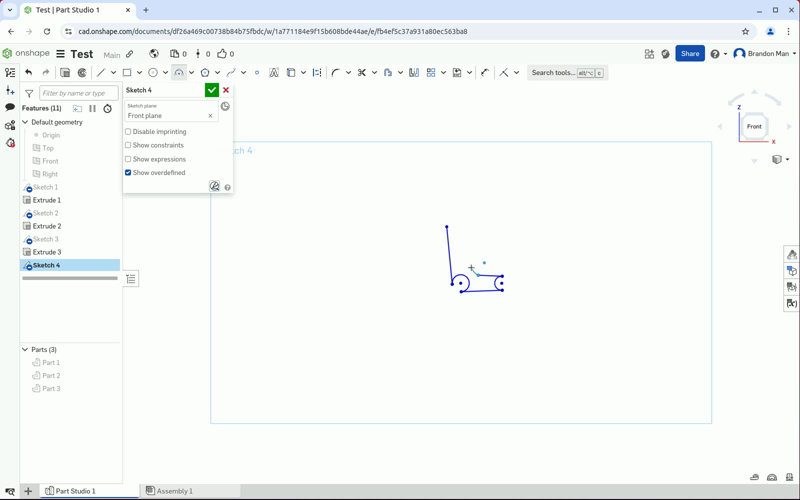
click(471, 267)
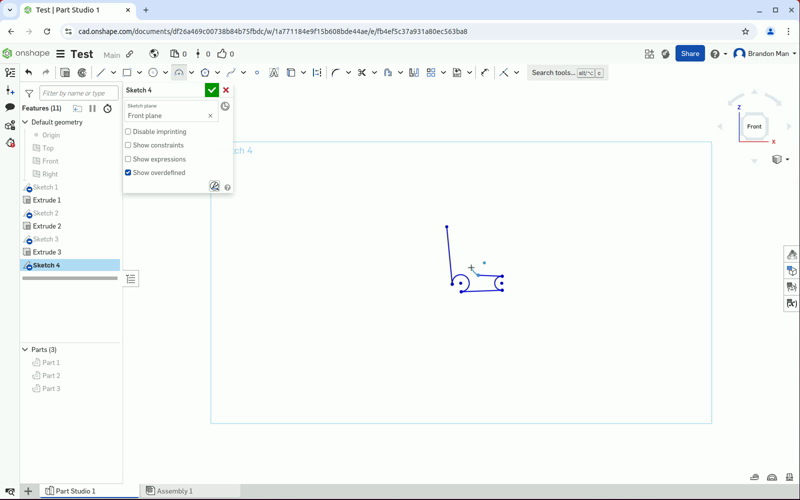
mouse_move(472, 272)
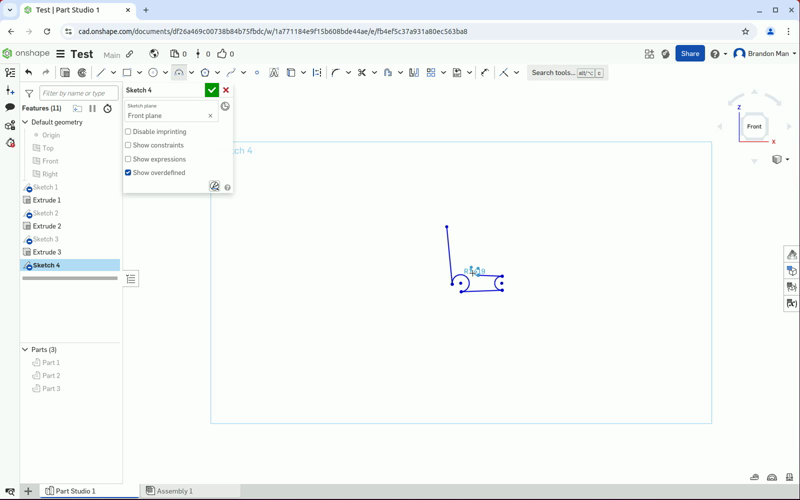
click(472, 272)
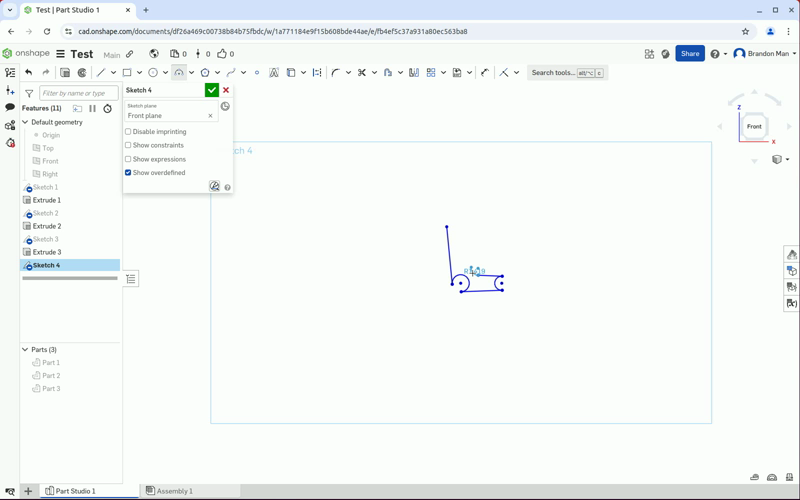
key_up(shift)
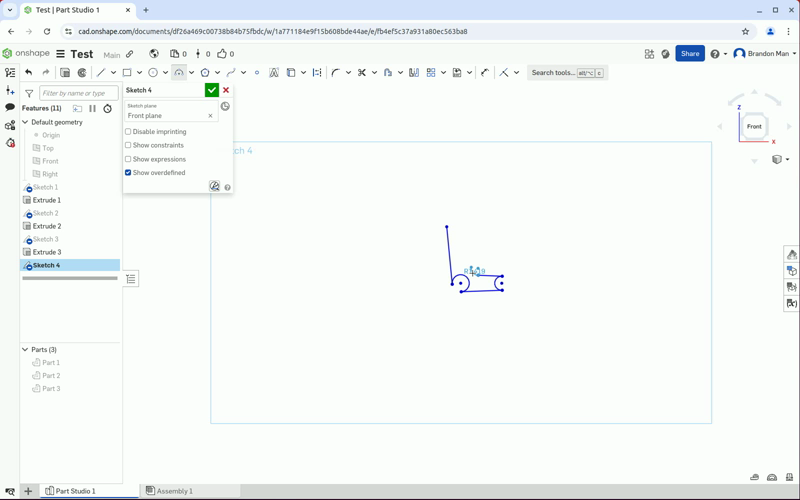
key(esc)
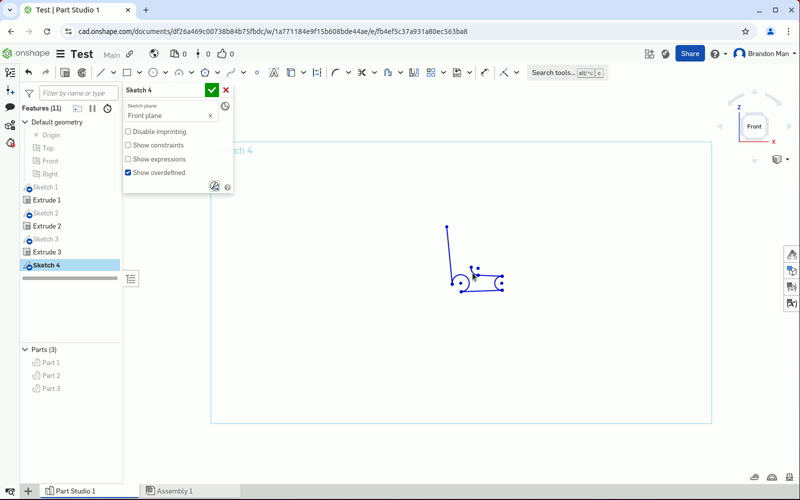
key(l)
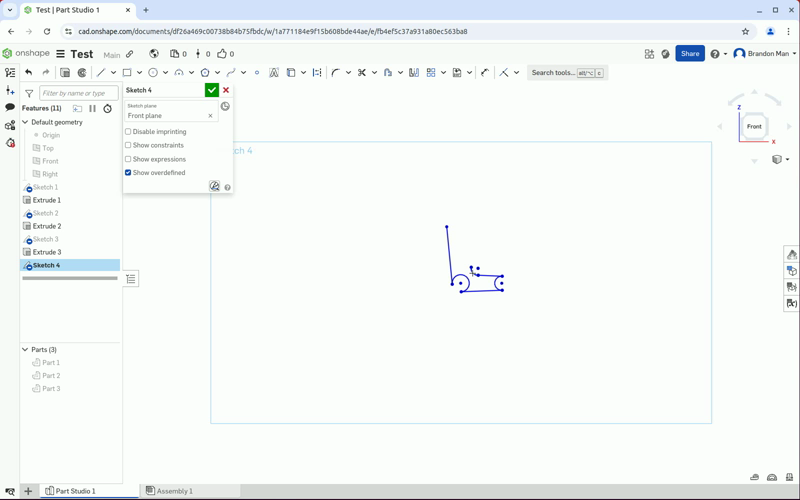
mouse_move(471, 267)
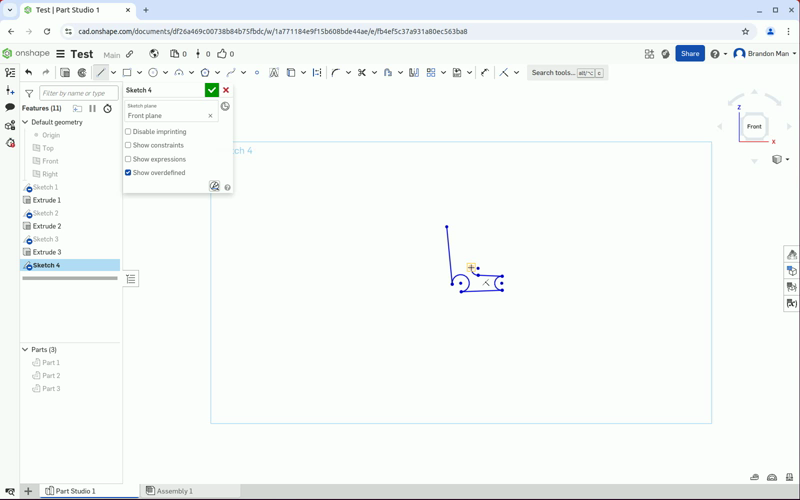
click(471, 267)
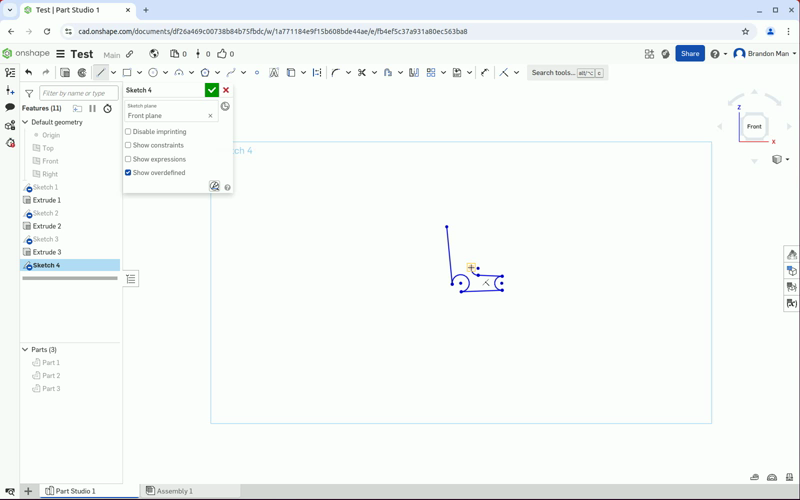
key_down(shift)
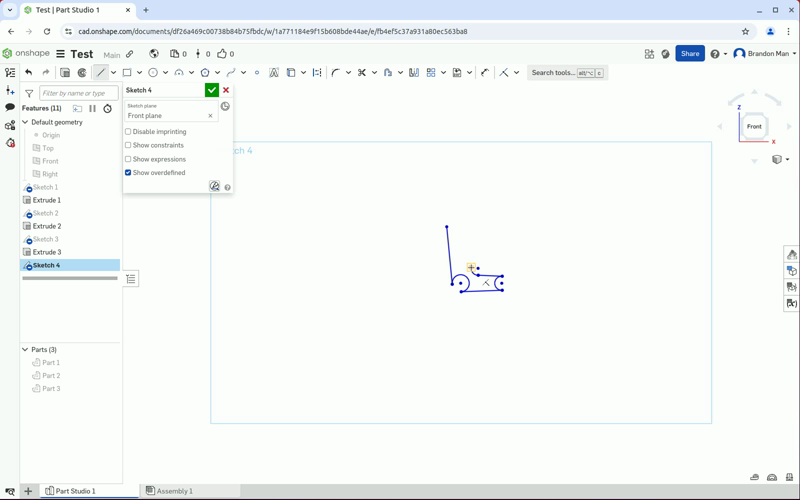
mouse_move(501, 267)
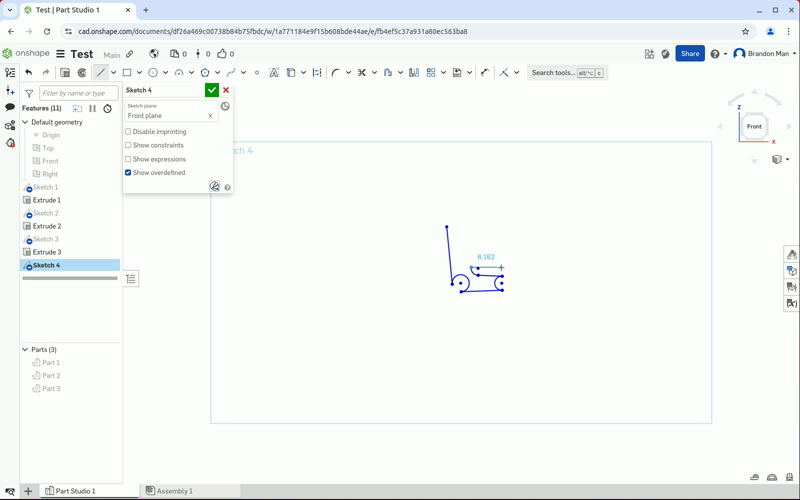
mouse_move(475, 226)
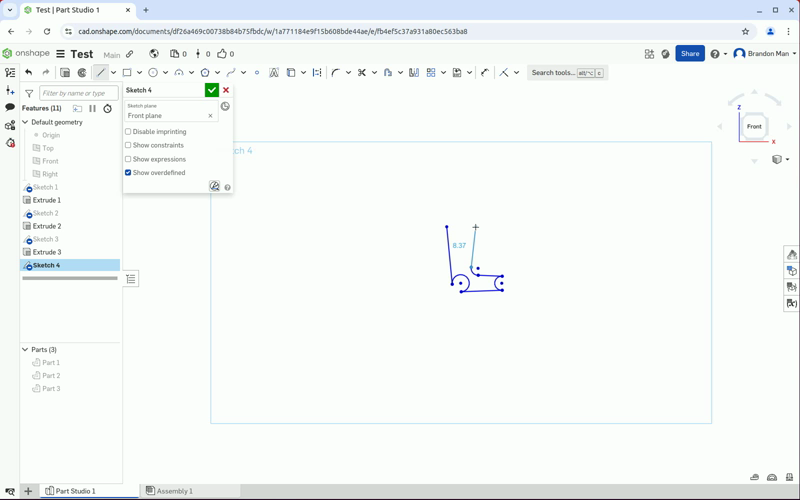
click(475, 226)
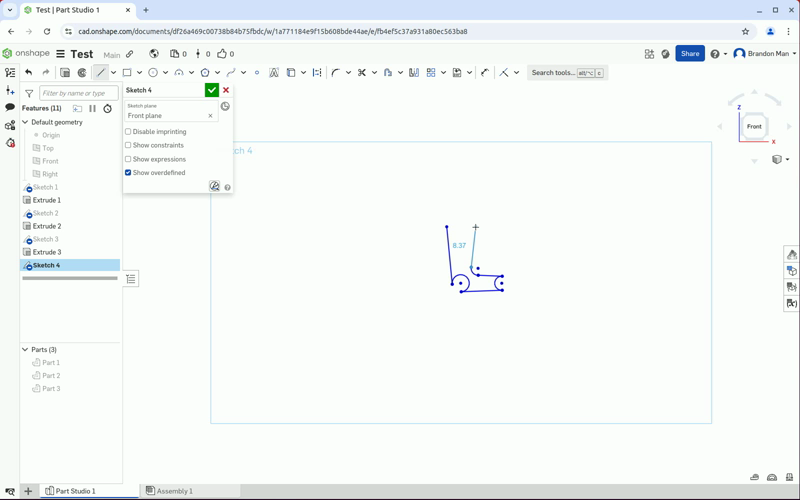
key_up(shift)
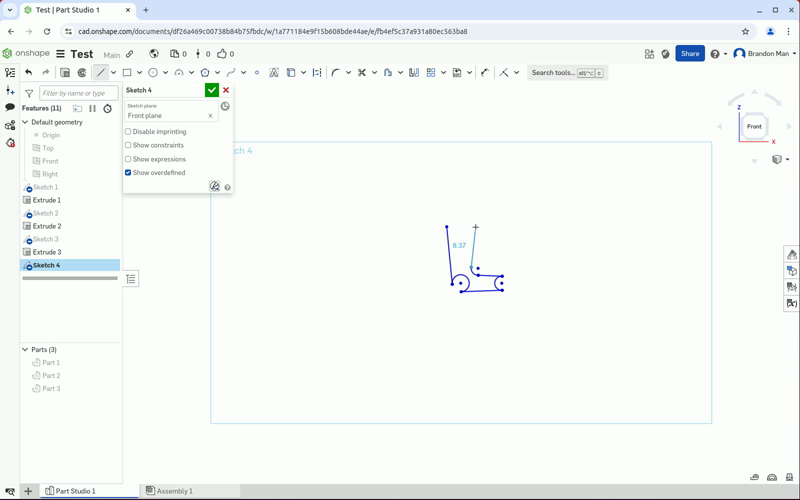
key(esc)
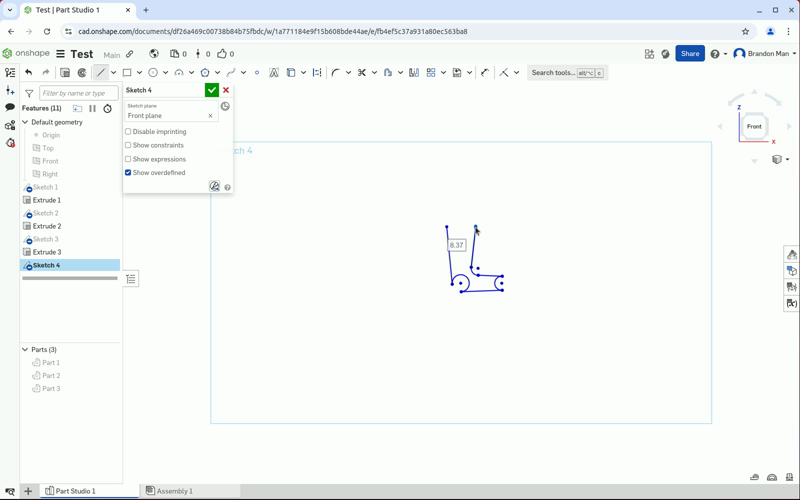
key(a)
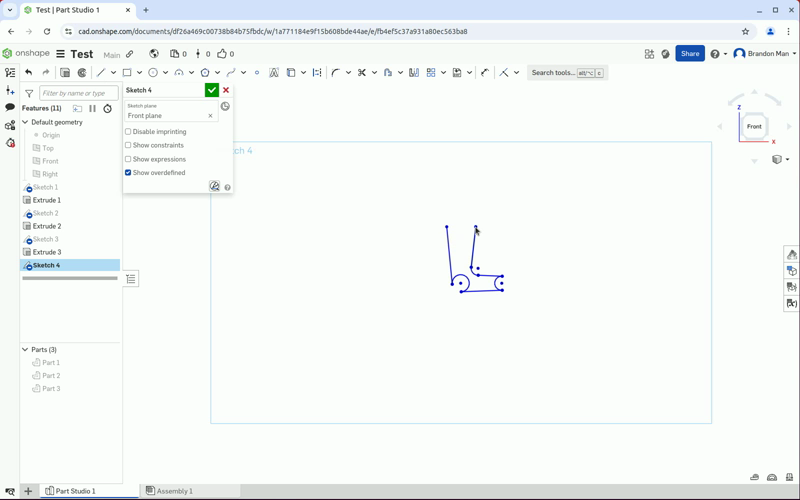
mouse_move(475, 226)
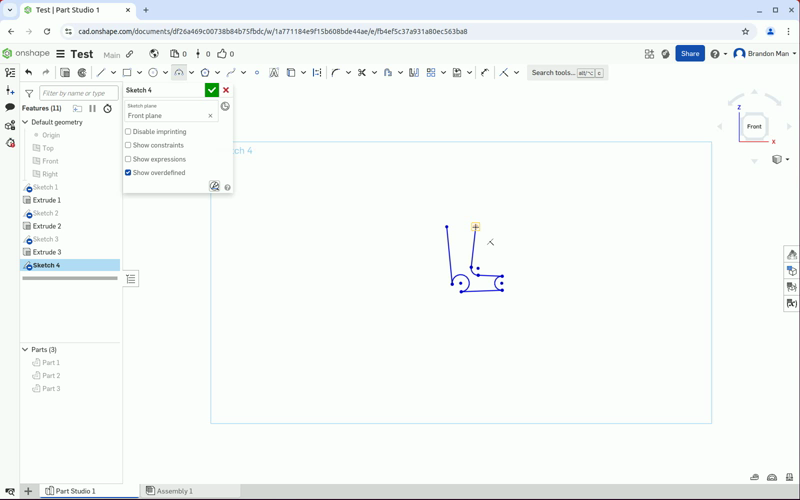
click(475, 226)
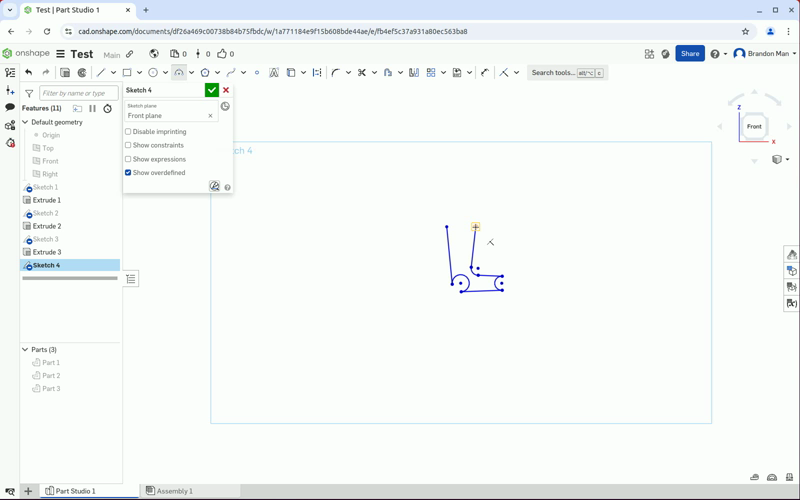
mouse_move(446, 226)
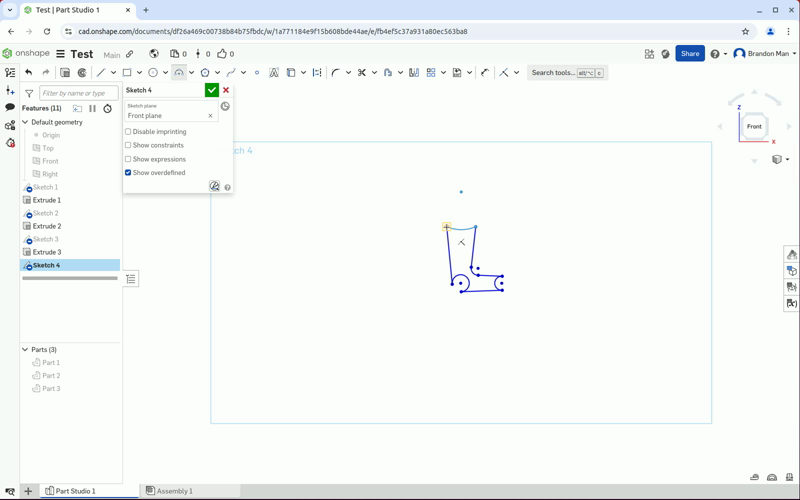
click(446, 226)
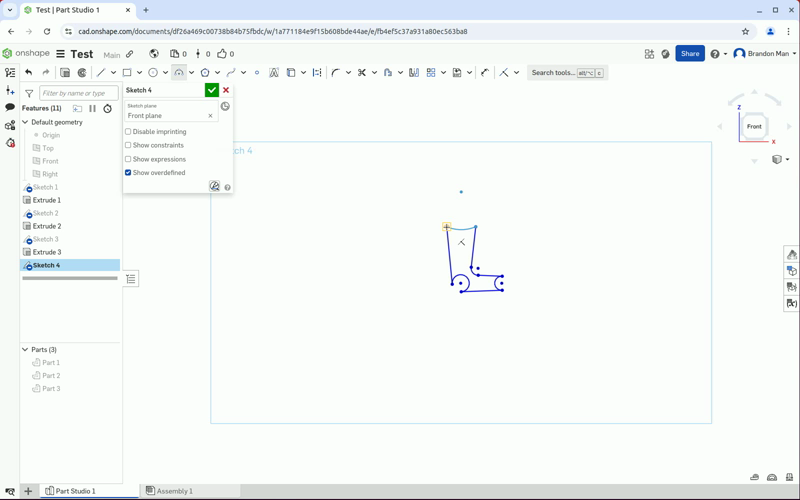
key_down(shift)
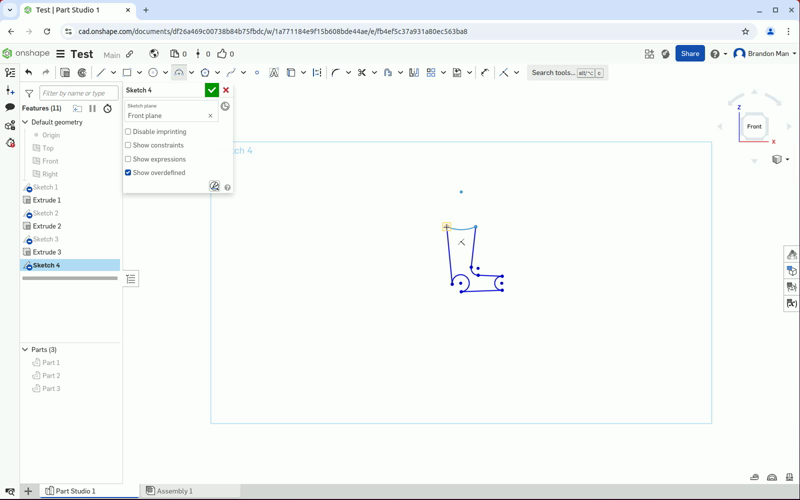
mouse_move(461, 239)
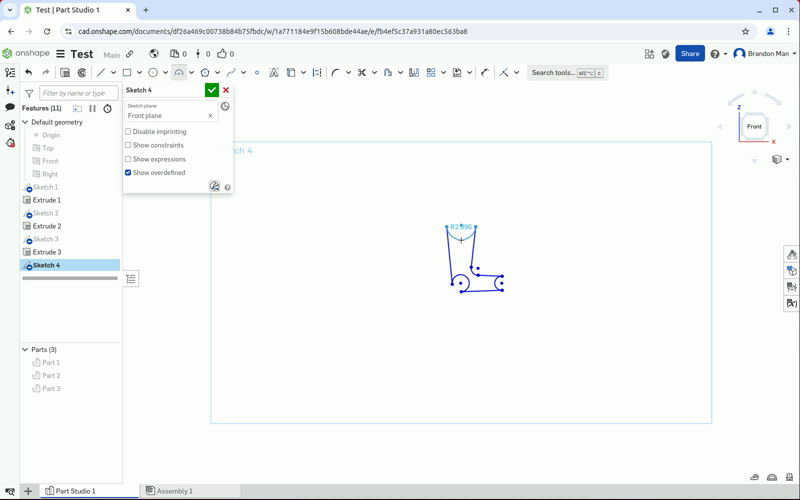
click(461, 239)
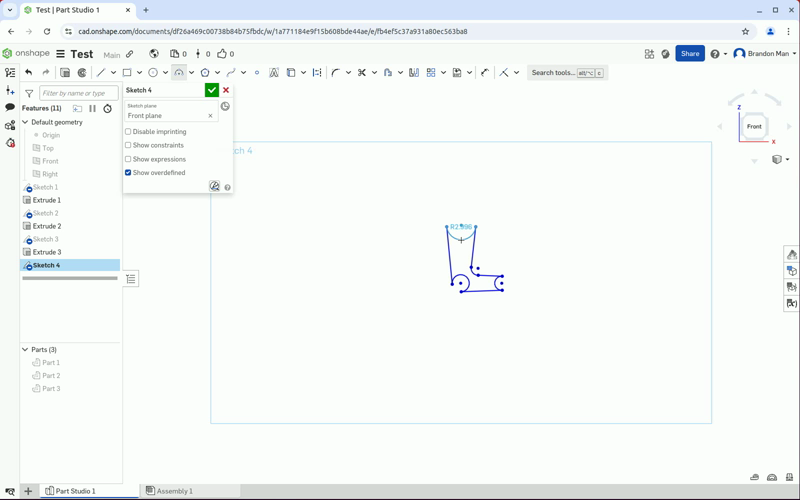
key_up(shift)
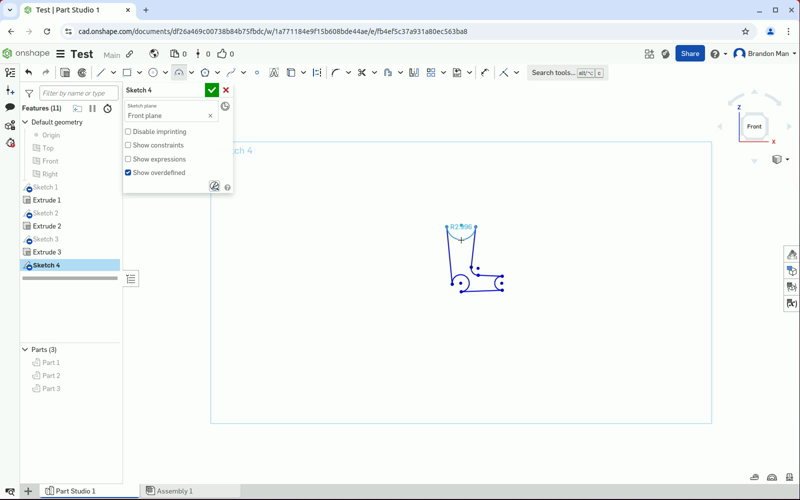
key(esc)
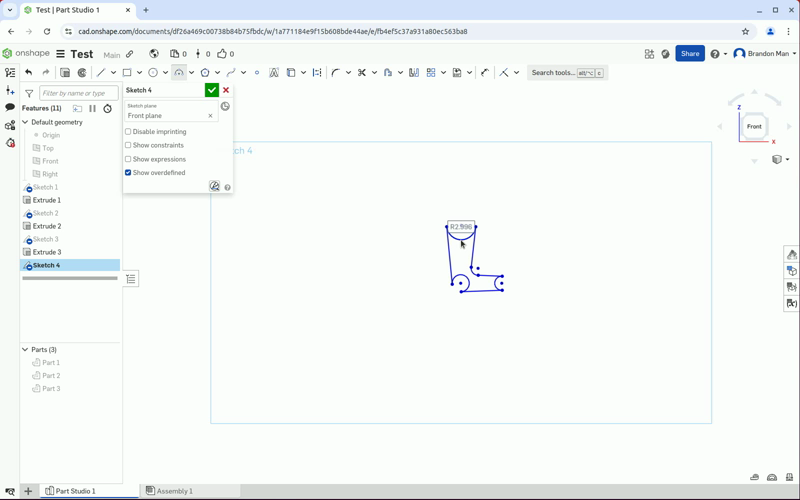
mouse_move(455, 272)
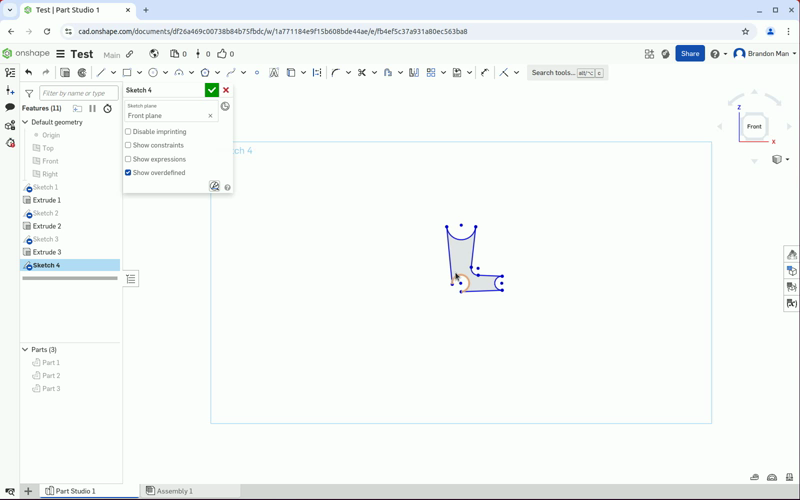
scroll(6)
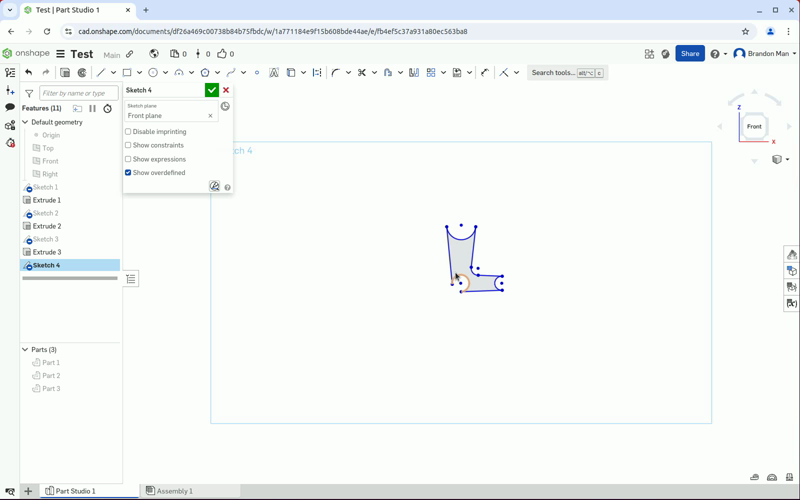
scroll(6)
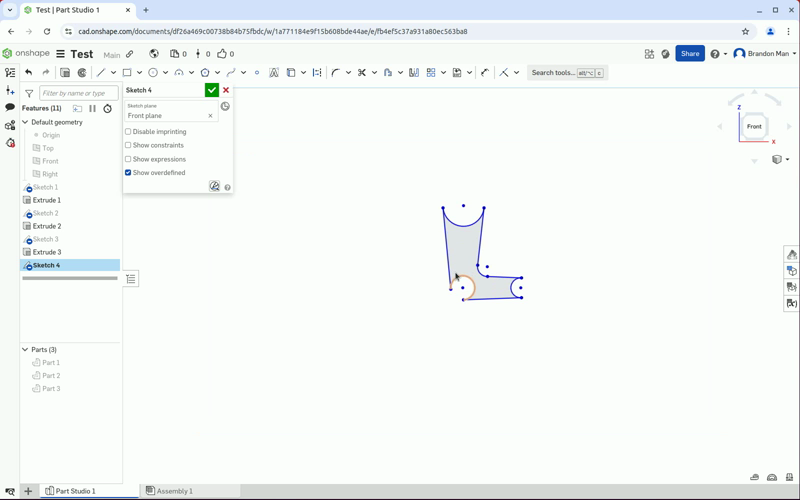
scroll(6)
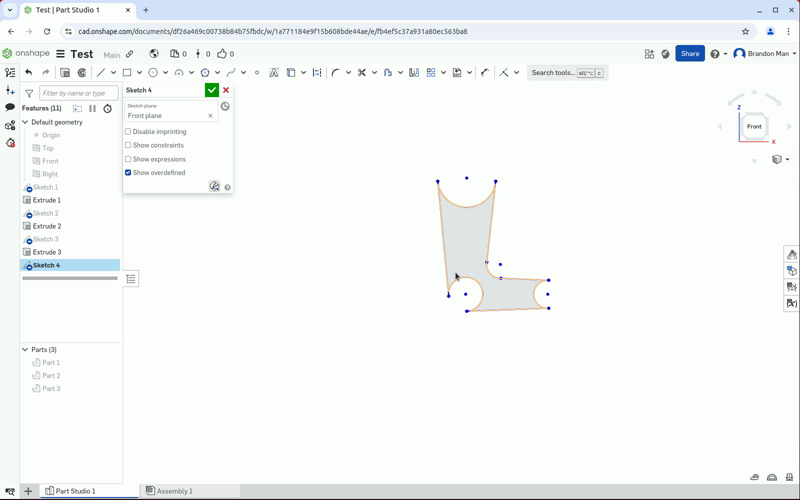
scroll(6)
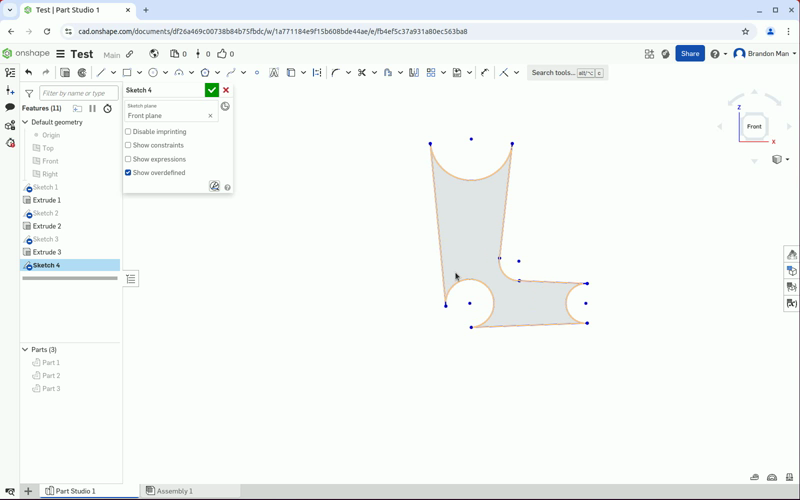
scroll(6)
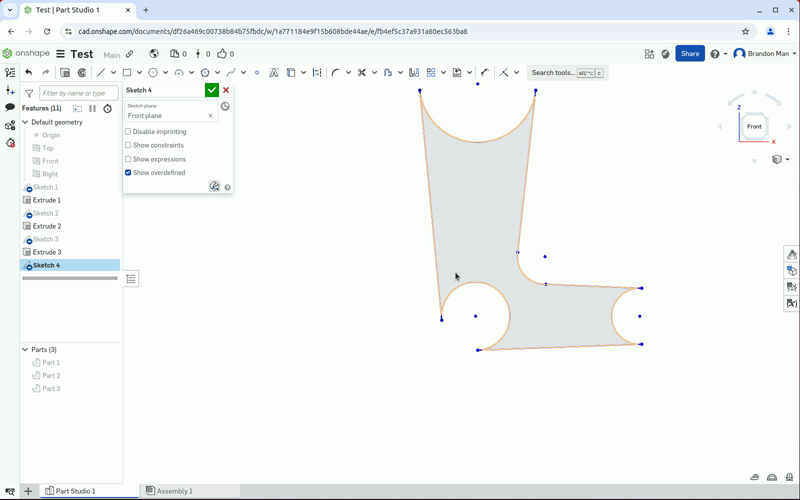
scroll(6)
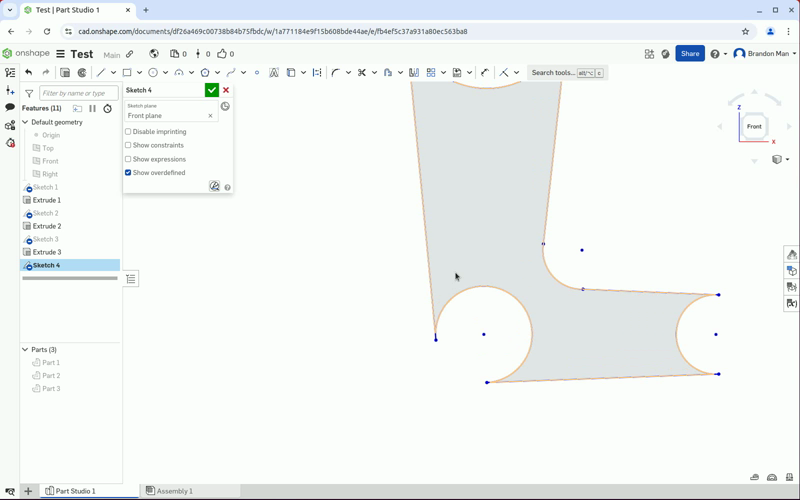
scroll(6)
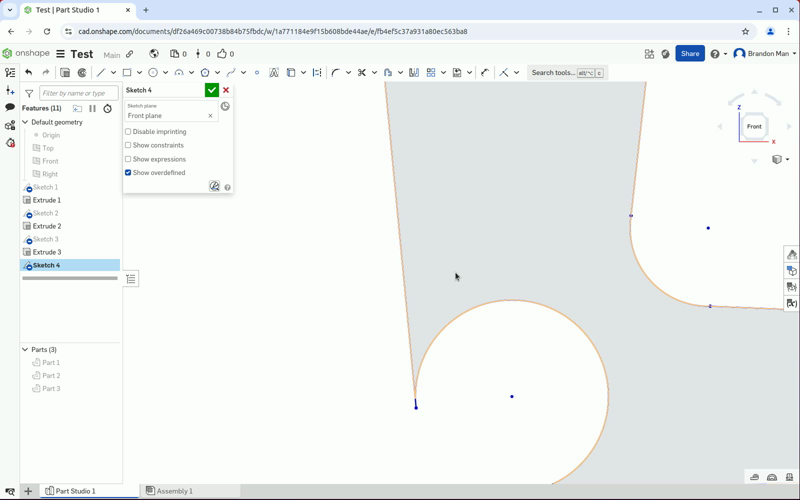
click(455, 272)
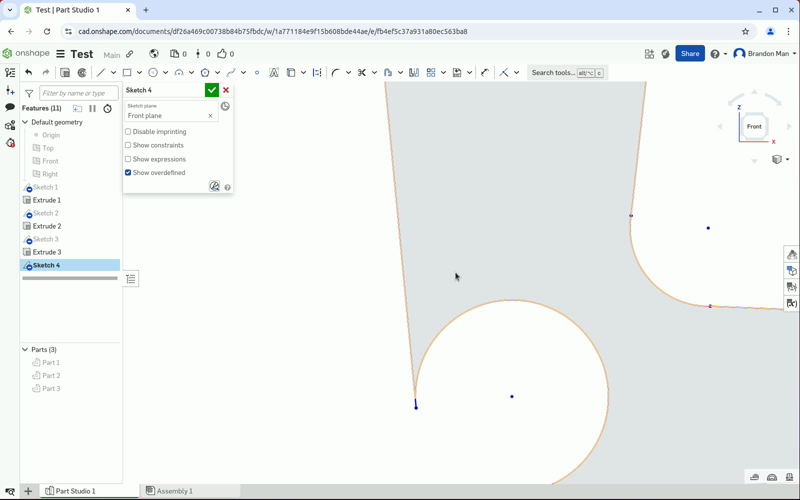
scroll(-6)
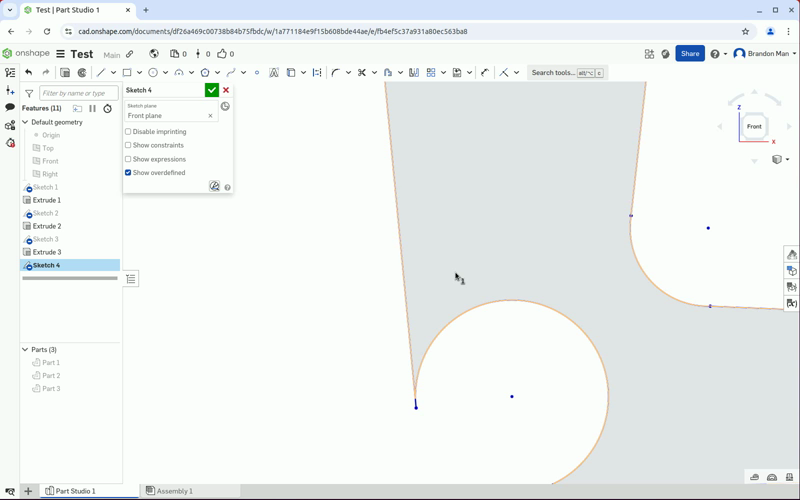
scroll(-6)
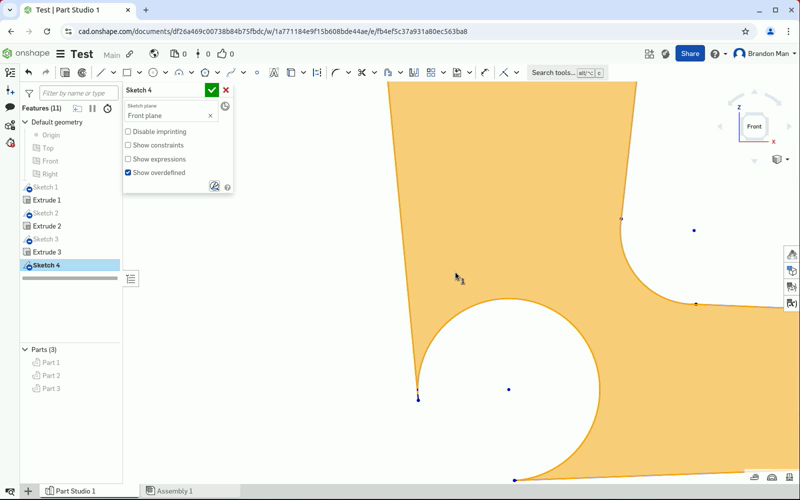
scroll(-6)
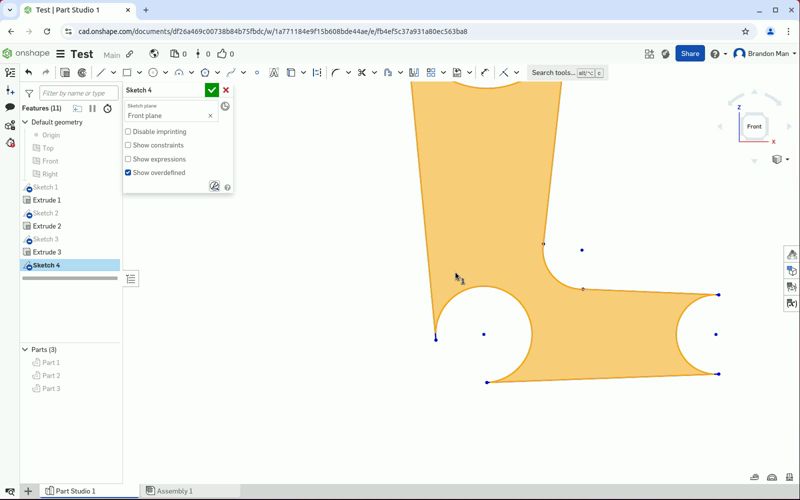
scroll(-6)
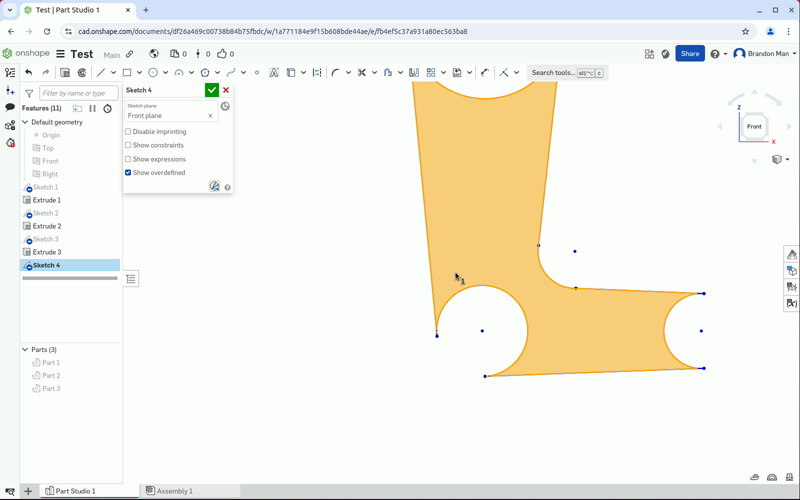
scroll(-6)
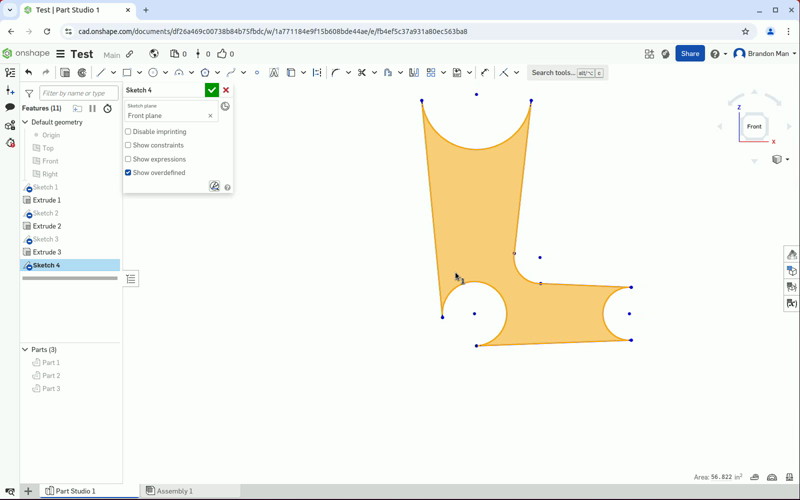
scroll(-6)
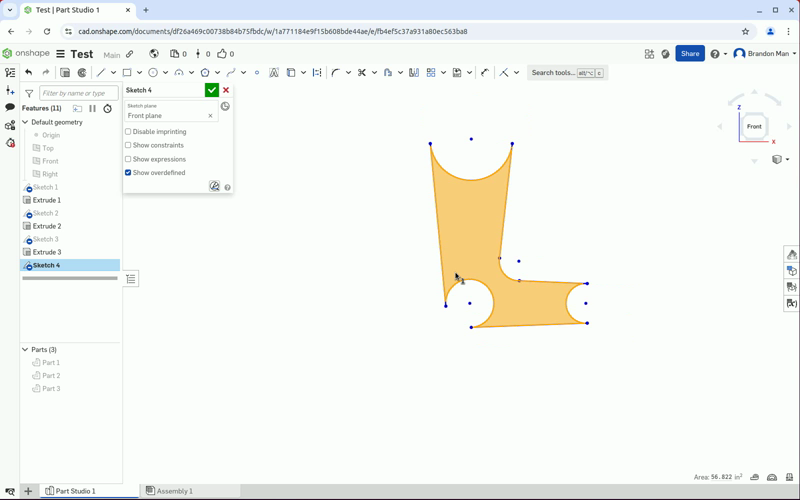
scroll(-6)
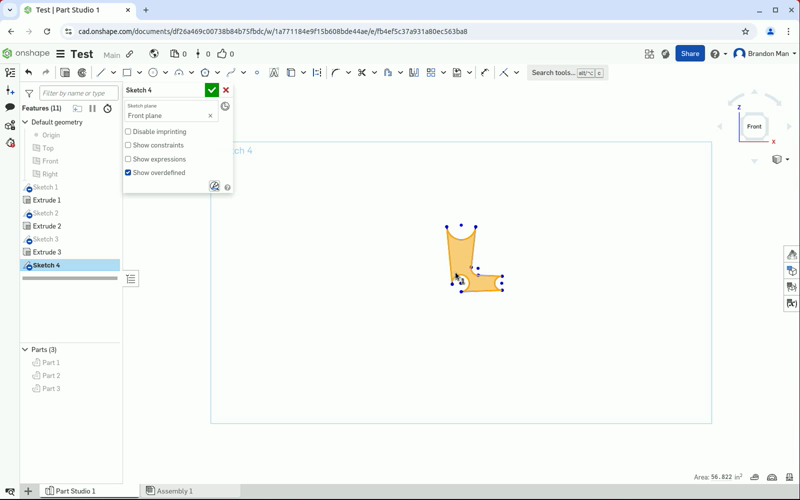
mouse_move(73, 352)
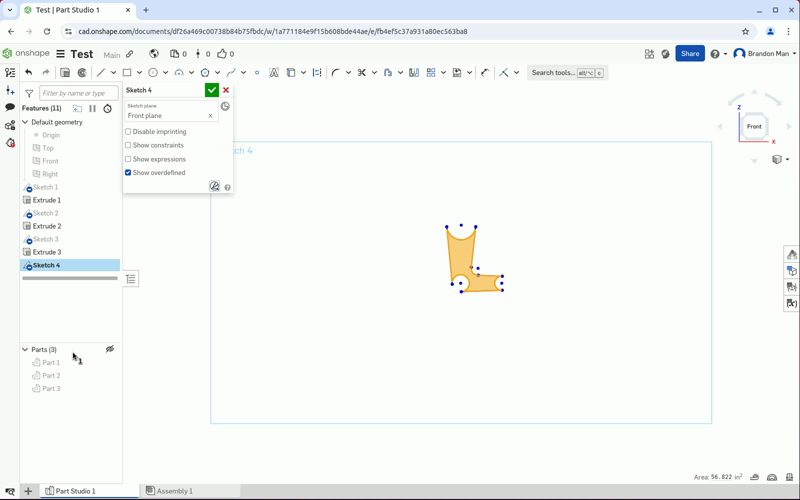
key(shift+y)
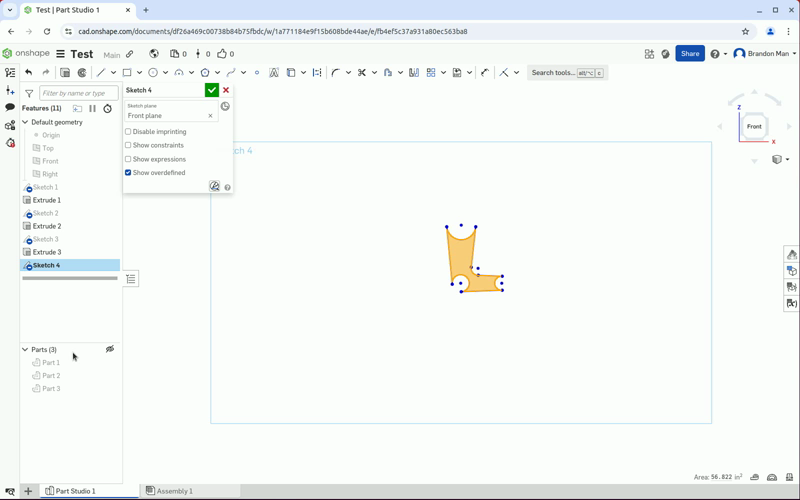
key(shift+e)
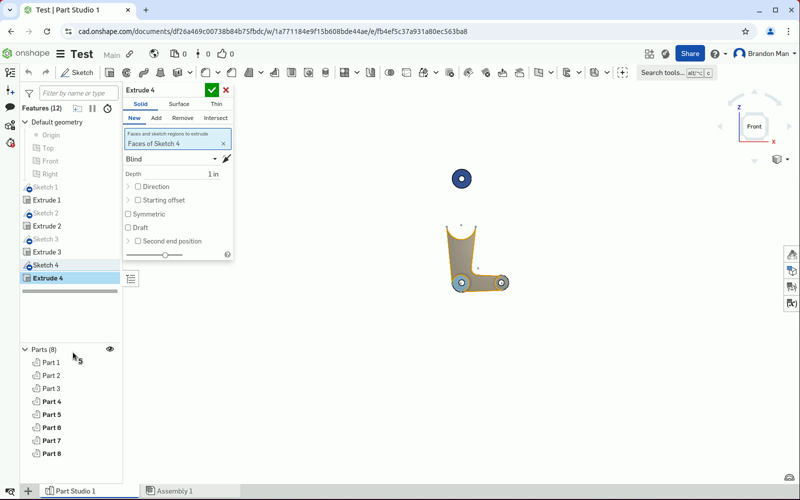
mouse_move(143, 106)
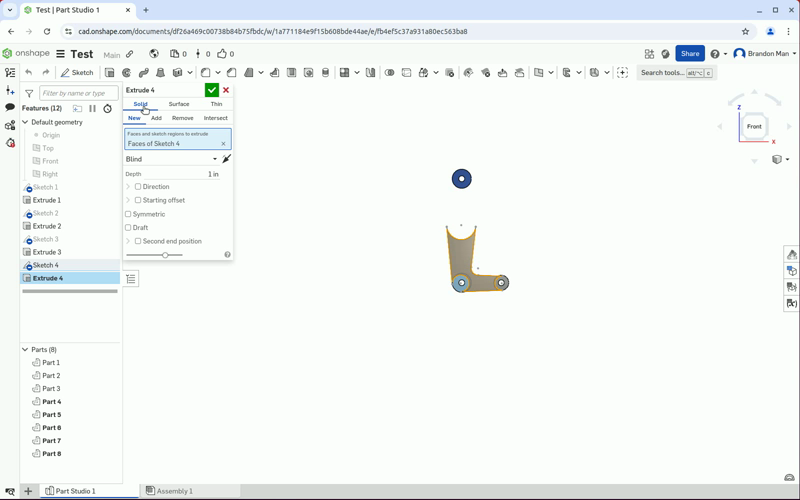
click(143, 106)
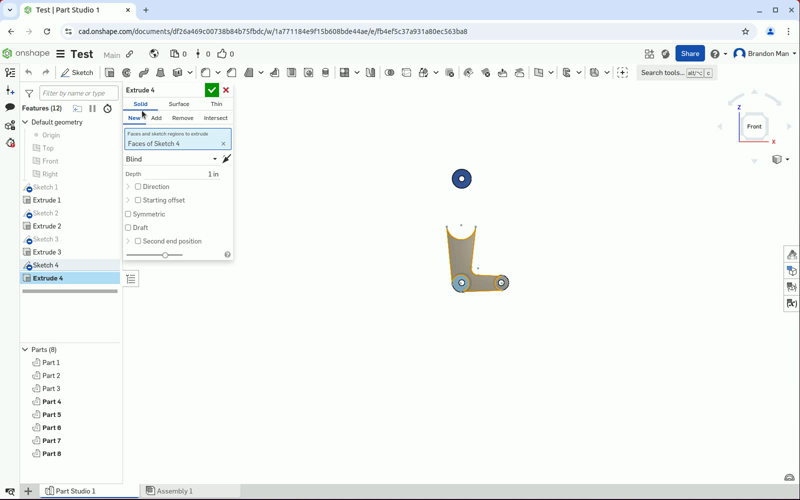
mouse_move(137, 120)
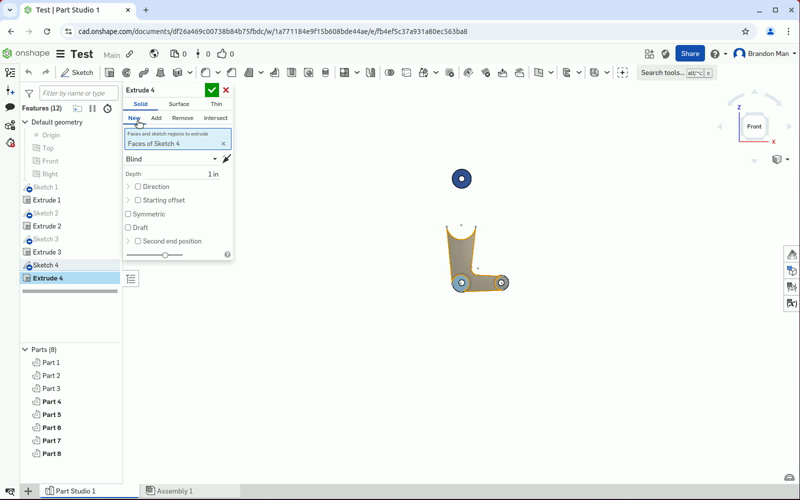
click(137, 120)
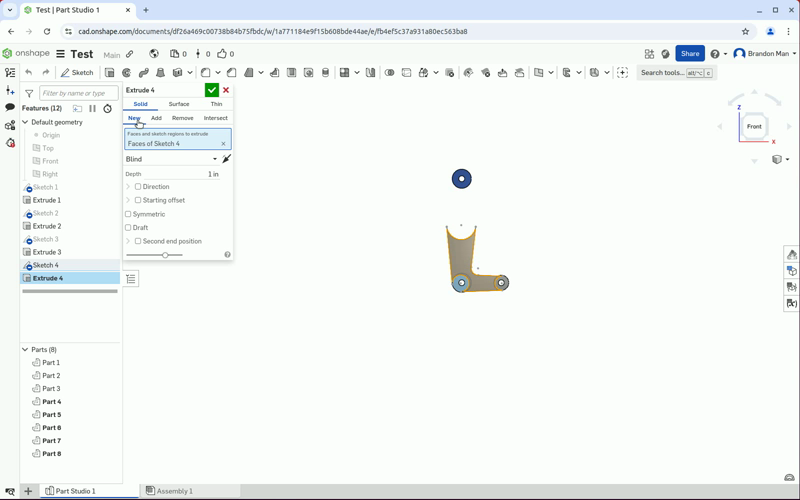
key(tab, 4)
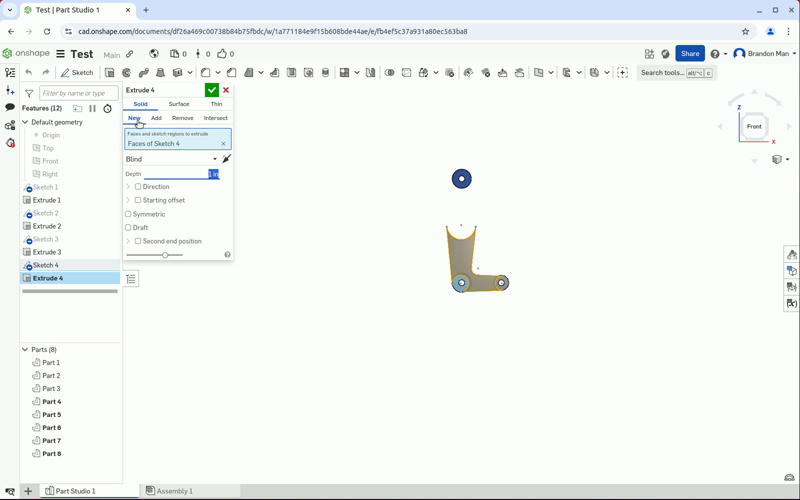
text(0.481)
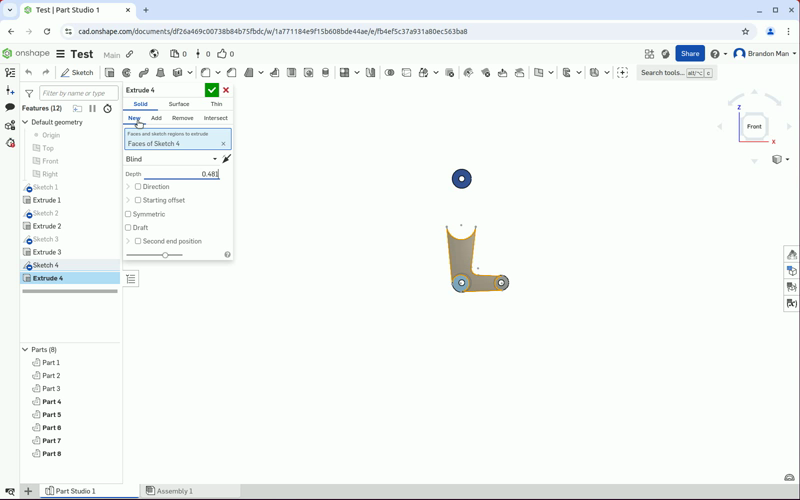
key(enter)
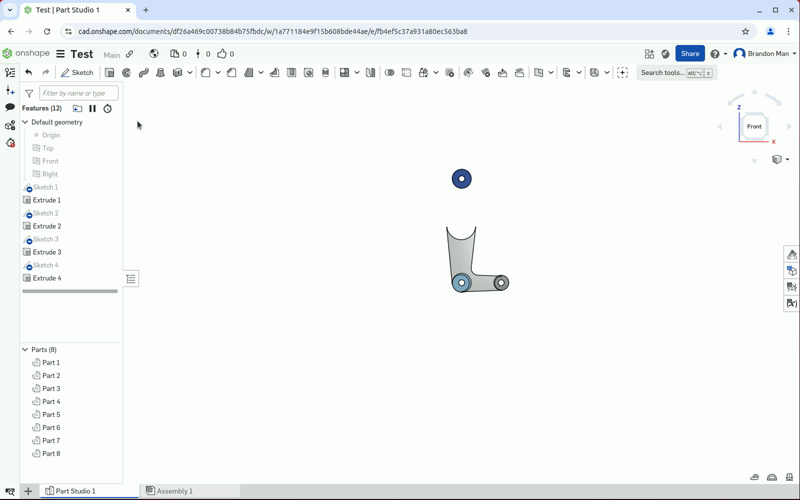
key(shift+h)
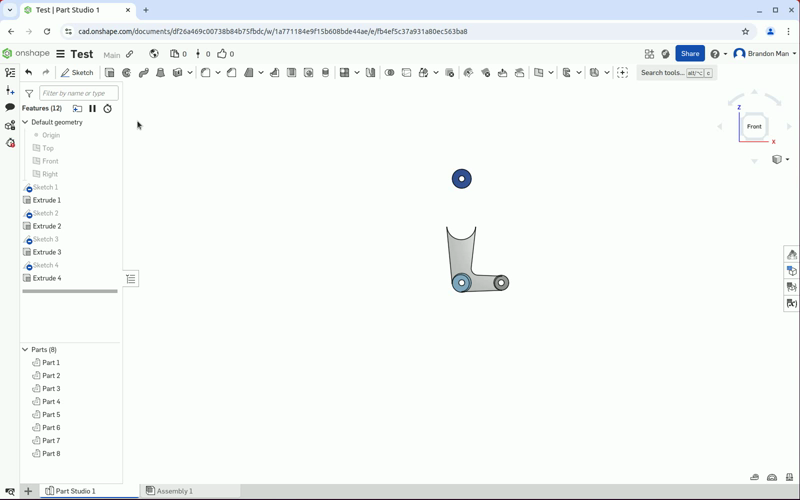
key(shift+h)
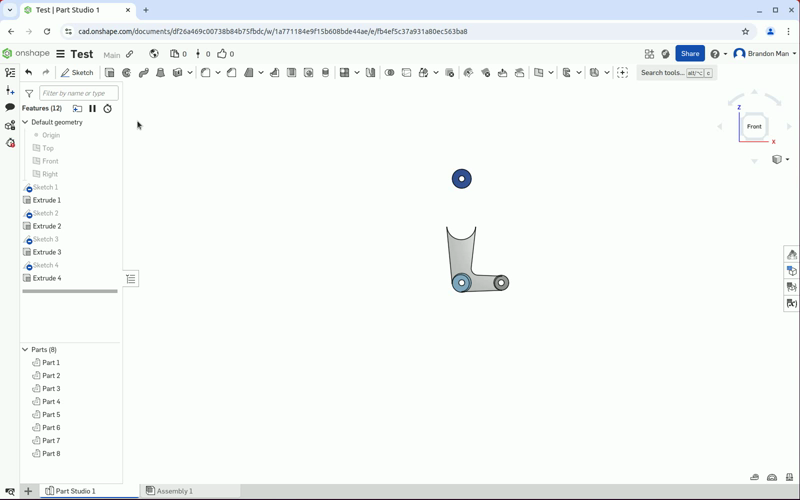
mouse_move(73, 189)
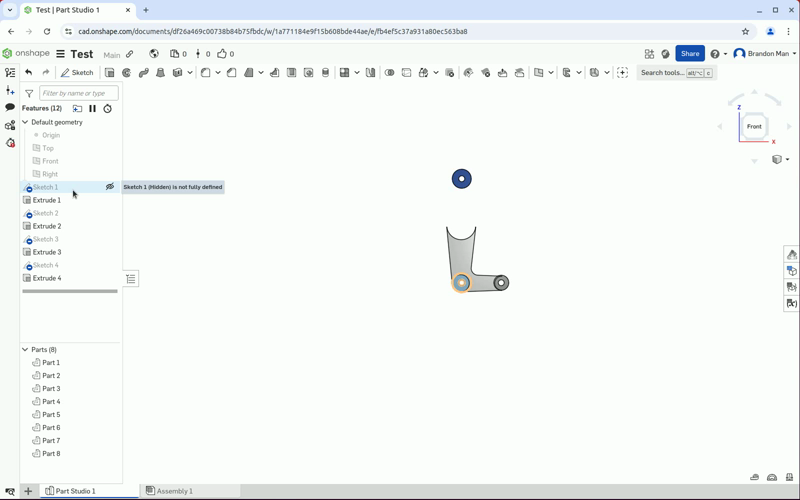
click(73, 189)
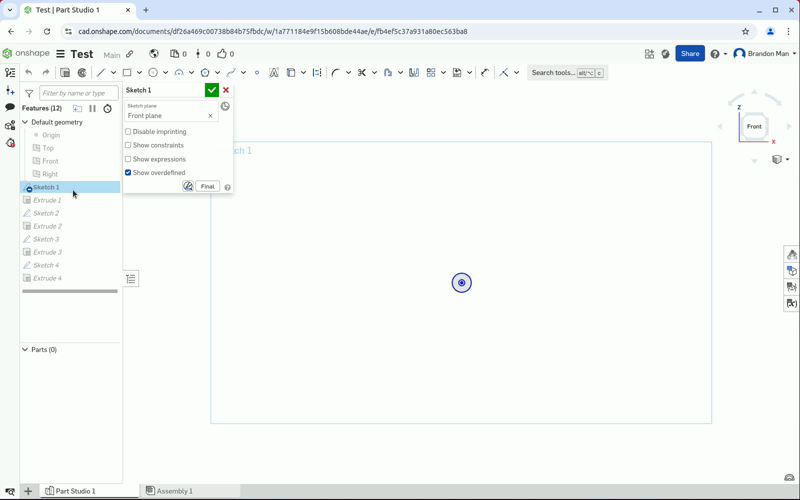
mouse_move(229, 92)
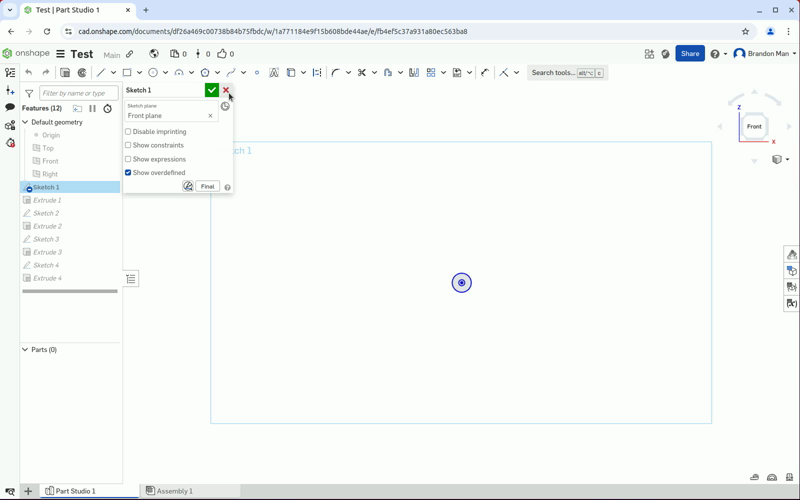
click(229, 92)
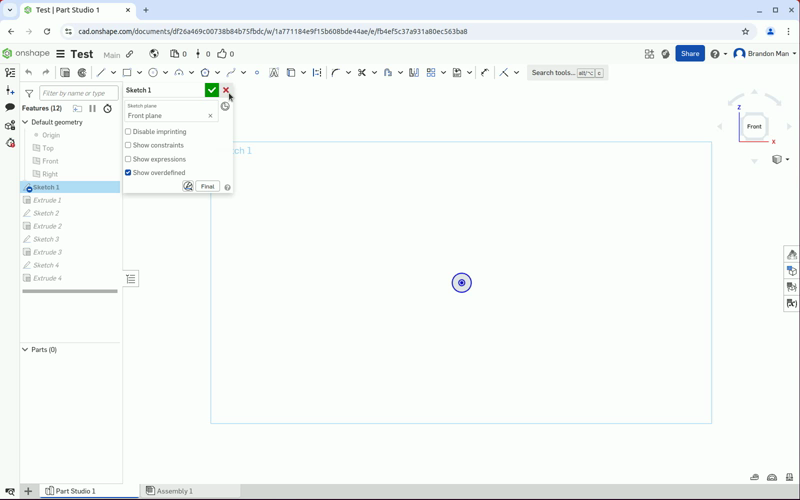
key(shift+s)
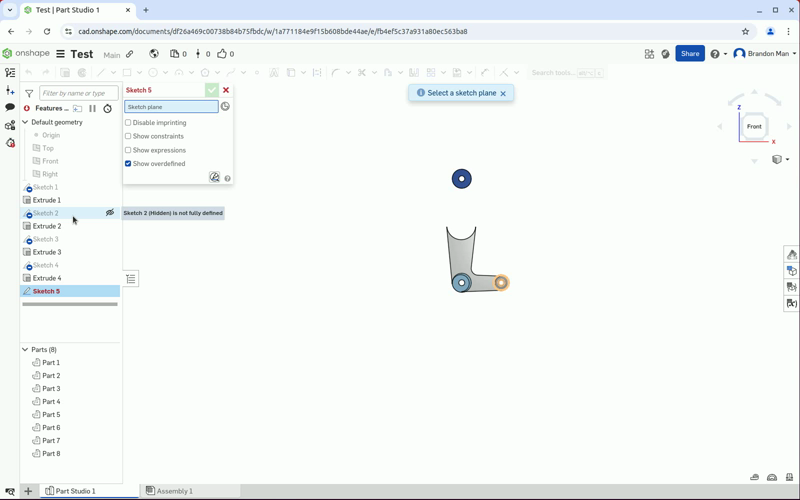
scroll(3)
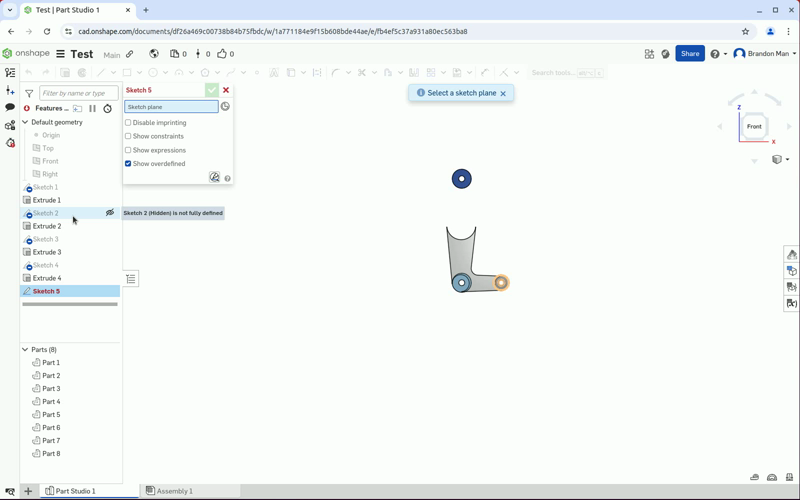
mouse_move(73, 163)
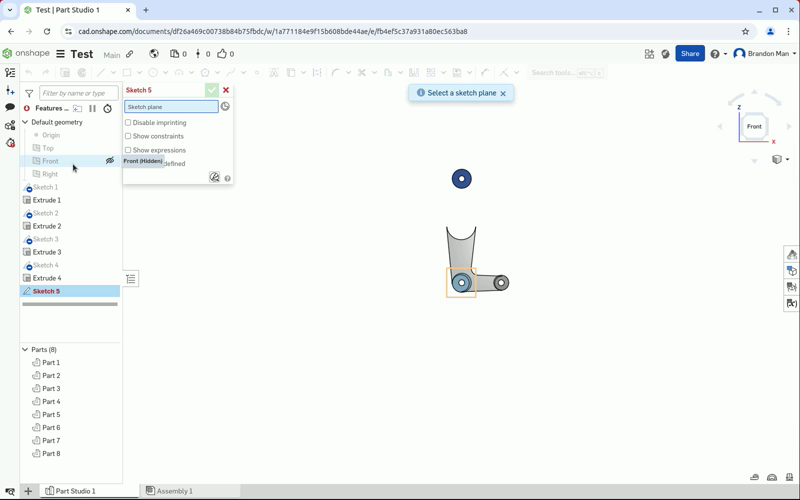
click(73, 163)
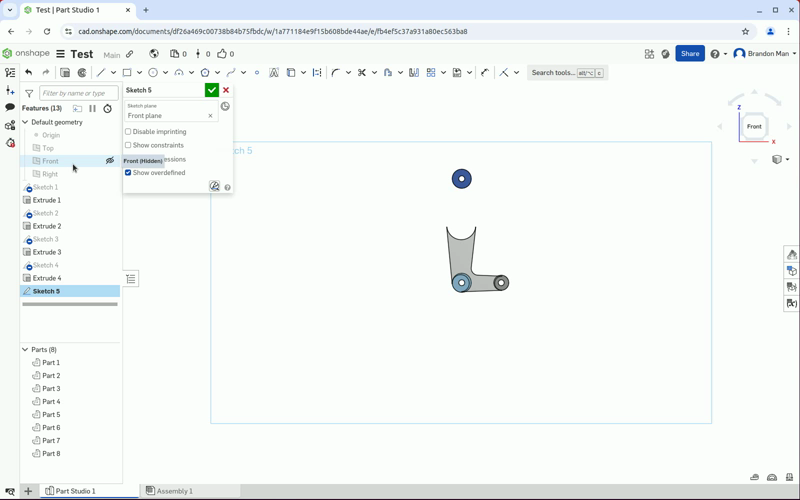
mouse_move(73, 352)
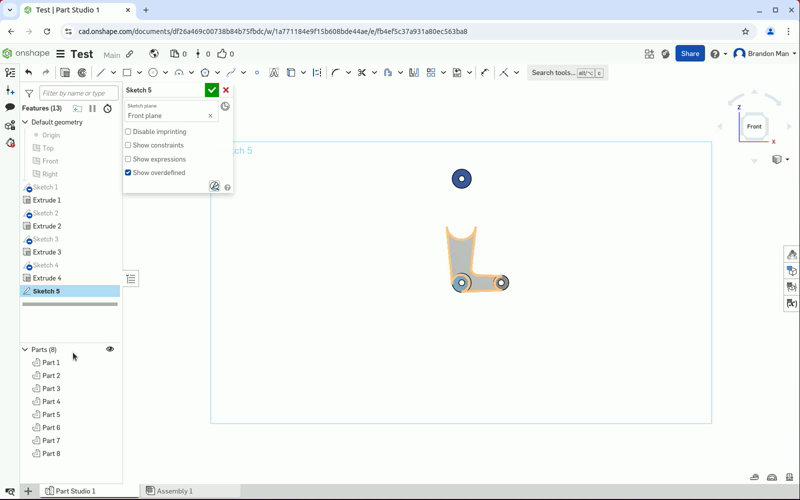
key(y)
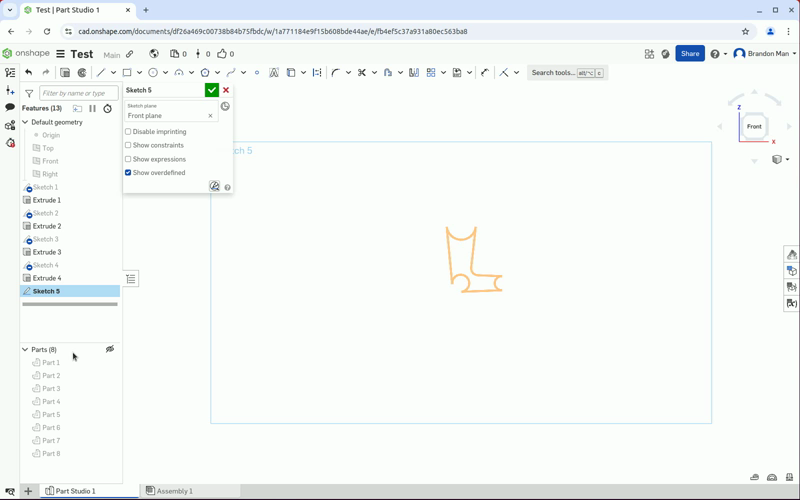
key(a)
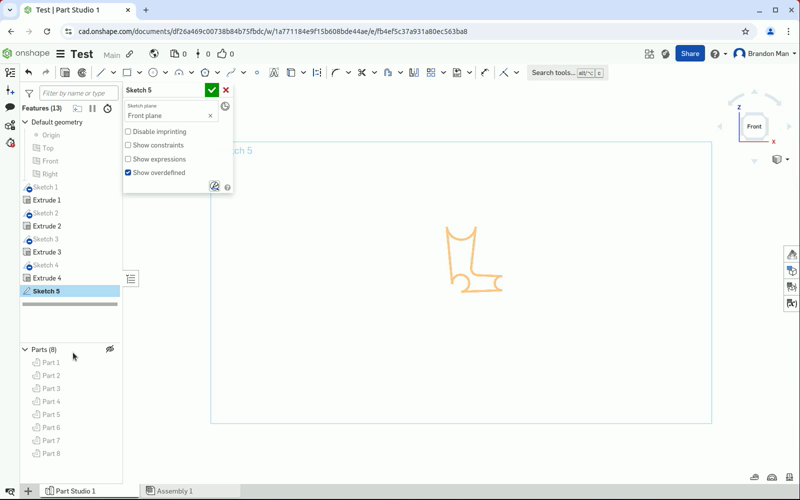
key_down(shift)
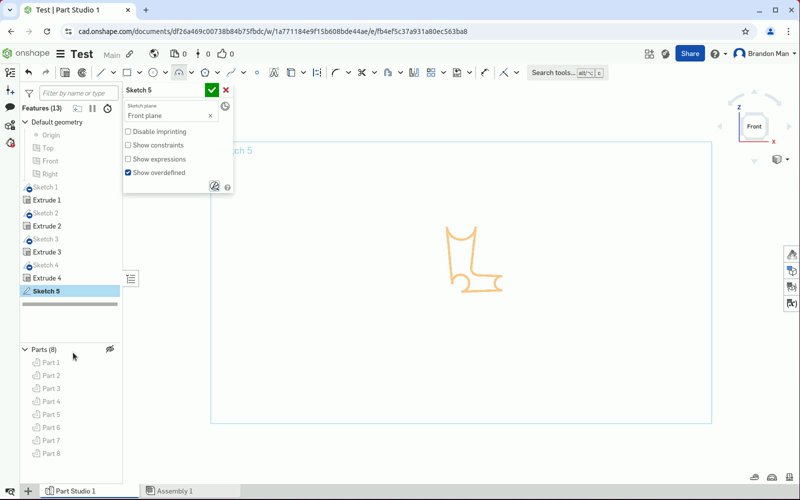
mouse_move(446, 223)
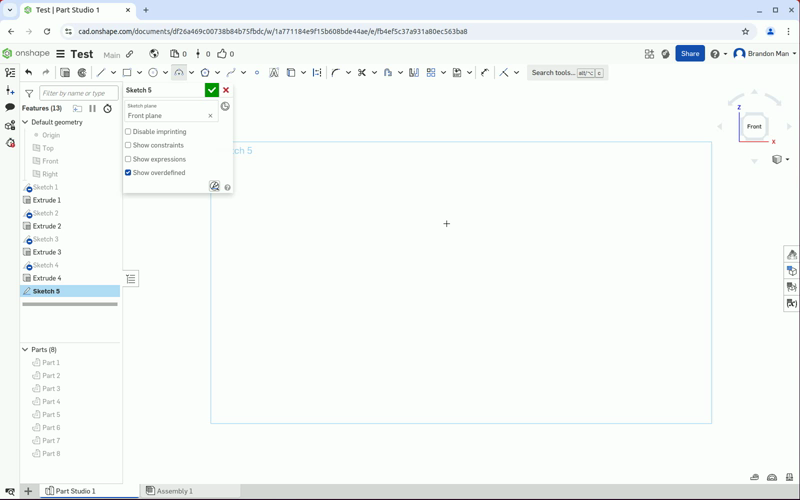
click(446, 223)
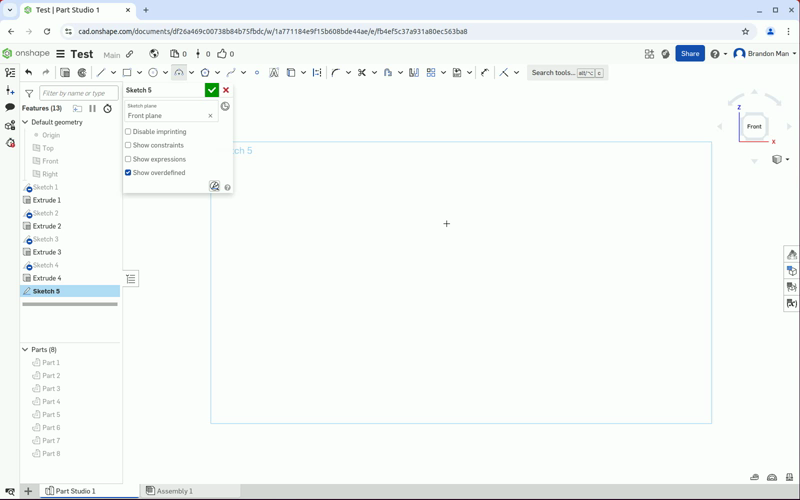
key_up(shift)
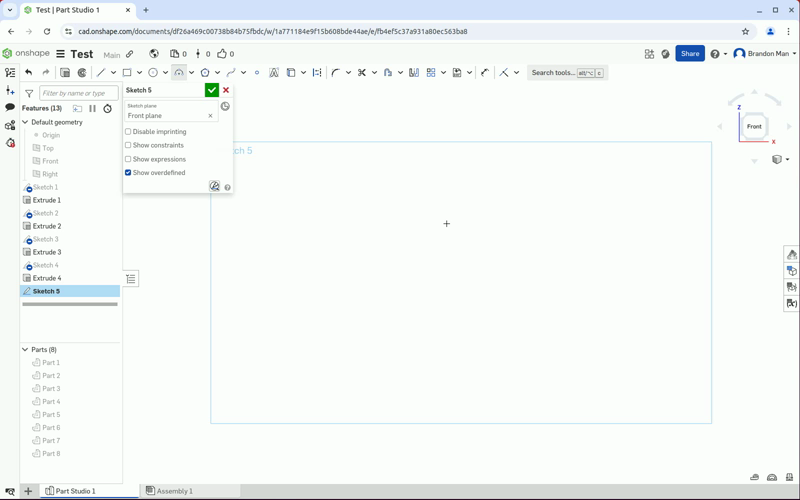
key_down(shift)
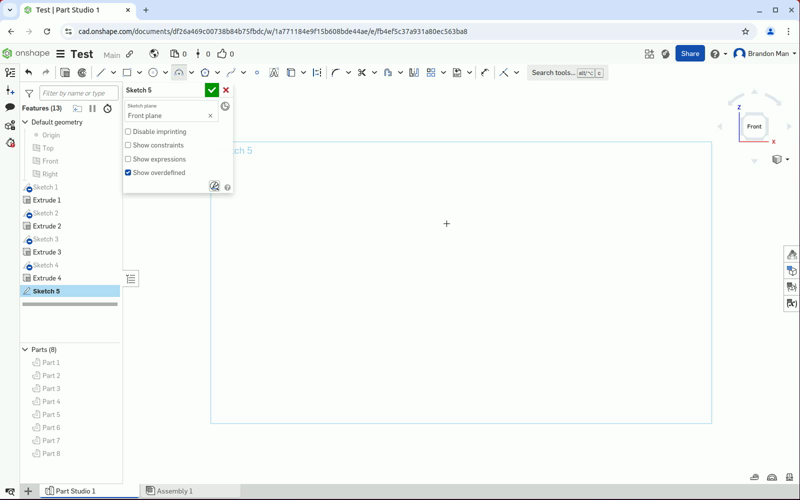
mouse_move(476, 223)
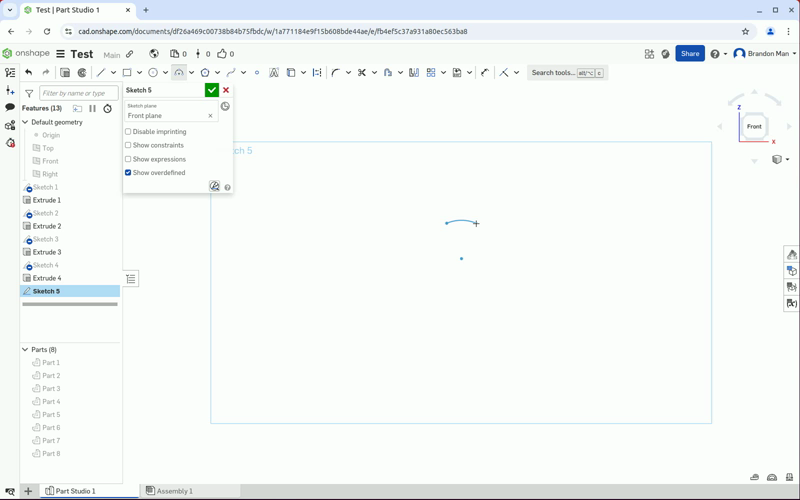
click(476, 223)
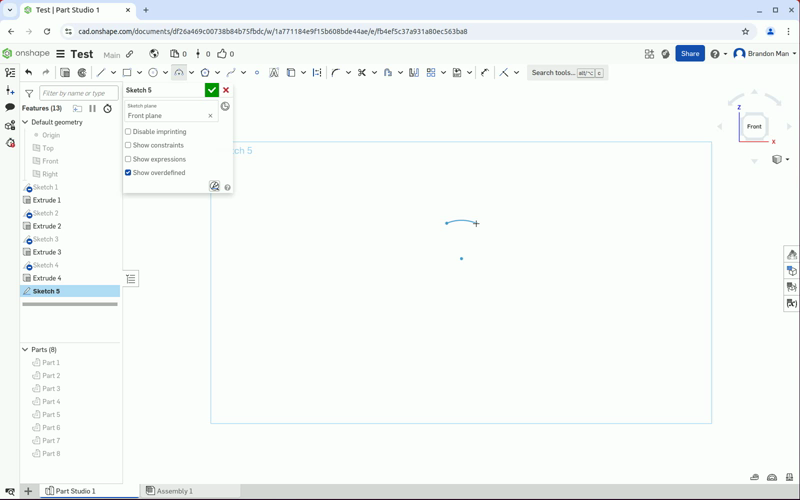
mouse_move(461, 210)
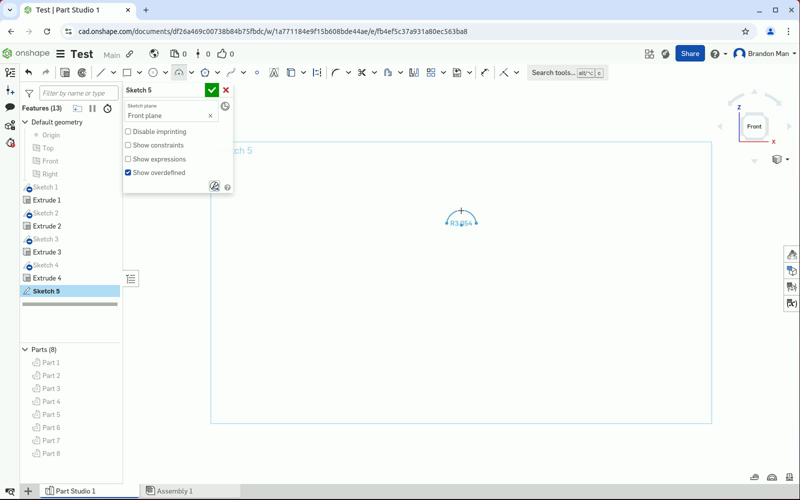
click(461, 210)
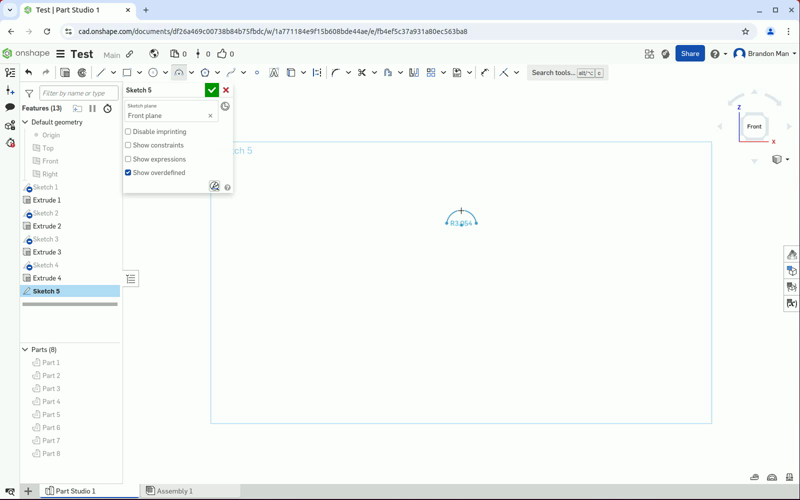
key_up(shift)
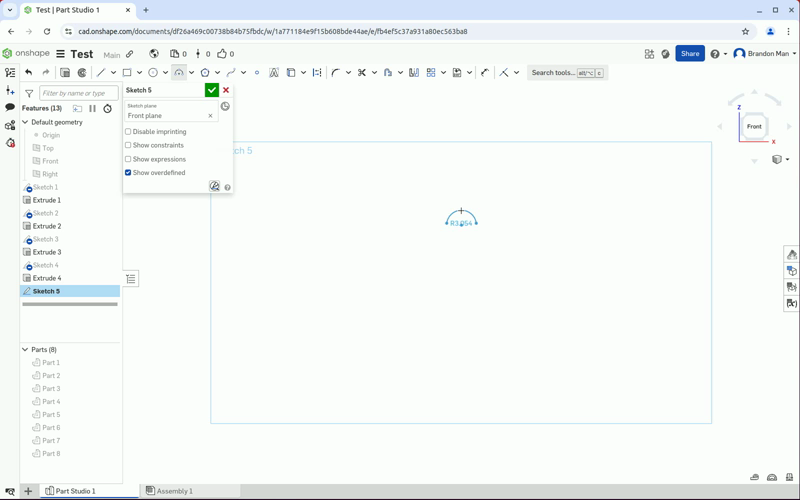
key(esc)
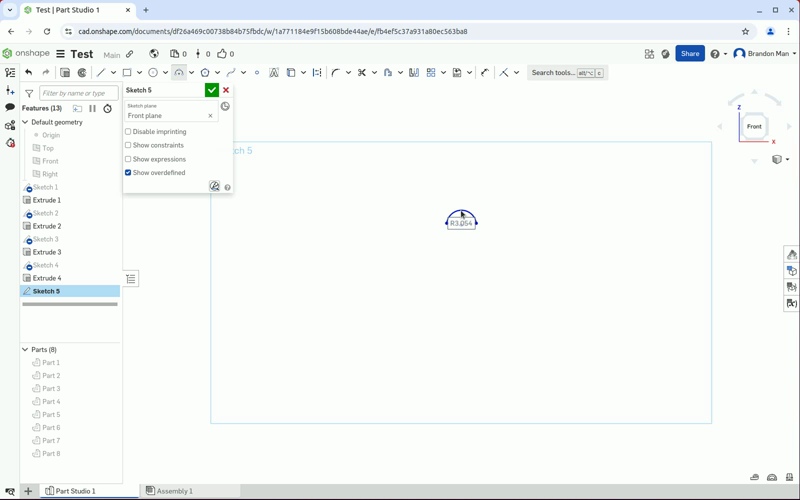
key(l)
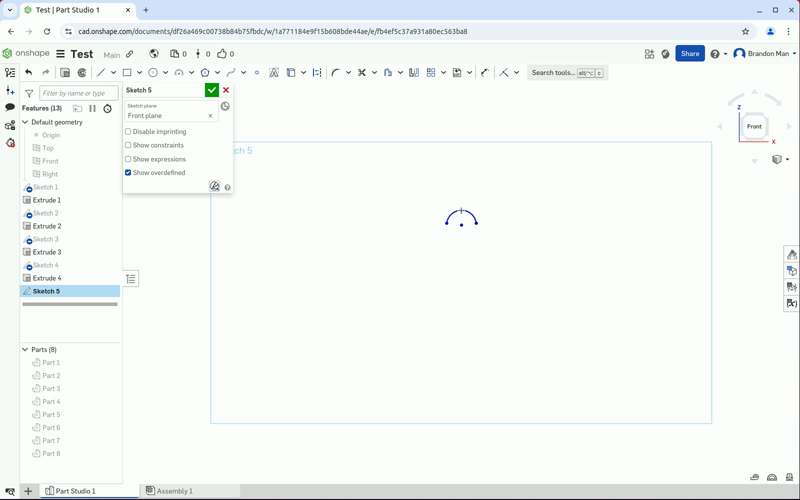
mouse_move(476, 223)
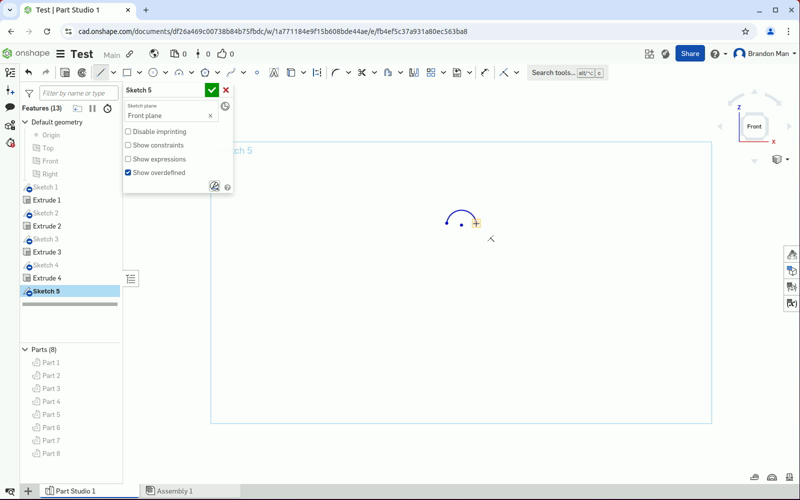
click(476, 223)
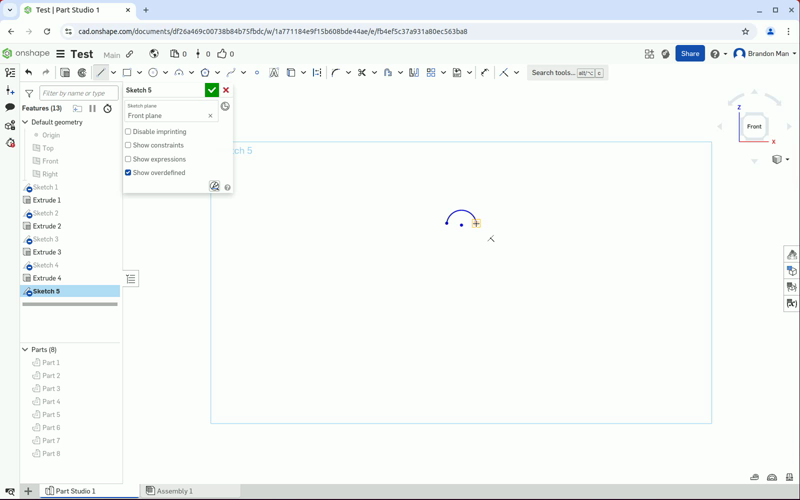
key_down(shift)
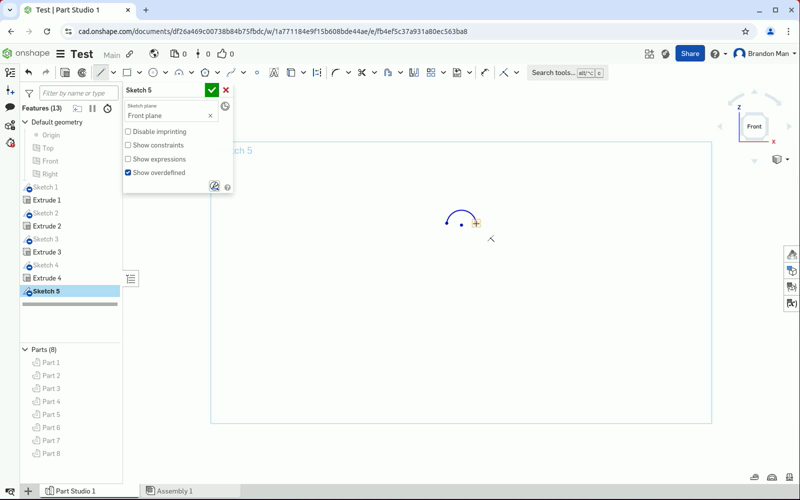
mouse_move(506, 223)
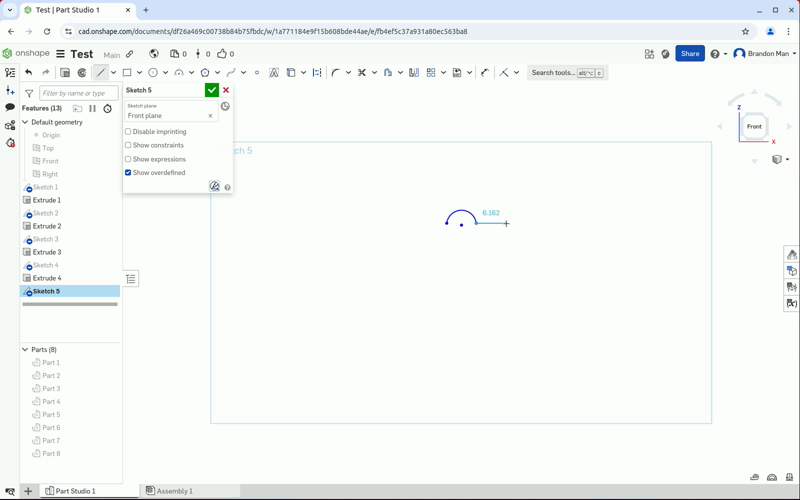
mouse_move(470, 176)
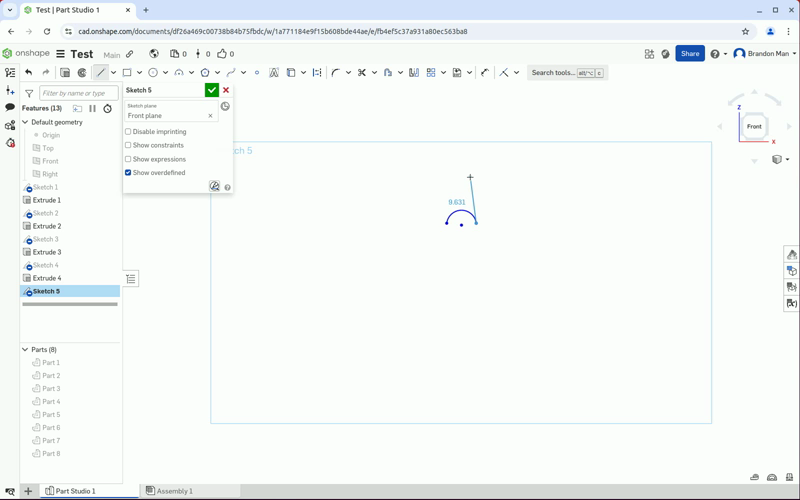
click(470, 176)
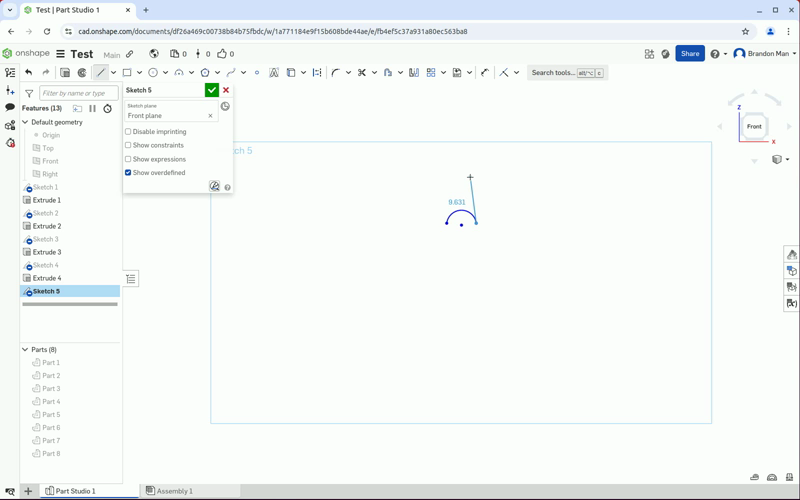
key_up(shift)
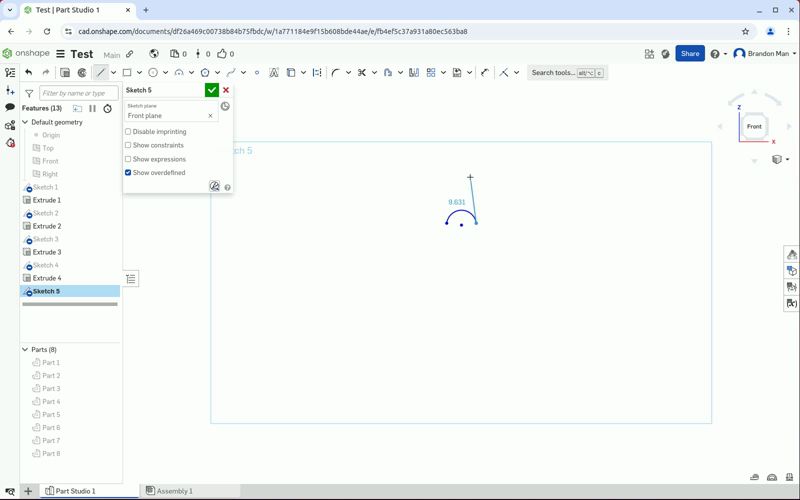
key(esc)
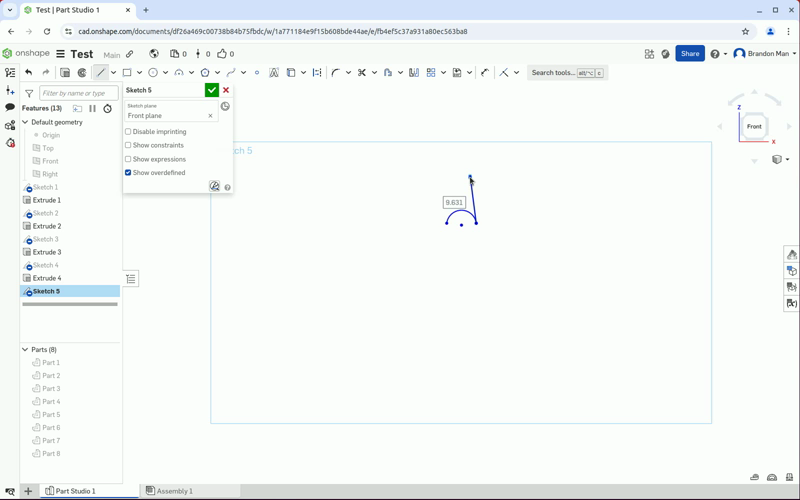
key(a)
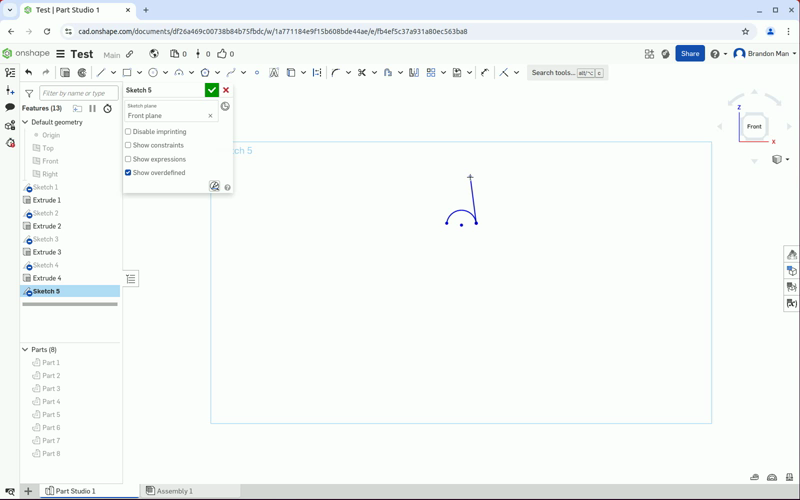
mouse_move(470, 176)
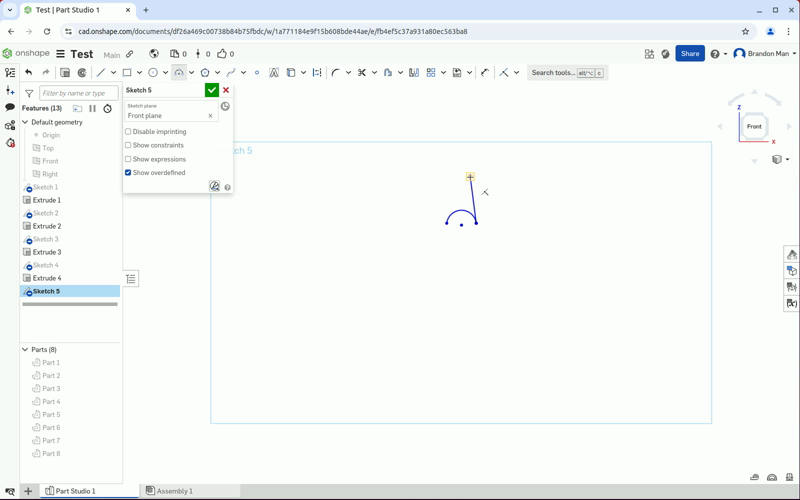
click(470, 176)
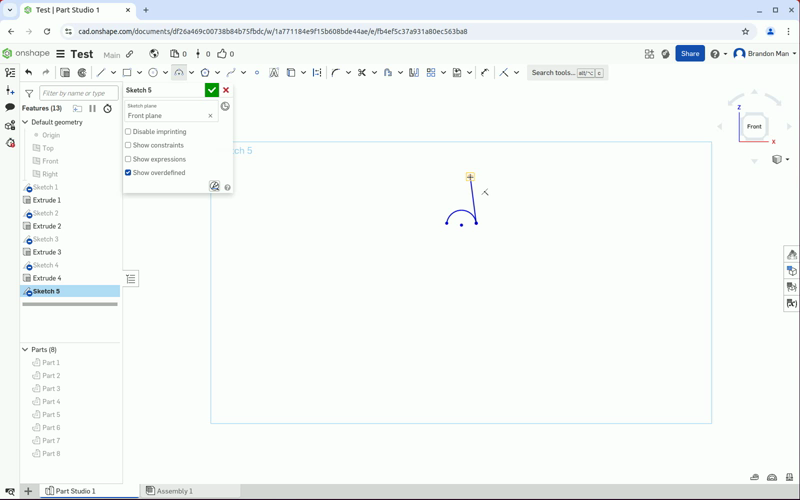
key_down(shift)
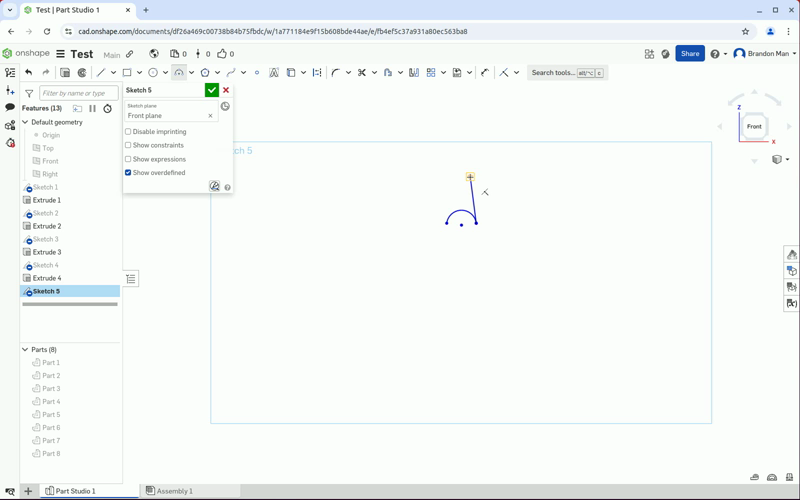
mouse_move(452, 176)
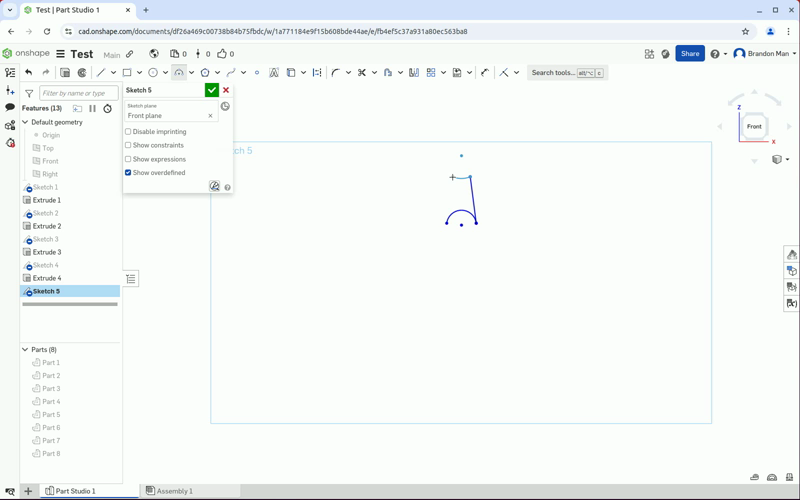
click(452, 176)
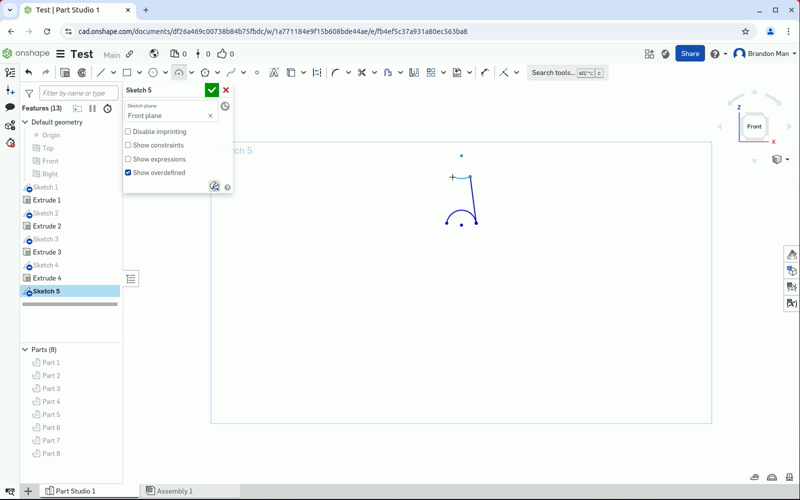
mouse_move(461, 186)
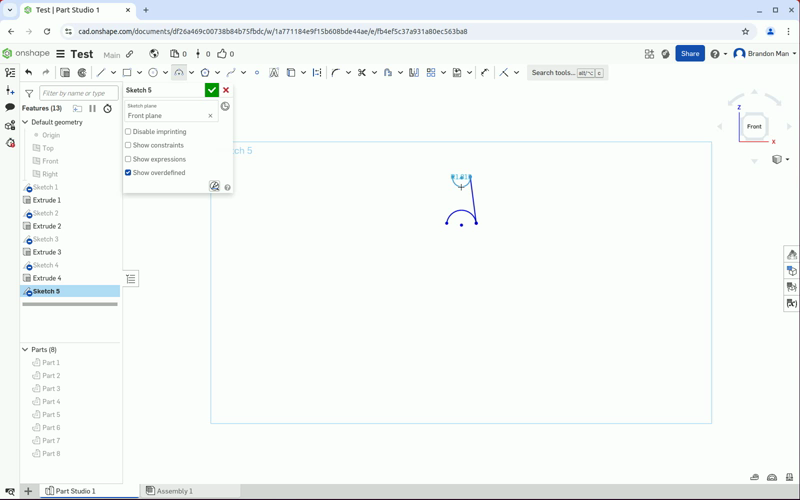
click(461, 186)
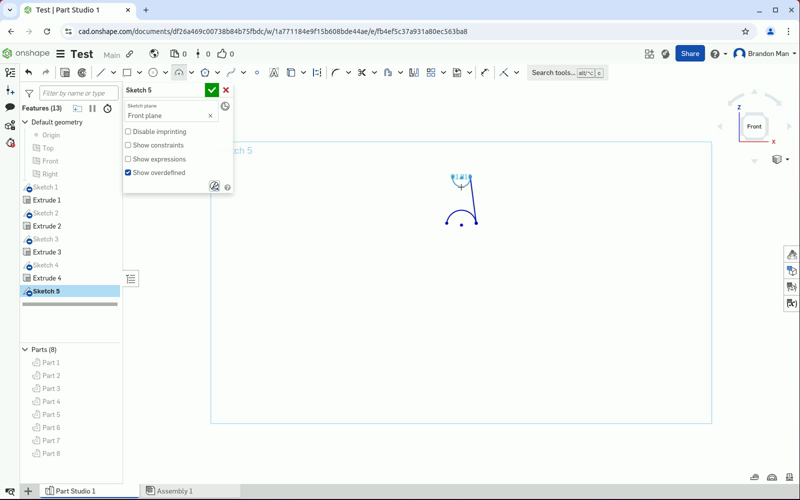
key_up(shift)
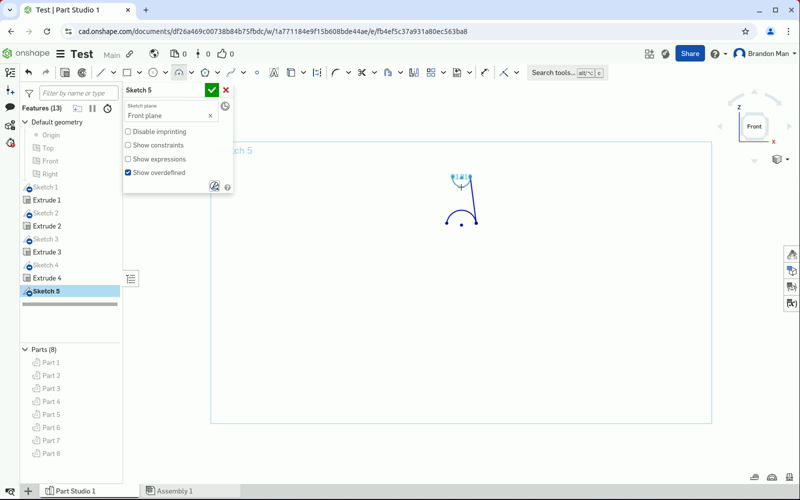
key(esc)
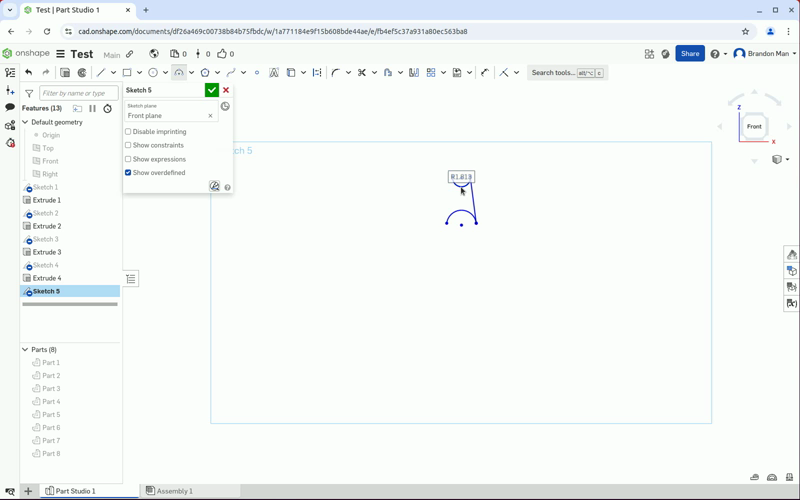
key(l)
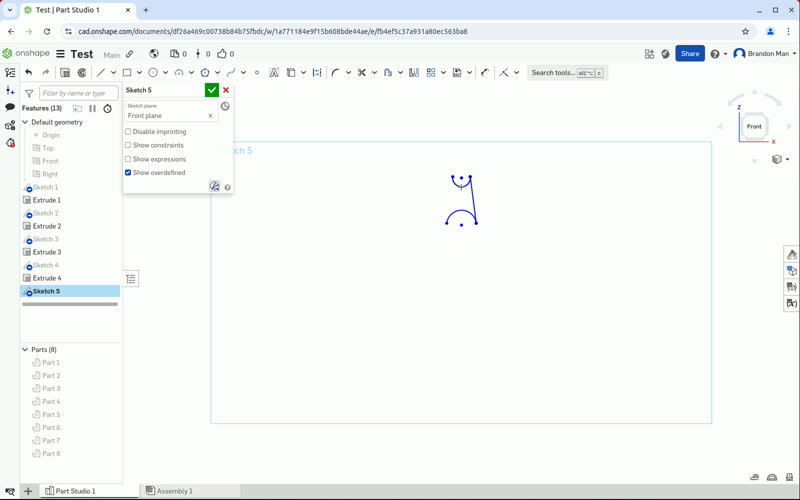
mouse_move(452, 176)
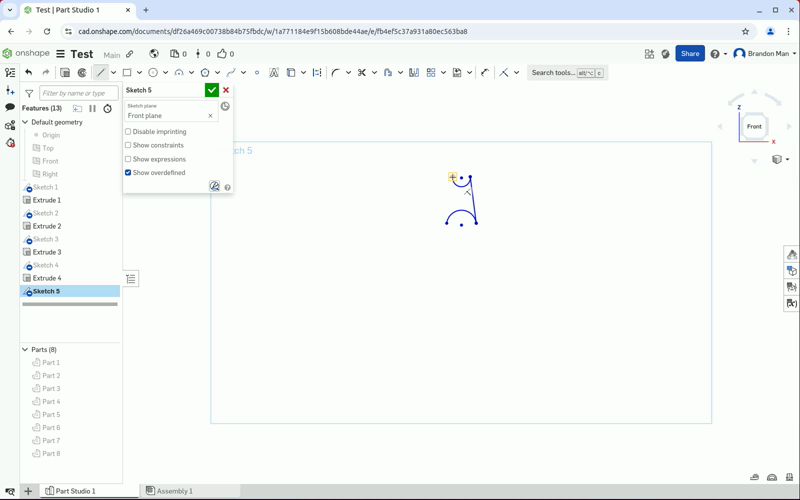
click(452, 176)
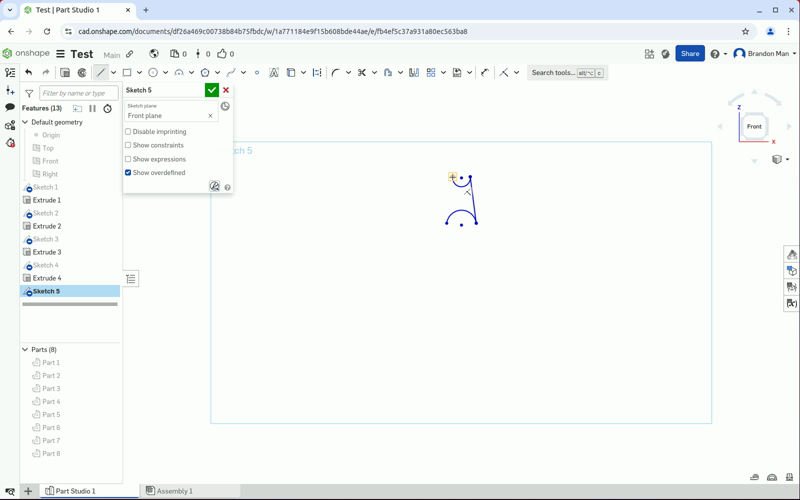
mouse_move(482, 176)
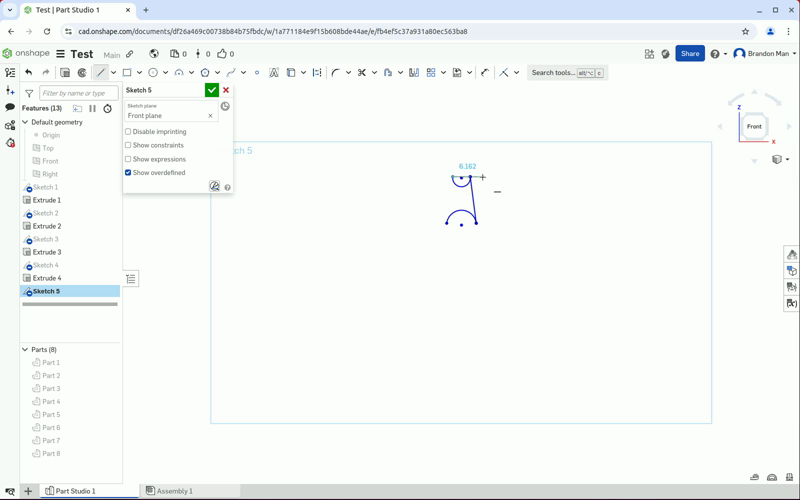
key_down(shift)
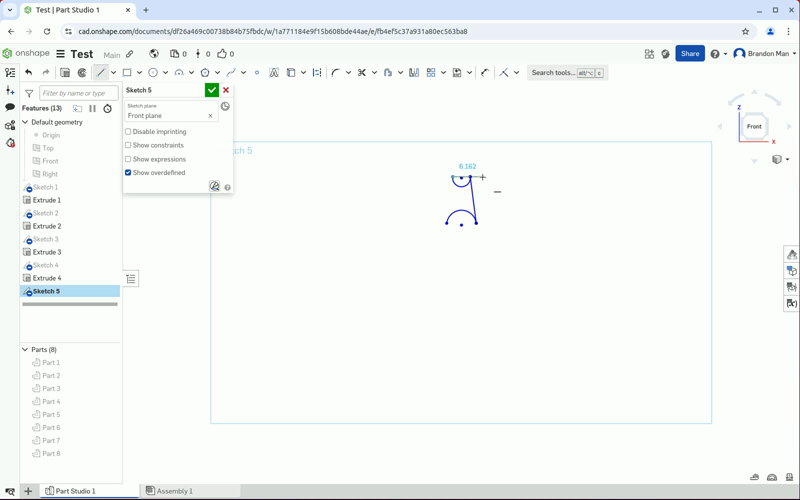
mouse_move(446, 223)
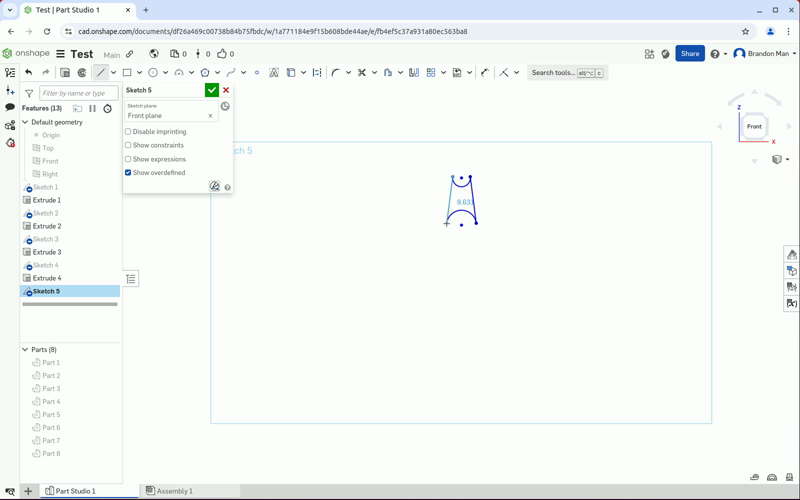
key_up(shift)
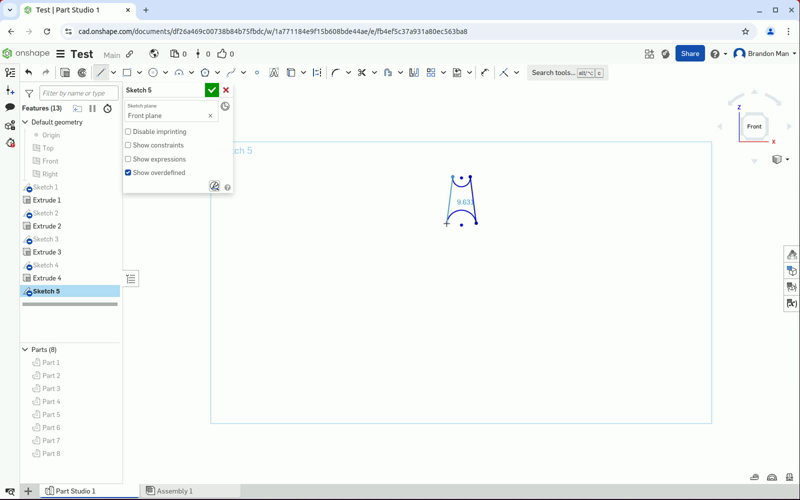
click(446, 223)
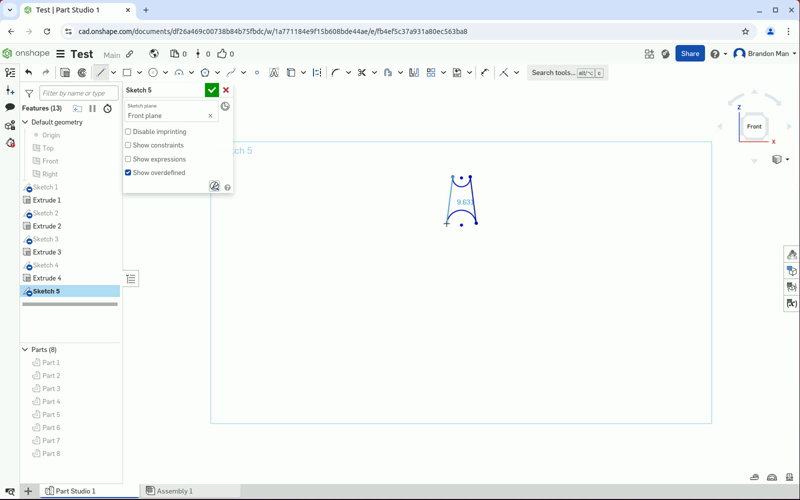
key(esc)
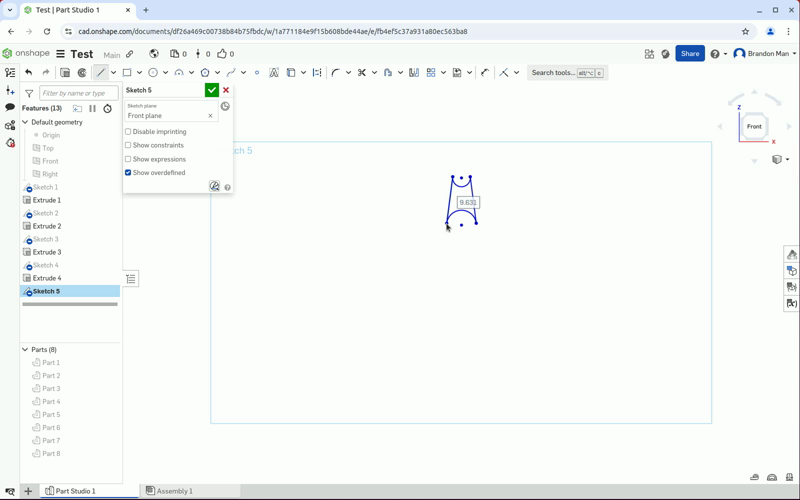
key(c)
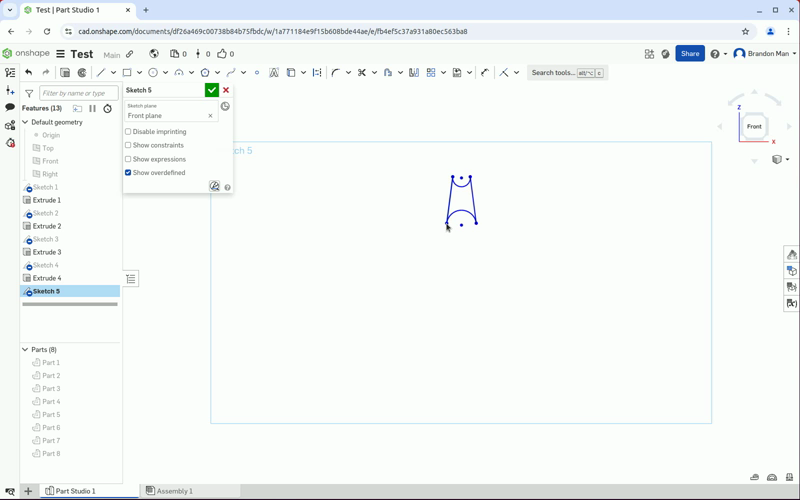
key_down(shift)
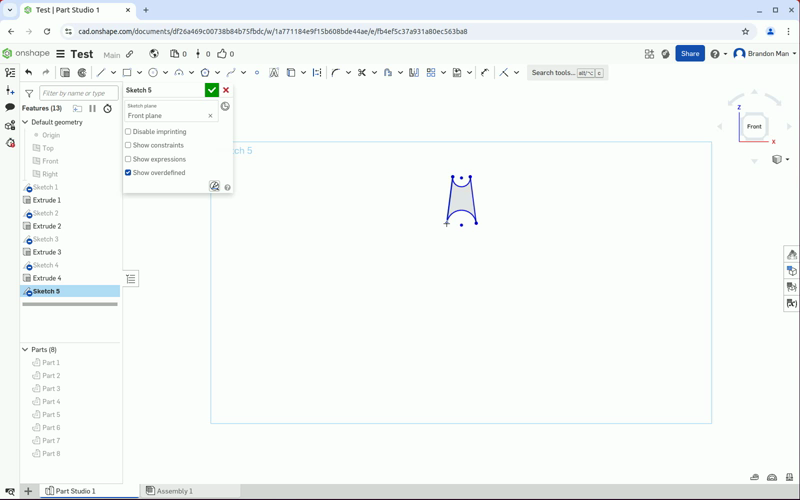
mouse_move(458, 191)
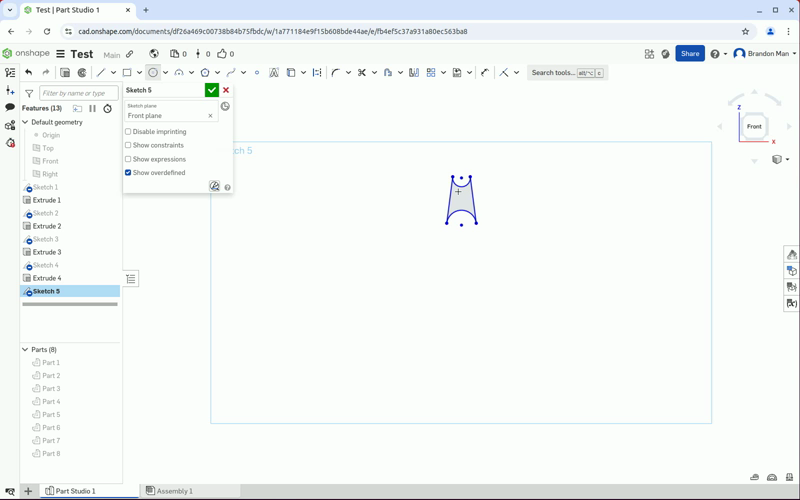
click(458, 191)
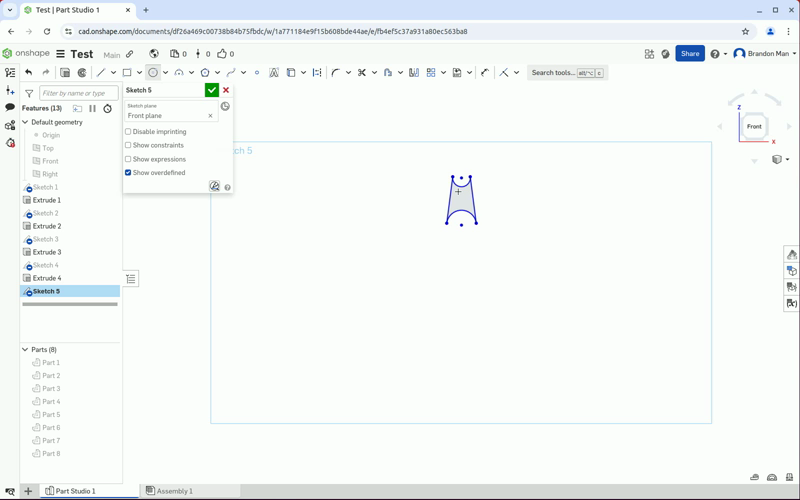
key_up(shift)
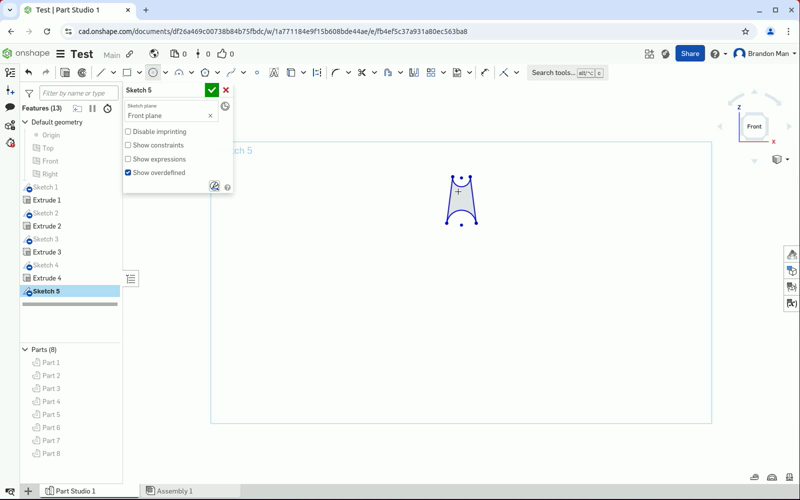
mouse_move(461, 191)
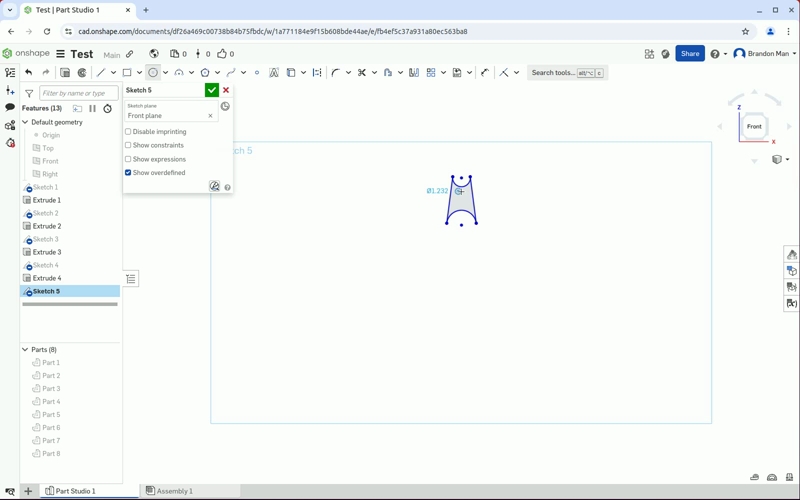
scroll(6)
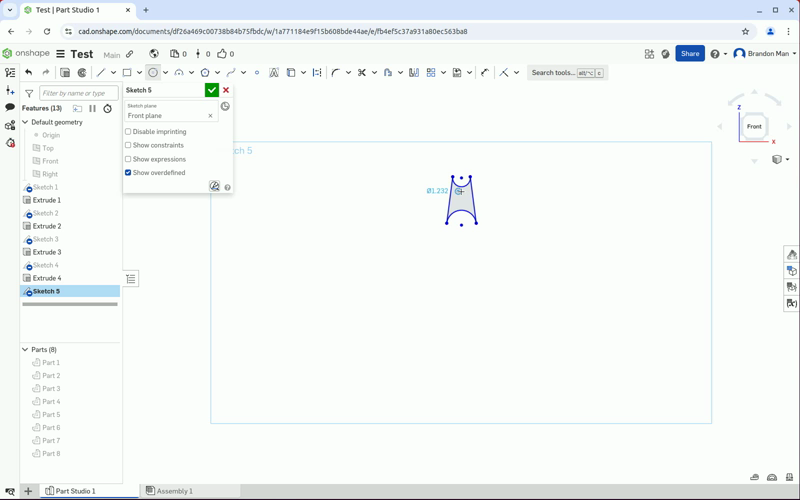
scroll(6)
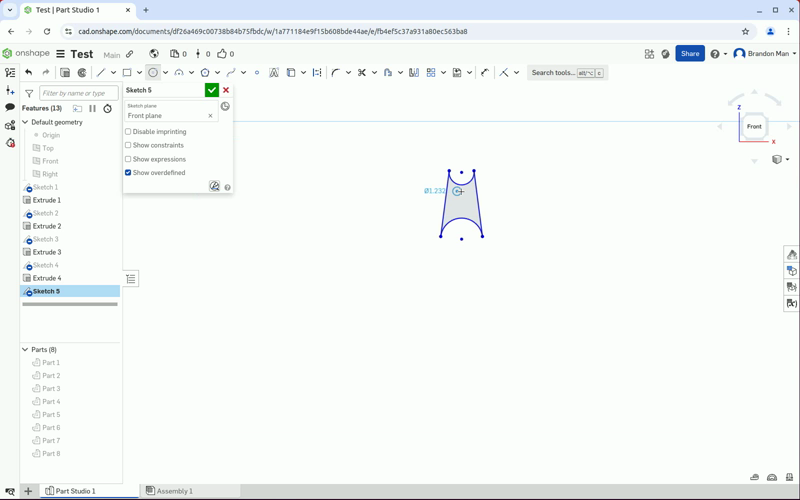
scroll(6)
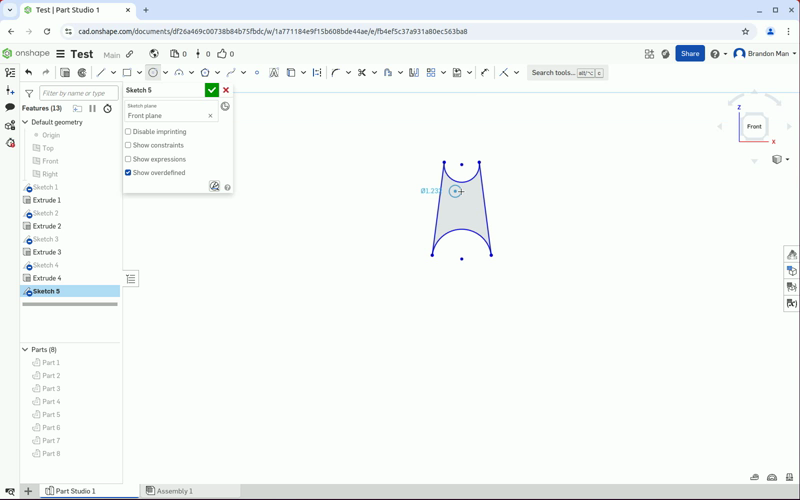
scroll(6)
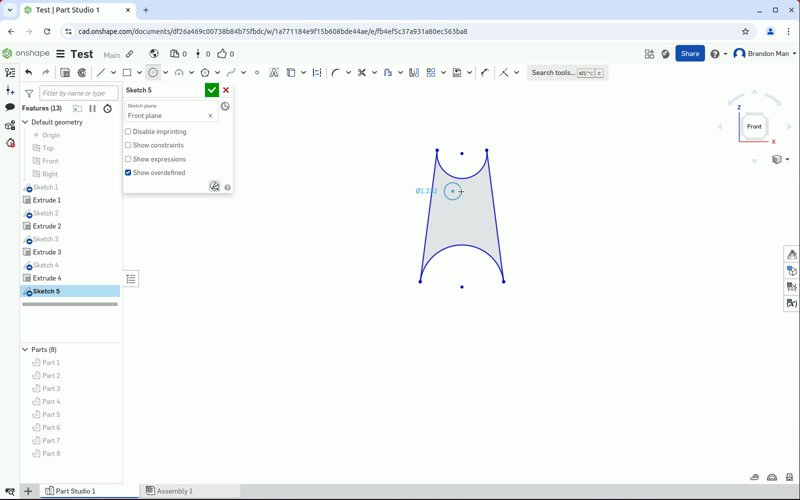
scroll(6)
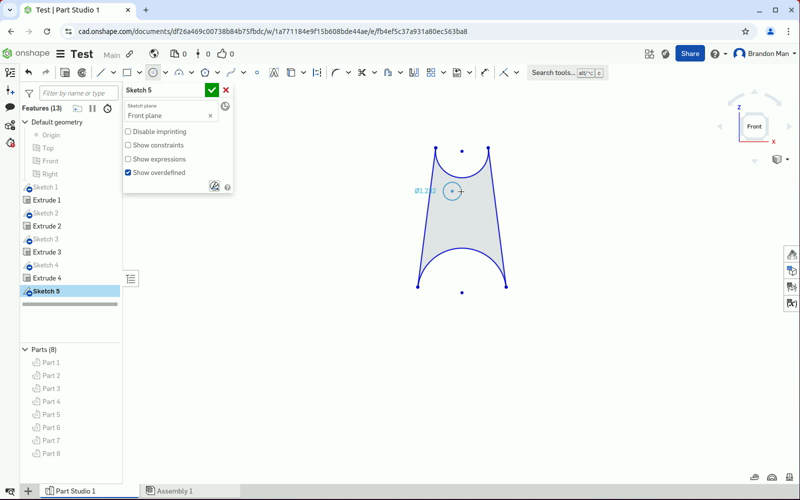
scroll(6)
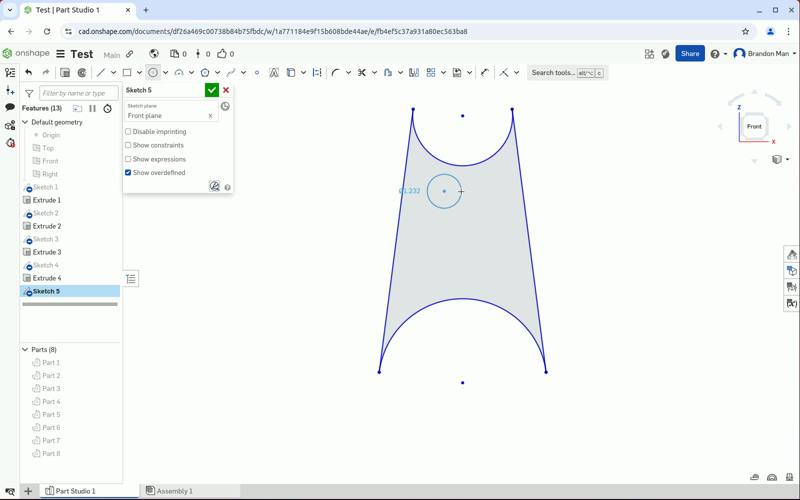
scroll(6)
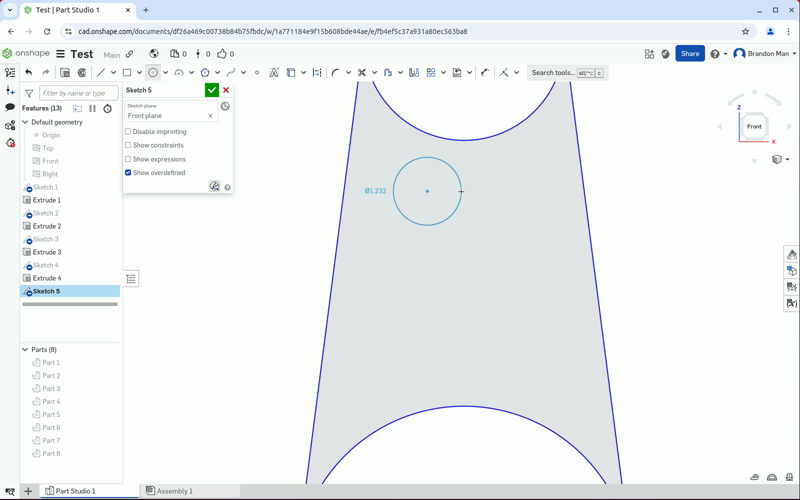
click(461, 191)
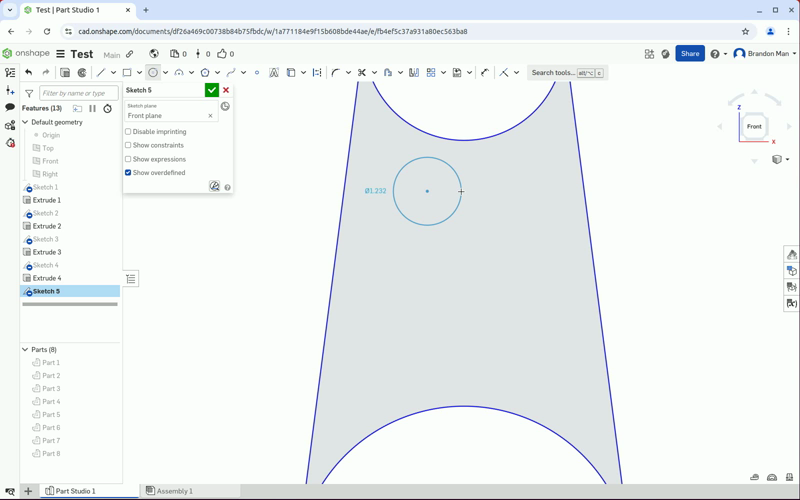
scroll(-6)
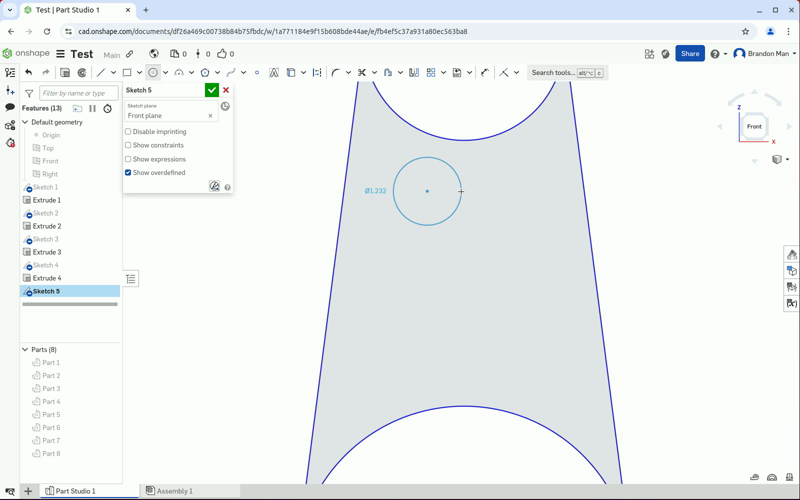
scroll(-6)
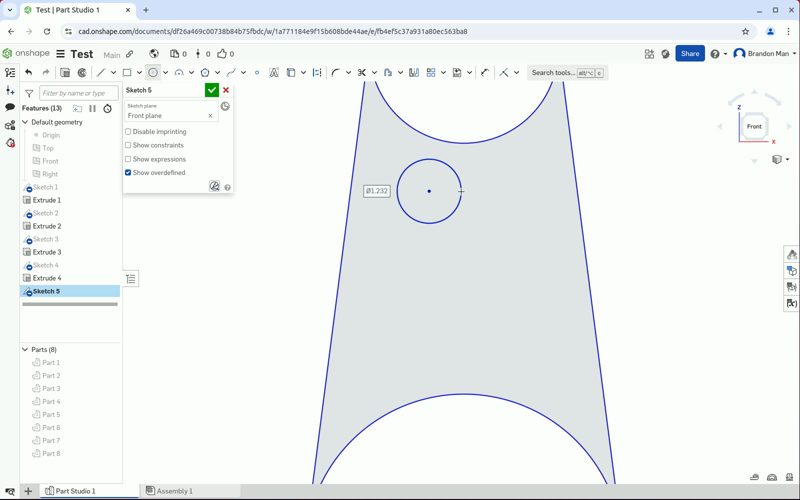
scroll(-6)
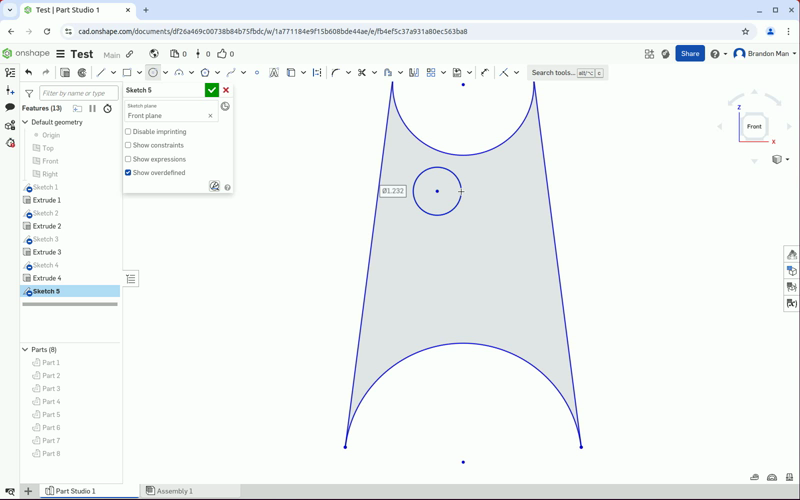
scroll(-6)
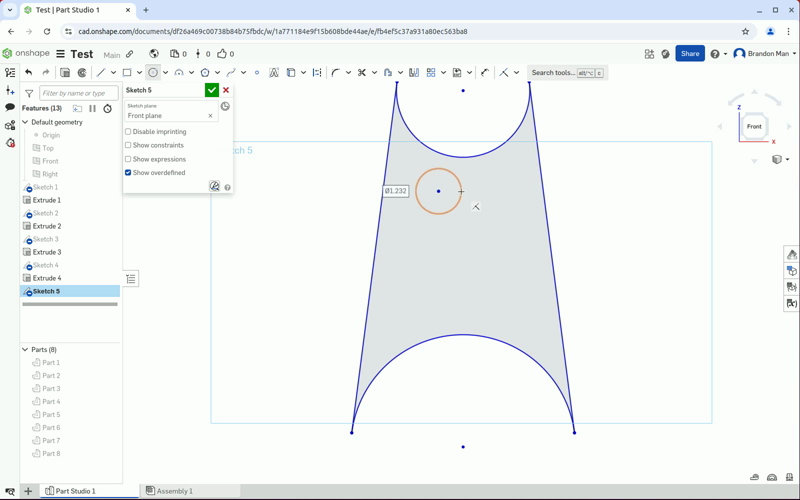
scroll(-6)
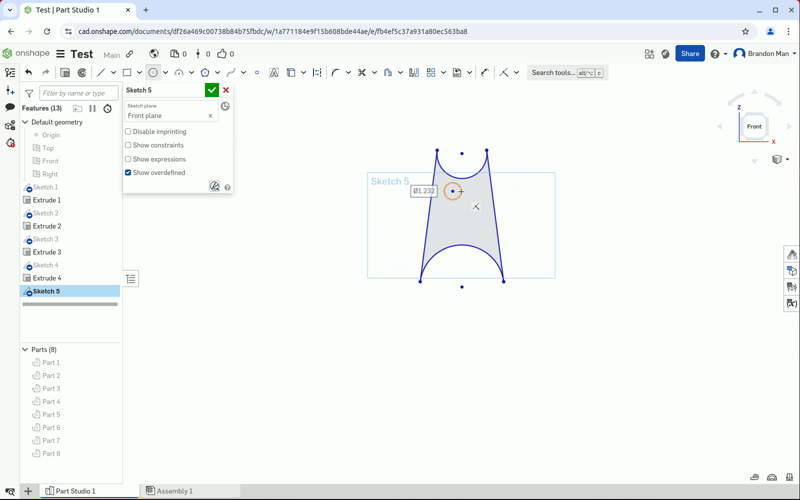
scroll(-6)
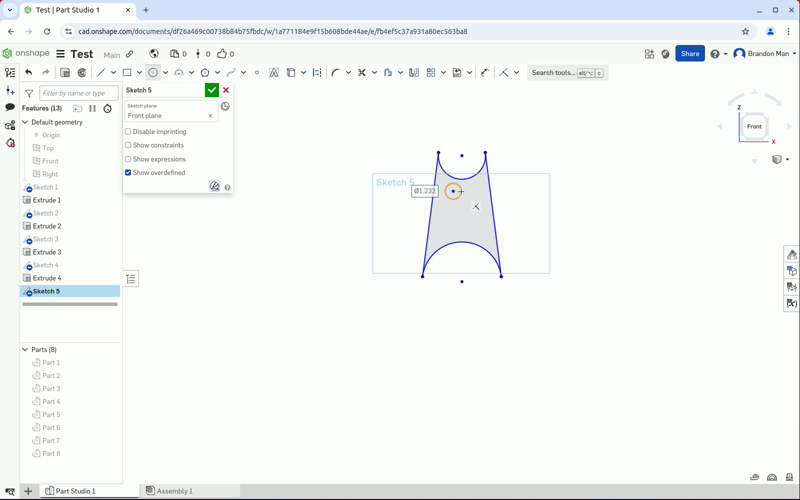
scroll(-6)
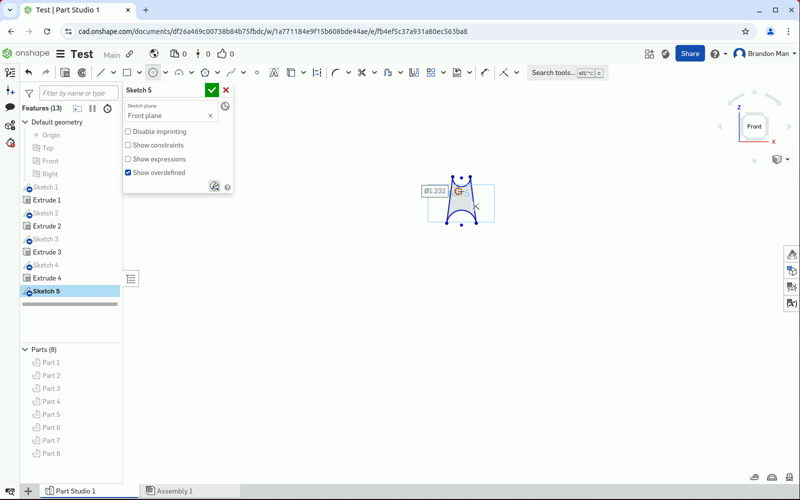
key(esc)
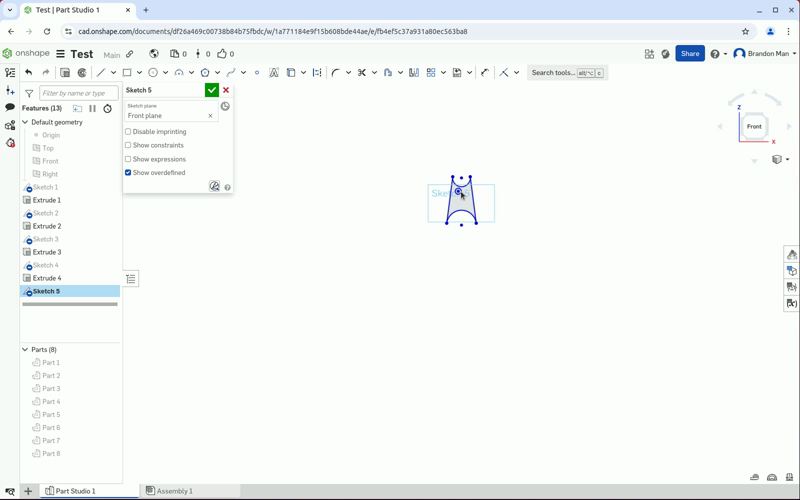
mouse_move(450, 212)
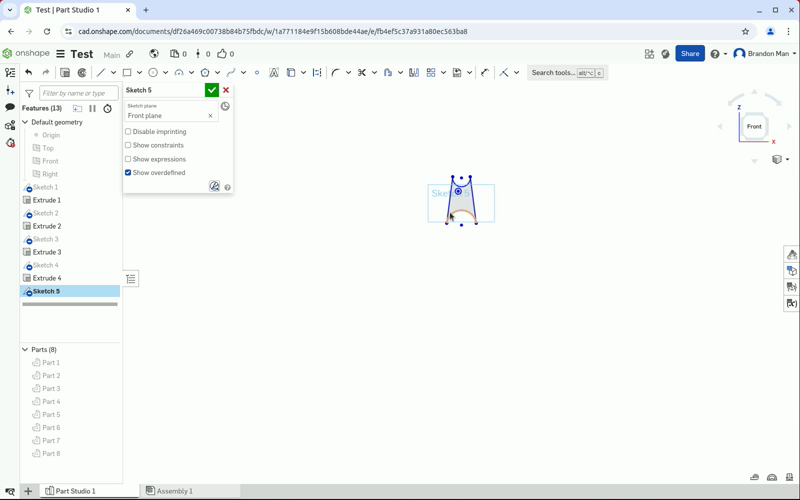
scroll(6)
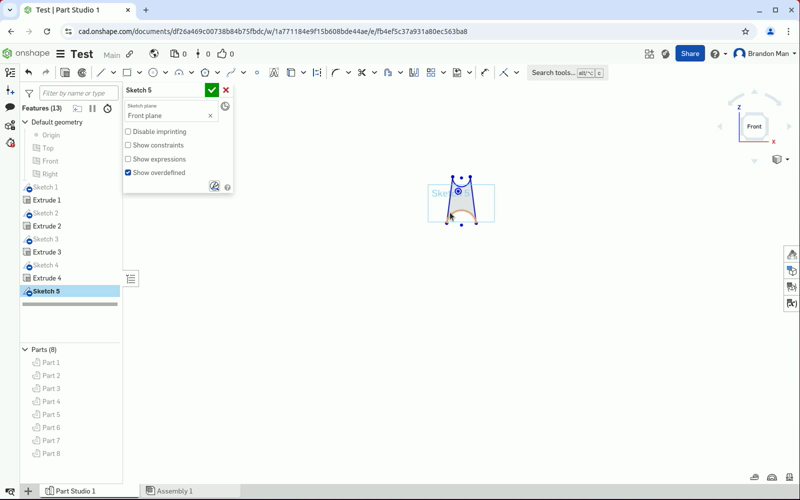
scroll(6)
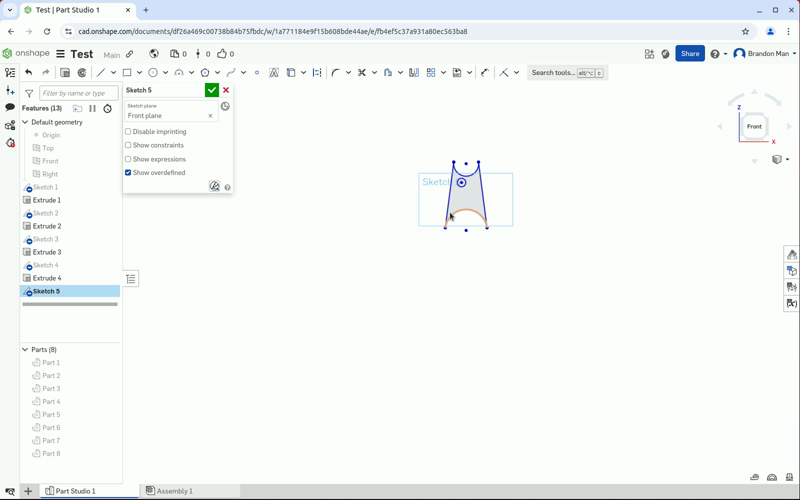
scroll(6)
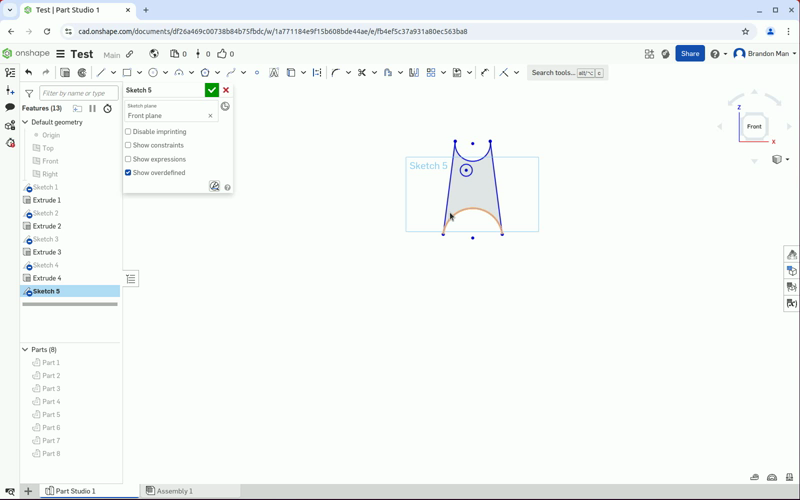
scroll(6)
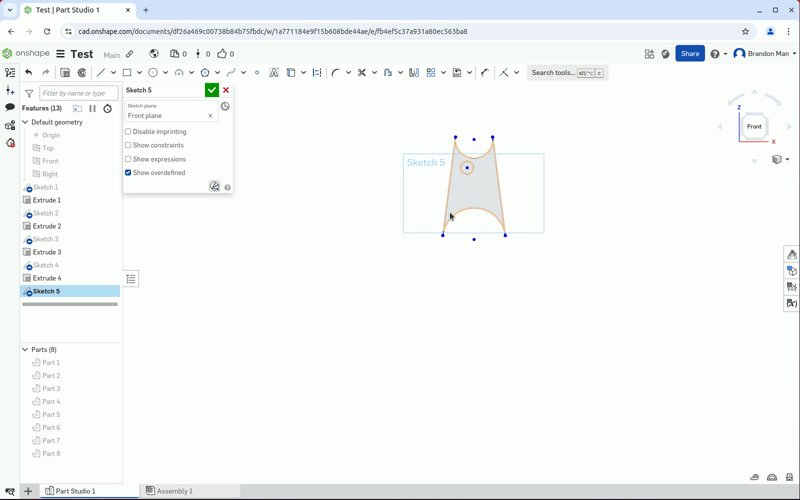
scroll(6)
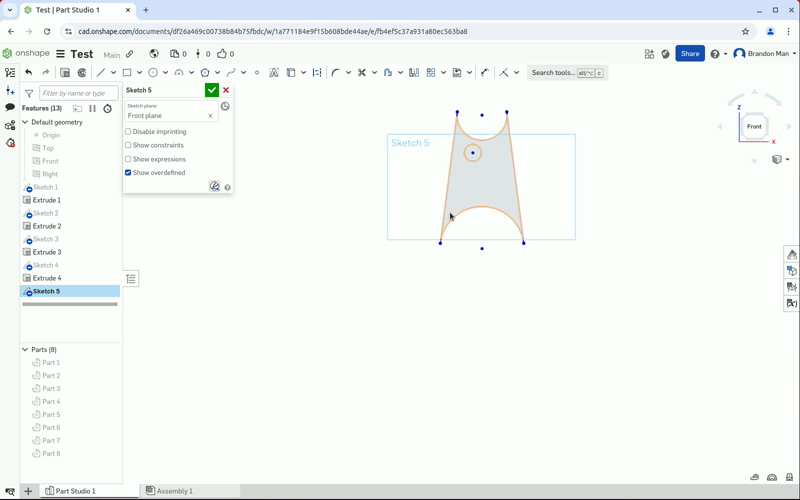
scroll(6)
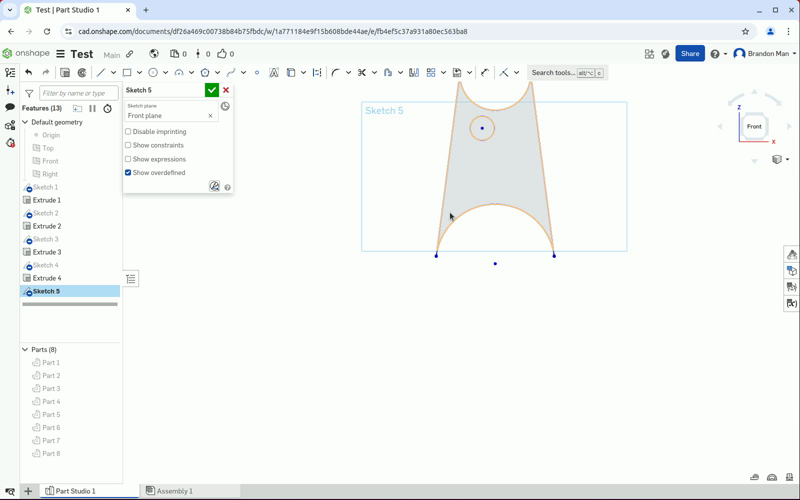
scroll(6)
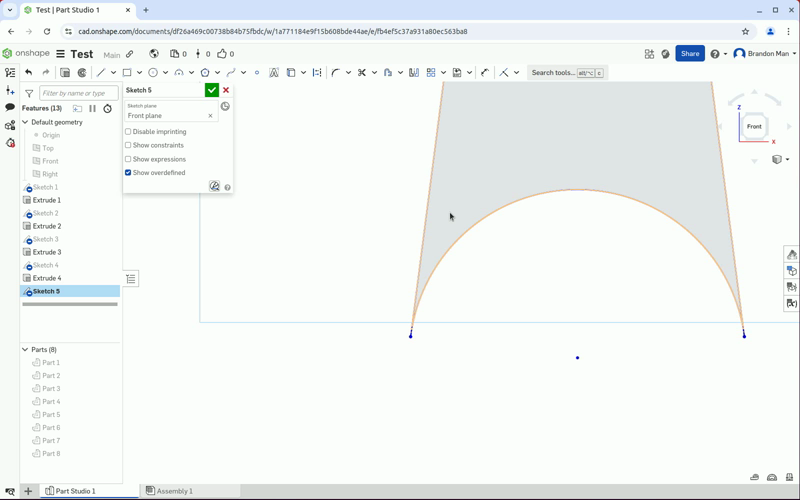
click(450, 212)
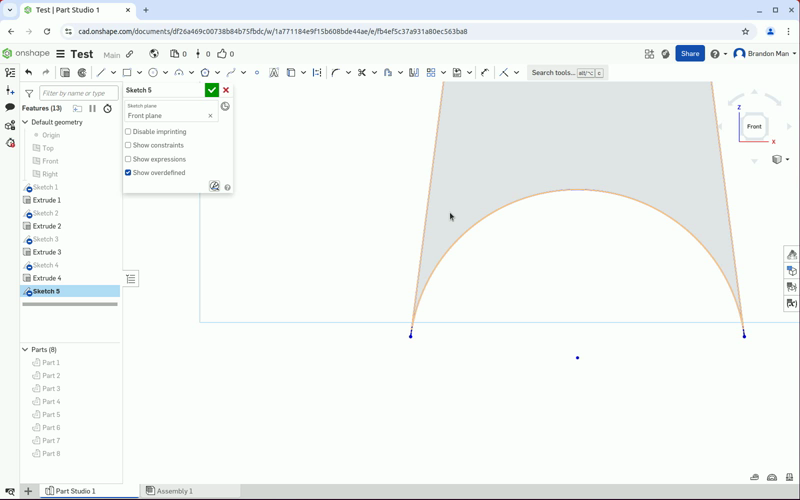
scroll(-6)
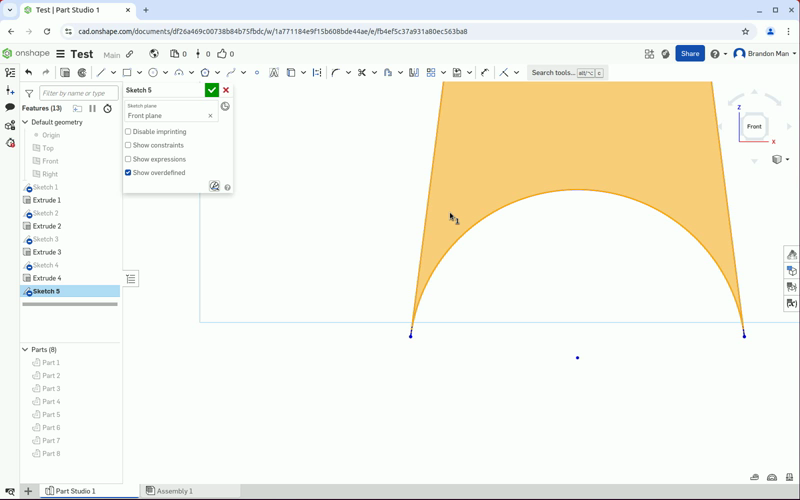
scroll(-6)
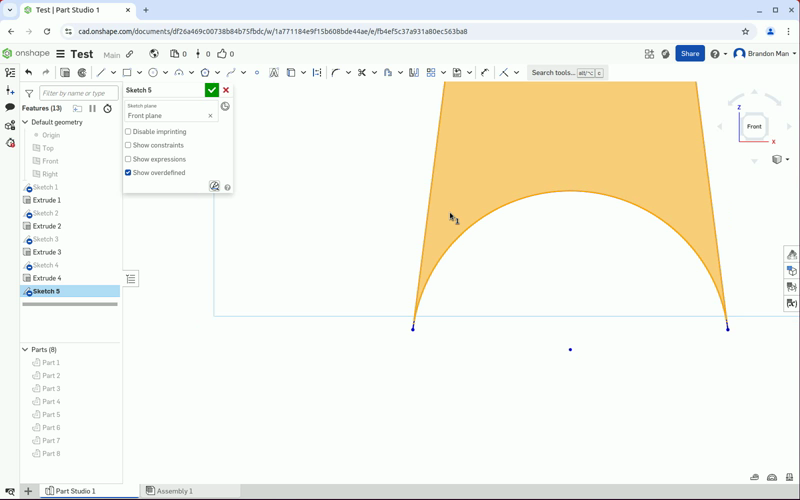
scroll(-6)
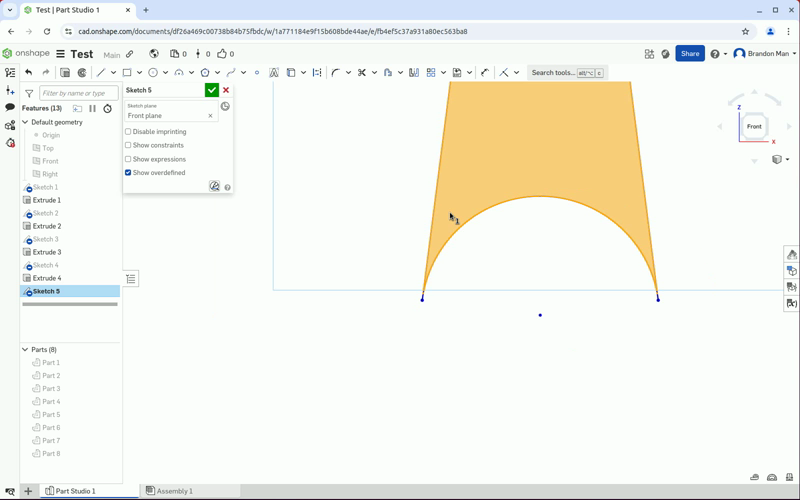
scroll(-6)
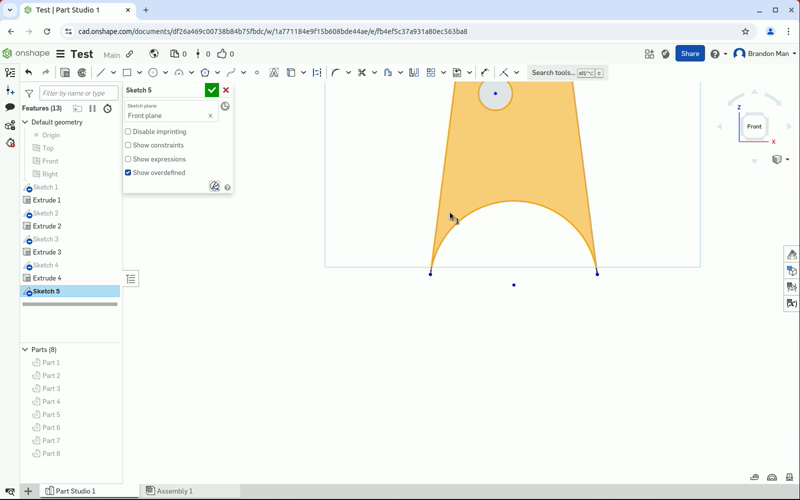
scroll(-6)
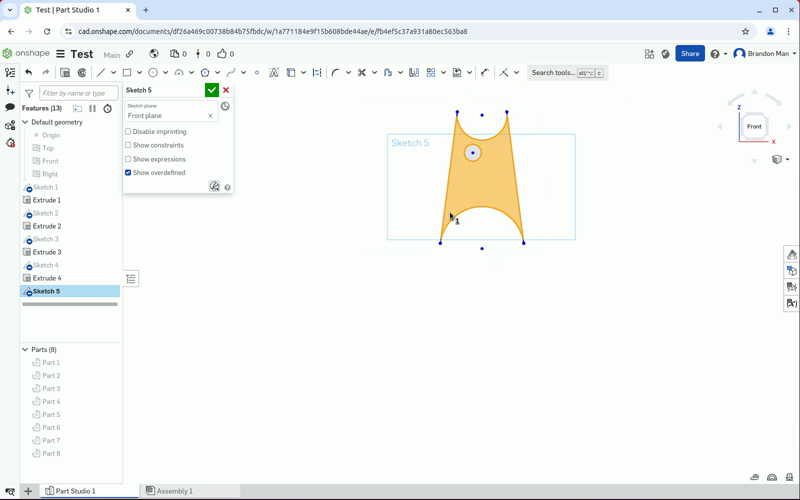
scroll(-6)
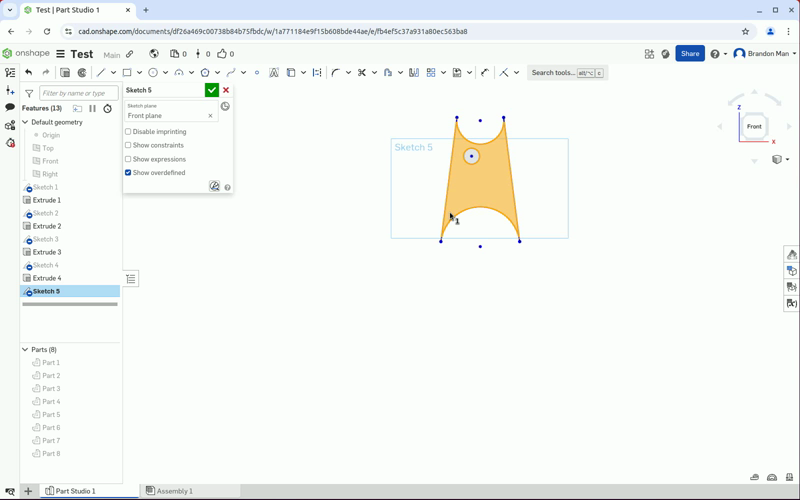
scroll(-6)
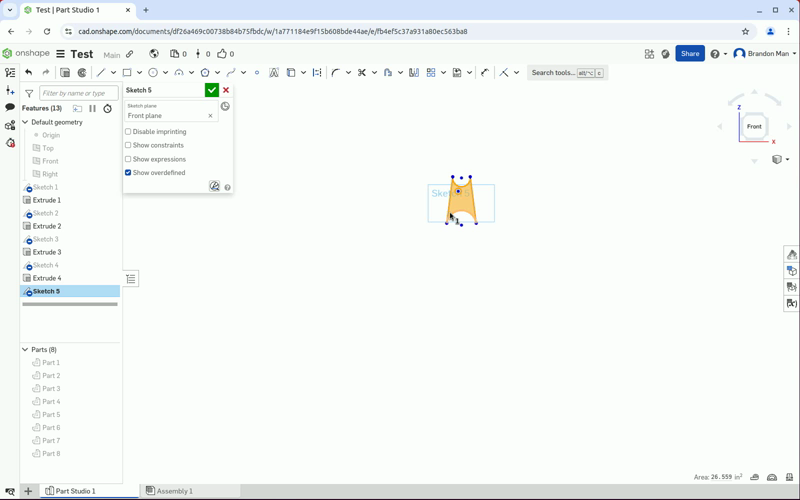
mouse_move(73, 352)
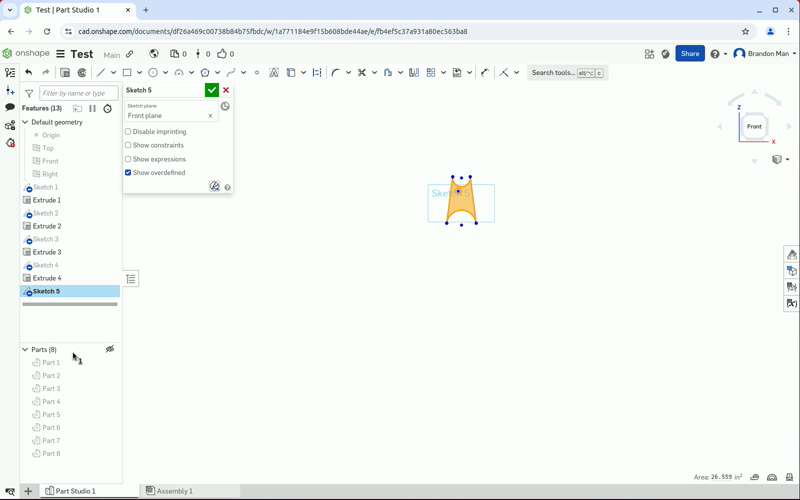
key(shift+y)
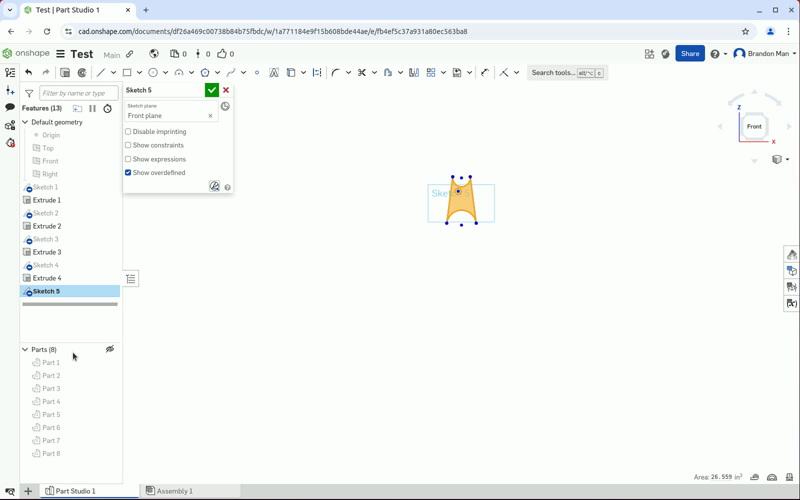
key(shift+e)
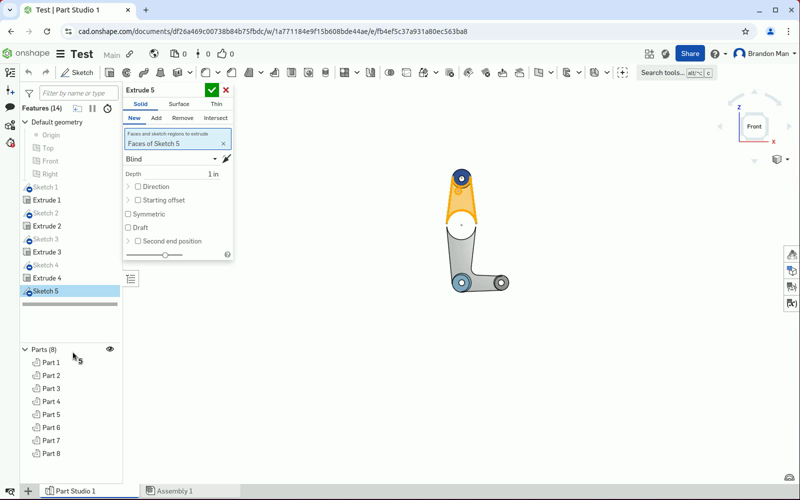
mouse_move(143, 106)
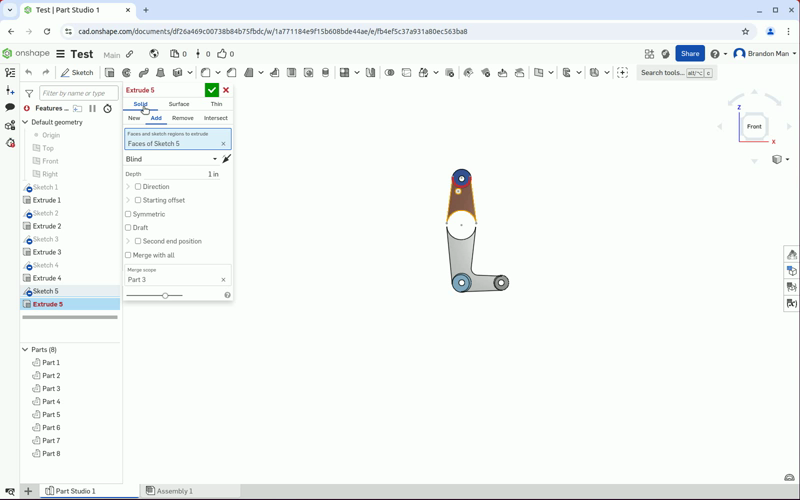
click(143, 106)
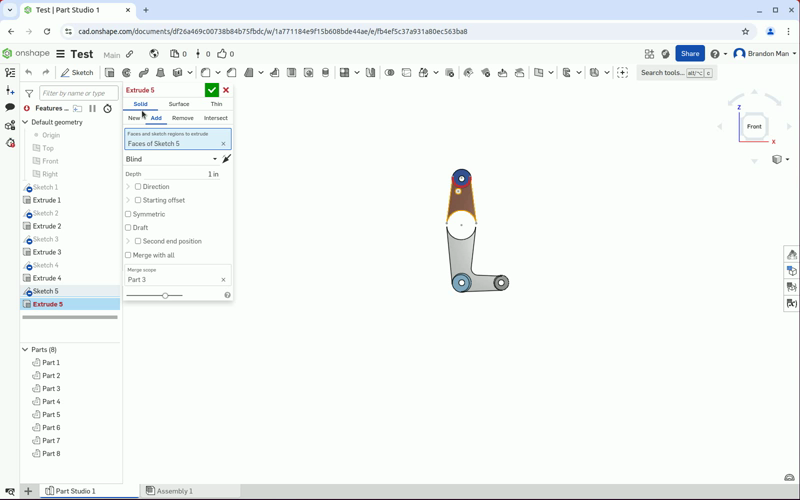
mouse_move(137, 120)
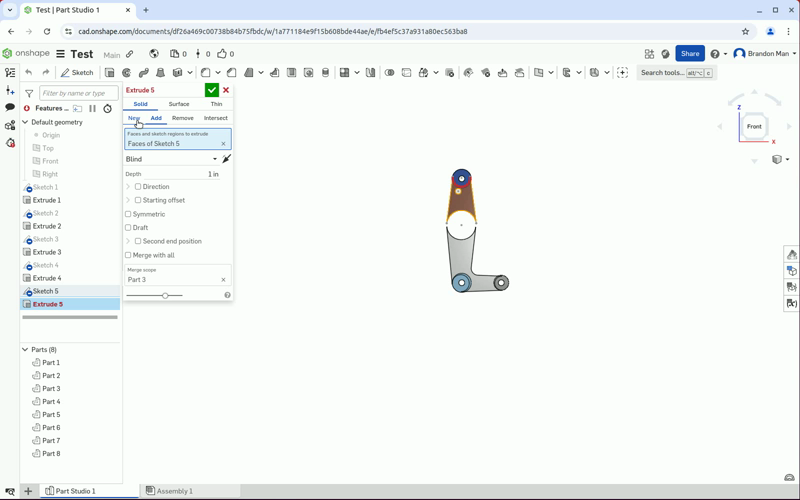
click(137, 120)
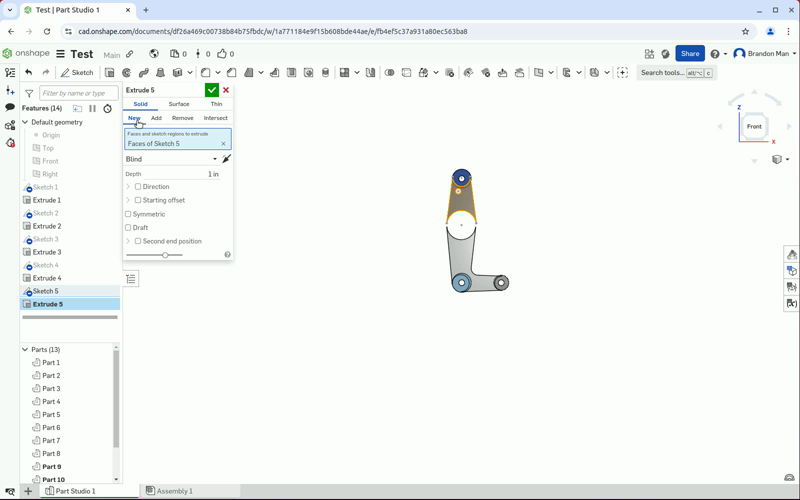
key(tab, 4)
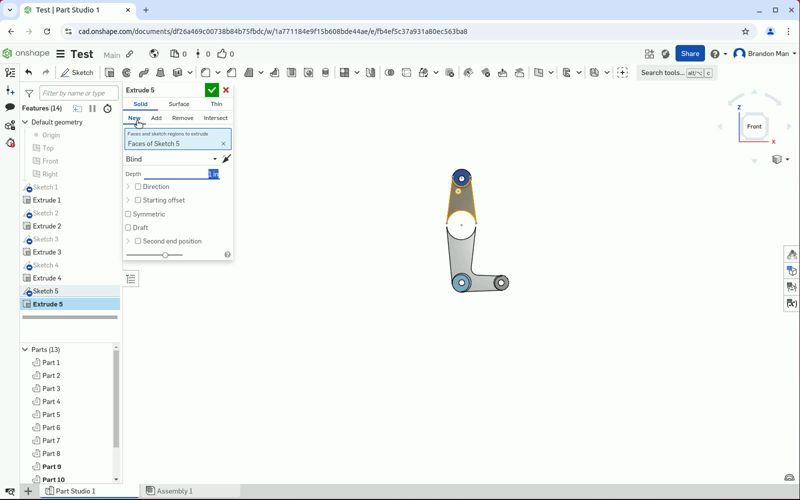
text(0.481)
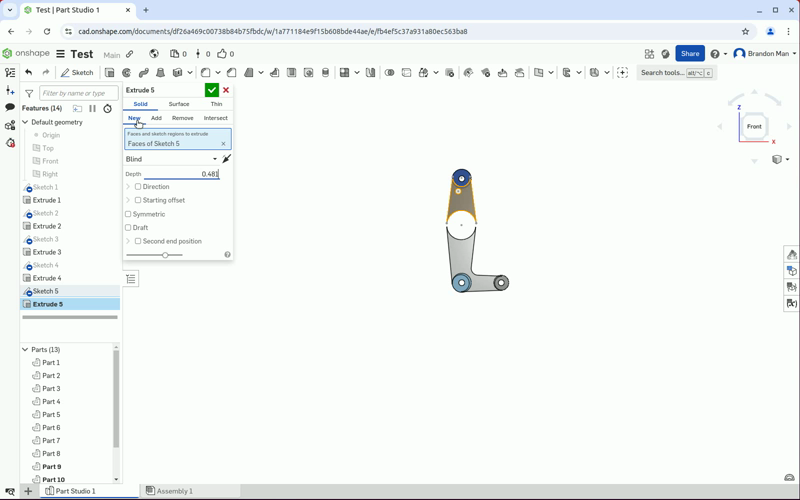
key(enter)
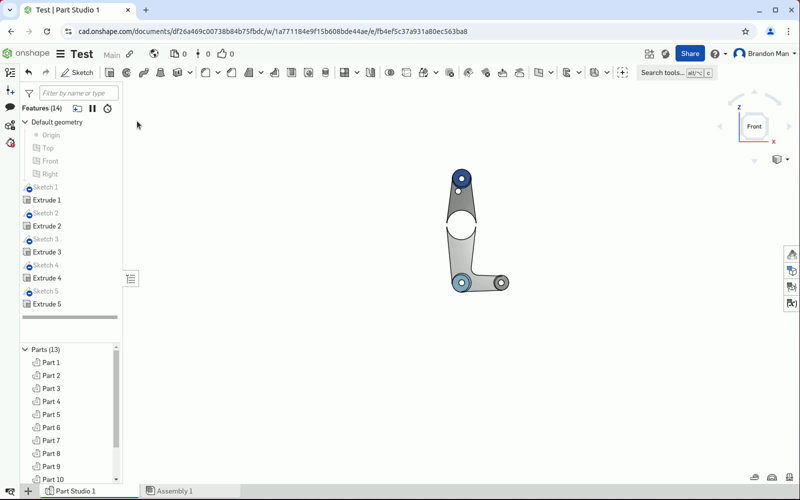
key(shift+h)
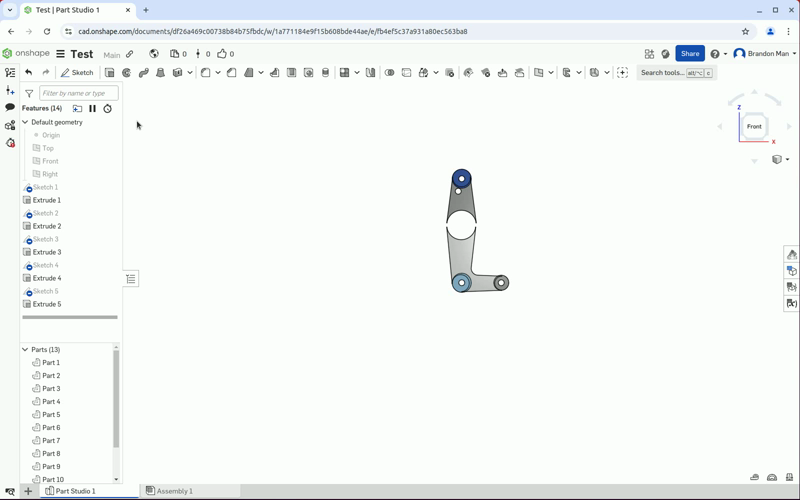
key(shift+h)
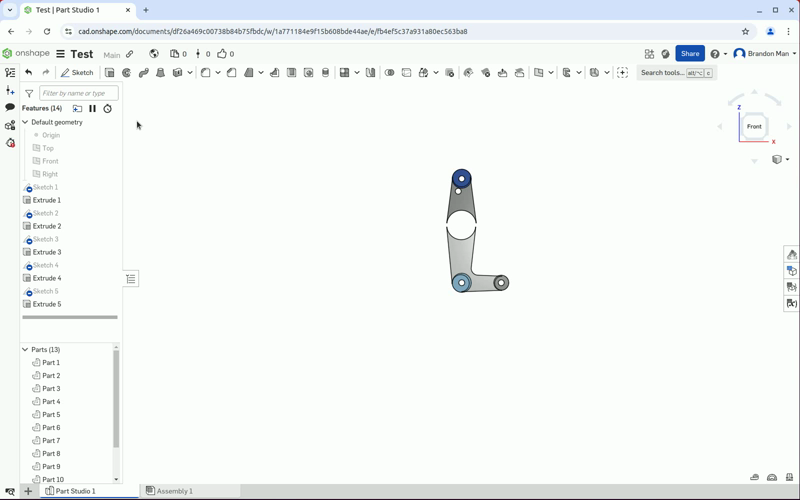
mouse_move(73, 189)
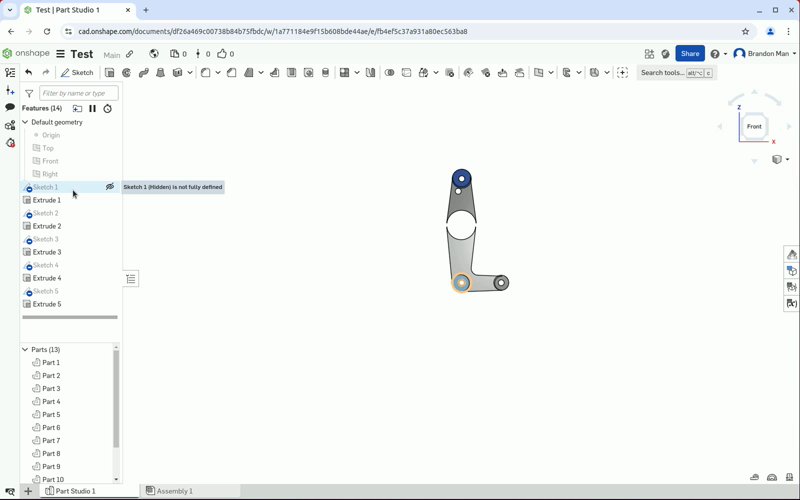
click(73, 189)
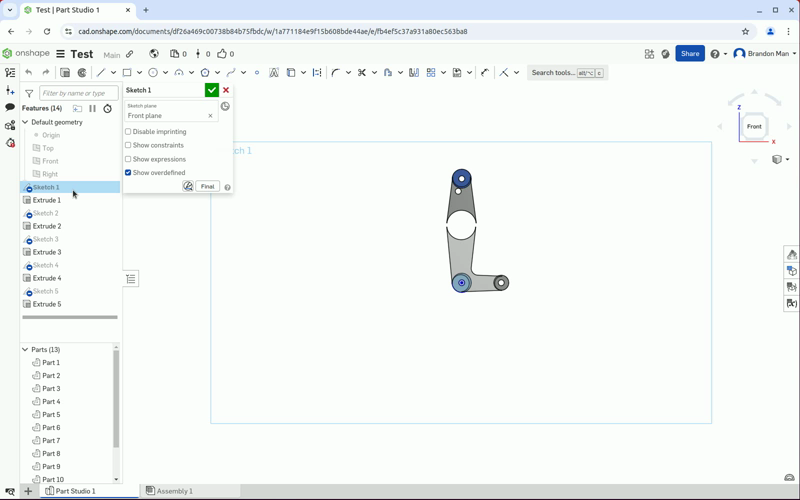
mouse_move(229, 92)
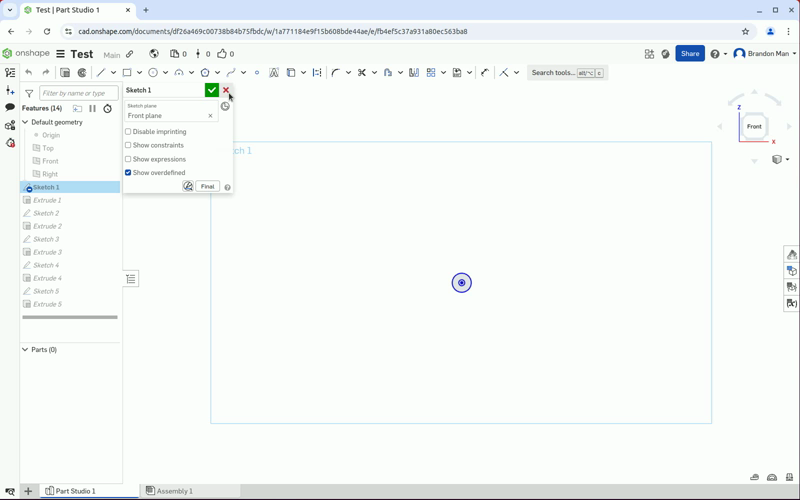
click(229, 92)
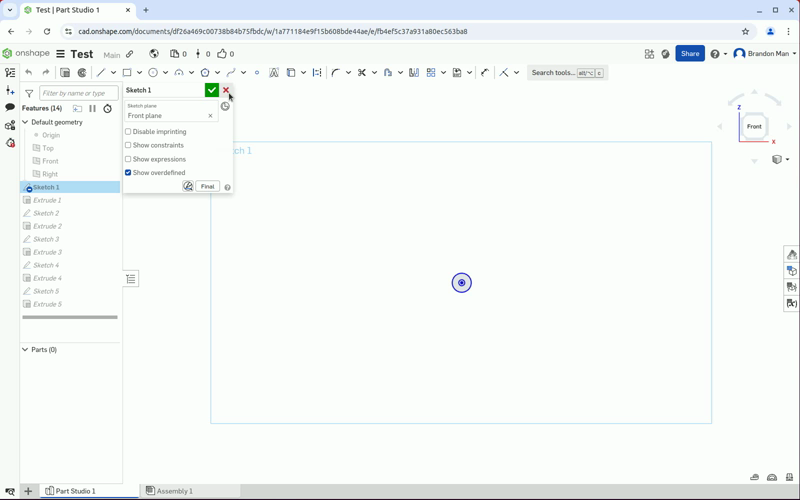
key(shift+s)
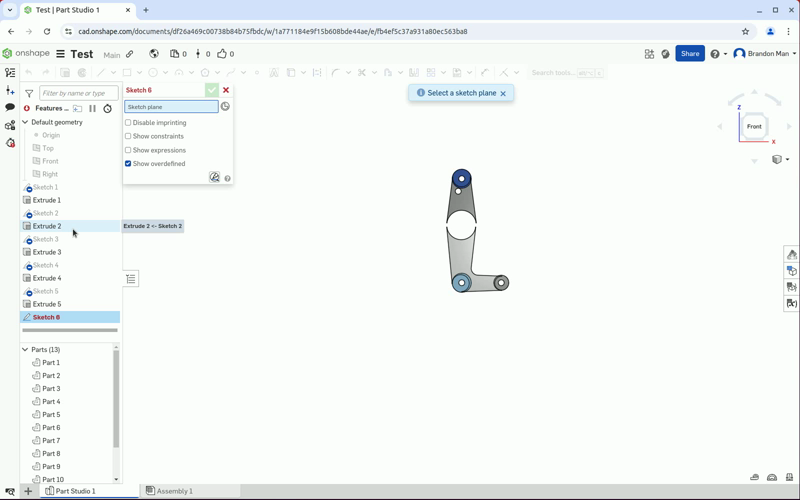
scroll(3)
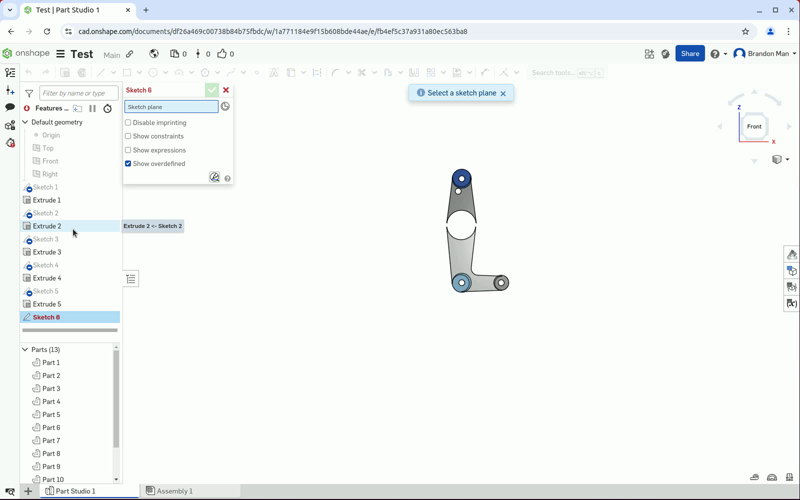
mouse_move(73, 163)
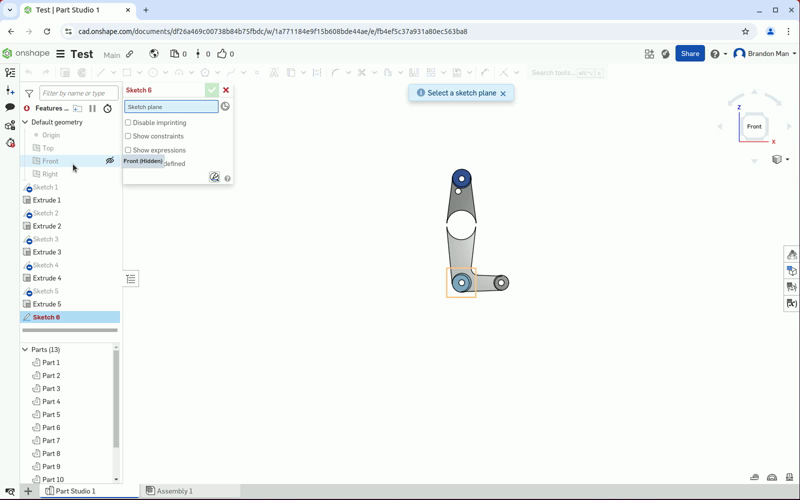
click(73, 163)
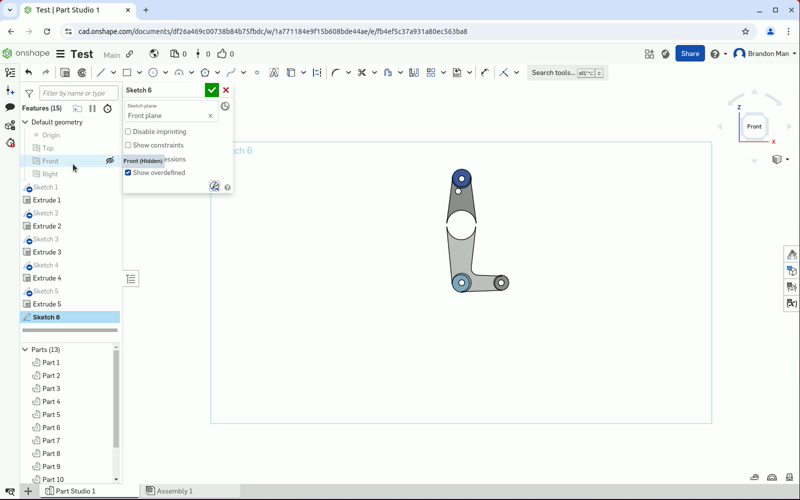
mouse_move(69, 352)
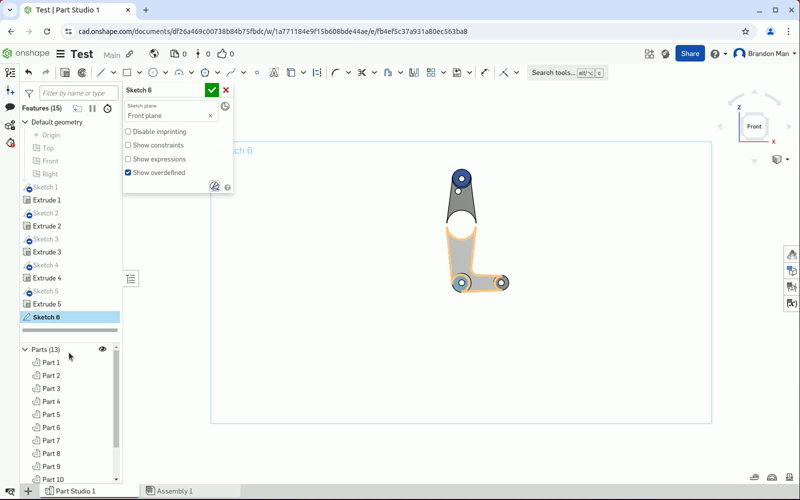
key(y)
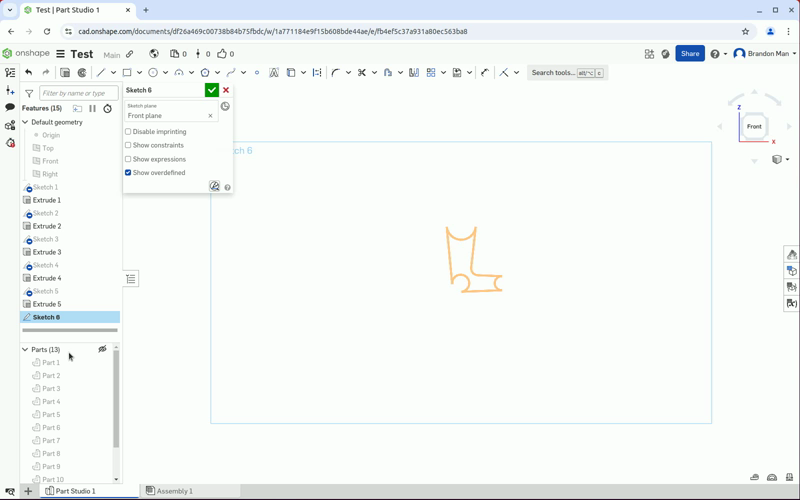
key(c)
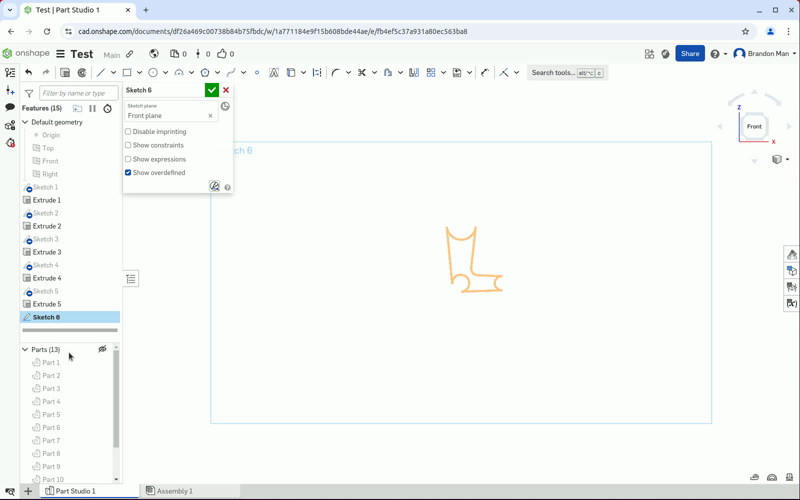
key_down(shift)
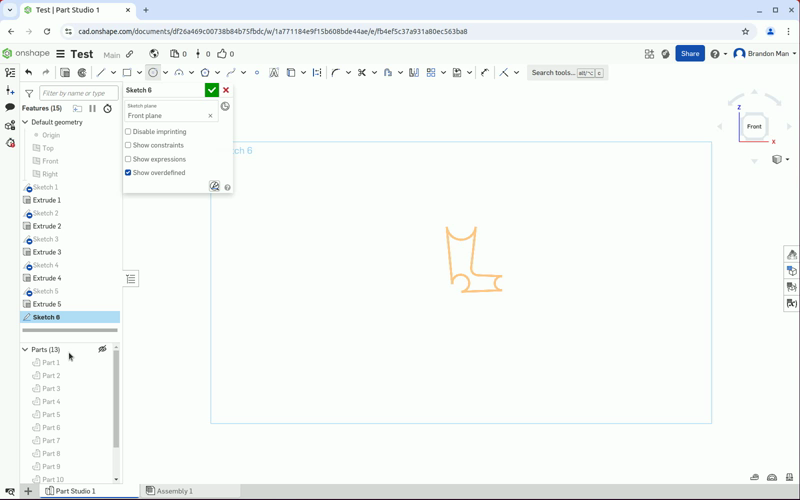
mouse_move(461, 225)
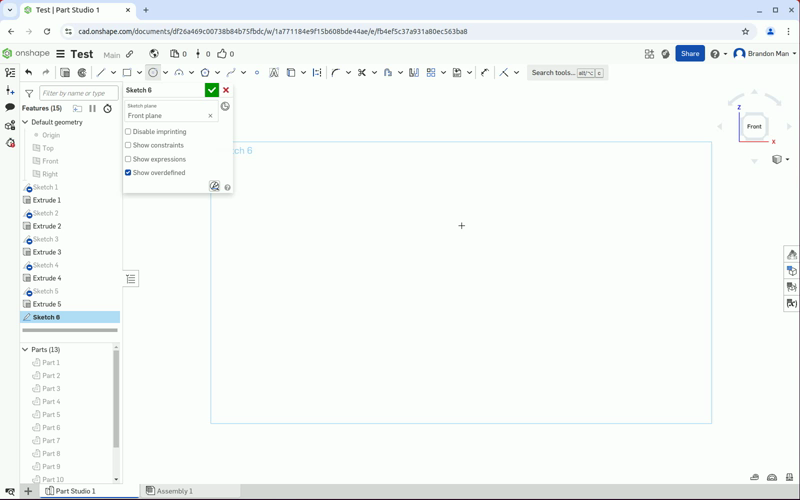
click(461, 225)
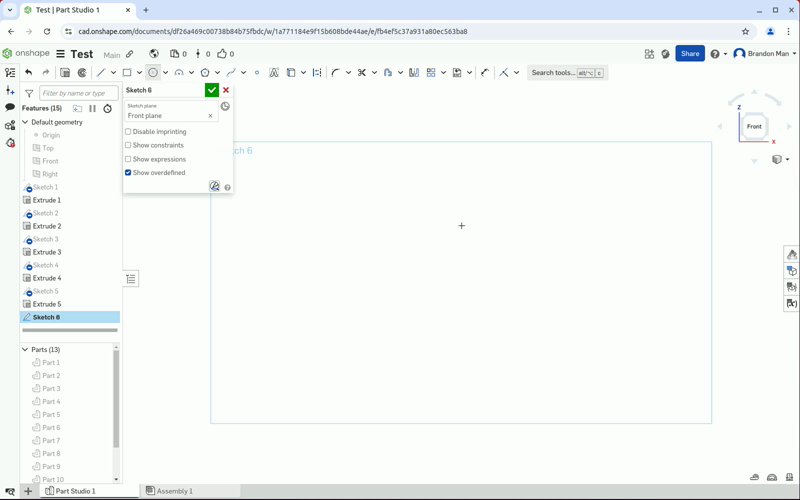
key_up(shift)
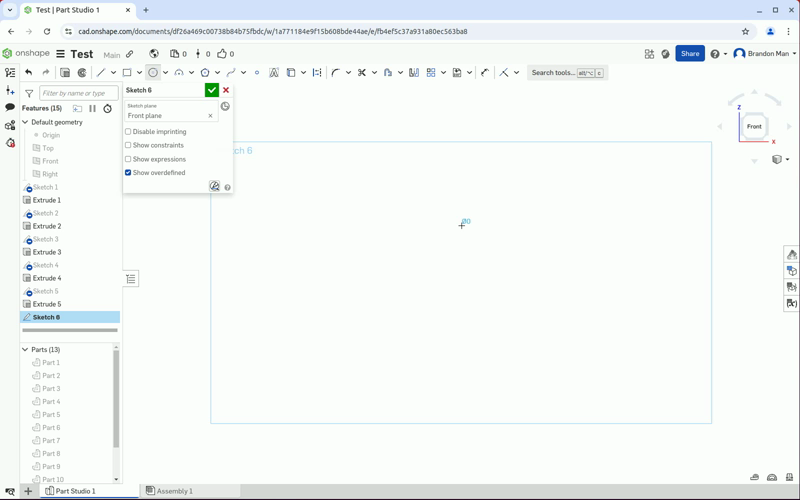
mouse_move(477, 225)
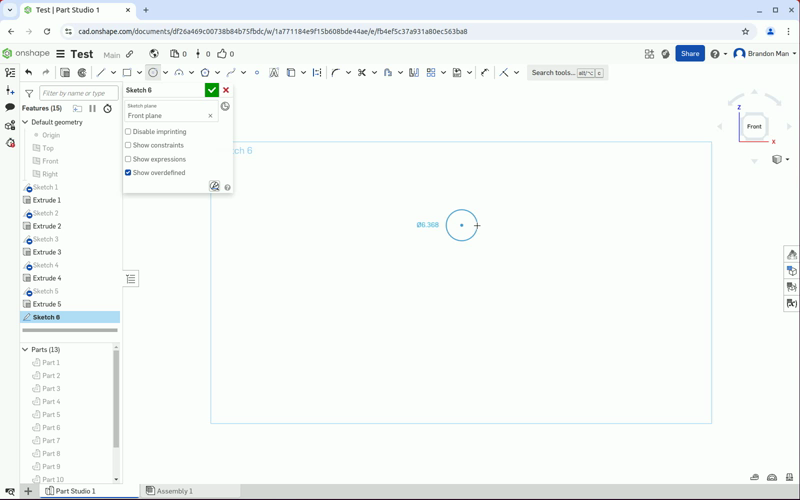
click(477, 225)
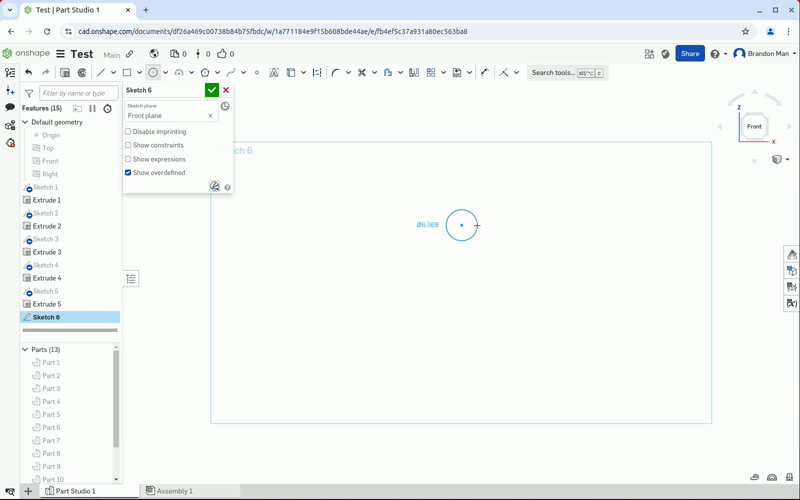
key(esc)
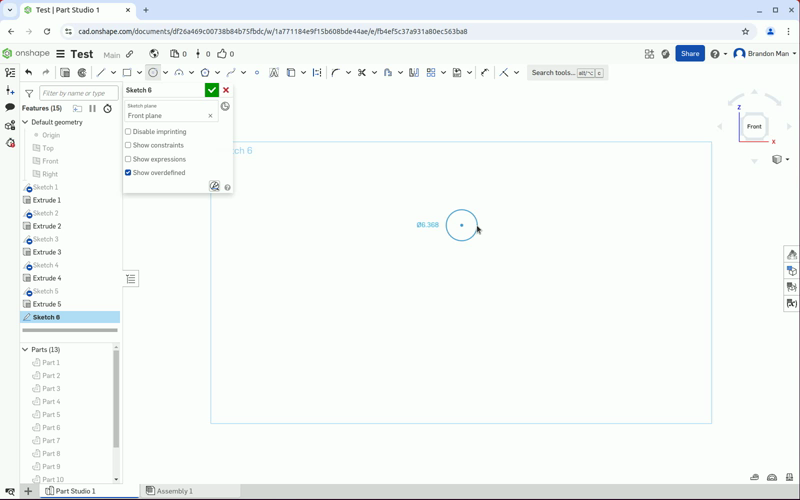
key(c)
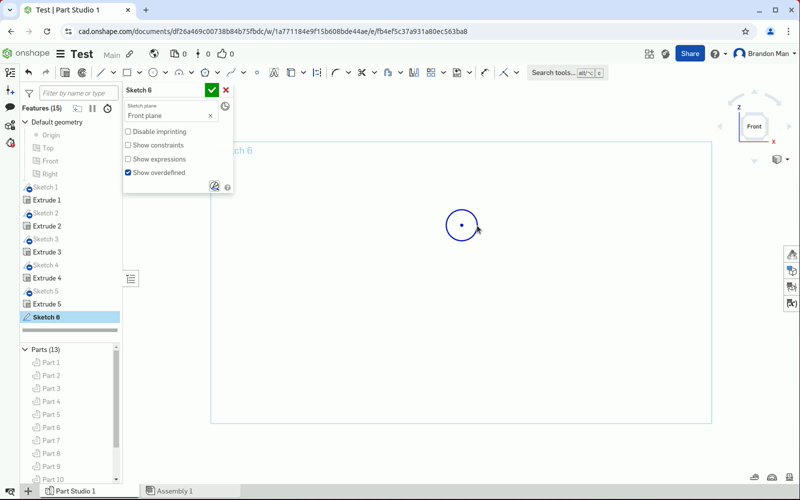
key_down(shift)
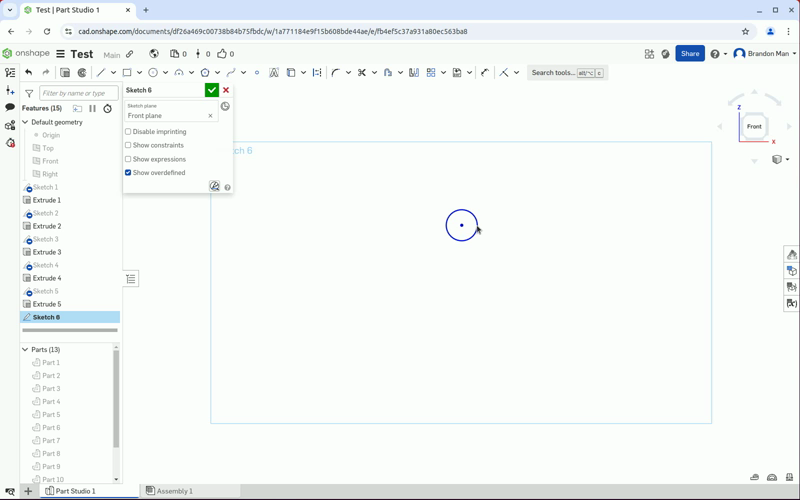
mouse_move(461, 225)
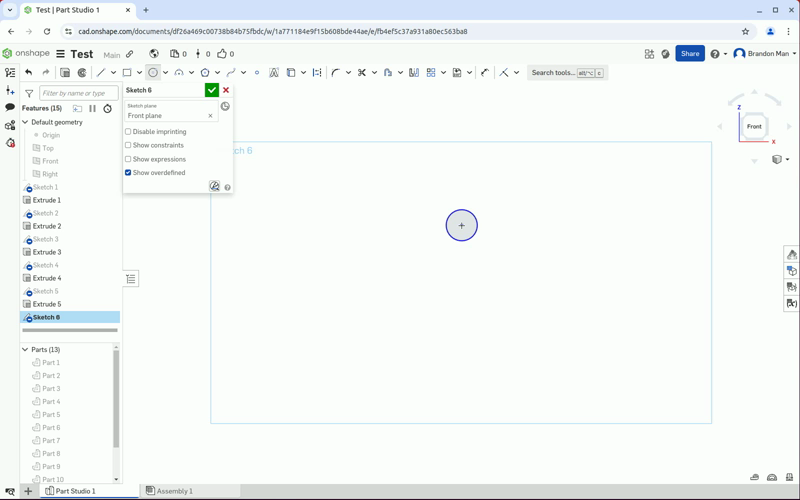
click(461, 225)
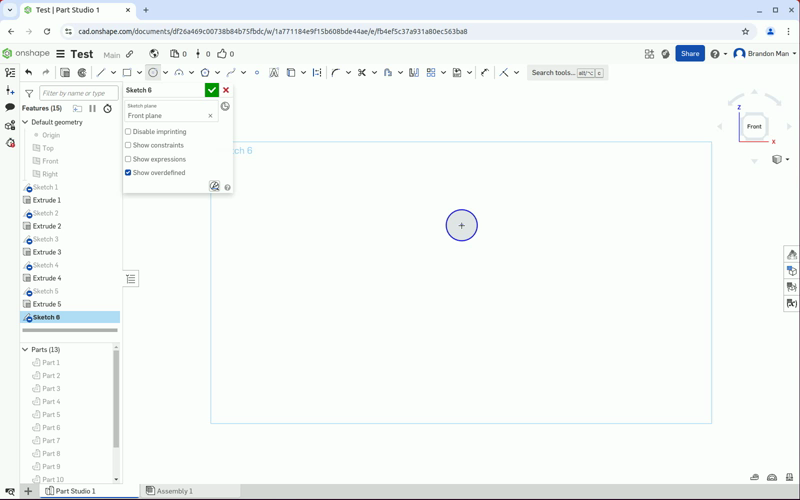
key_up(shift)
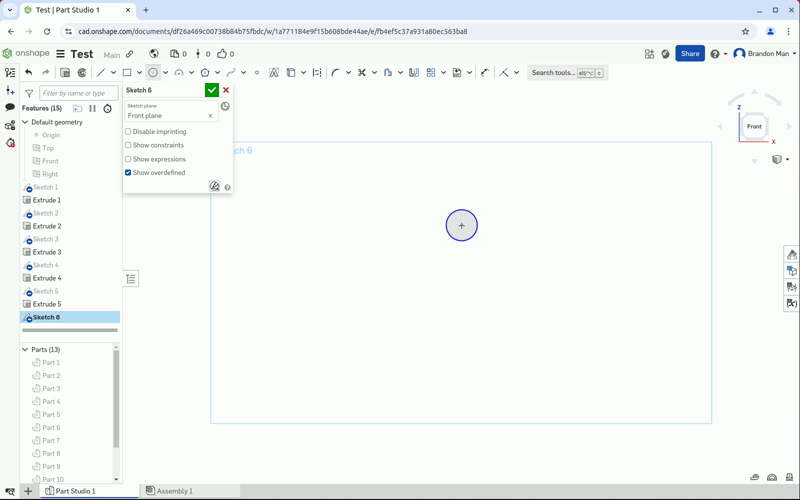
mouse_move(465, 225)
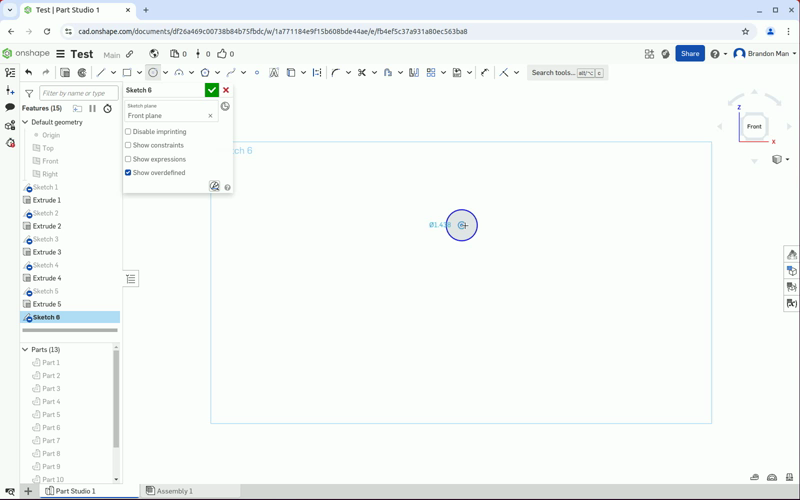
scroll(6)
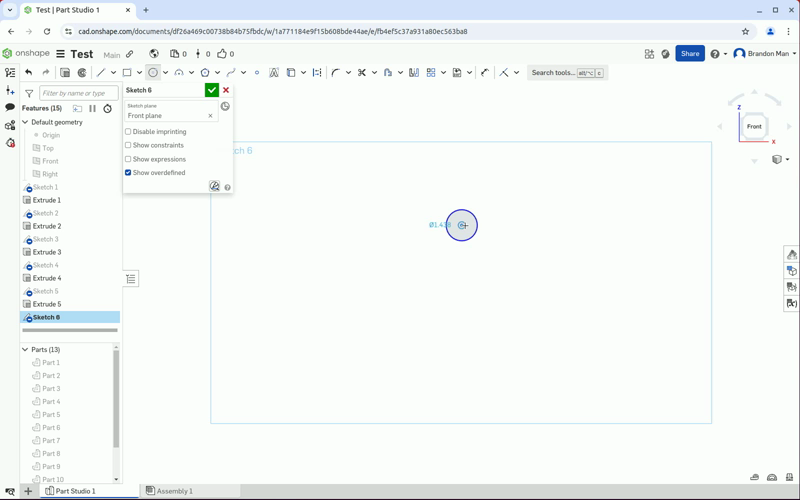
scroll(6)
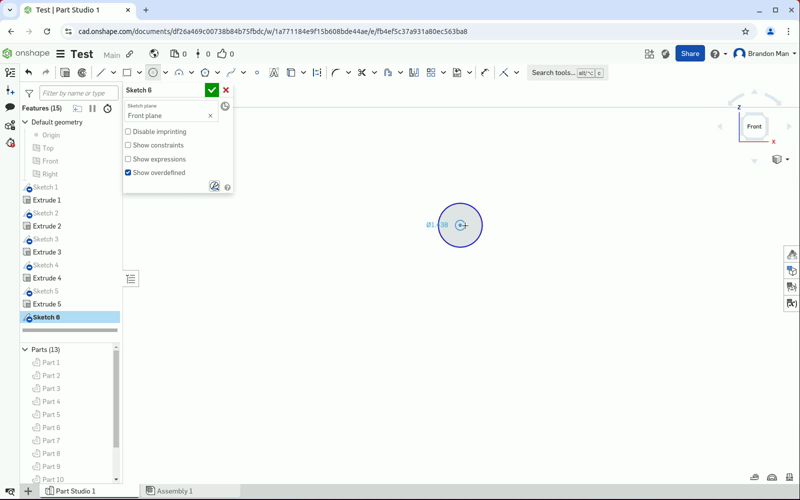
scroll(6)
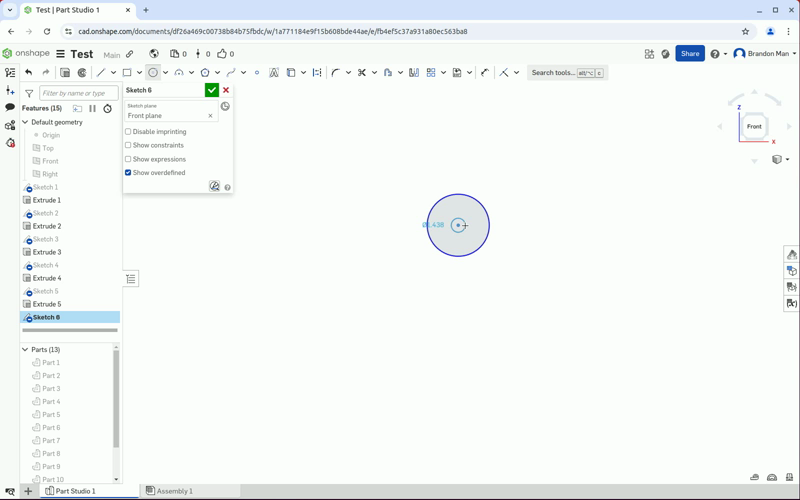
scroll(6)
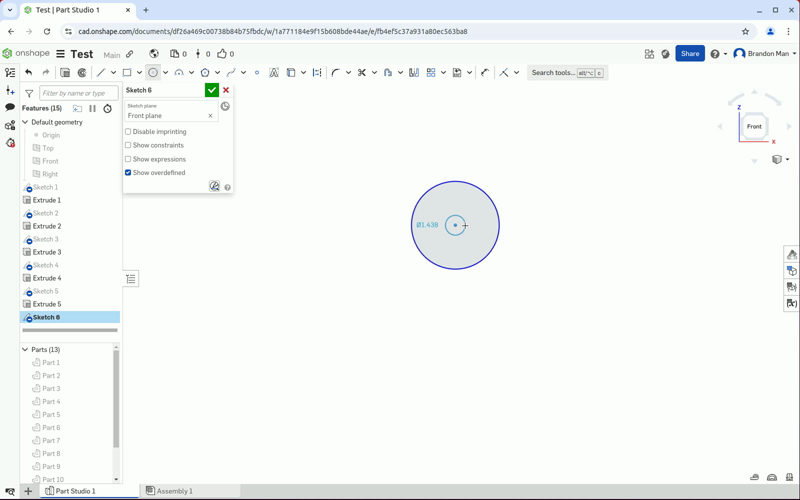
scroll(6)
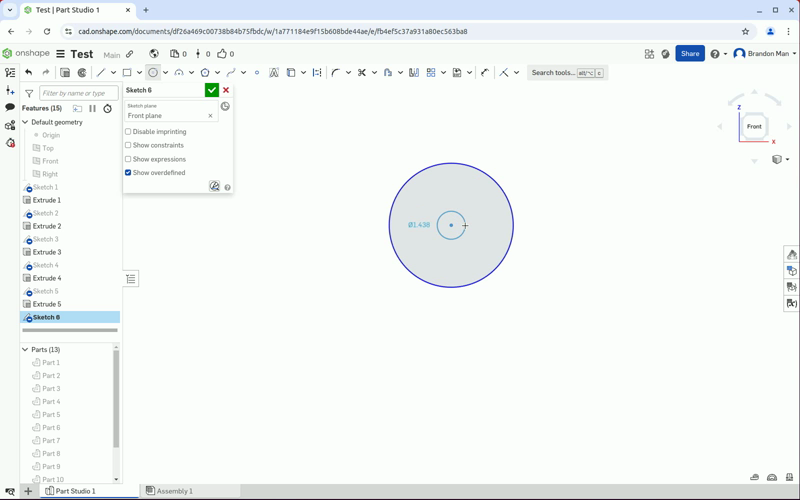
scroll(6)
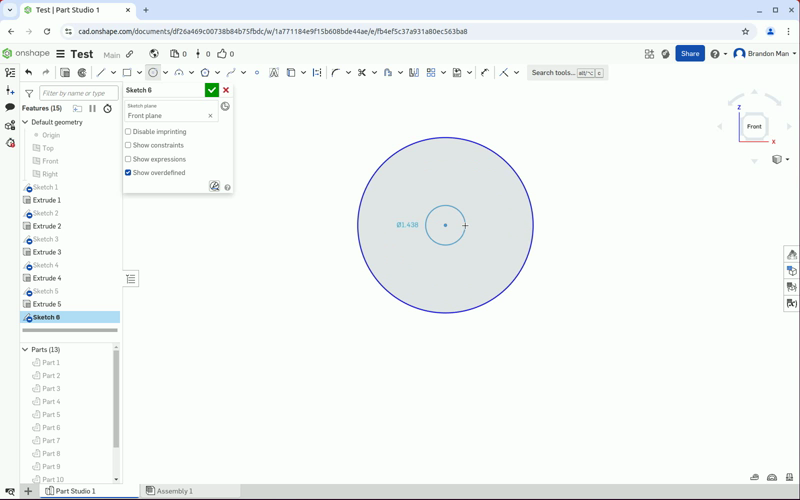
scroll(6)
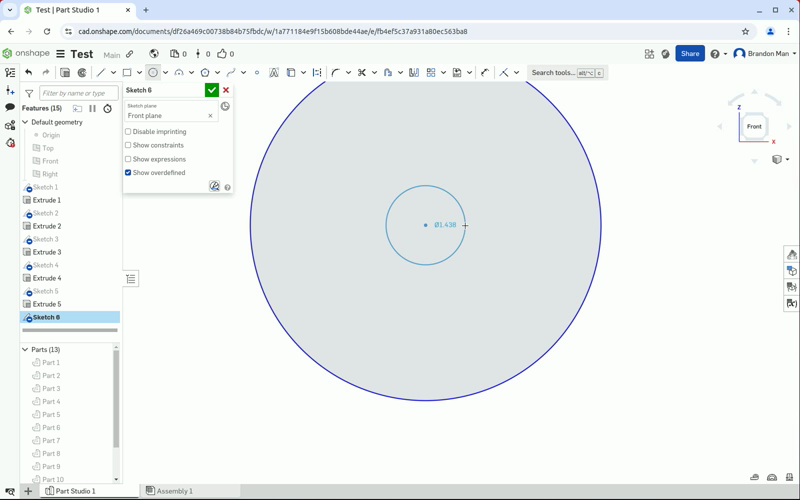
click(465, 225)
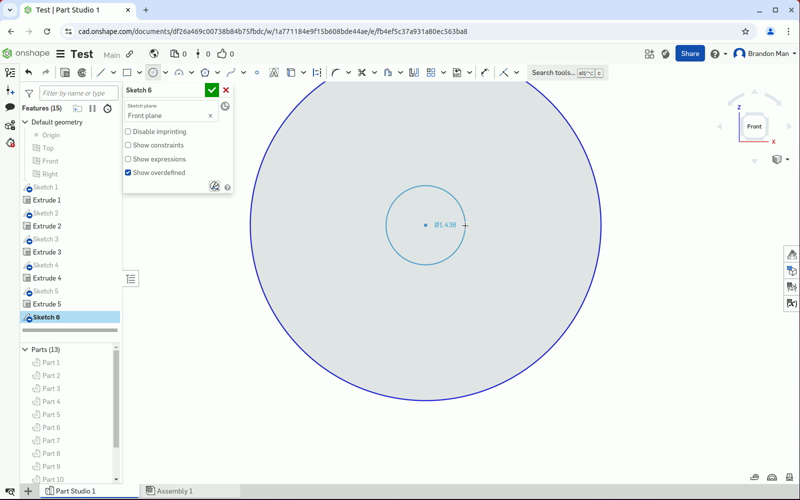
scroll(-6)
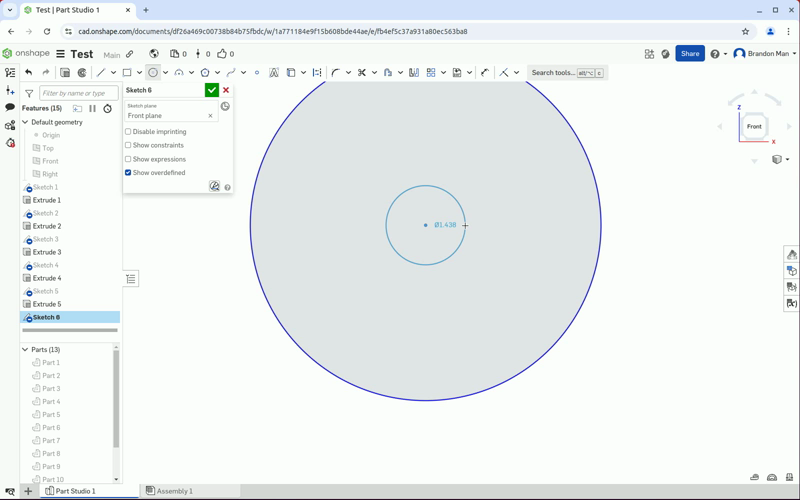
scroll(-6)
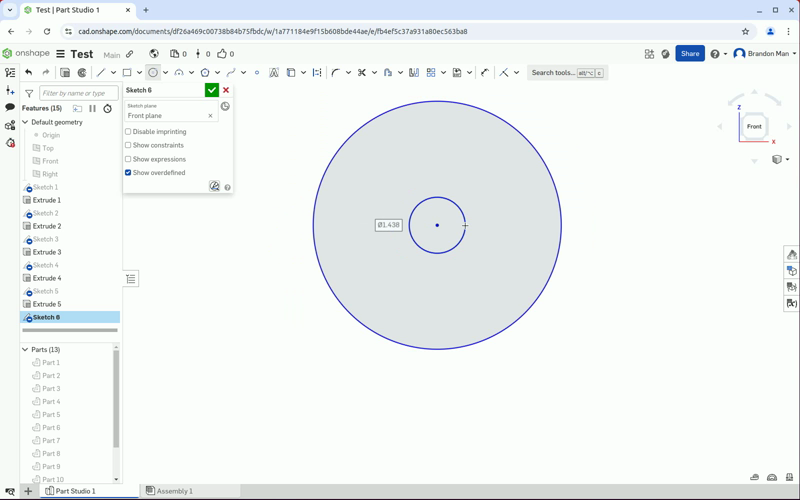
scroll(-6)
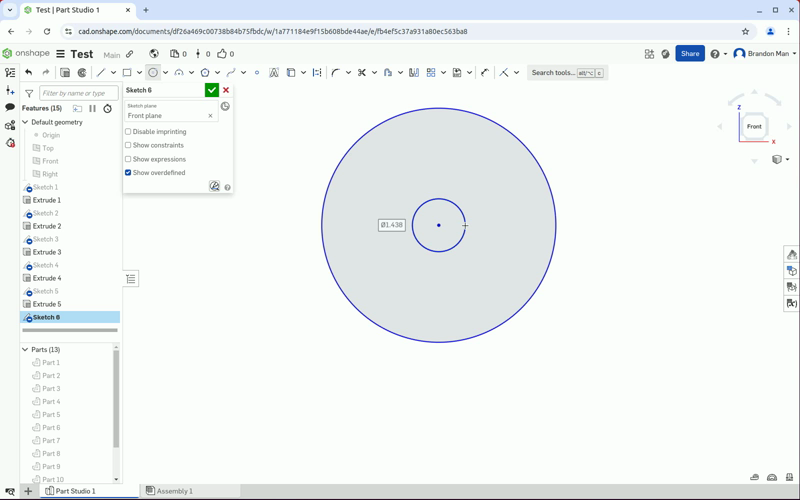
scroll(-6)
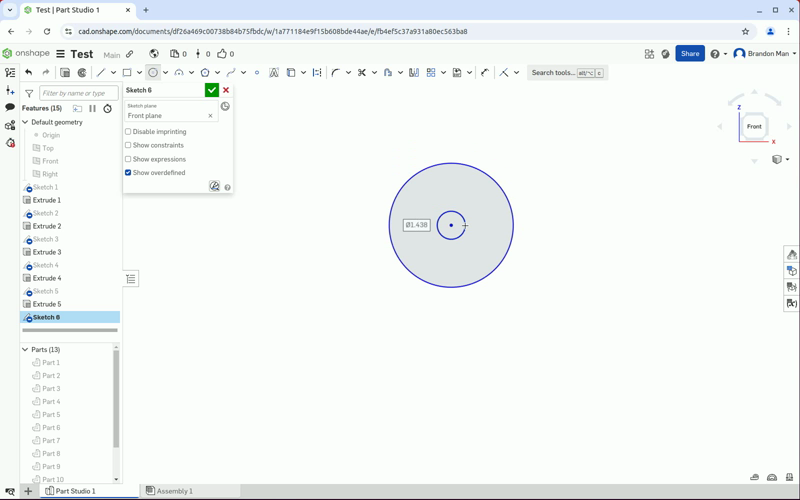
scroll(-6)
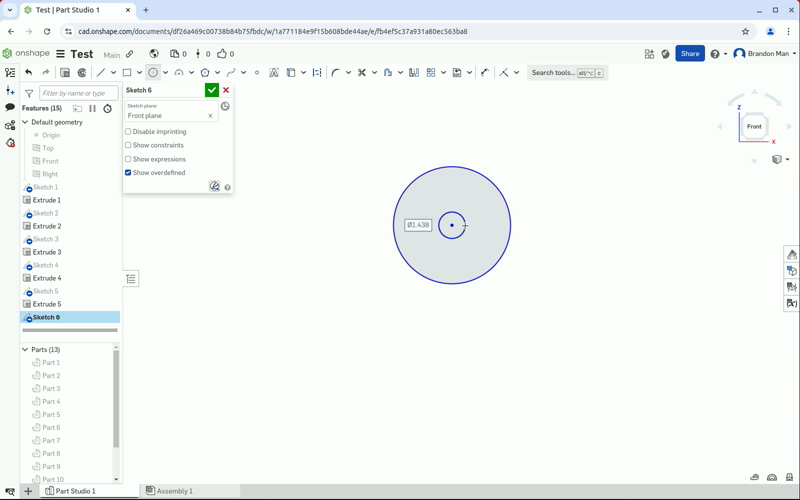
scroll(-6)
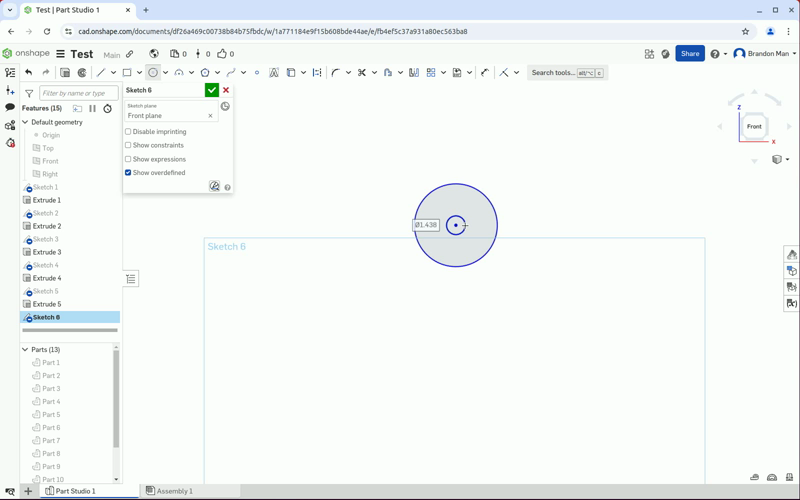
scroll(-6)
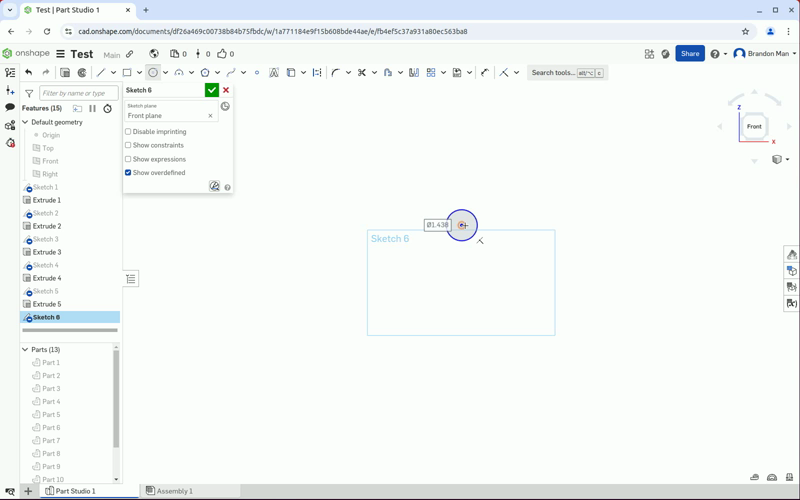
key(esc)
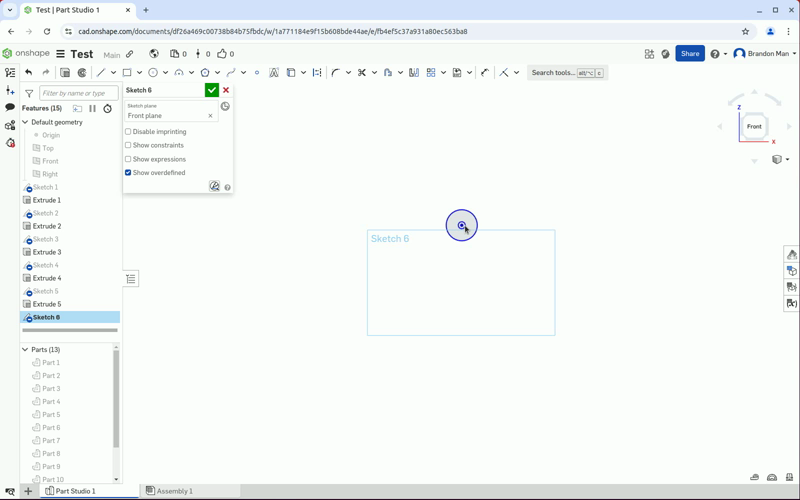
mouse_move(457, 223)
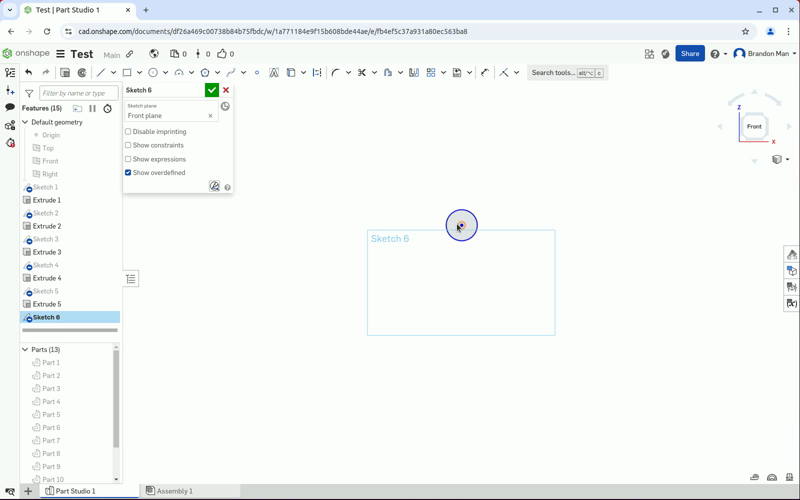
scroll(6)
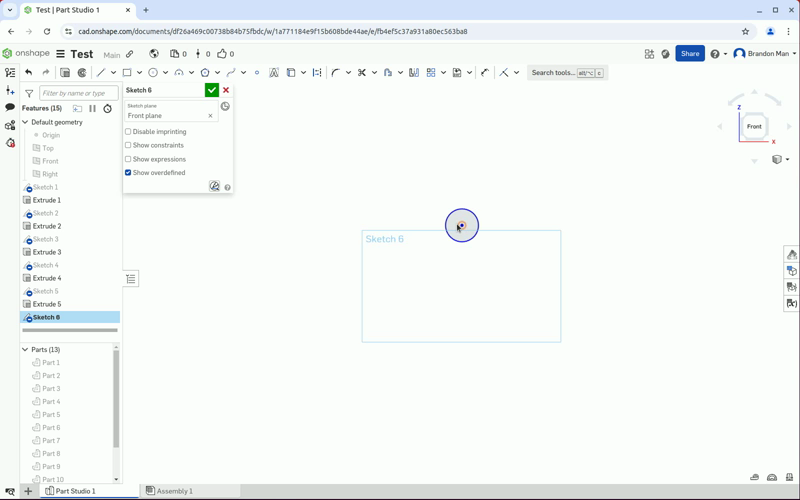
scroll(6)
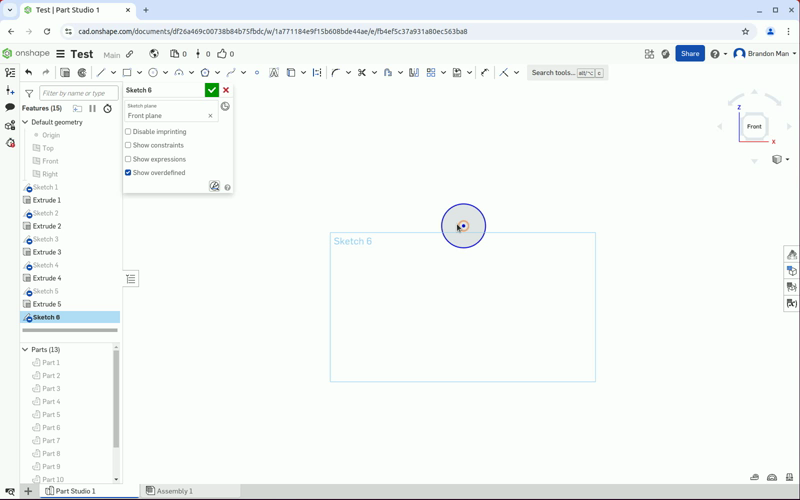
scroll(6)
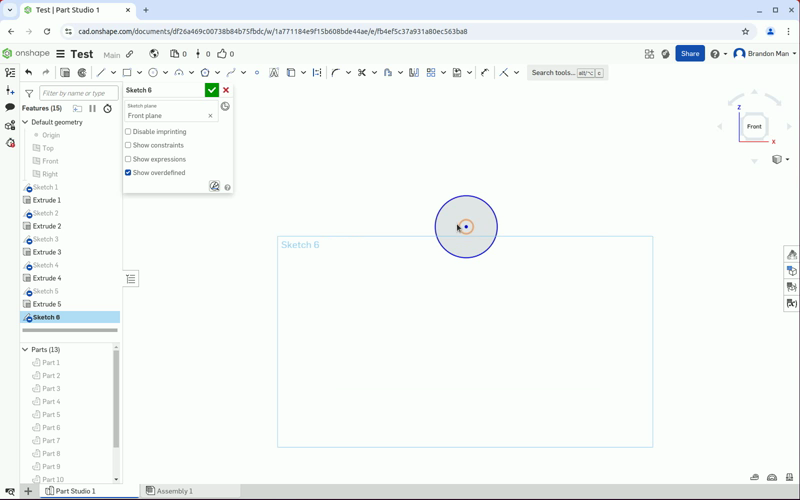
scroll(6)
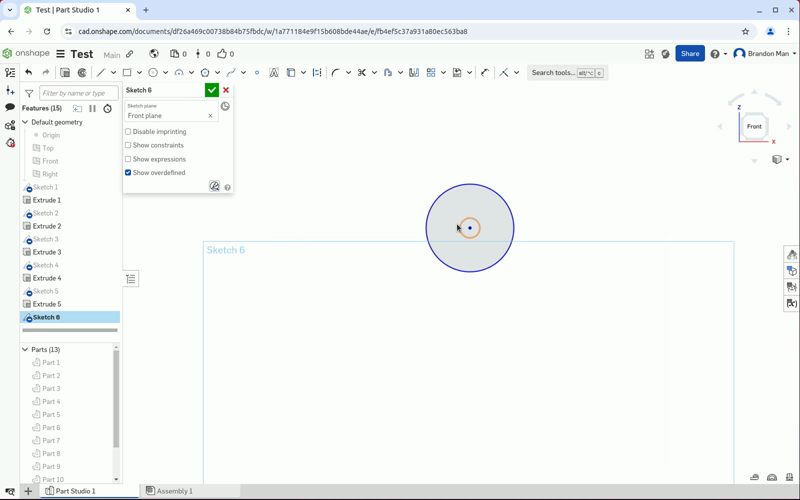
scroll(6)
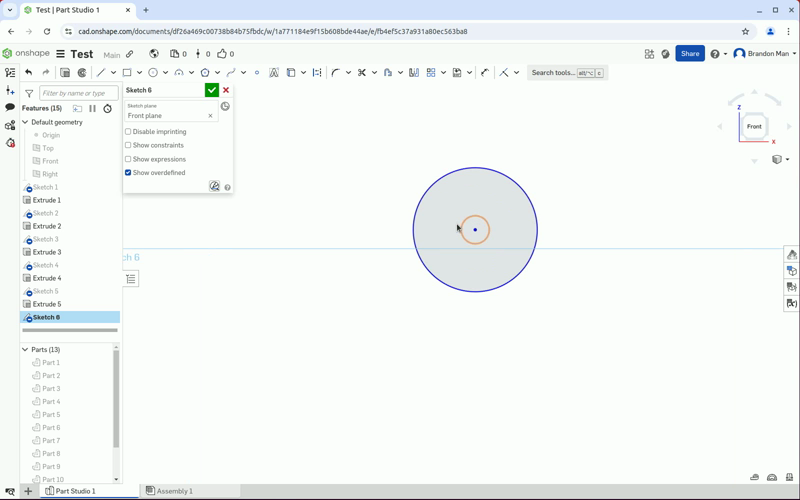
scroll(6)
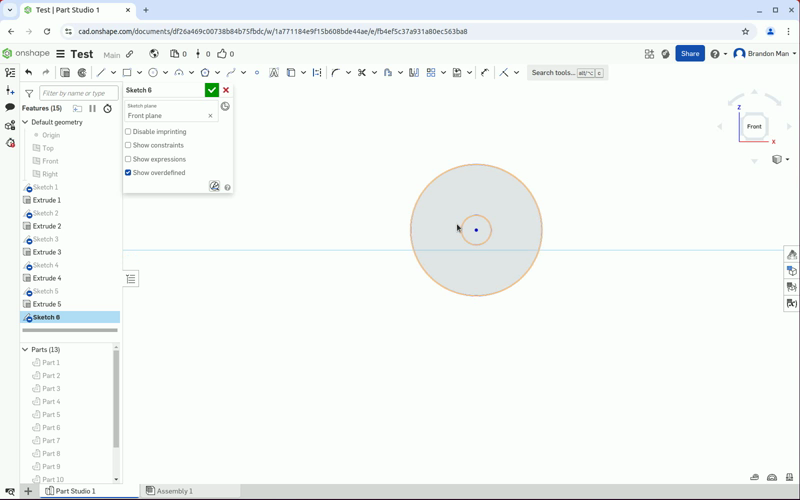
scroll(6)
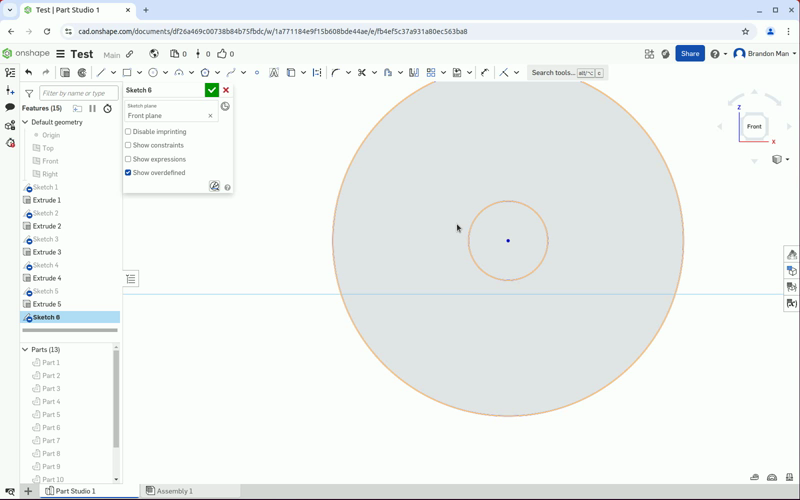
click(457, 223)
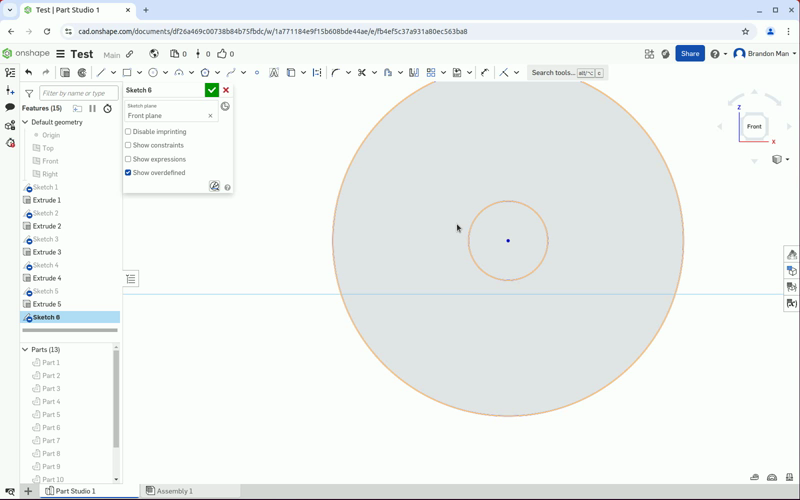
scroll(-6)
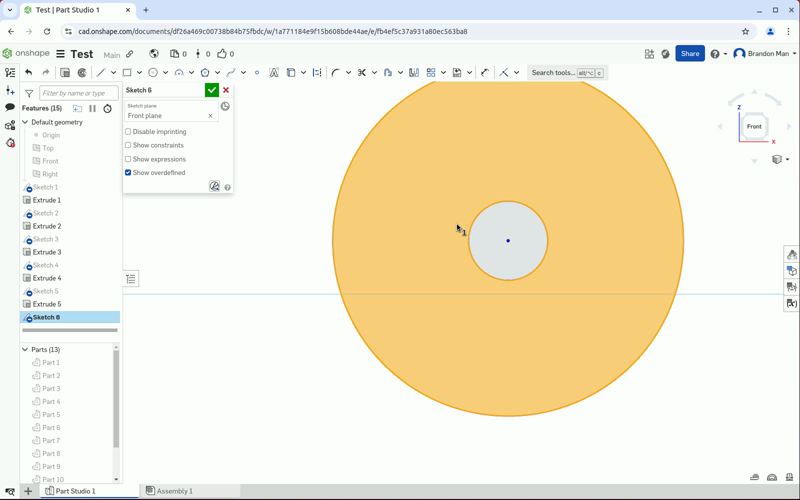
scroll(-6)
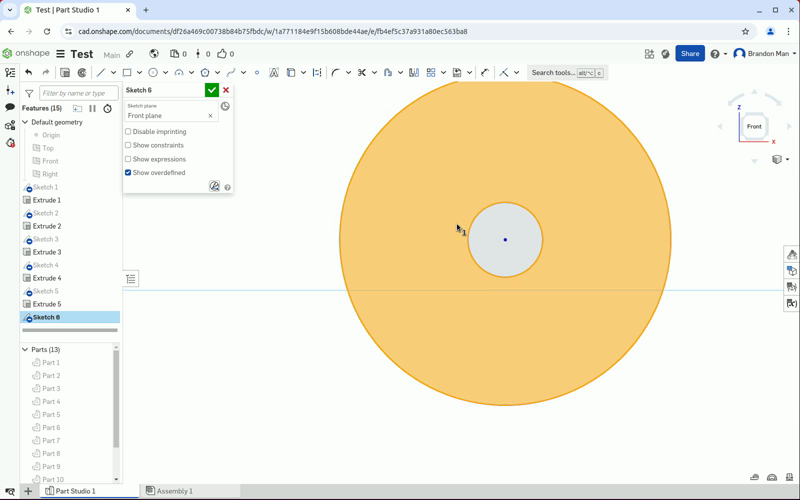
scroll(-6)
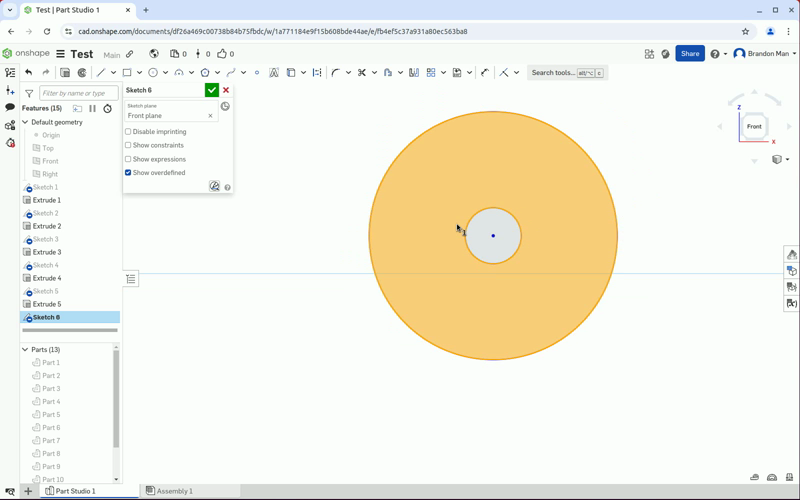
scroll(-6)
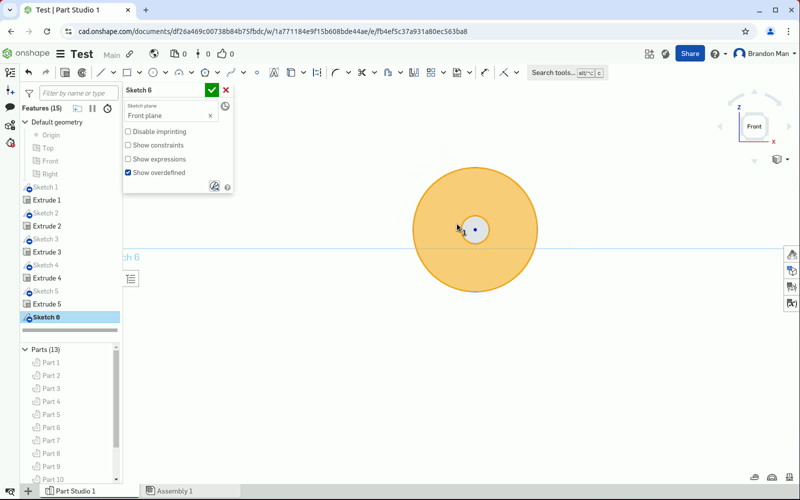
scroll(-6)
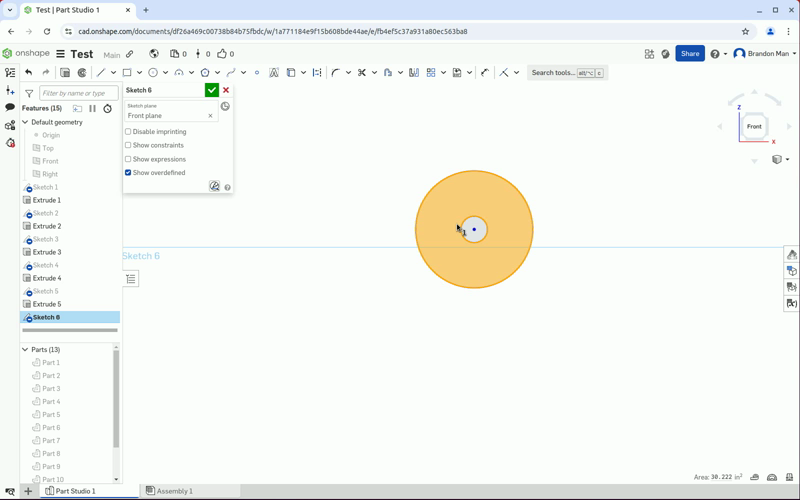
scroll(-6)
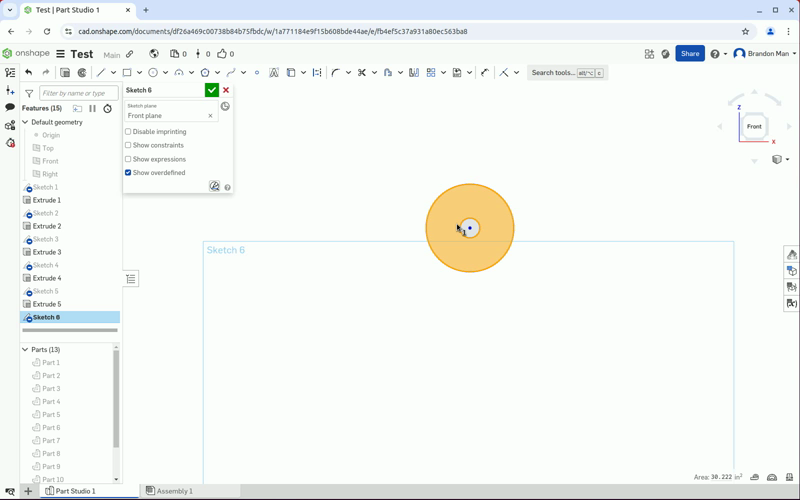
scroll(-6)
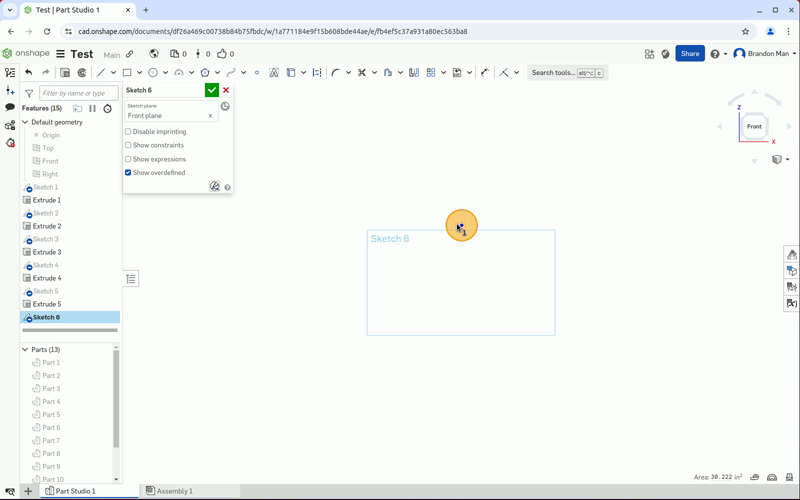
mouse_move(69, 352)
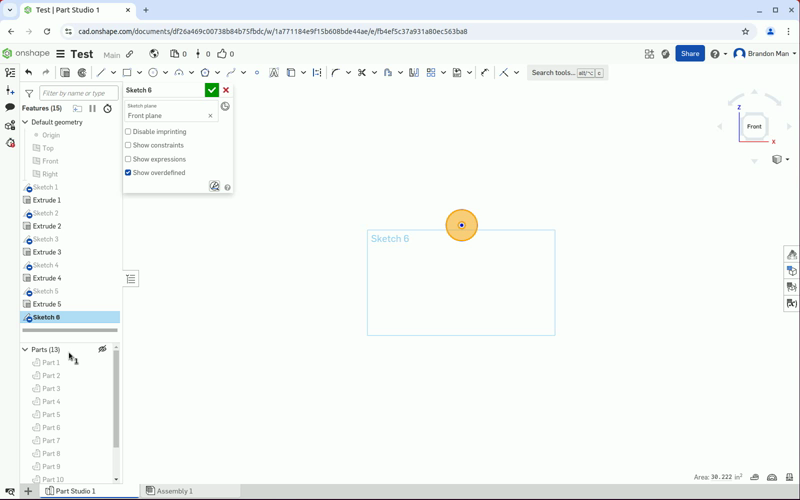
key(shift+y)
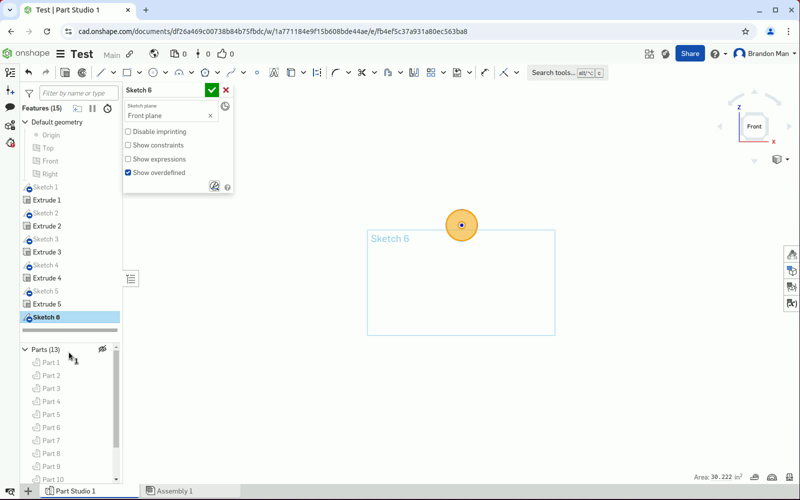
key(shift+e)
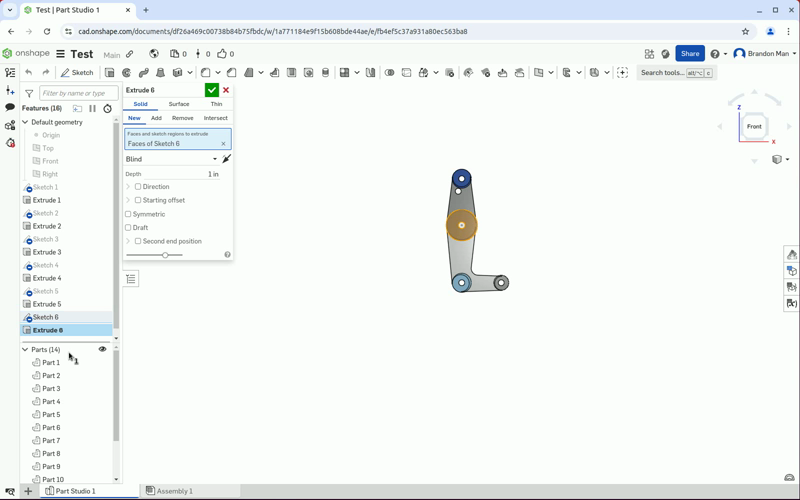
mouse_move(143, 106)
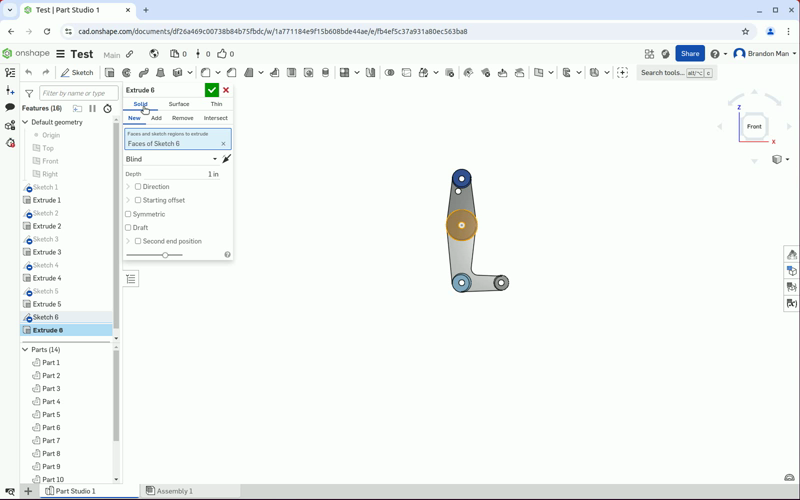
click(143, 106)
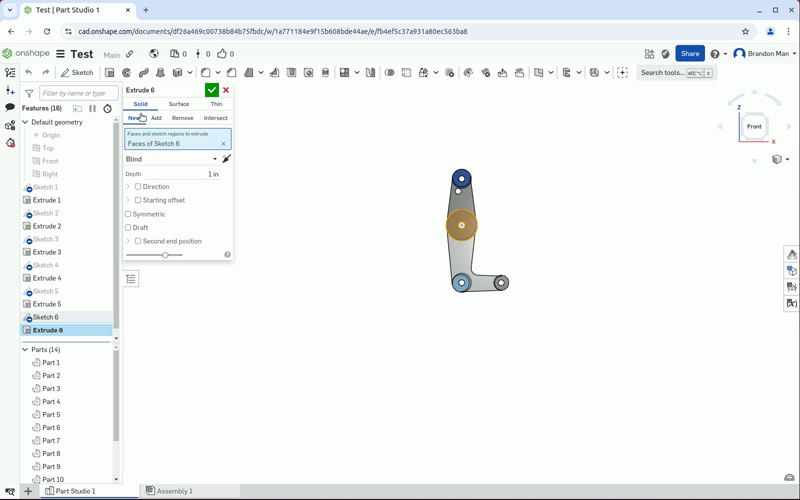
mouse_move(137, 120)
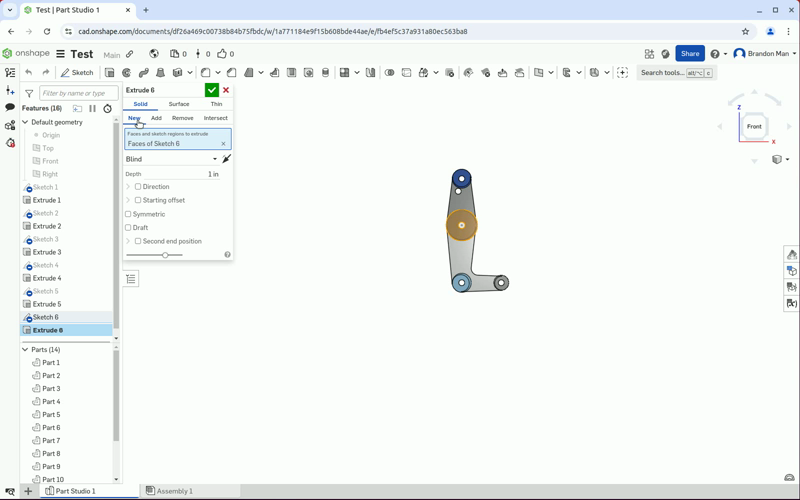
click(137, 120)
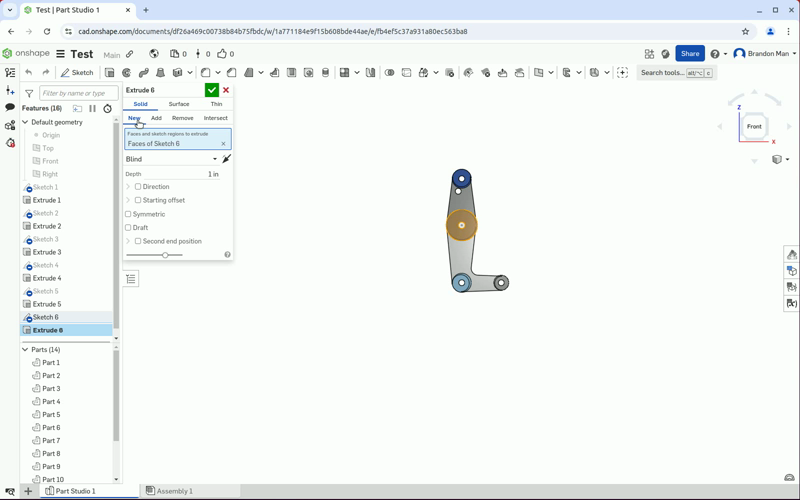
key(tab, 4)
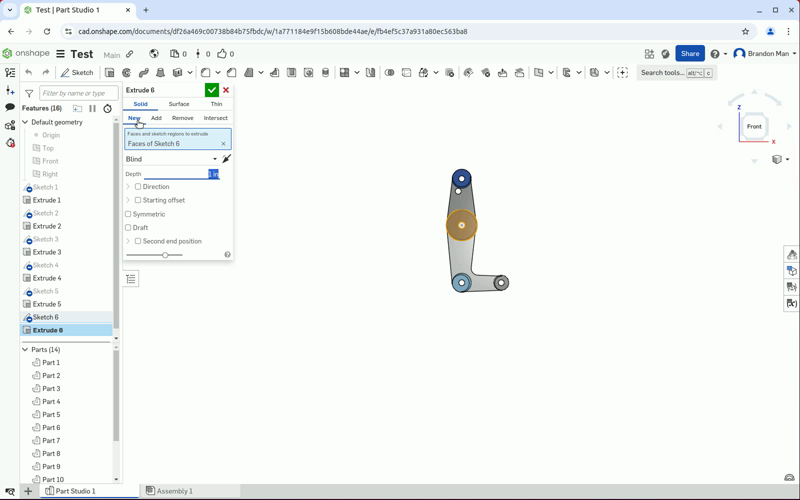
text(0.481)
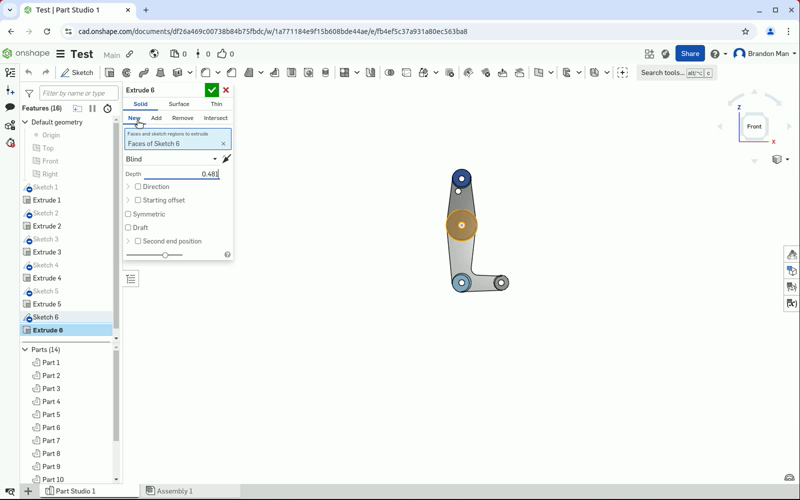
key(enter)
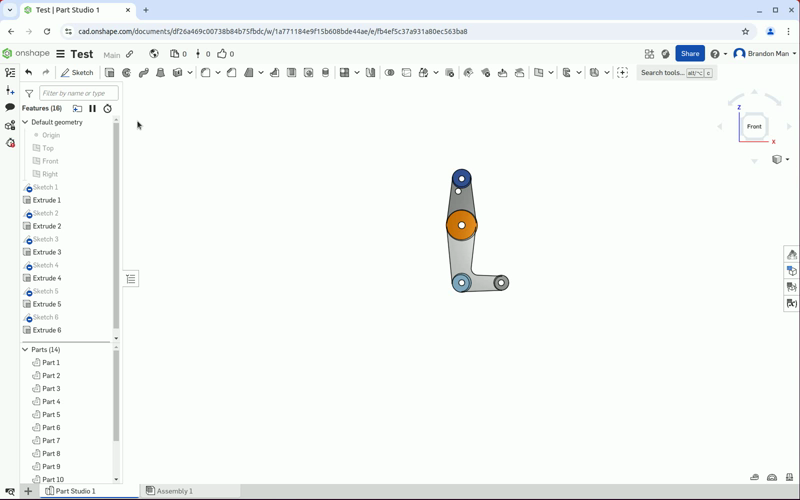
key(shift+h)
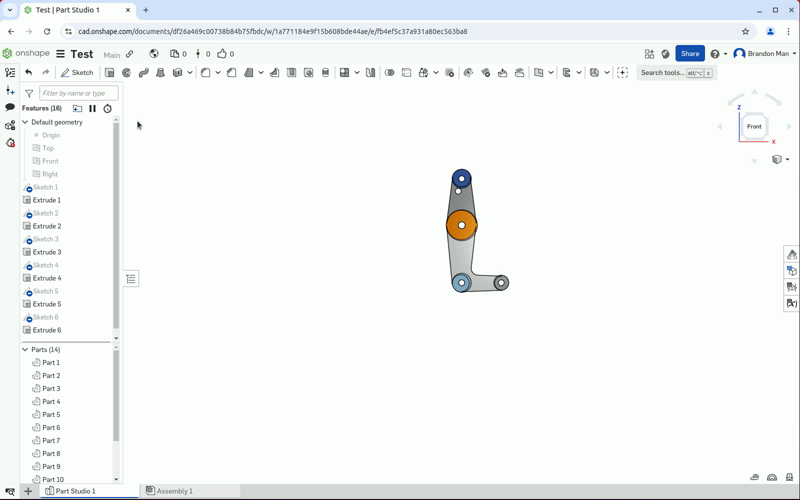
key(shift+h)
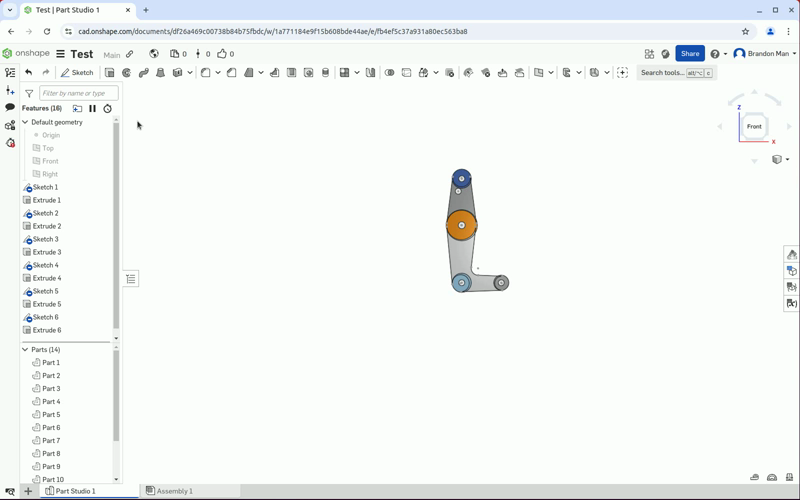
key(shift+7)
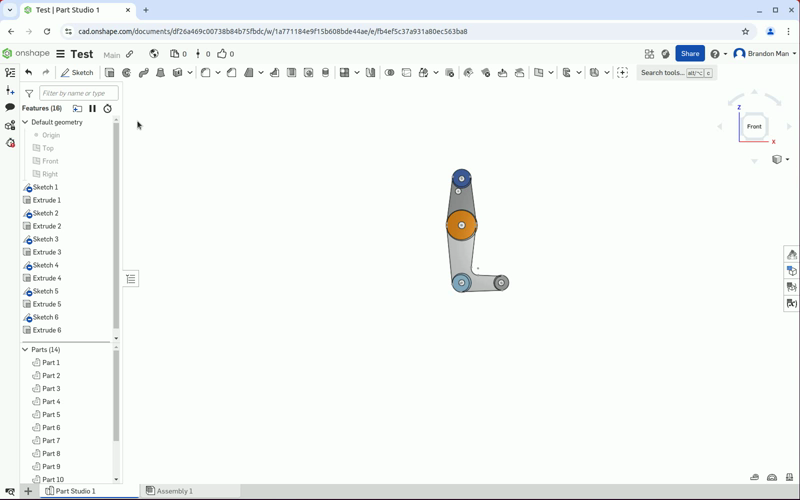
key(left, 2)
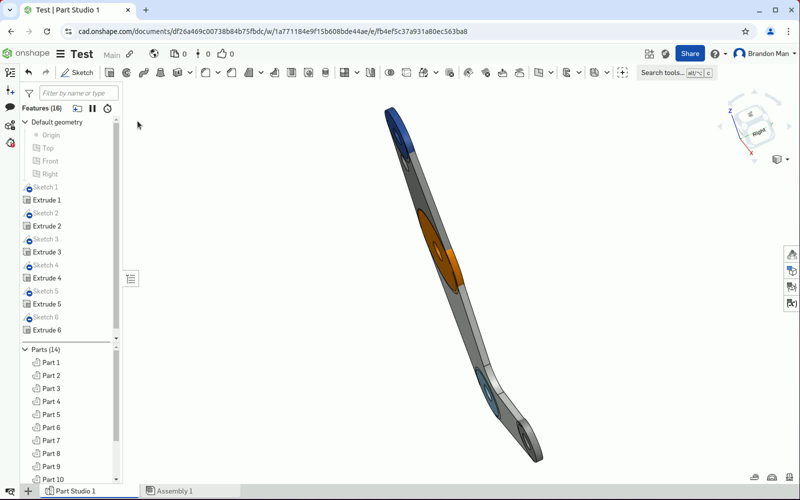
key(down, 2)
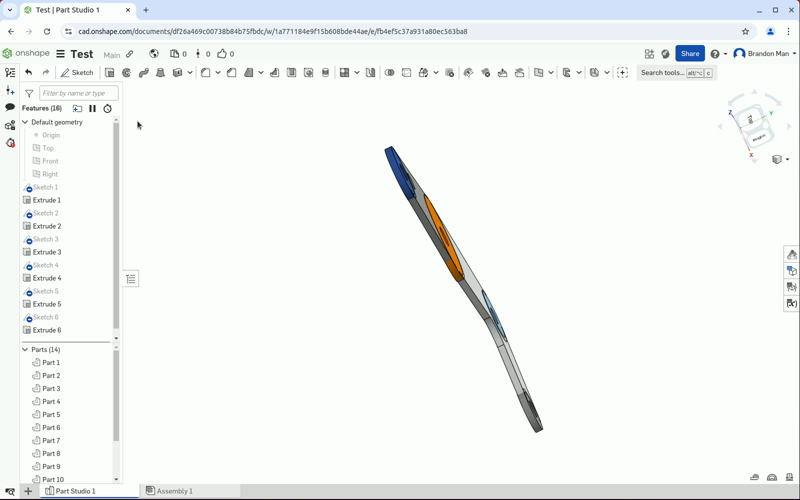
key(up, 2)
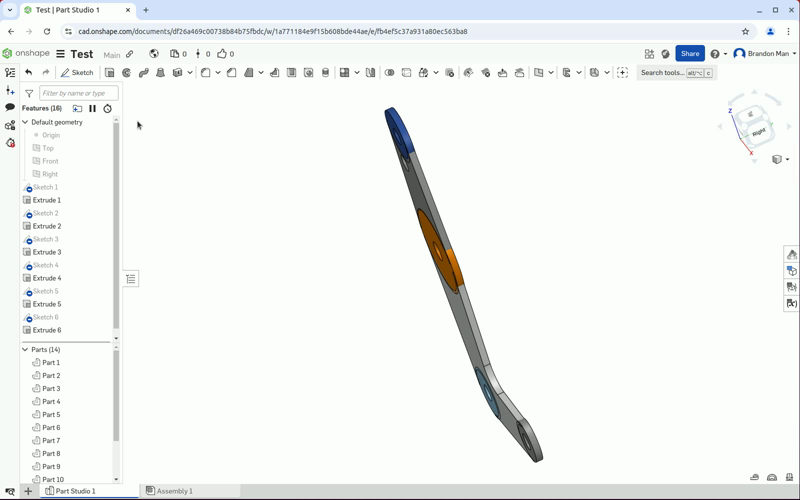
key(right, 2)
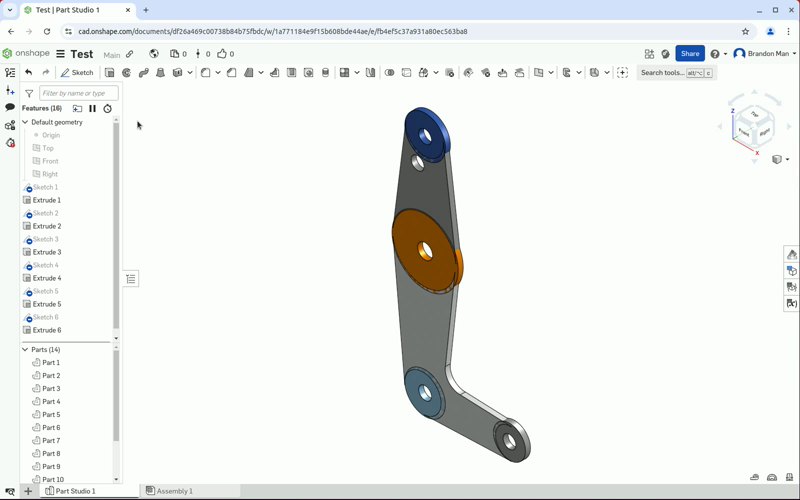
mouse_move(69, 189)
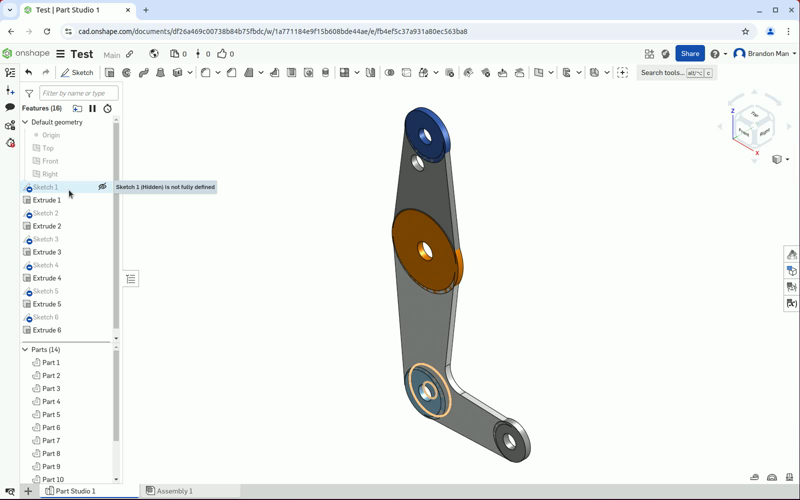
click(69, 189)